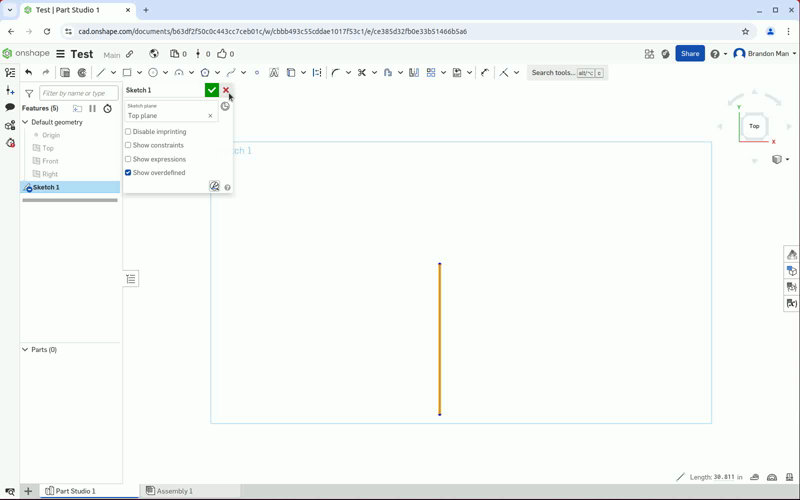
key(shift+h)
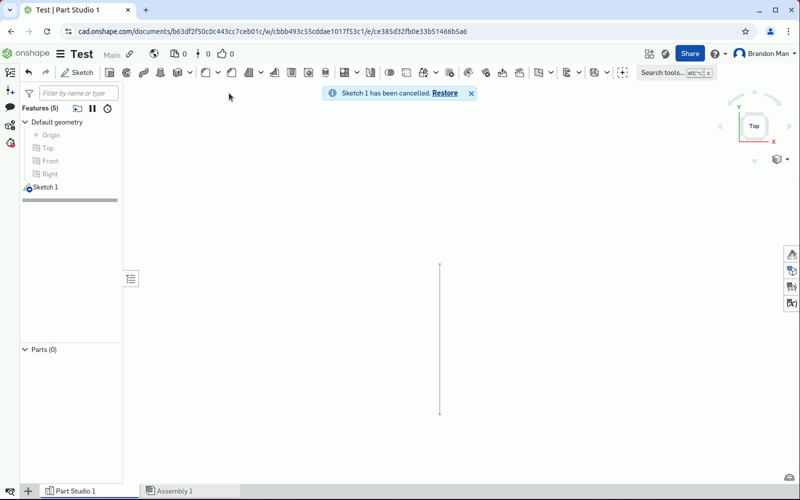
mouse_move(73, 352)
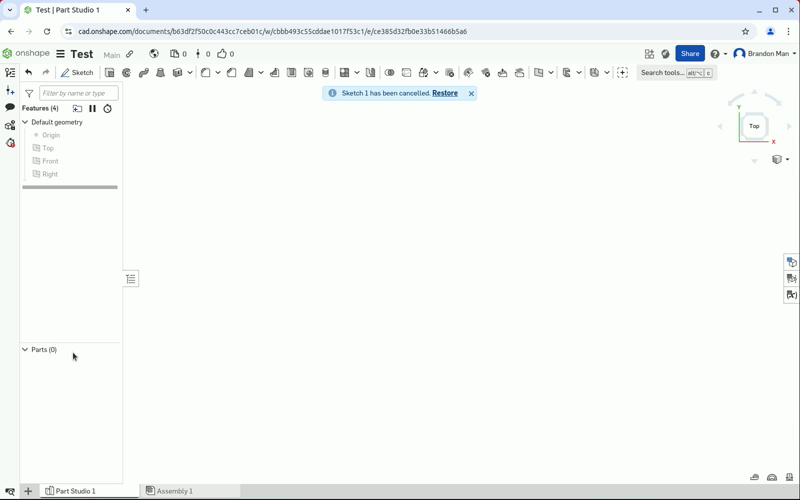
key(y)
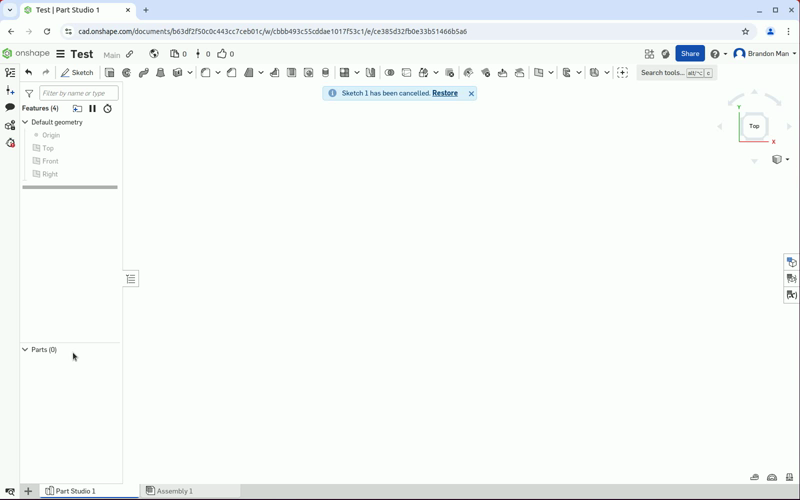
key(shift+p)
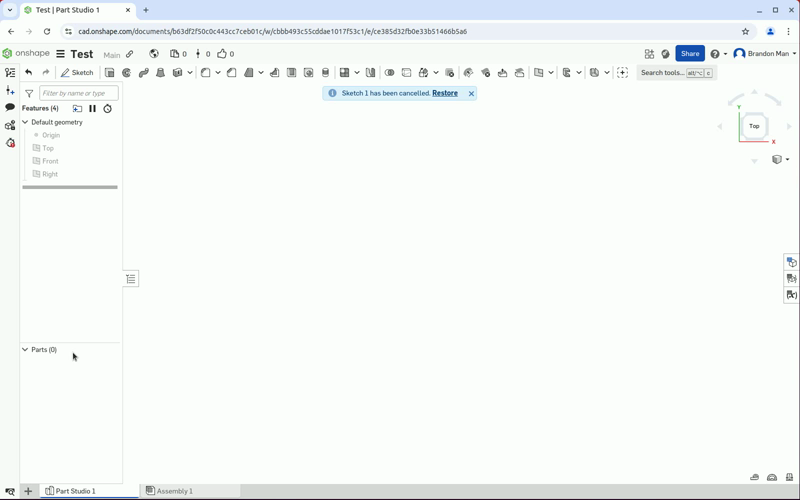
key(space)
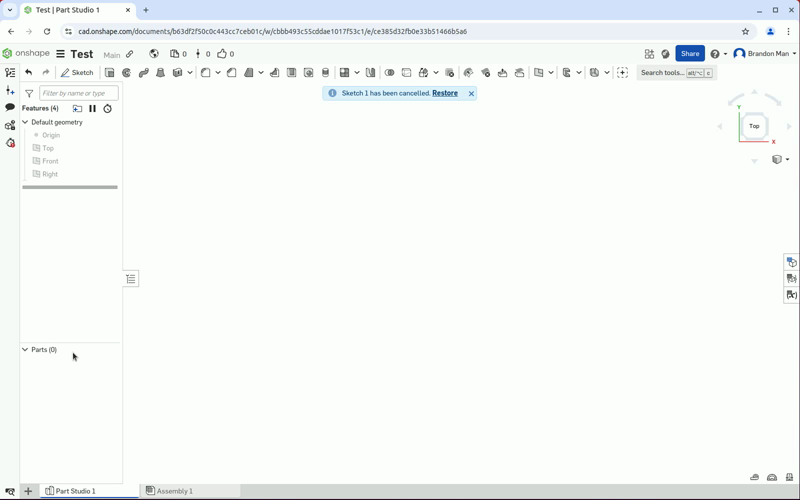
key_down(shift)
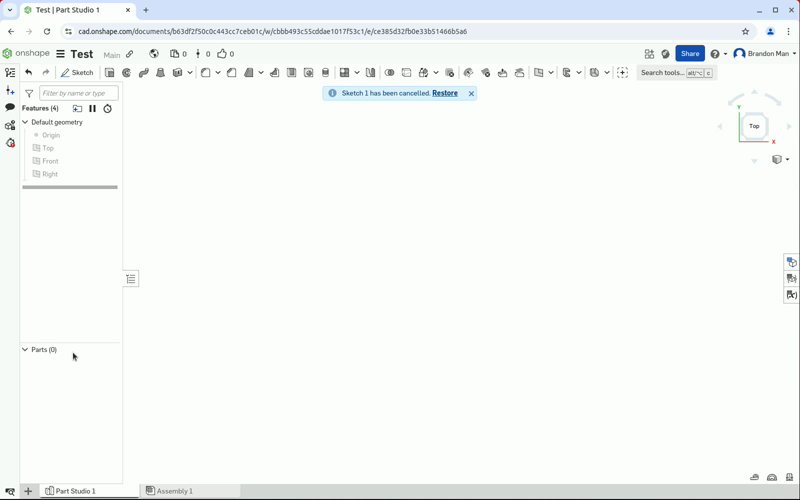
key(up)
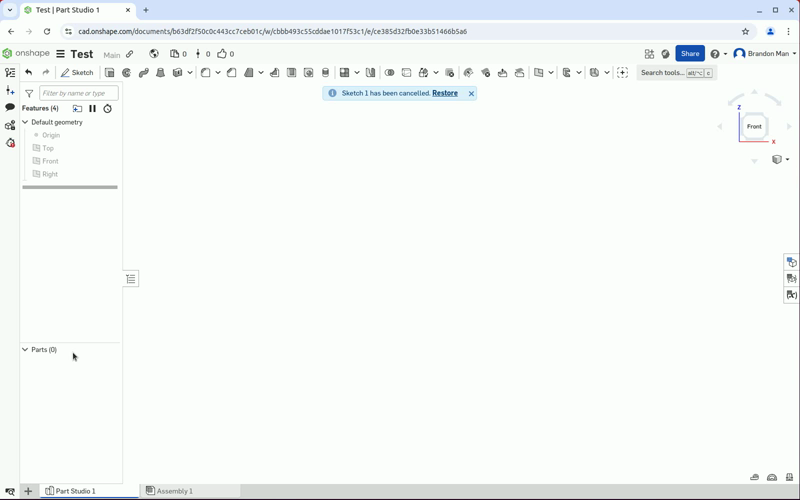
key_up(shift)
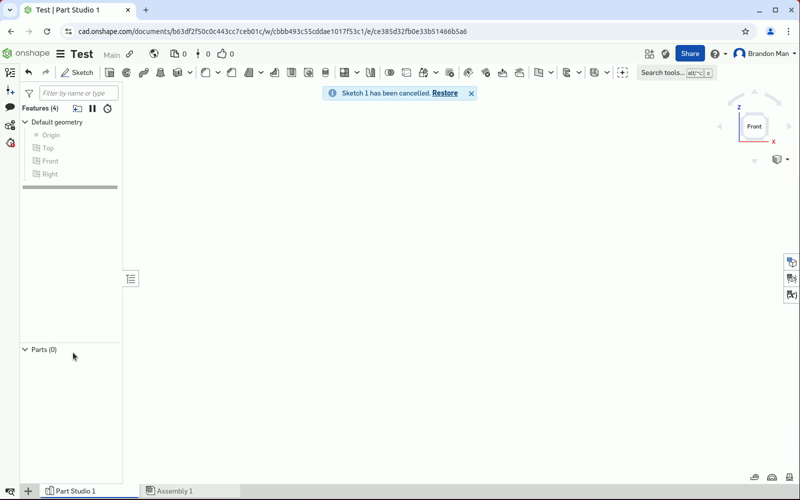
mouse_move(73, 352)
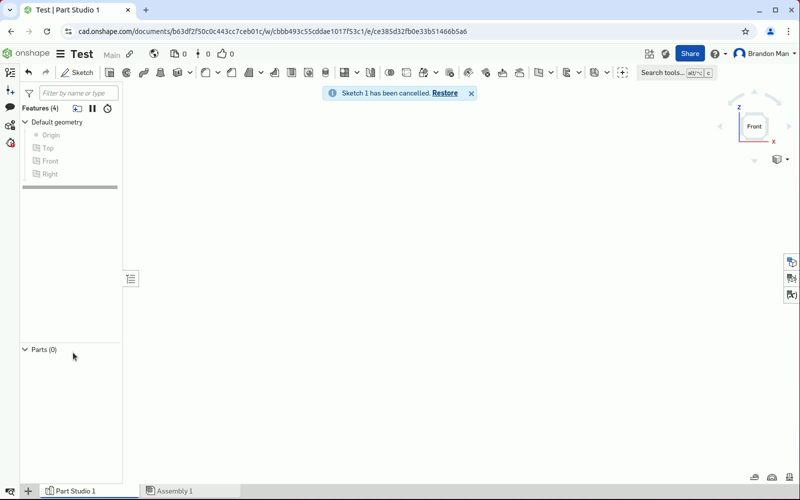
key(shift+y)
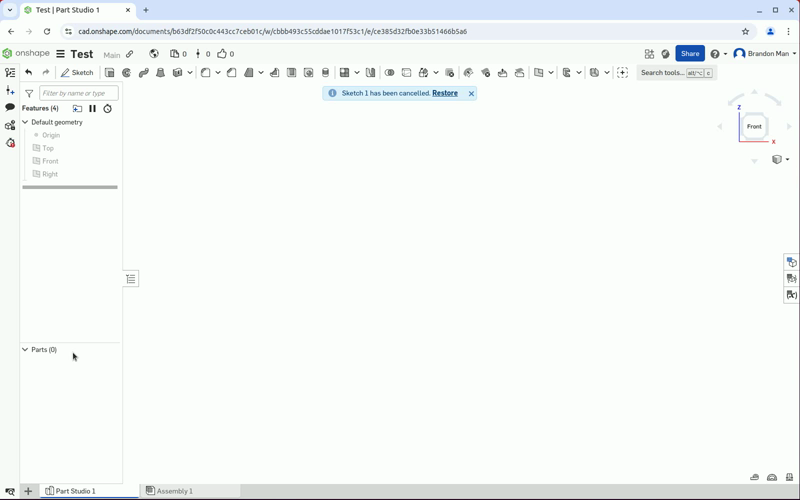
key(shift+s)
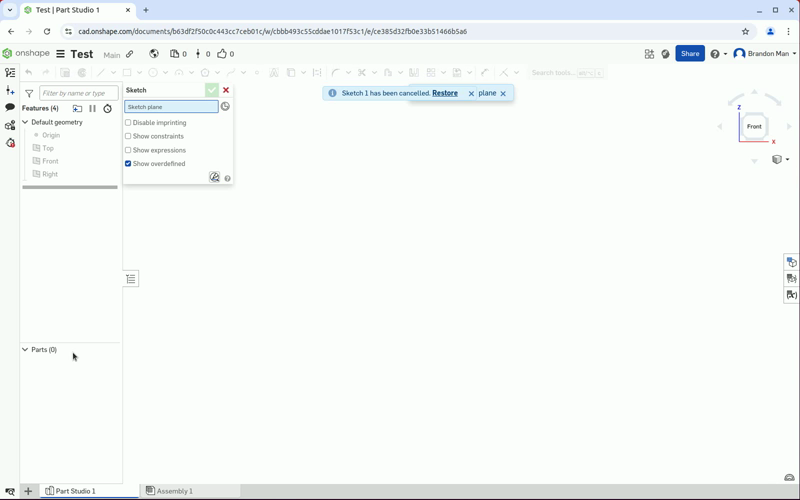
mouse_move(73, 163)
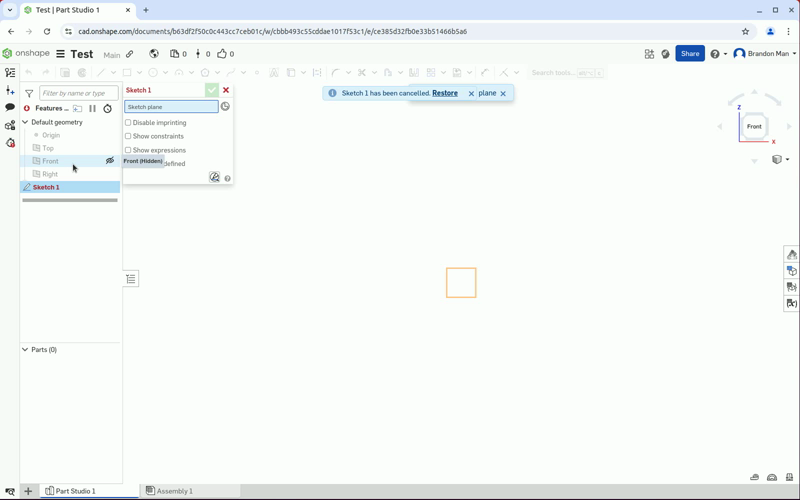
click(73, 163)
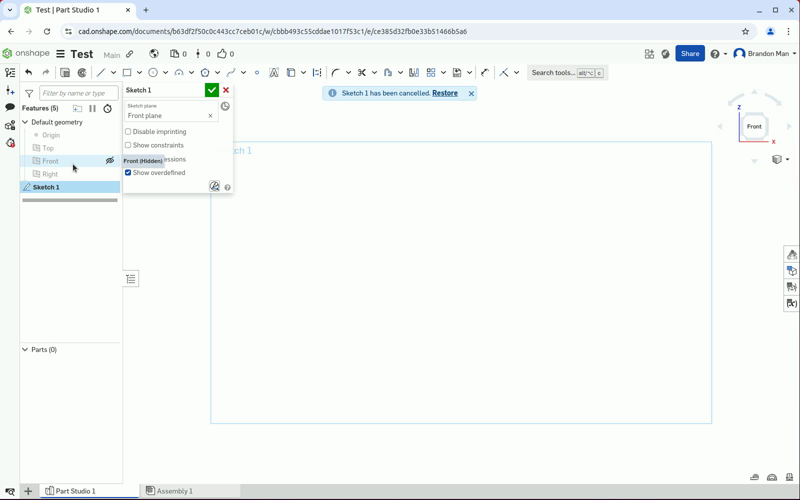
mouse_move(73, 352)
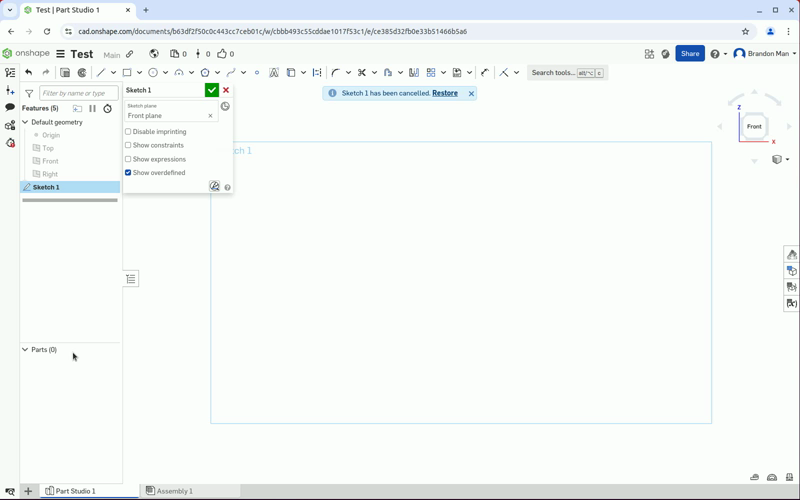
key(y)
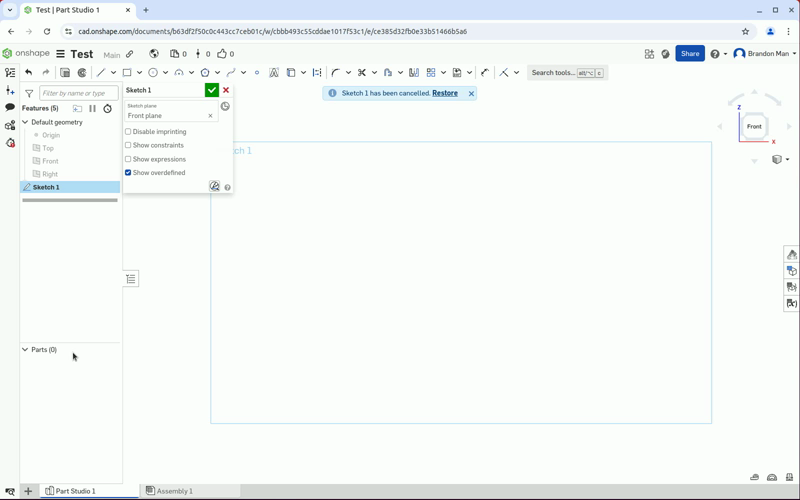
key(l)
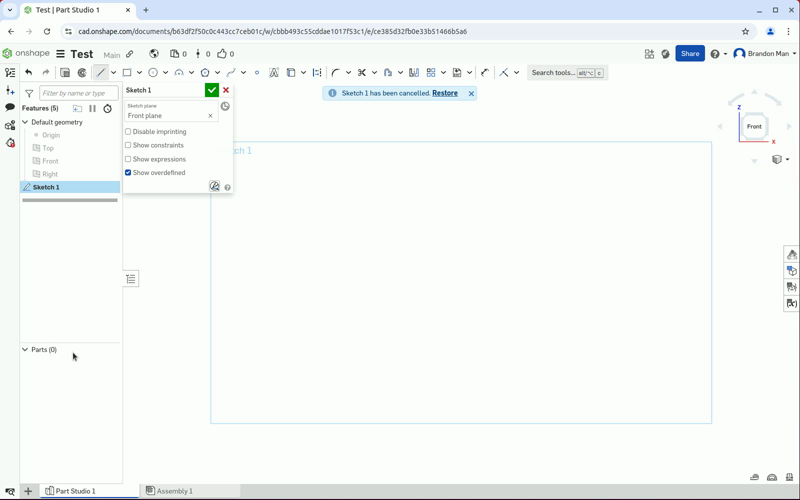
key_down(shift)
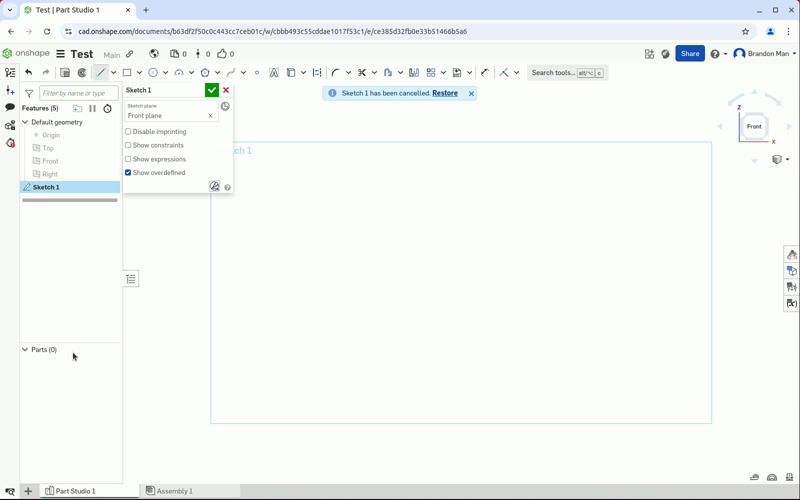
mouse_move(348, 322)
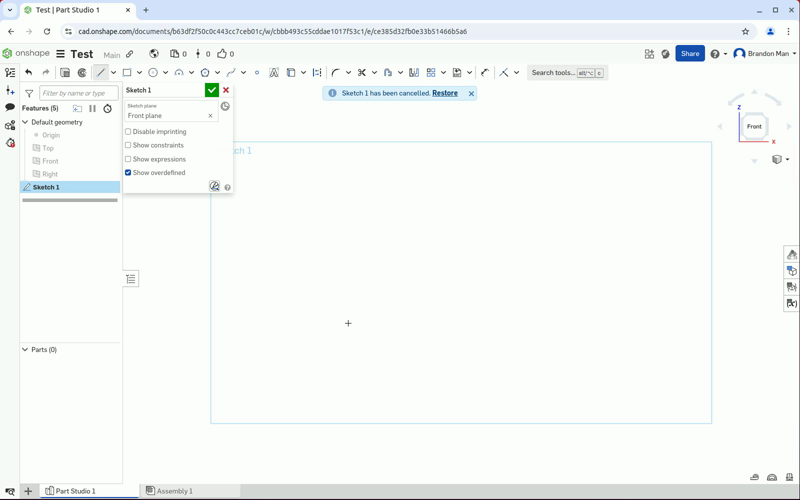
click(348, 322)
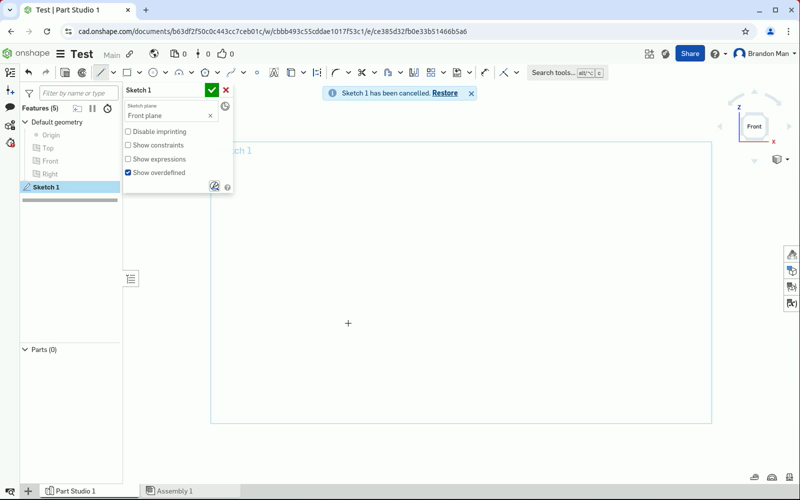
key_up(shift)
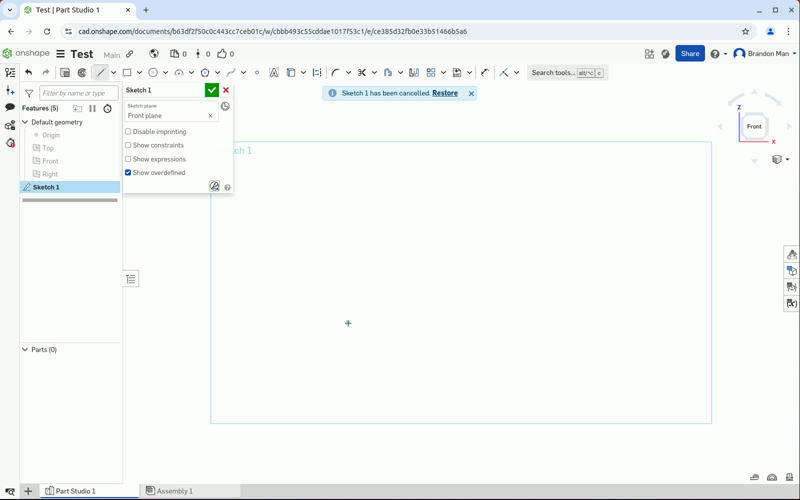
key_down(shift)
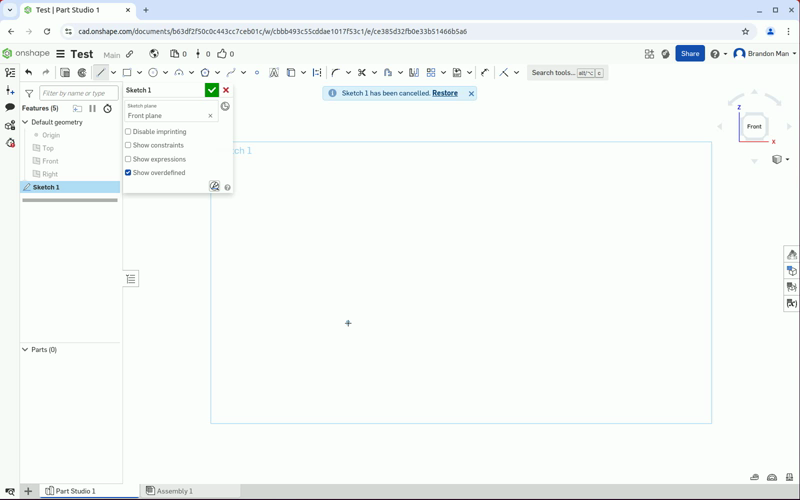
mouse_move(378, 322)
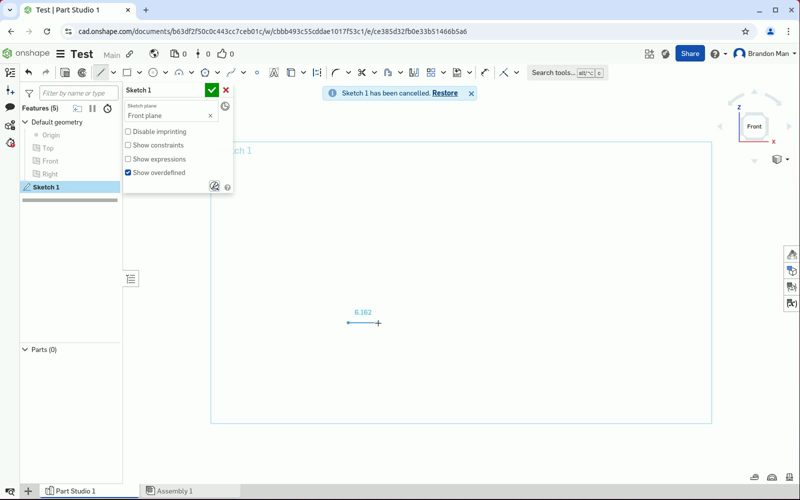
mouse_move(364, 322)
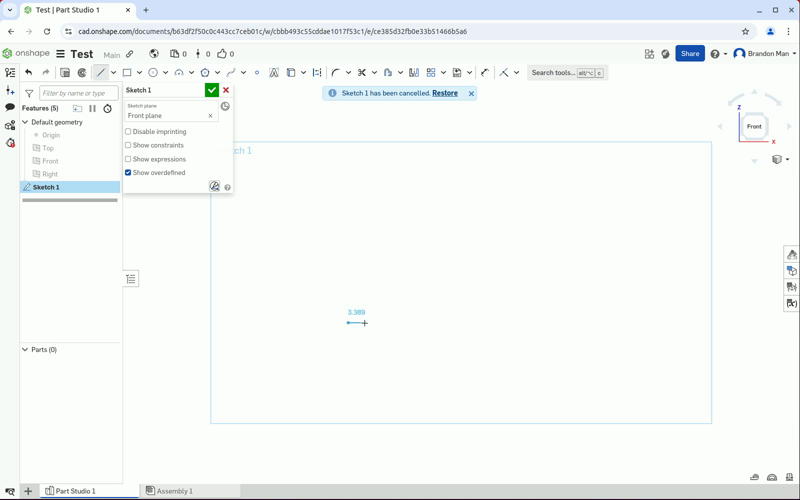
click(364, 322)
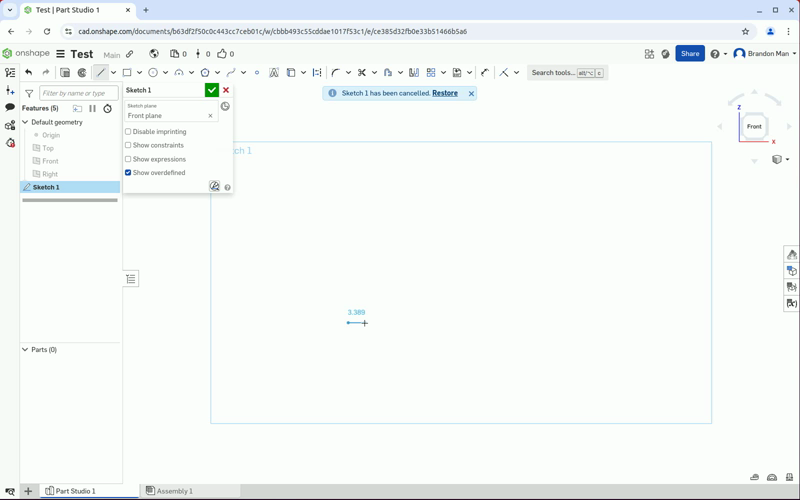
key_up(shift)
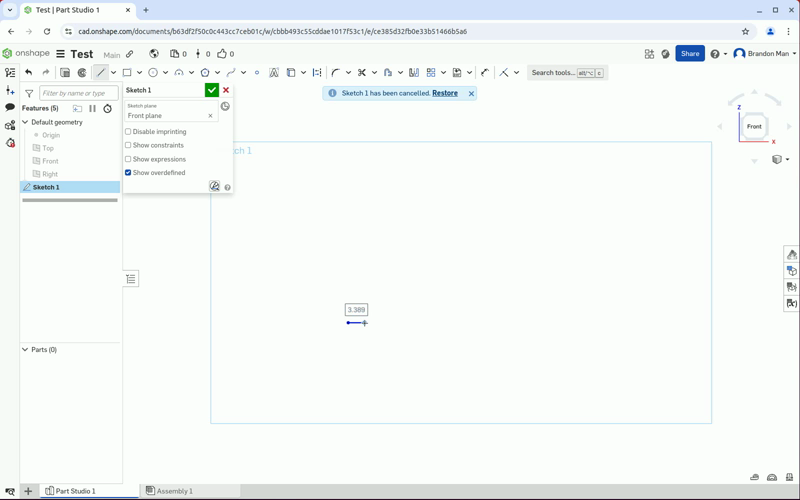
key_down(shift)
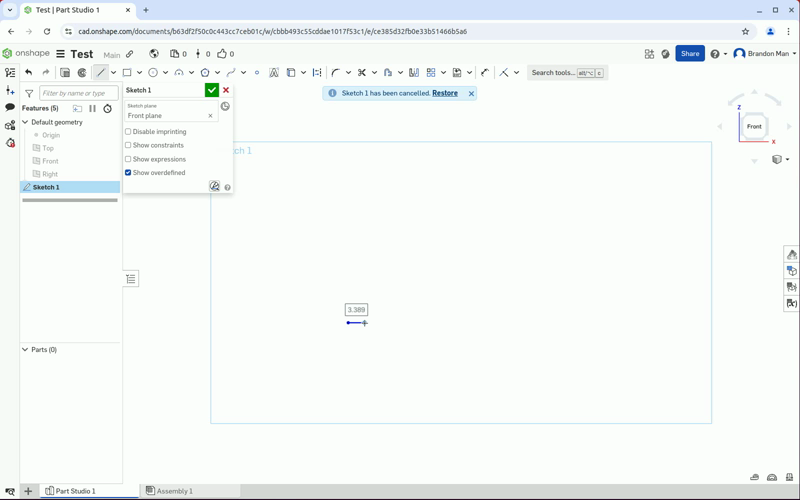
mouse_move(394, 322)
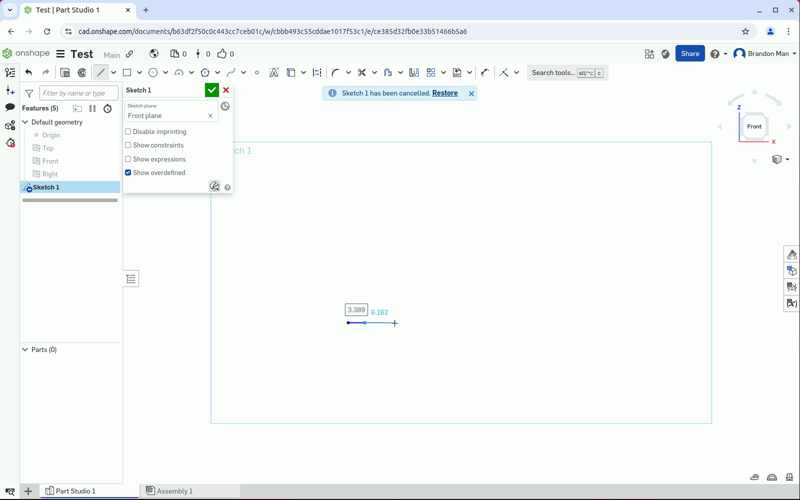
mouse_move(364, 339)
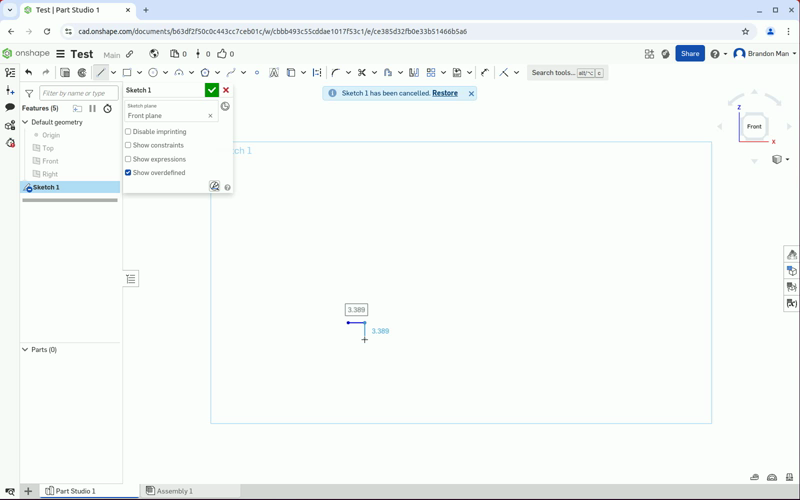
click(364, 339)
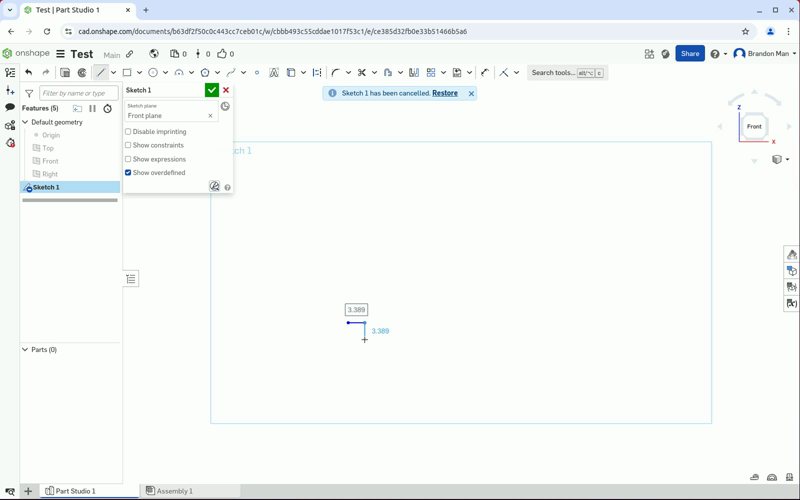
key_up(shift)
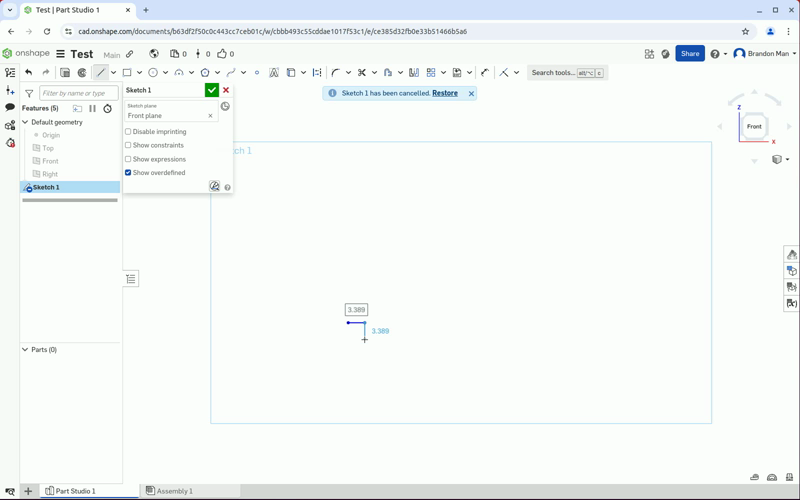
key_down(shift)
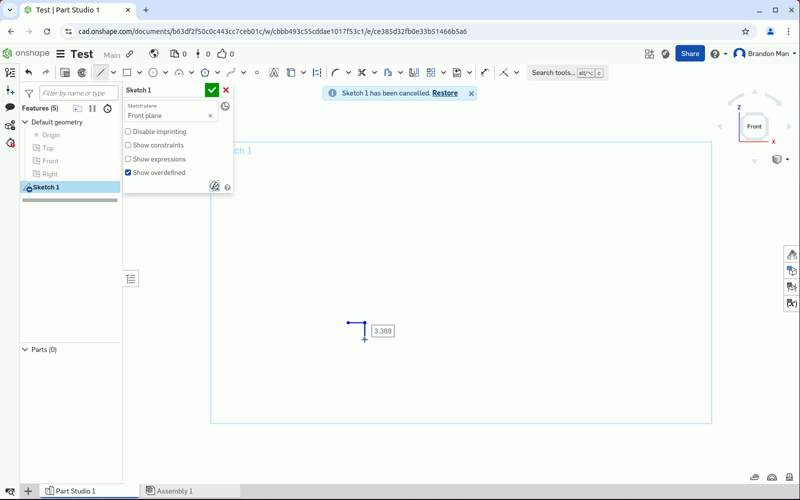
mouse_move(555, 339)
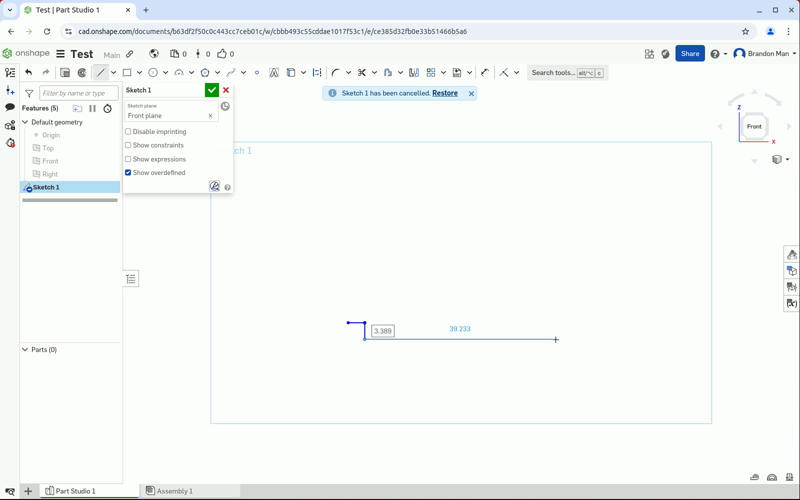
click(555, 339)
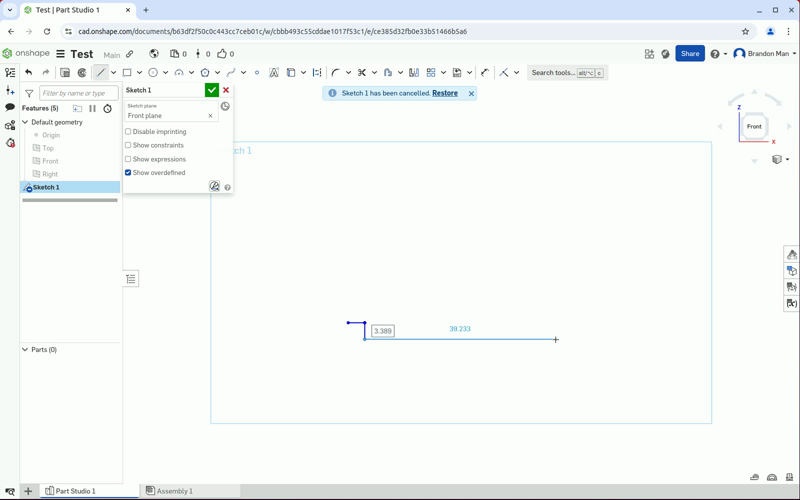
key_up(shift)
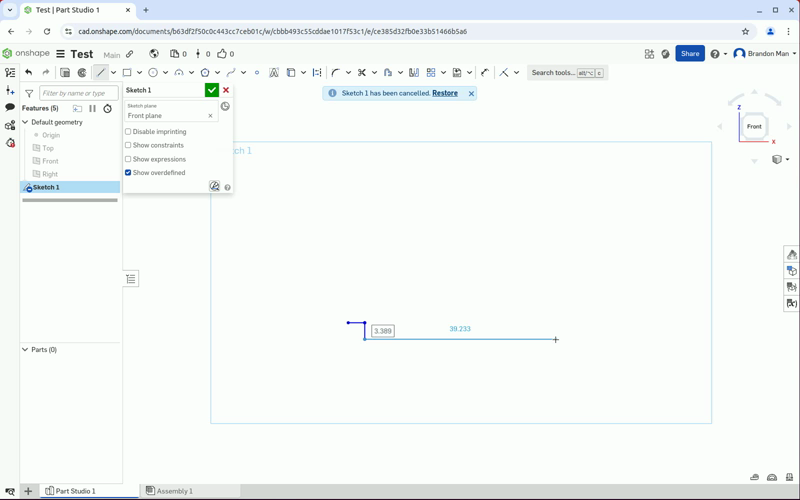
key_down(shift)
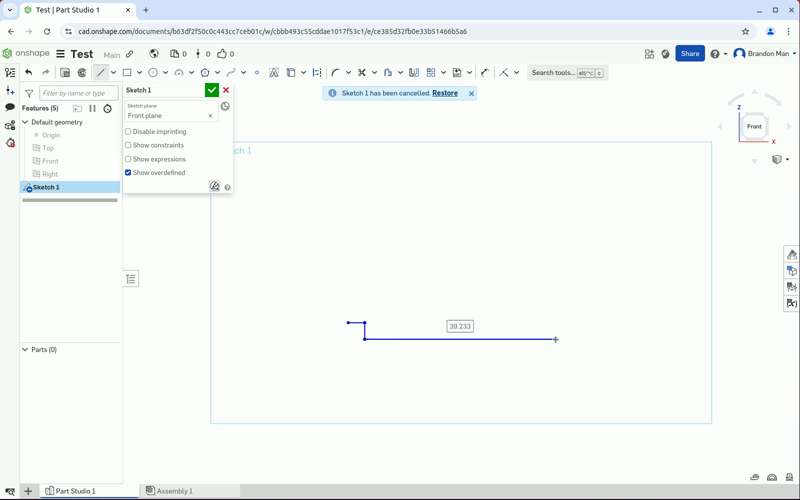
mouse_move(585, 339)
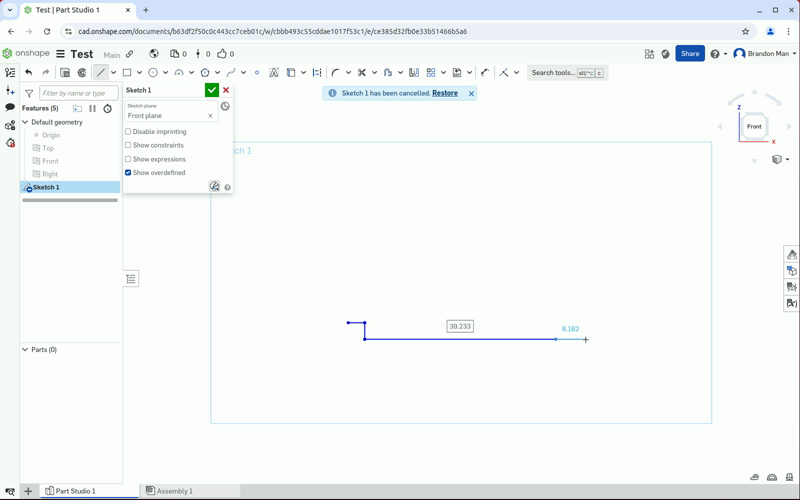
mouse_move(555, 322)
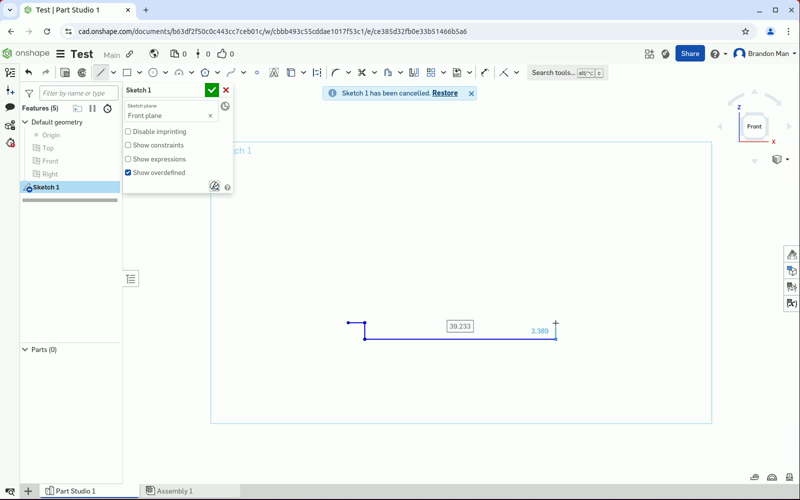
click(555, 322)
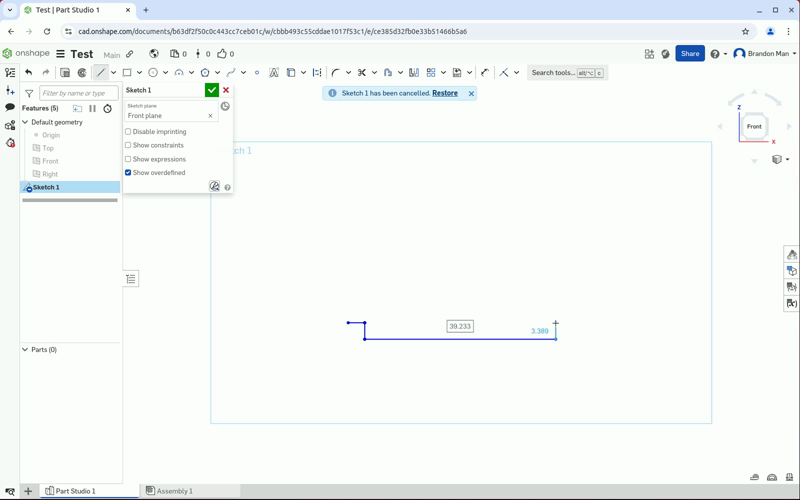
key_up(shift)
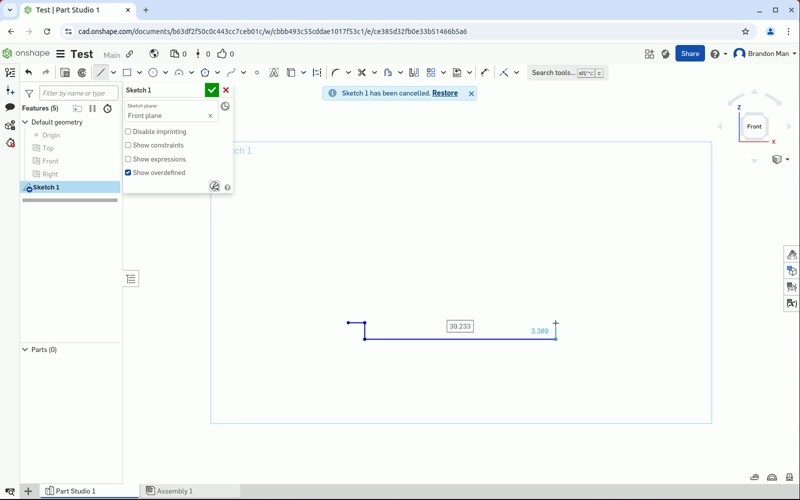
key_down(shift)
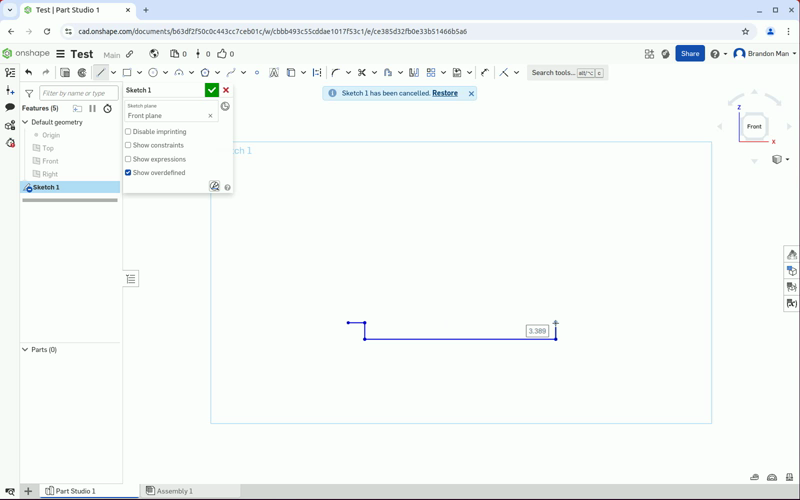
mouse_move(585, 322)
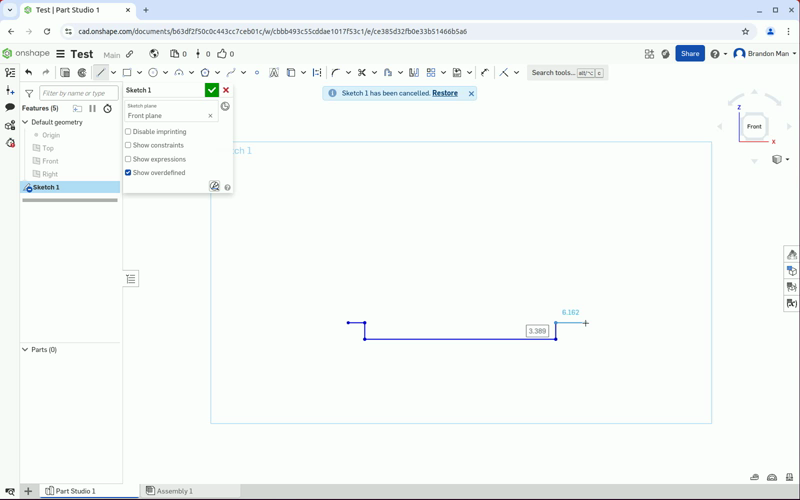
mouse_move(572, 322)
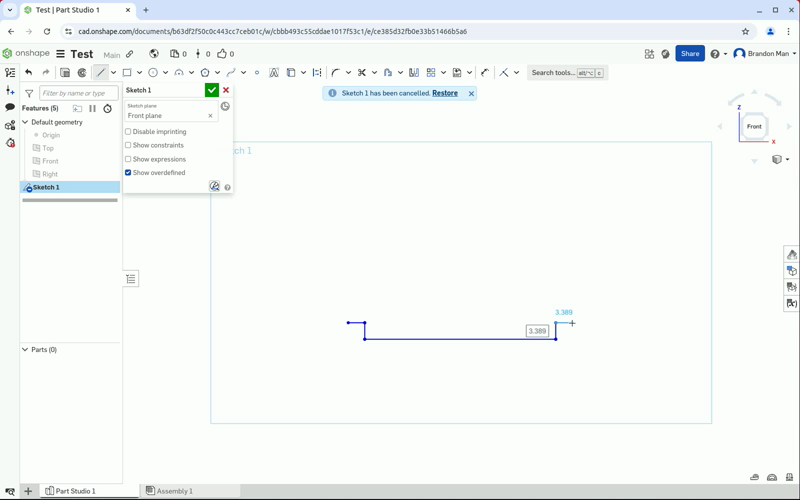
click(572, 322)
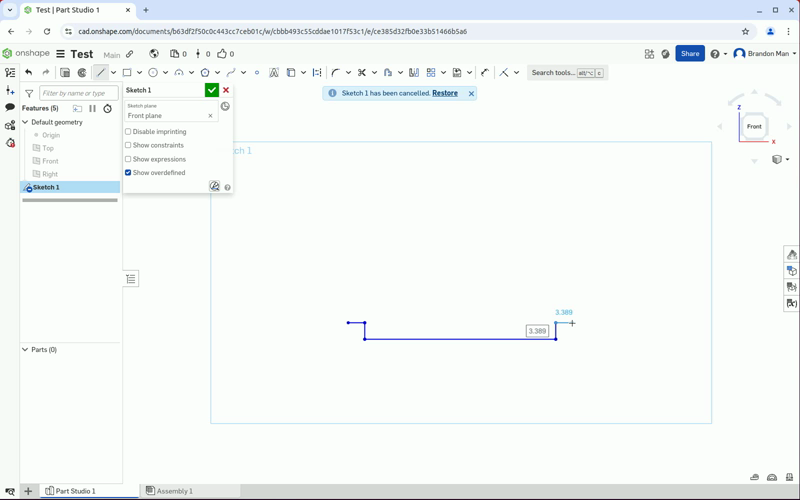
key_up(shift)
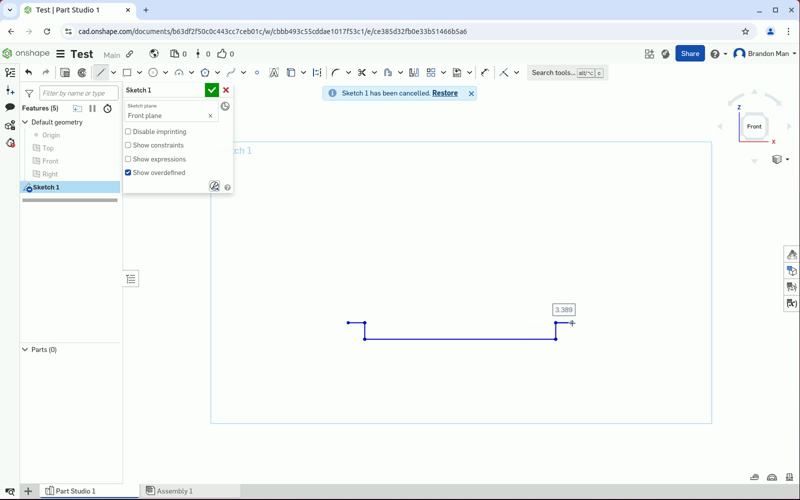
key_down(shift)
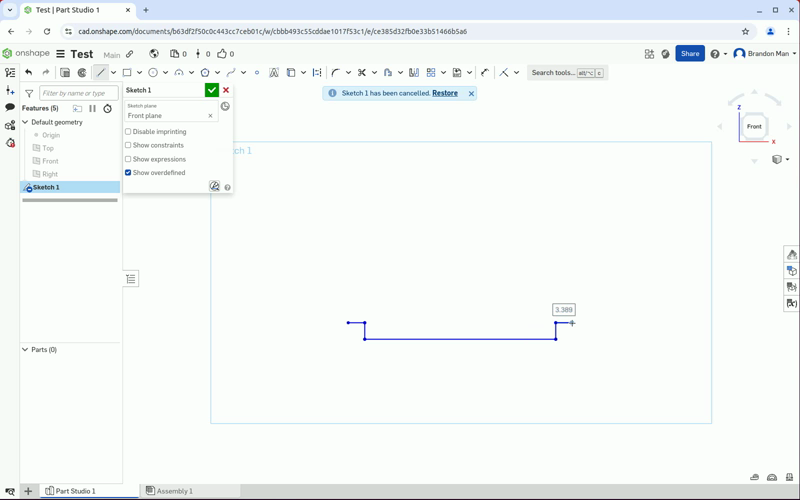
mouse_move(572, 242)
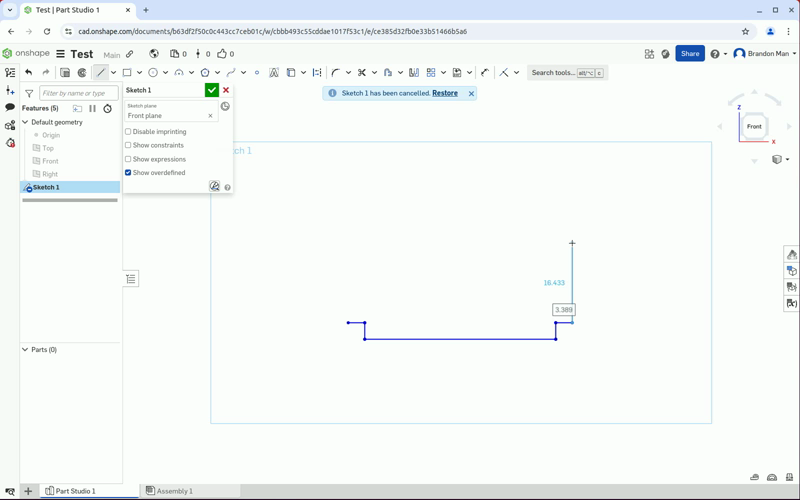
click(572, 242)
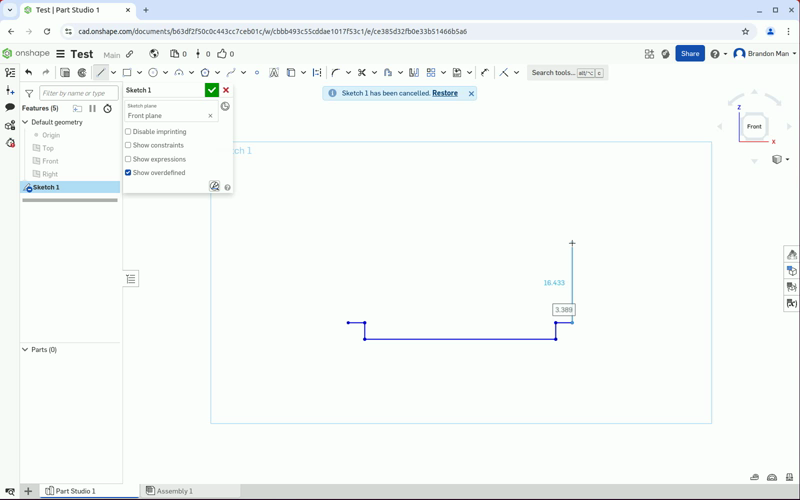
key_up(shift)
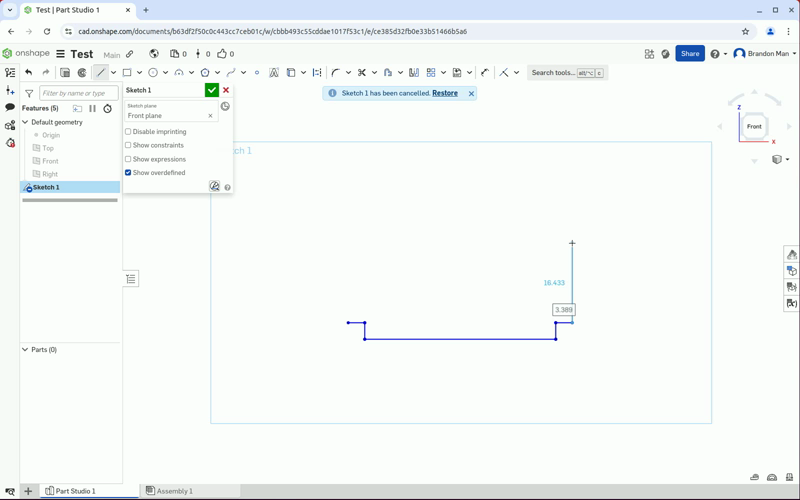
key_down(shift)
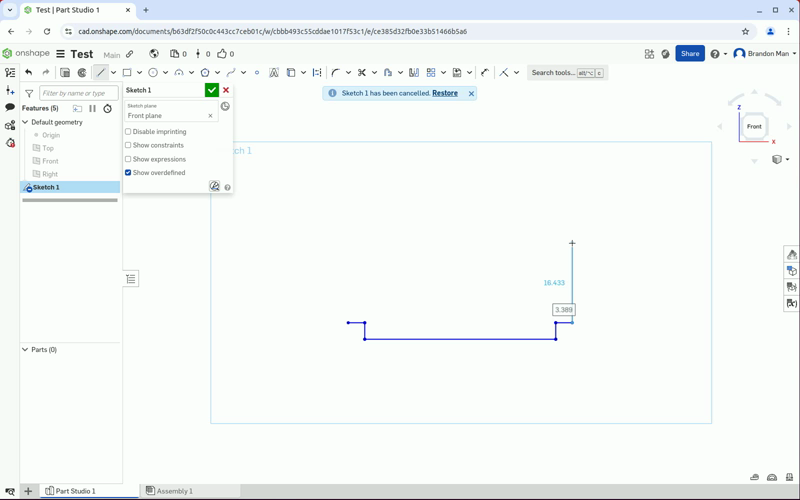
mouse_move(589, 242)
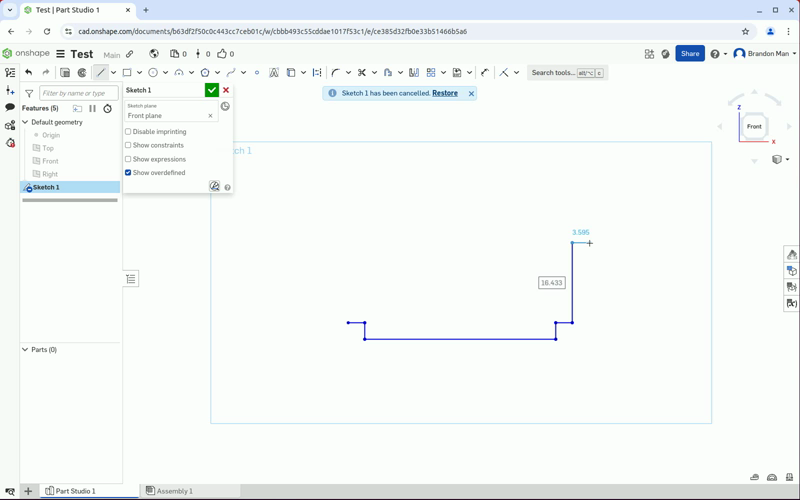
mouse_move(555, 242)
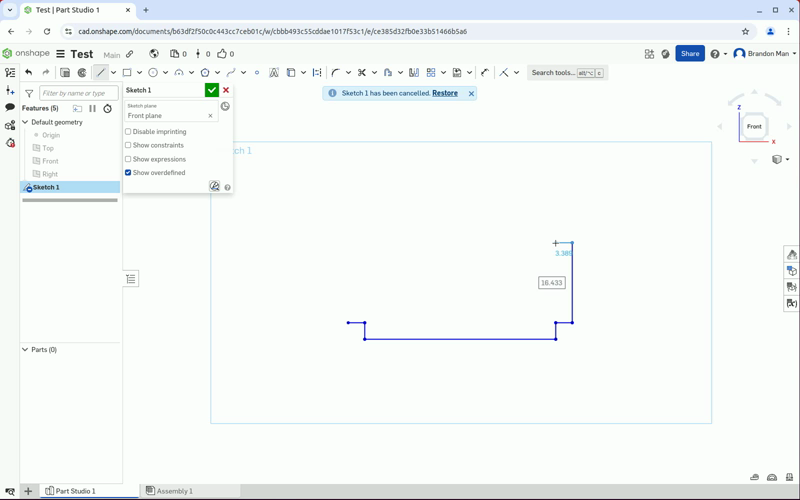
click(555, 242)
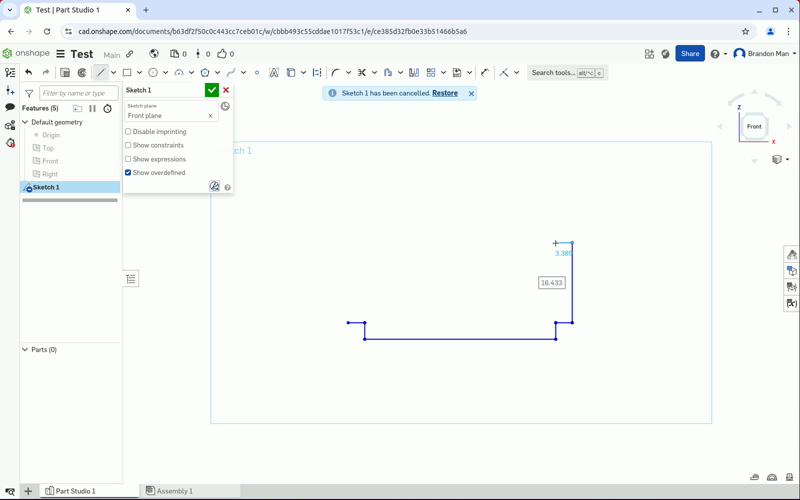
key_up(shift)
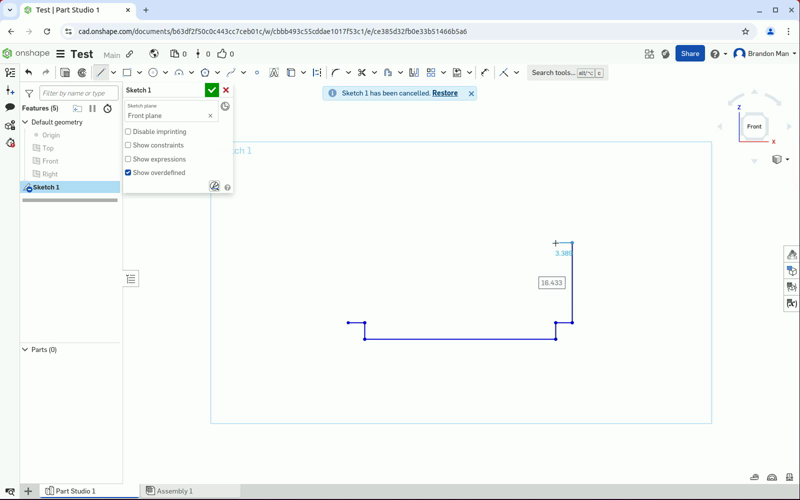
key_down(shift)
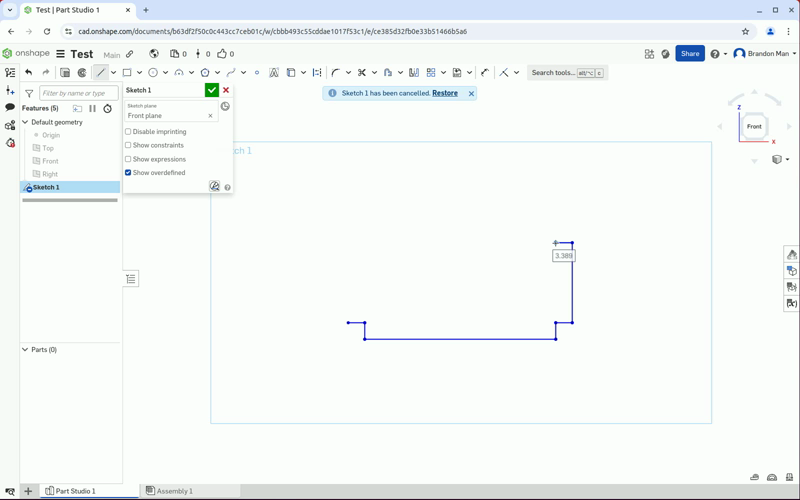
mouse_move(585, 242)
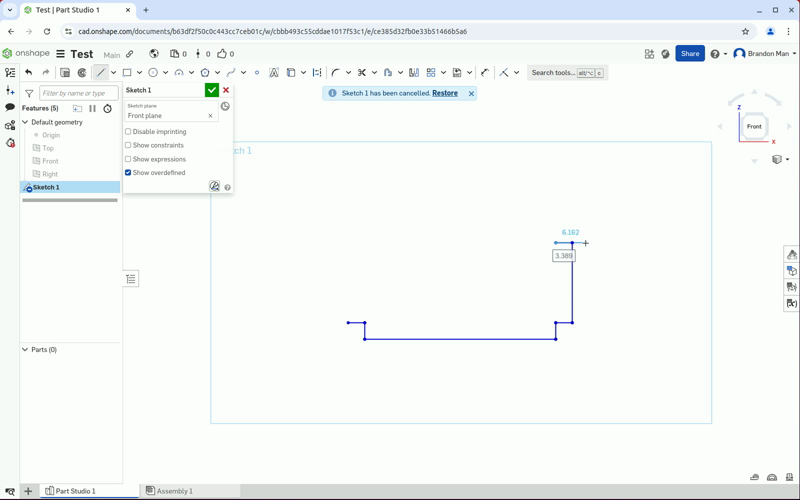
mouse_move(555, 228)
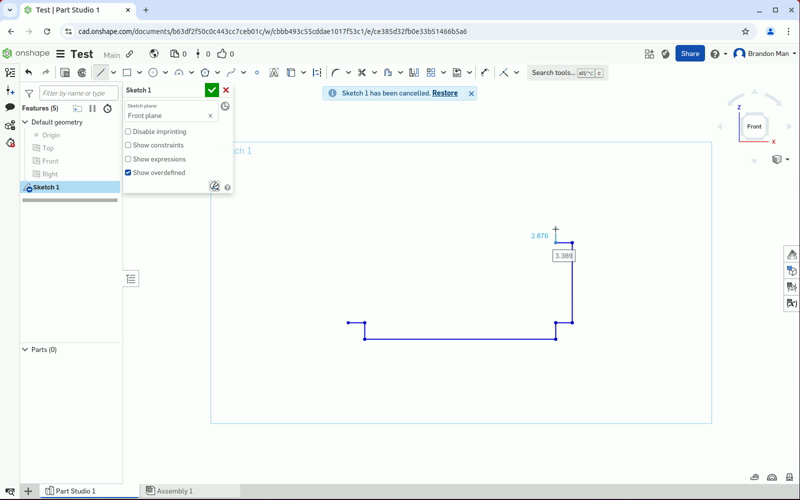
click(555, 228)
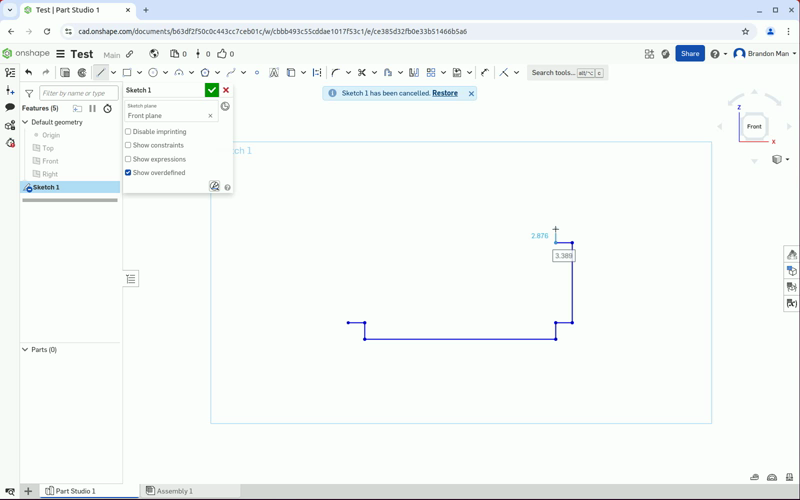
key_up(shift)
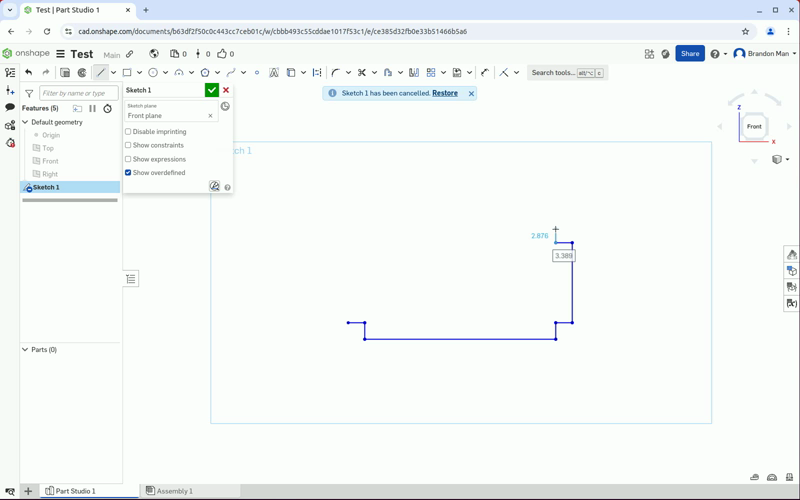
key_down(shift)
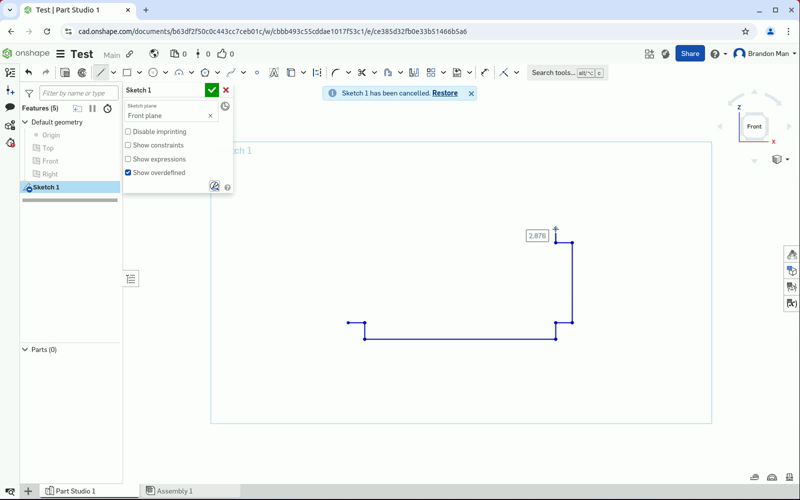
mouse_move(364, 228)
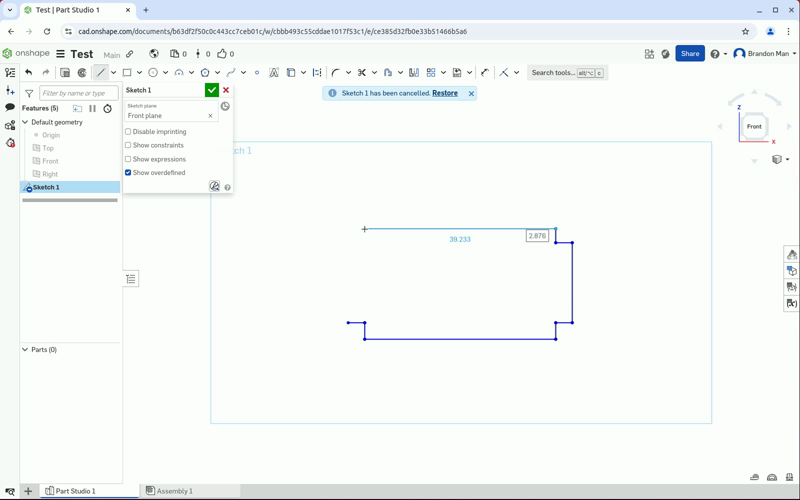
click(364, 228)
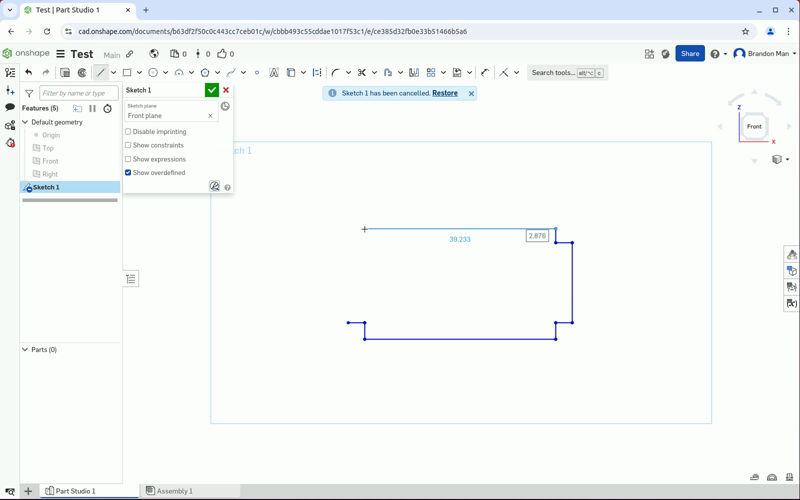
key_up(shift)
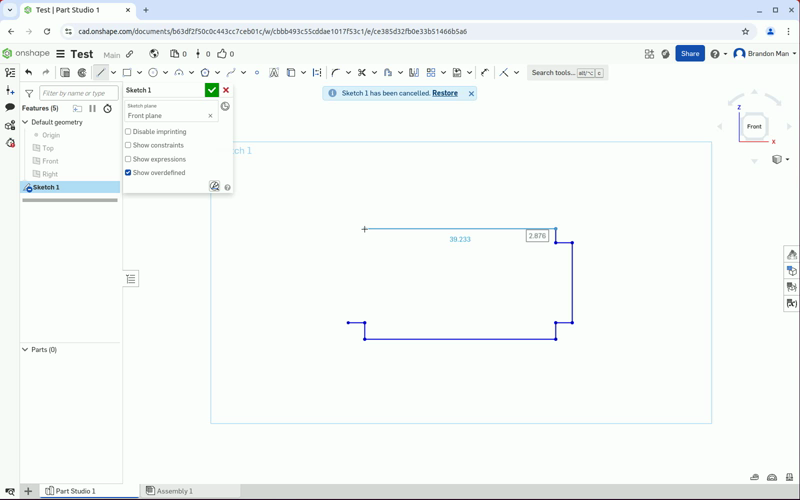
key_down(shift)
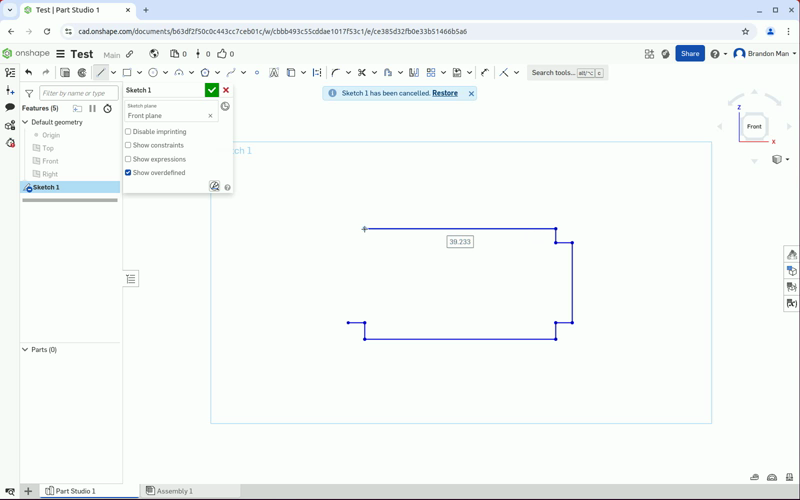
mouse_move(394, 228)
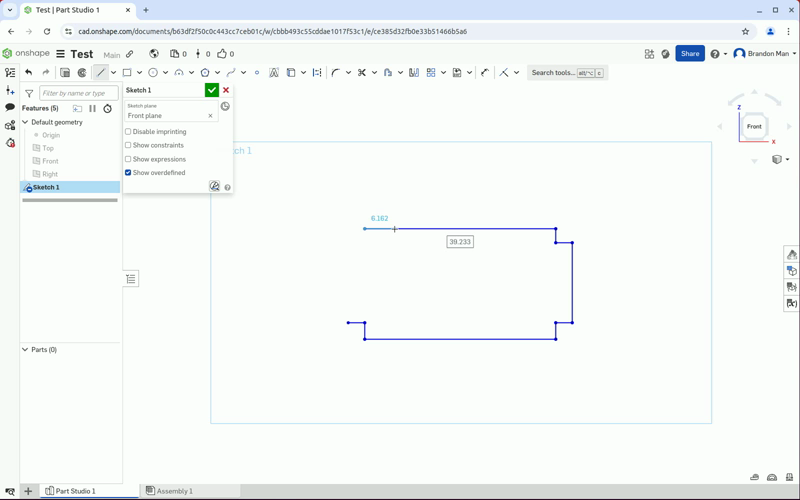
mouse_move(364, 242)
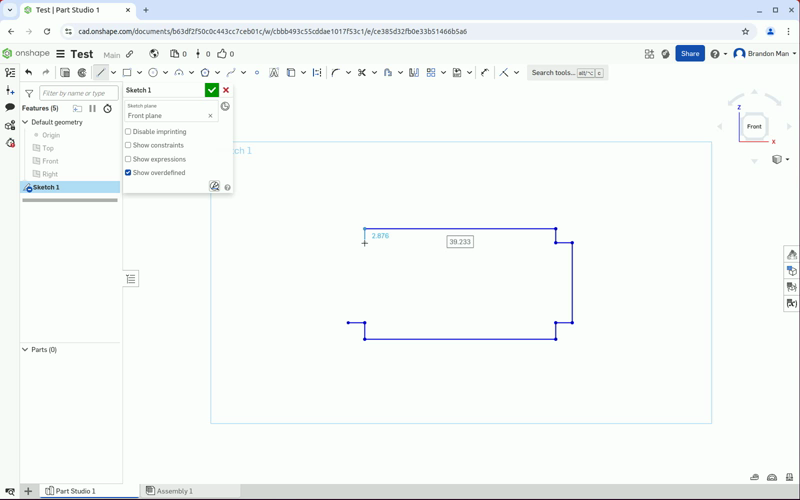
click(364, 242)
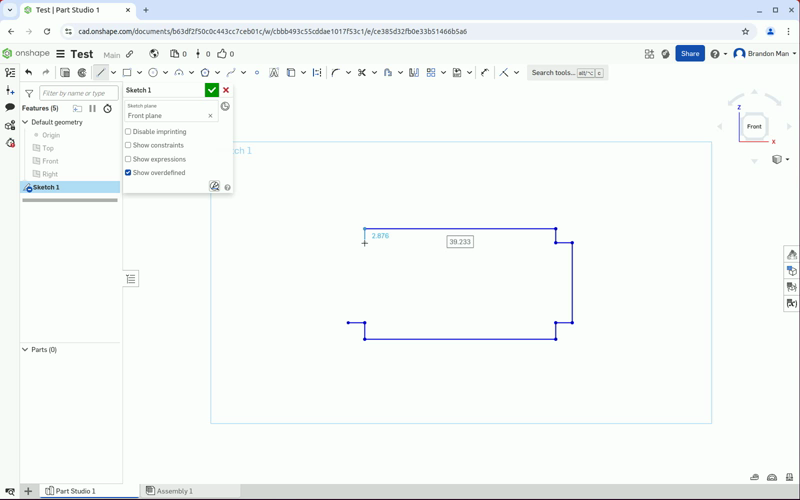
key_up(shift)
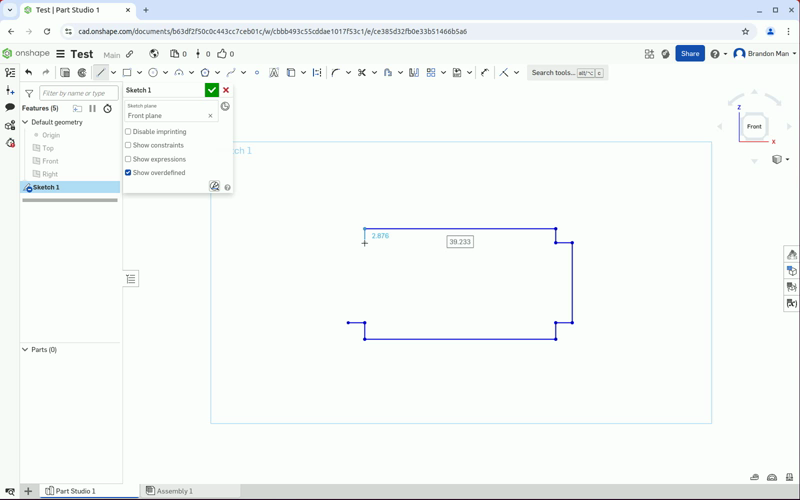
key_down(shift)
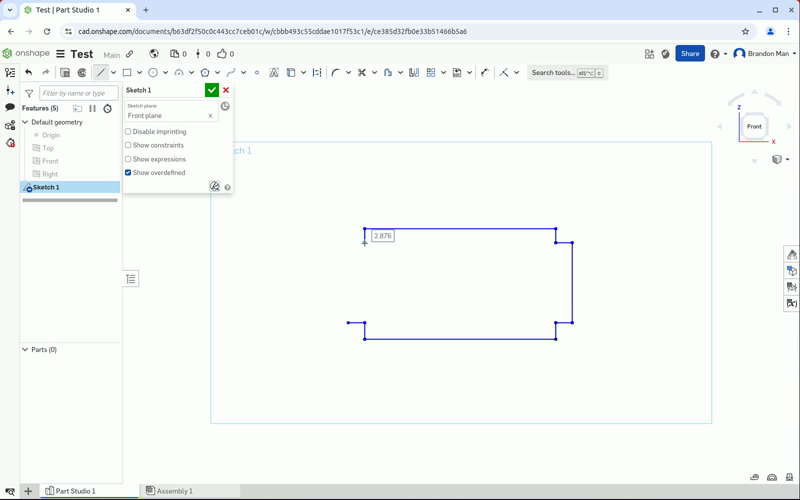
mouse_move(394, 242)
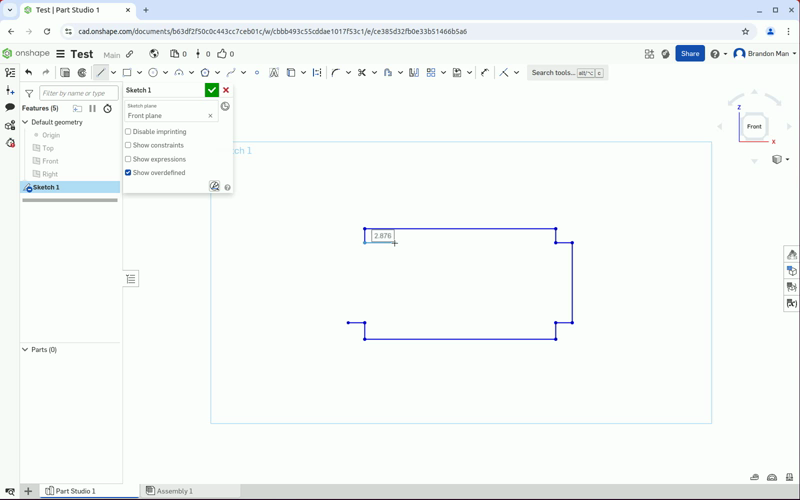
mouse_move(348, 242)
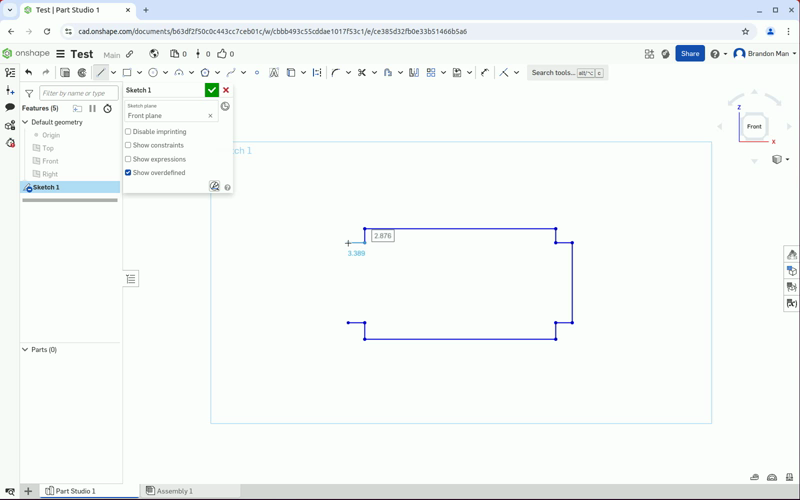
click(348, 242)
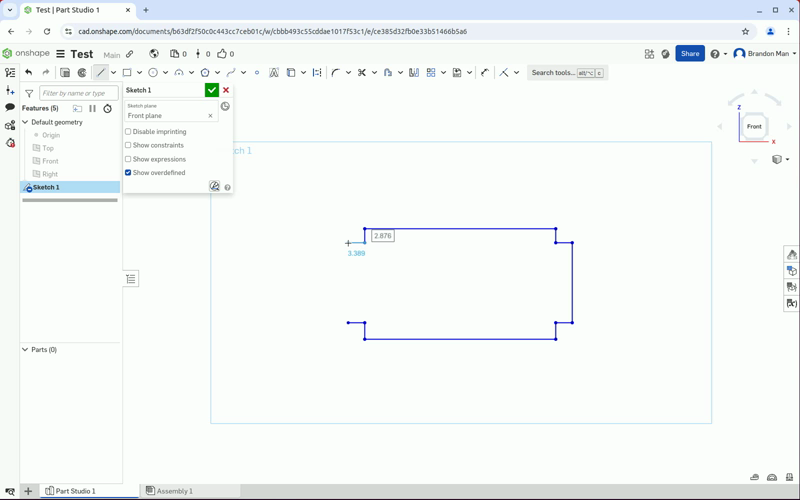
key_up(shift)
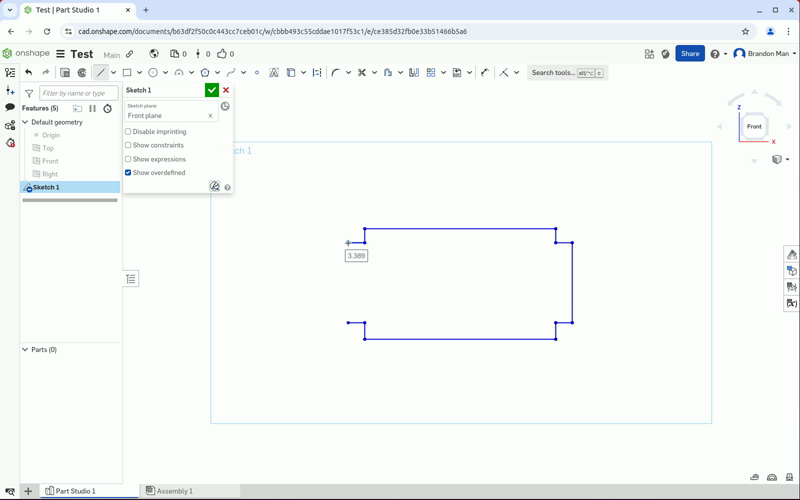
key_down(shift)
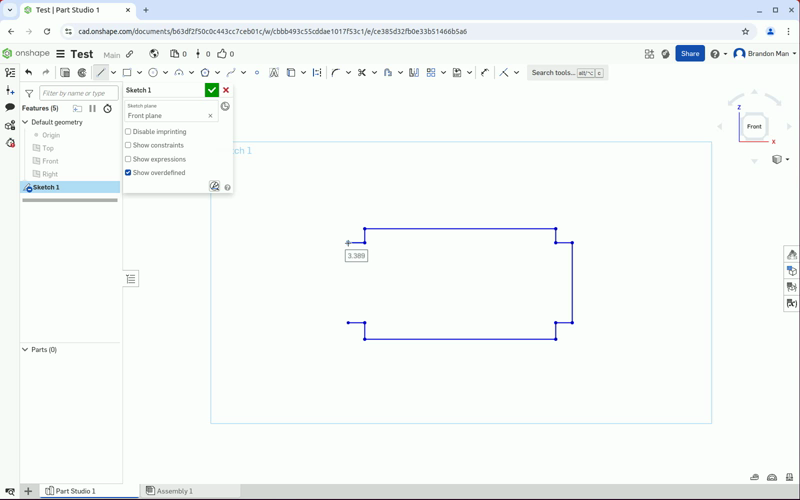
mouse_move(348, 322)
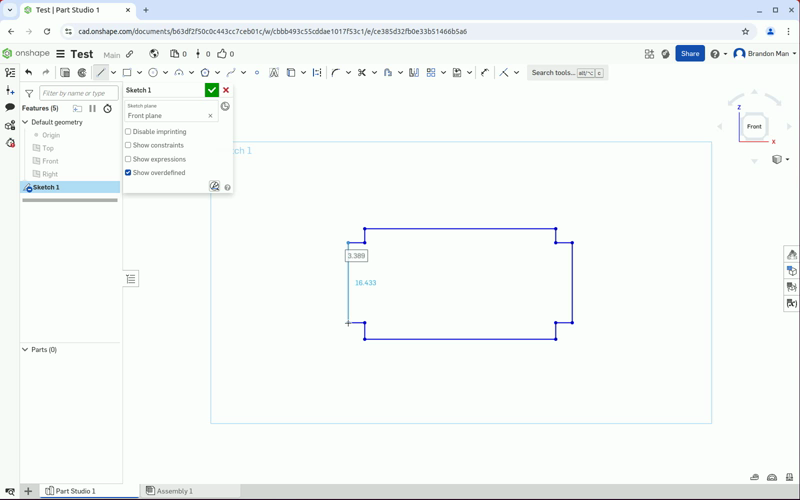
key_up(shift)
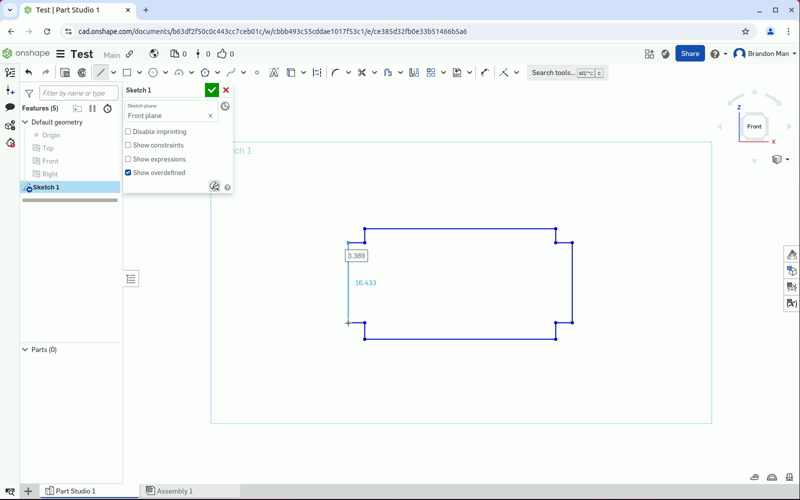
click(348, 322)
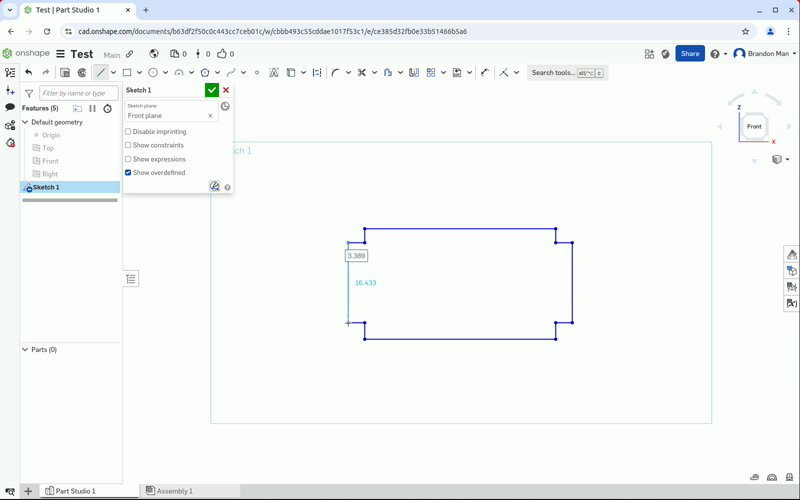
key(esc)
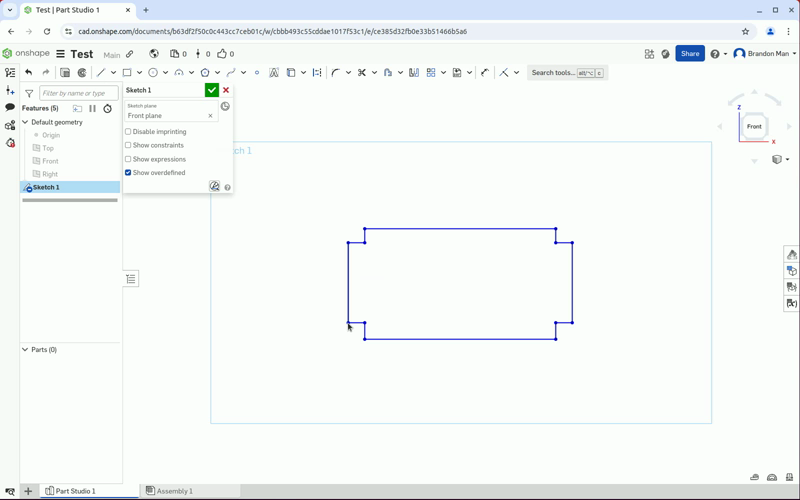
mouse_move(445, 291)
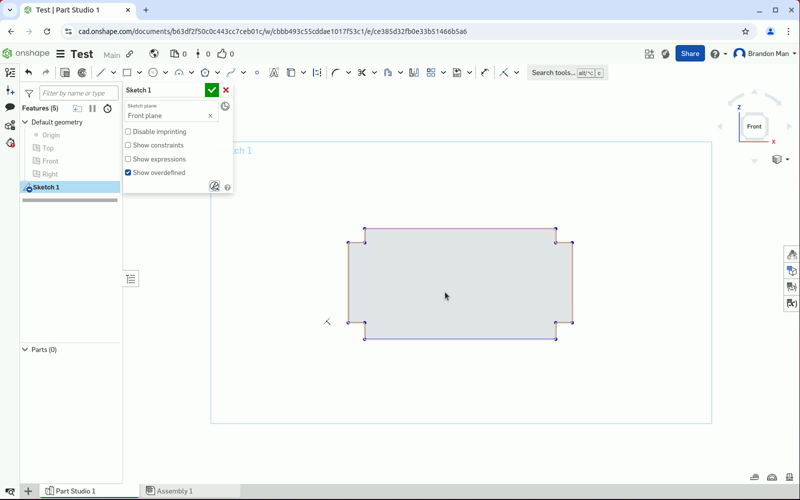
click(445, 291)
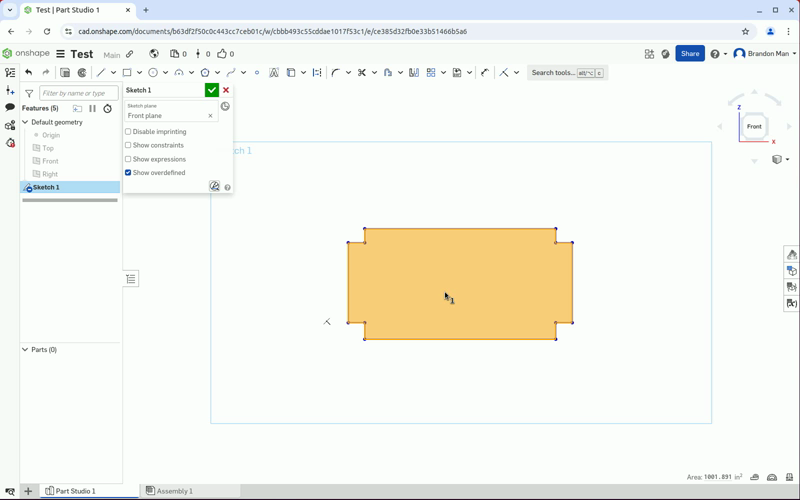
mouse_move(73, 352)
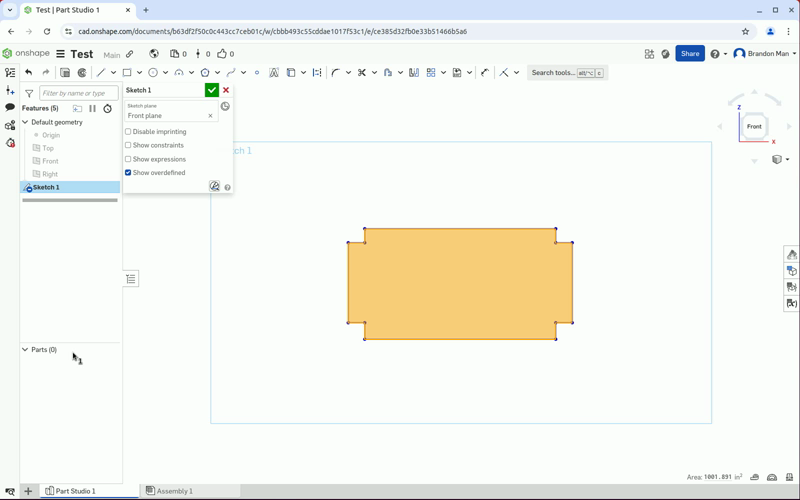
key(shift+y)
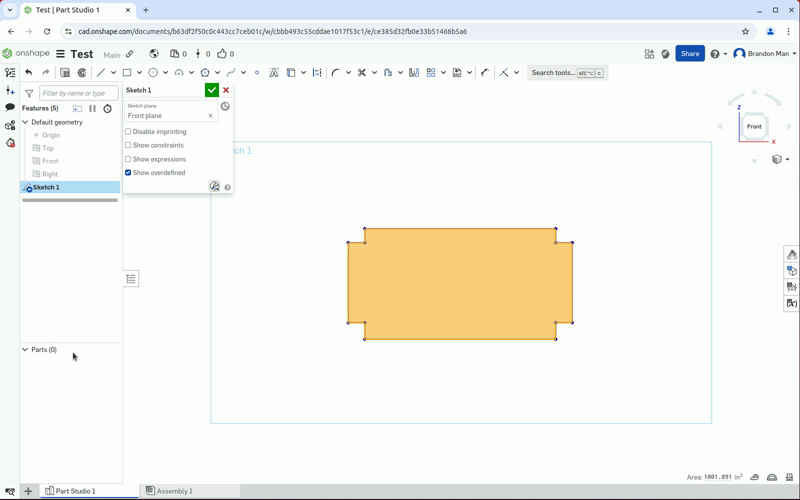
key(shift+e)
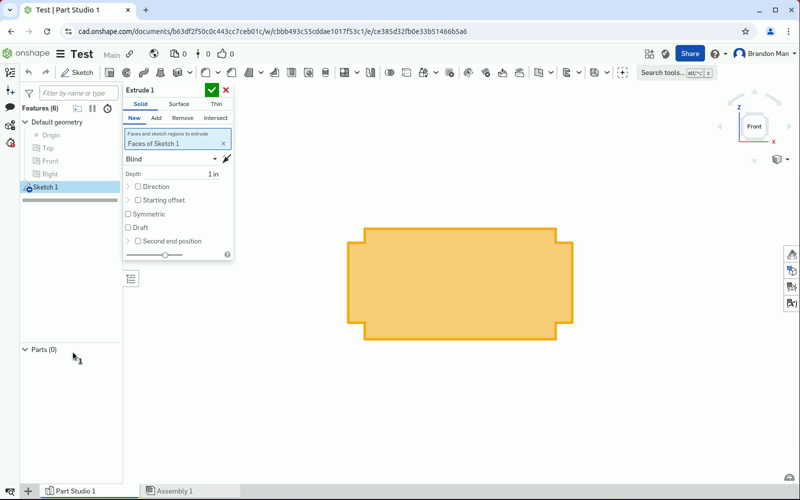
mouse_move(143, 106)
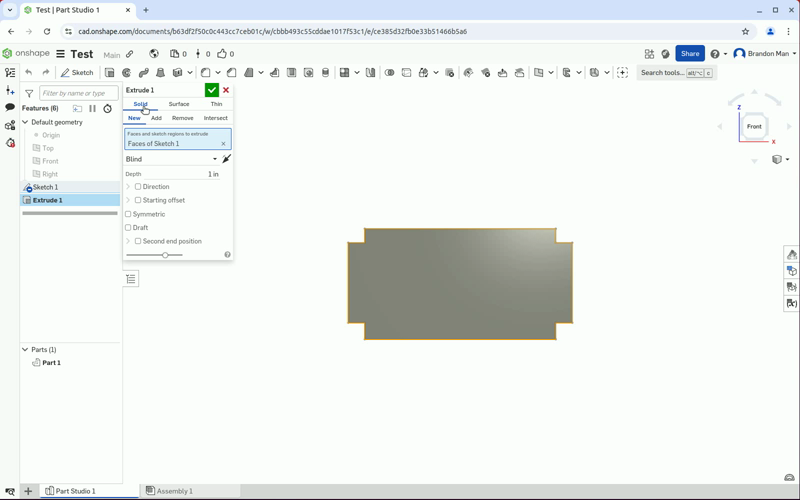
click(143, 106)
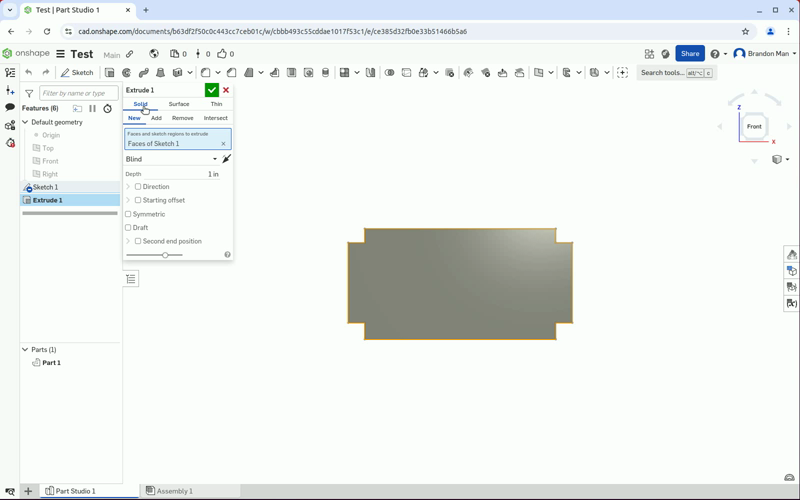
mouse_move(137, 120)
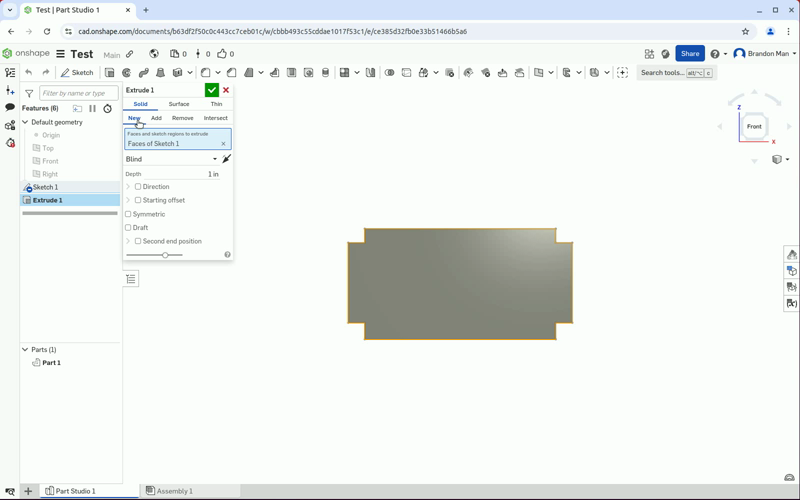
click(137, 120)
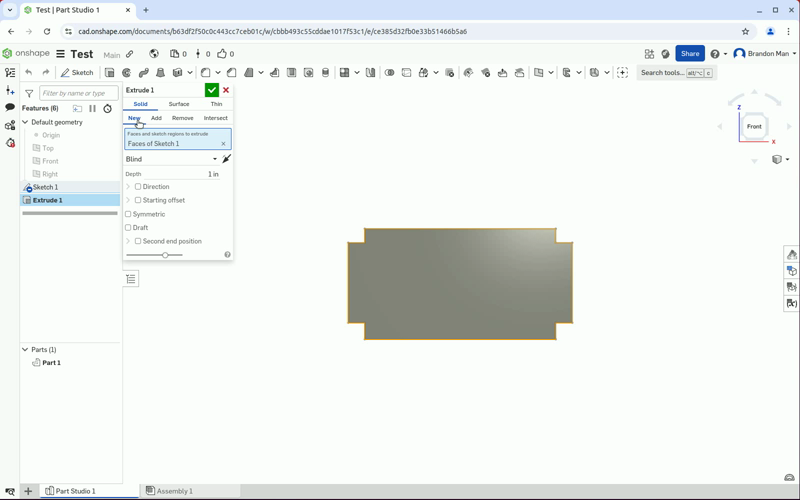
key(tab, 4)
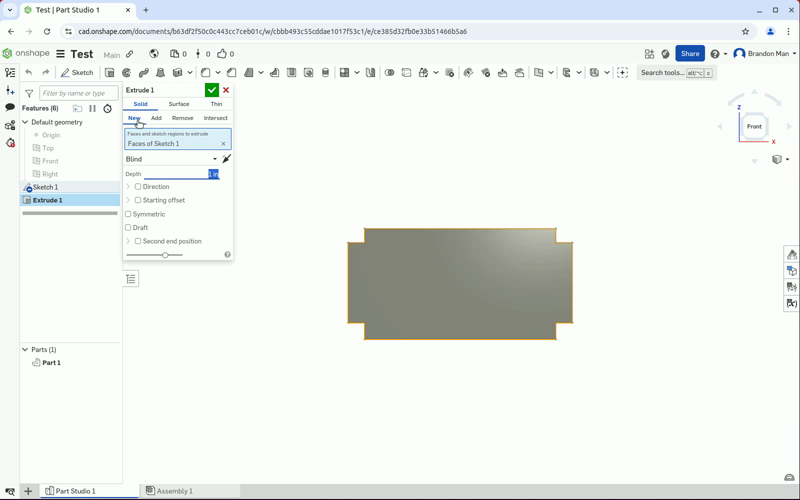
text(0.722)
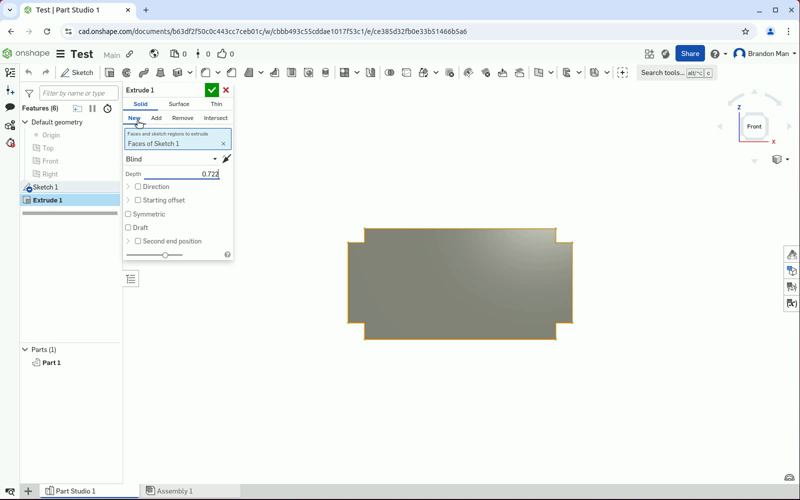
key(enter)
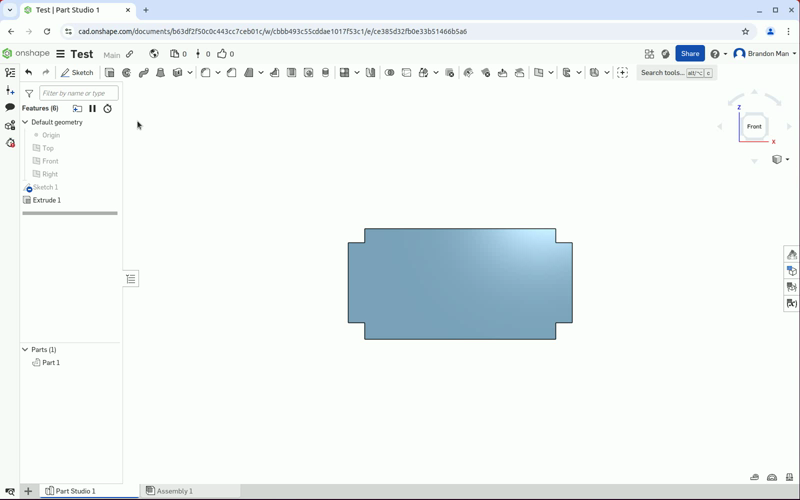
key(shift+h)
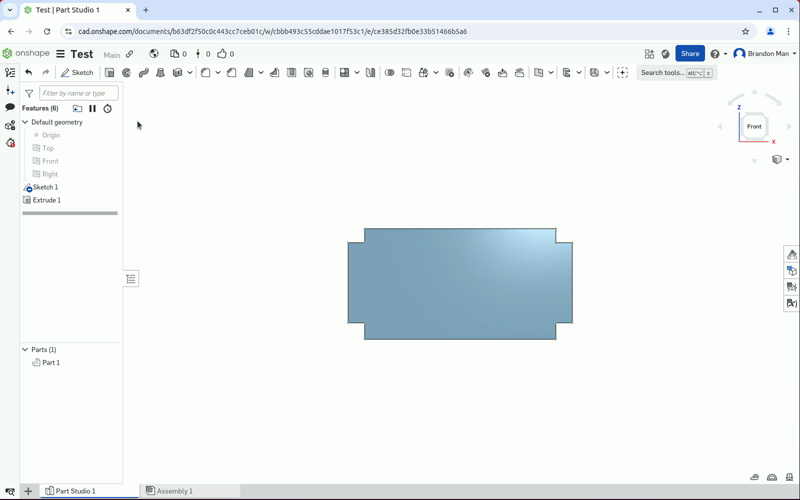
key(shift+h)
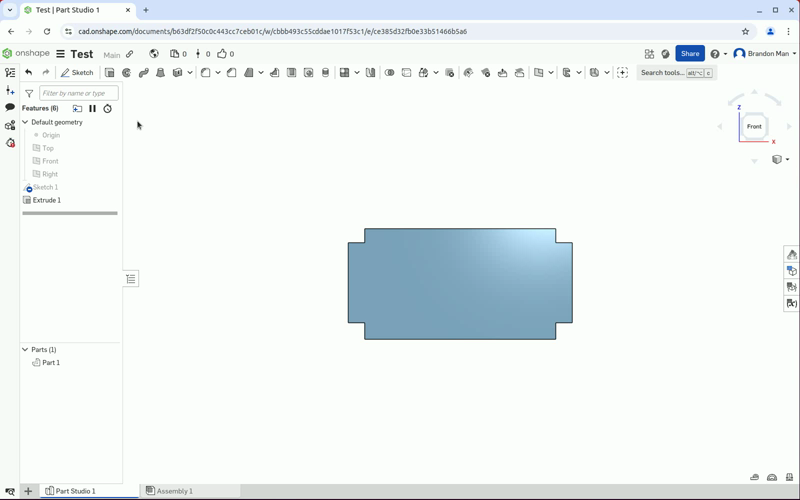
mouse_move(73, 189)
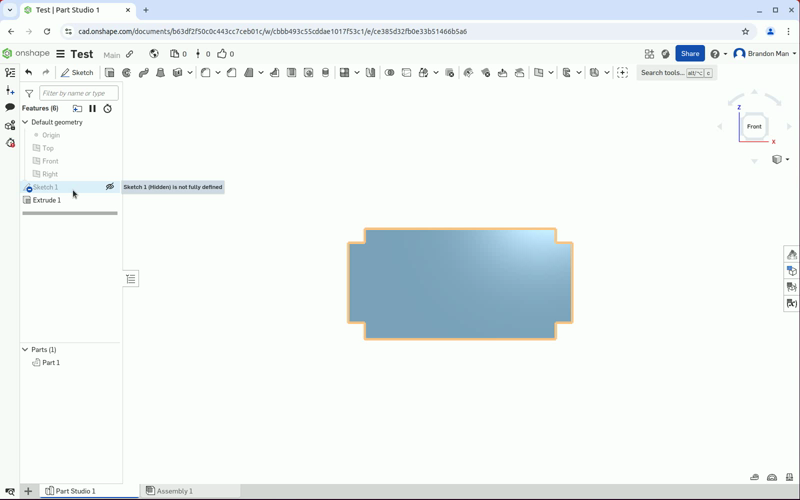
click(73, 189)
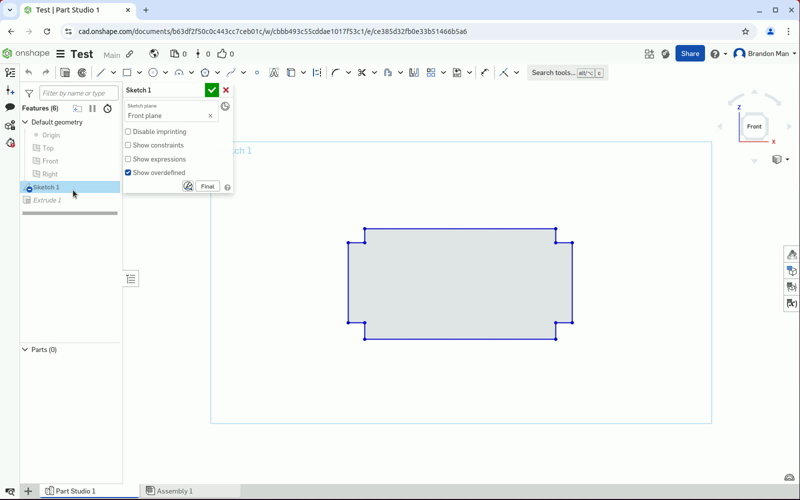
mouse_move(229, 92)
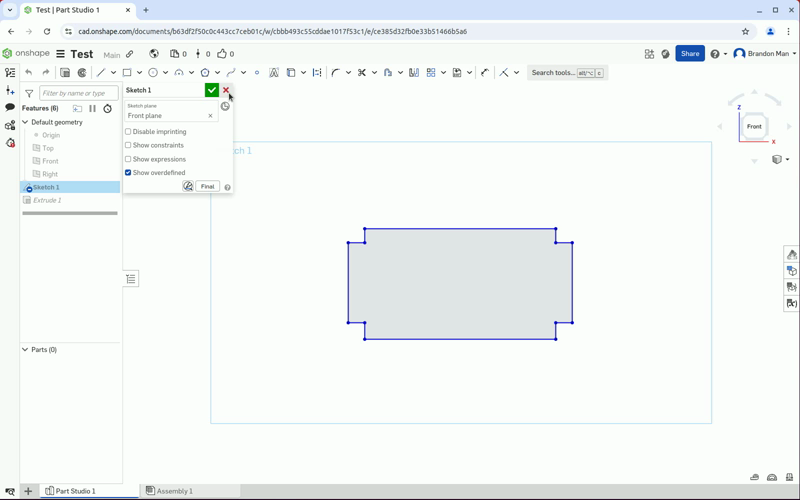
click(229, 92)
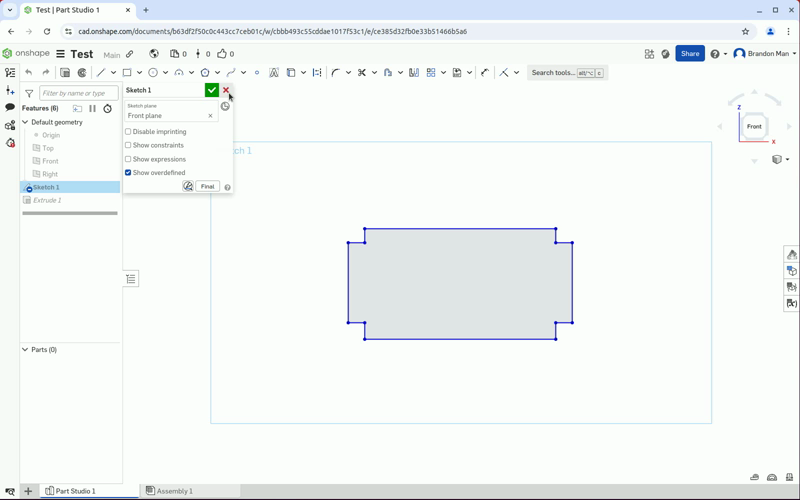
key(shift+s)
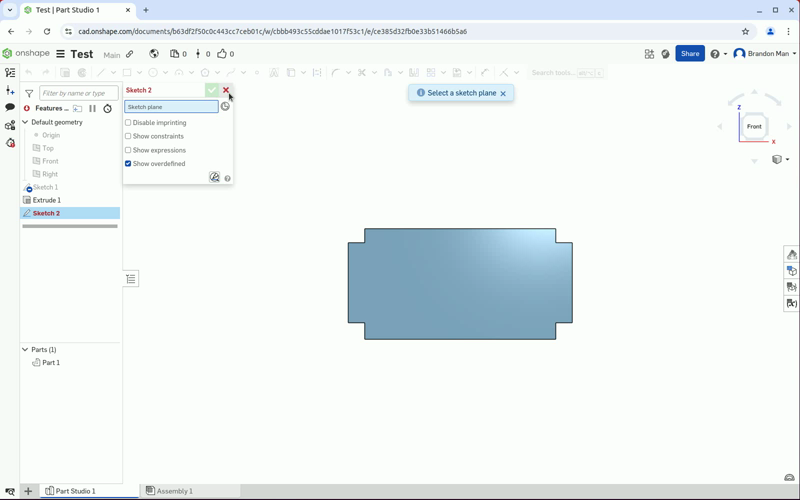
mouse_move(73, 163)
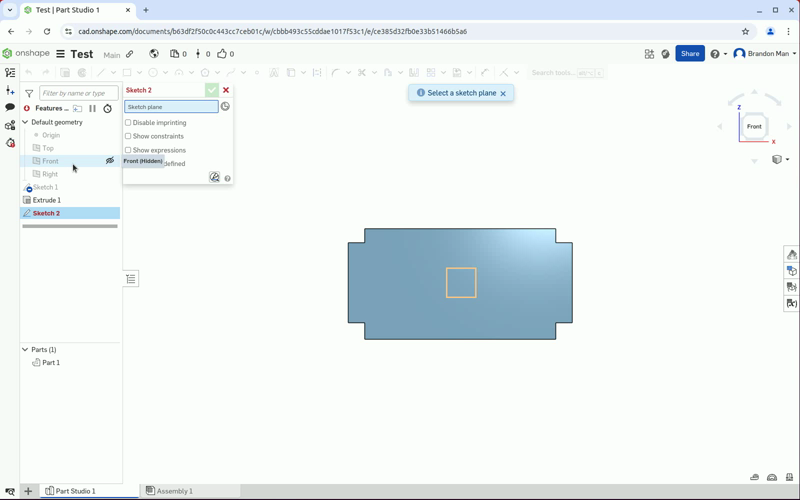
click(73, 163)
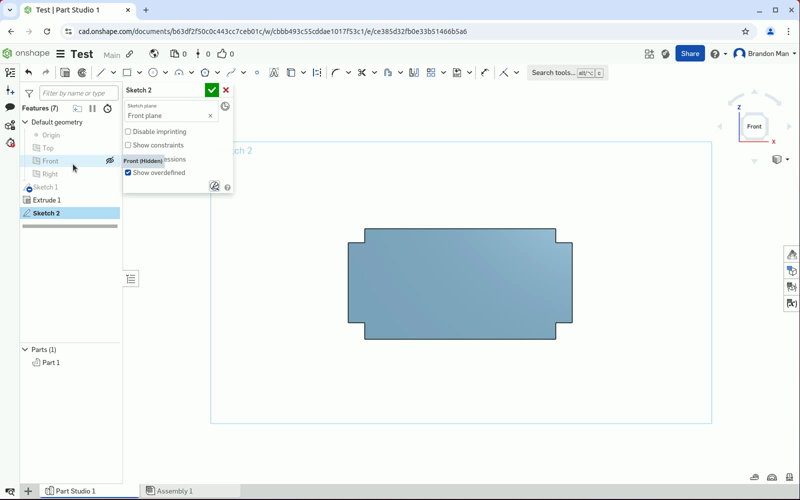
mouse_move(73, 352)
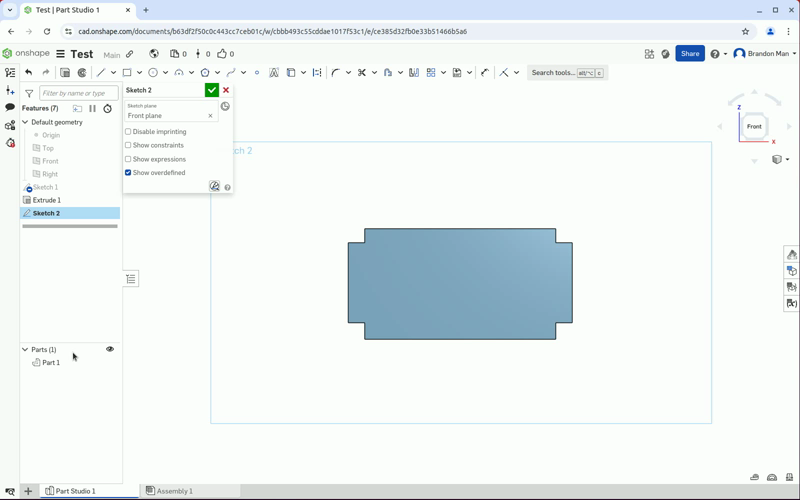
key(y)
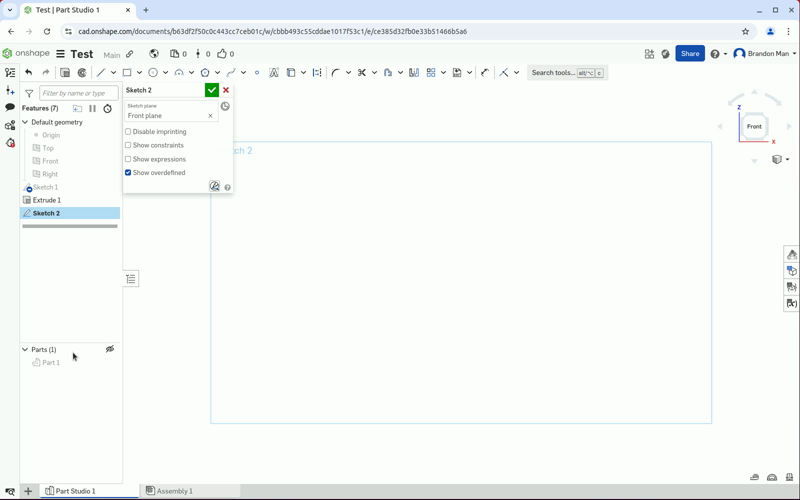
key(l)
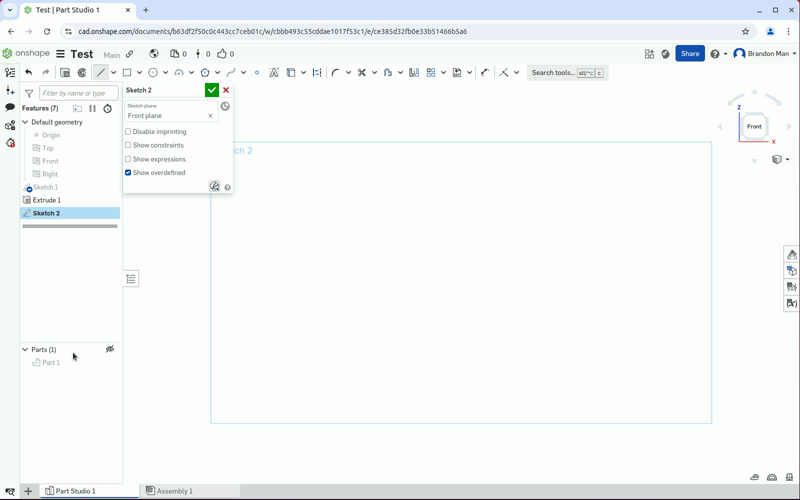
key_down(shift)
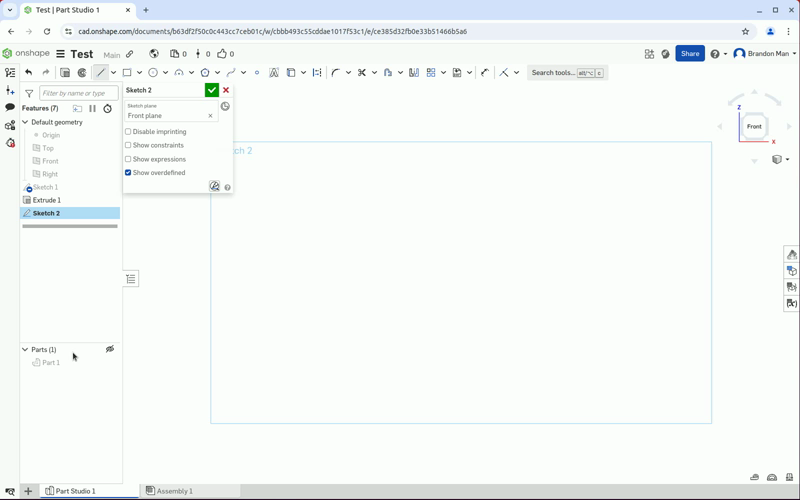
mouse_move(348, 243)
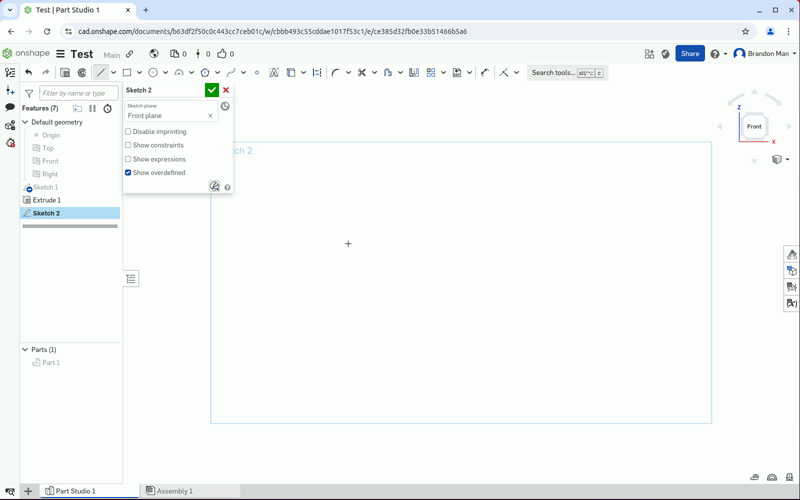
click(348, 243)
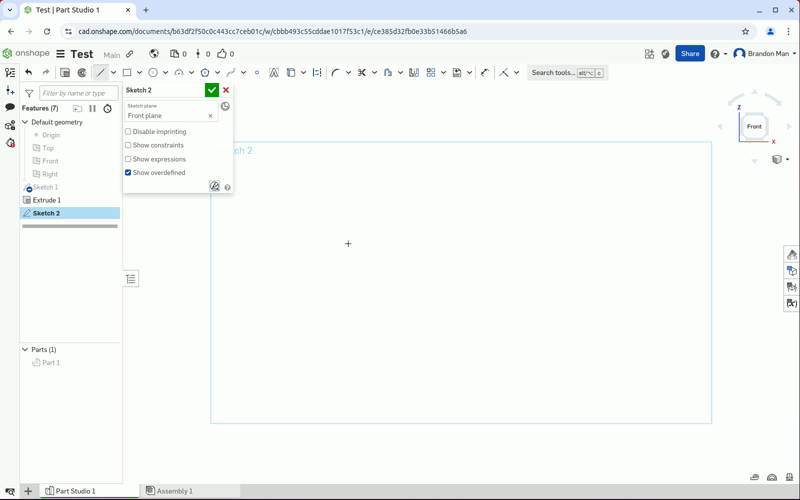
key_up(shift)
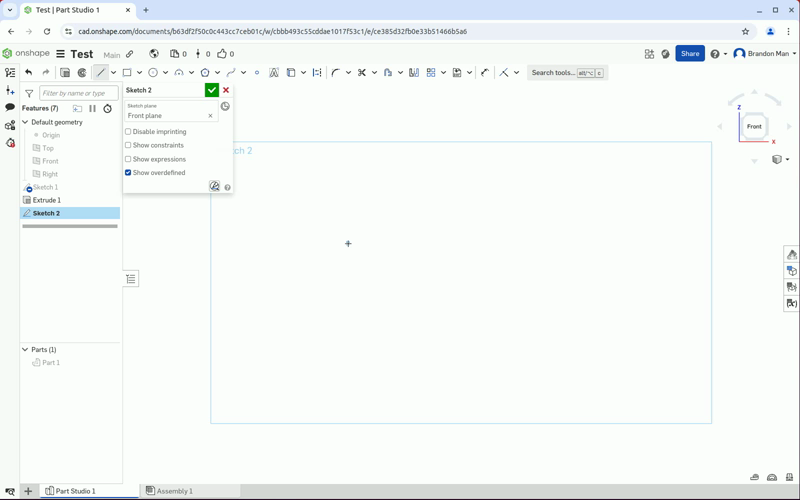
key_down(shift)
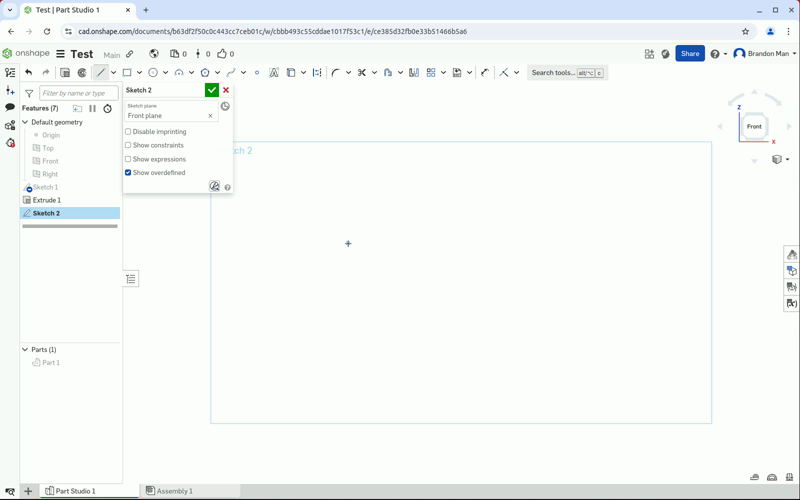
mouse_move(378, 243)
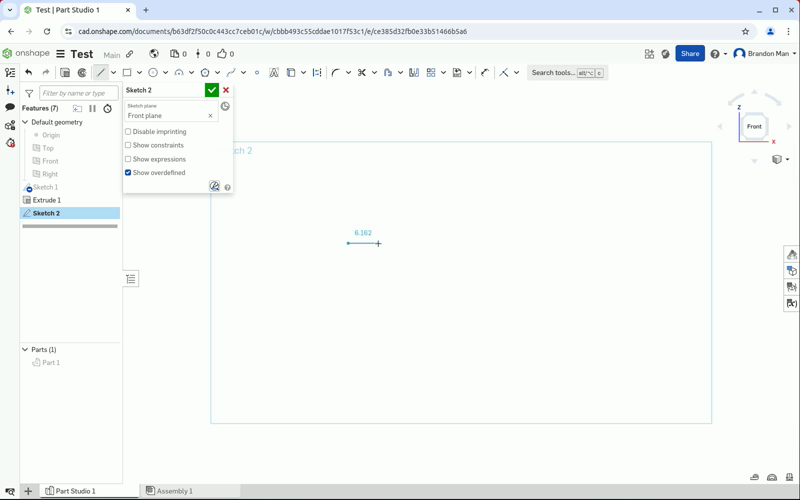
mouse_move(364, 243)
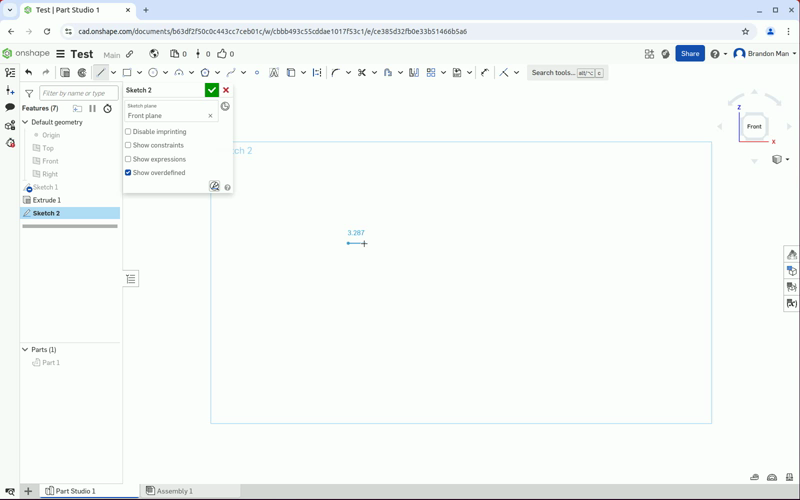
click(364, 243)
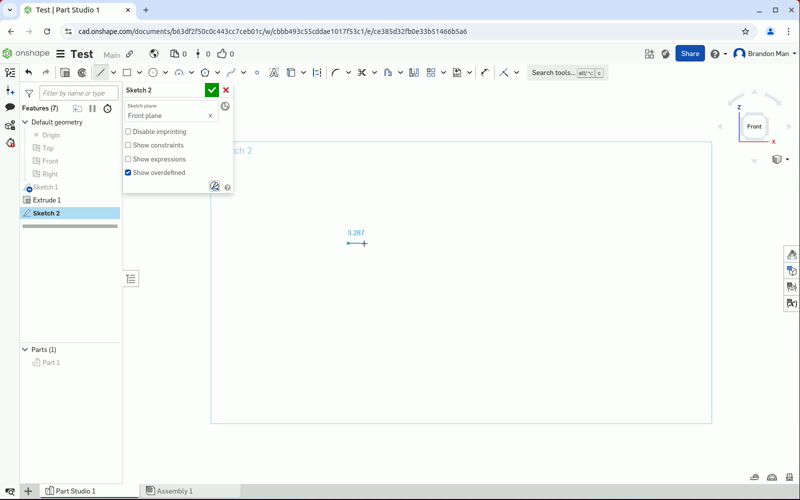
key_up(shift)
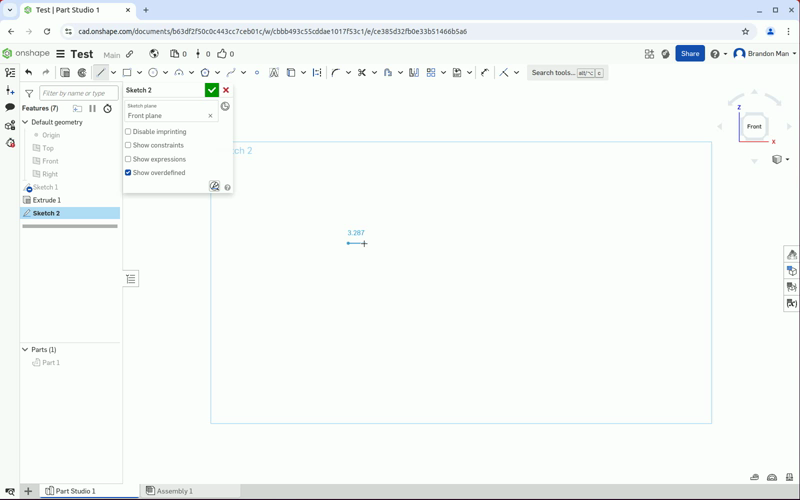
key_down(shift)
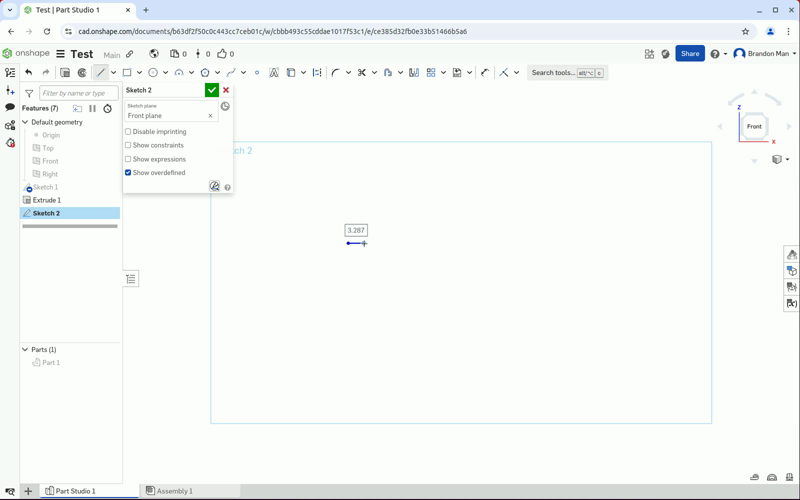
mouse_move(394, 243)
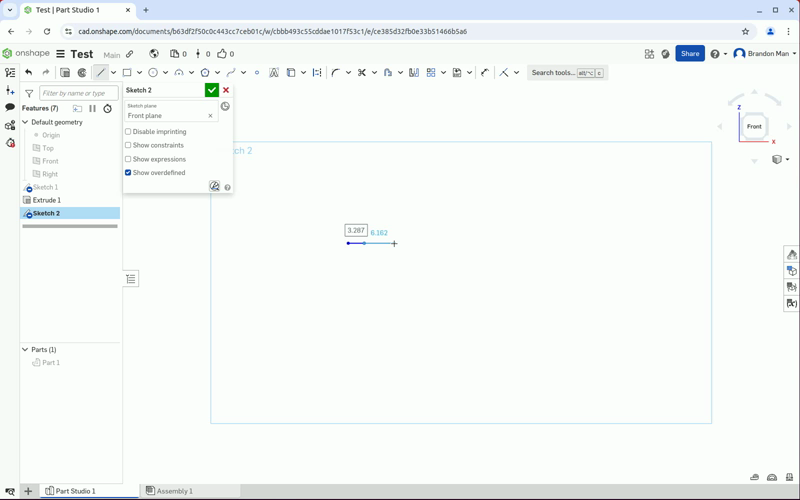
mouse_move(364, 226)
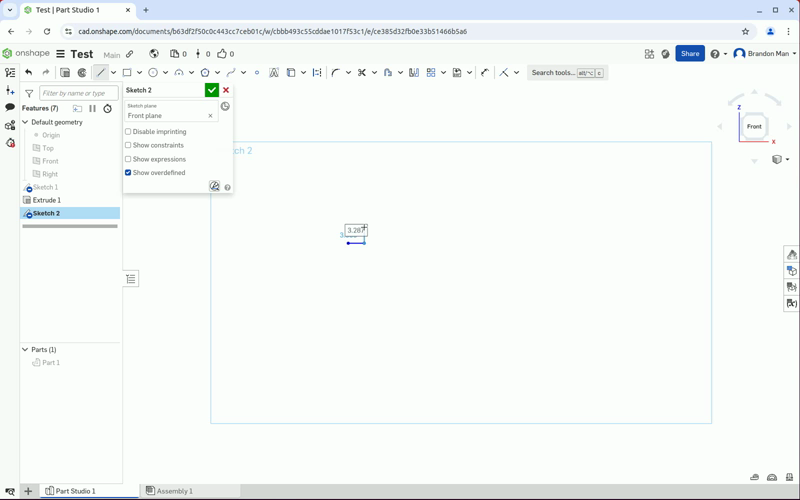
click(364, 226)
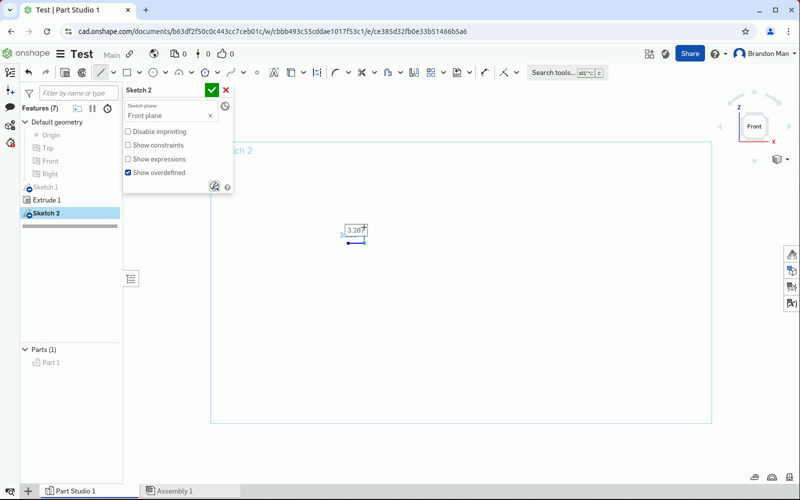
key_up(shift)
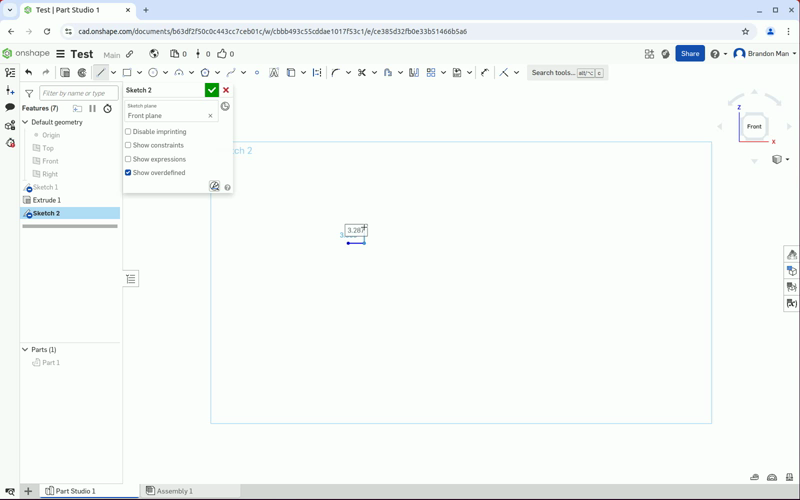
key_down(shift)
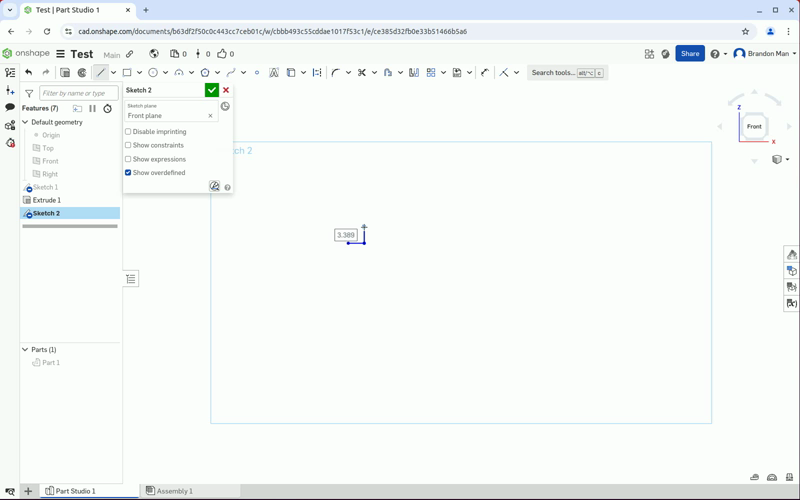
mouse_move(394, 226)
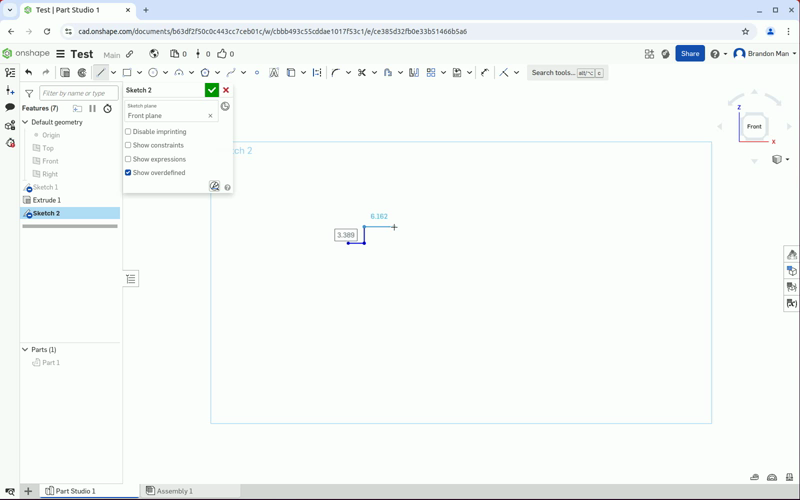
mouse_move(348, 226)
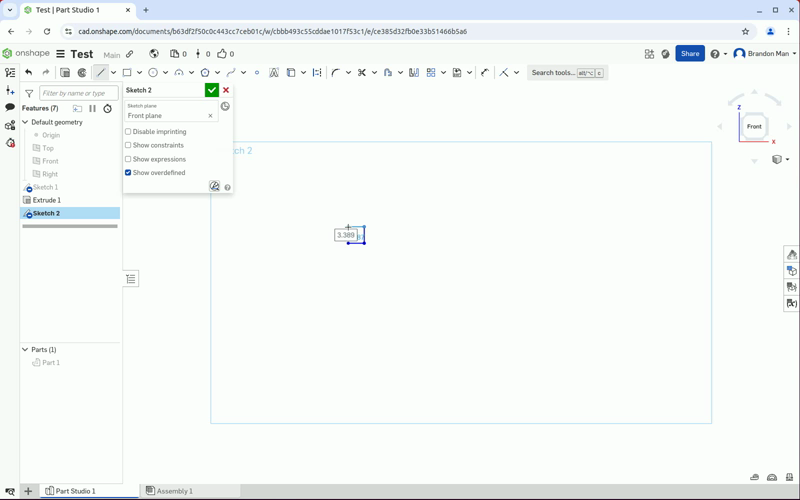
click(348, 226)
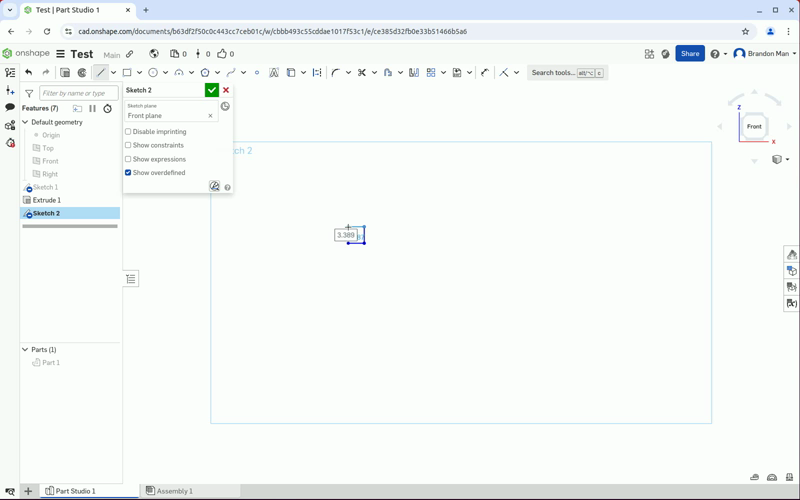
key_up(shift)
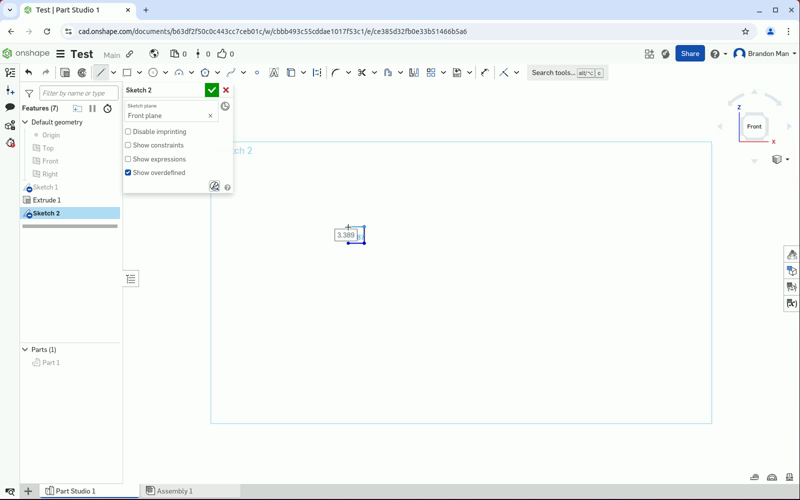
mouse_move(378, 226)
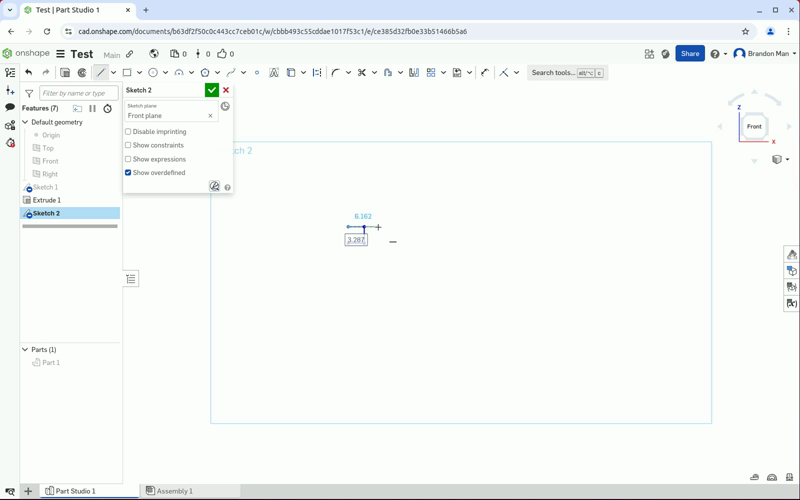
key_down(shift)
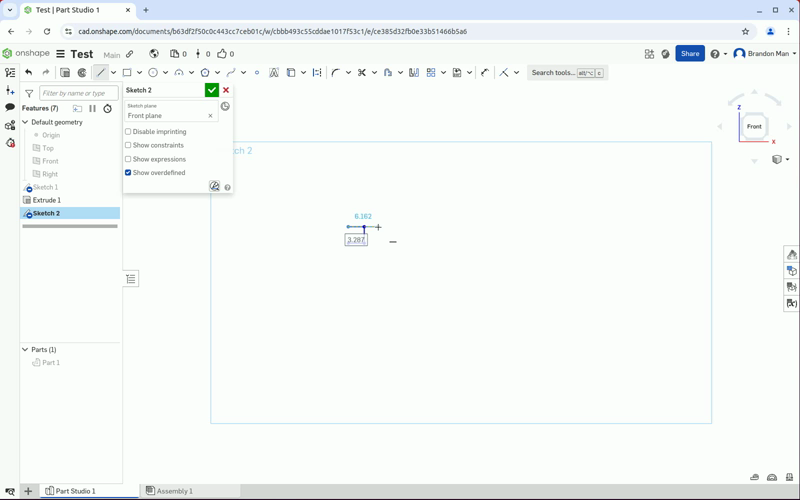
mouse_move(348, 243)
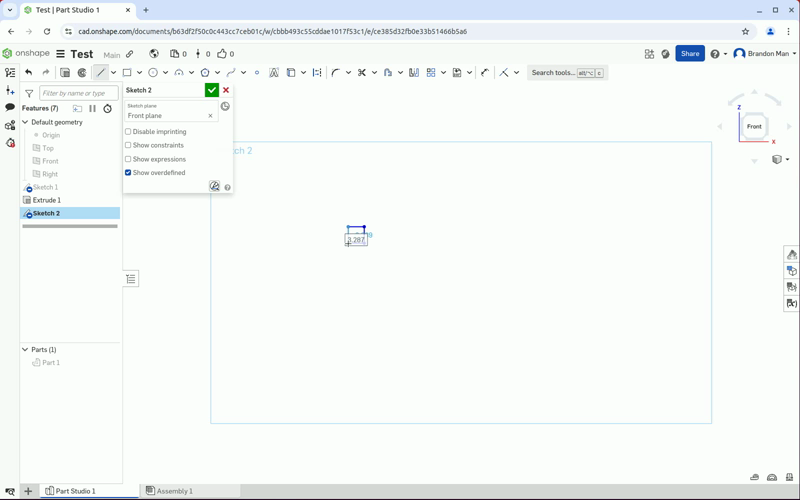
key_up(shift)
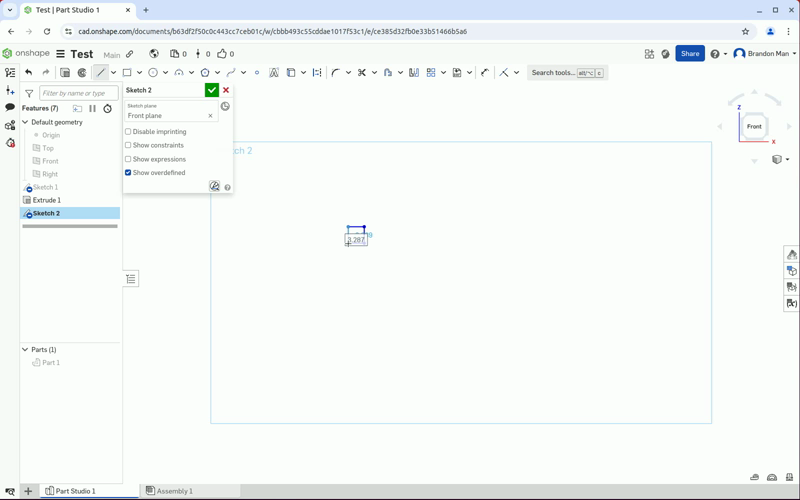
click(348, 243)
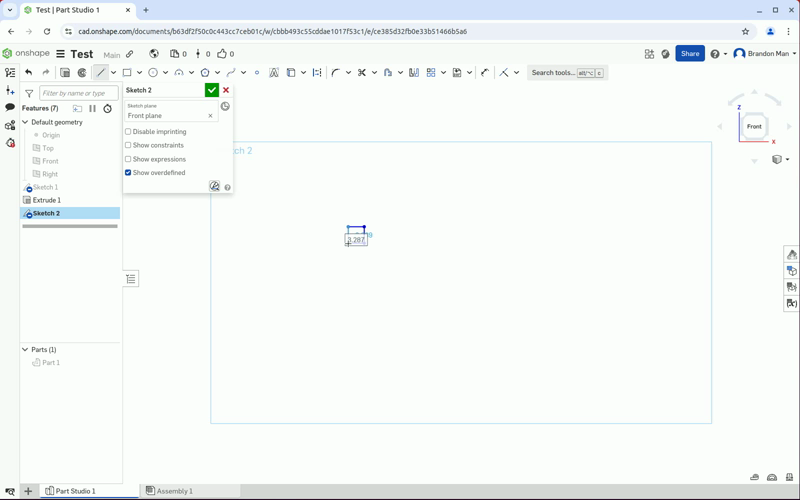
key(esc)
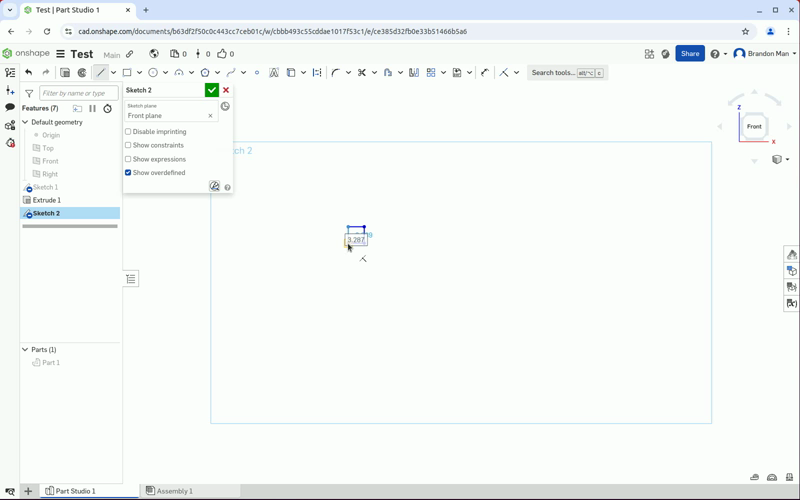
mouse_move(363, 231)
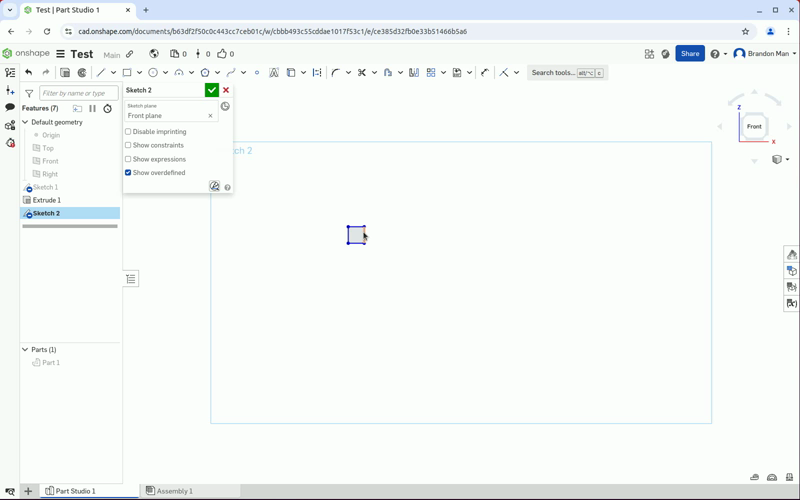
scroll(6)
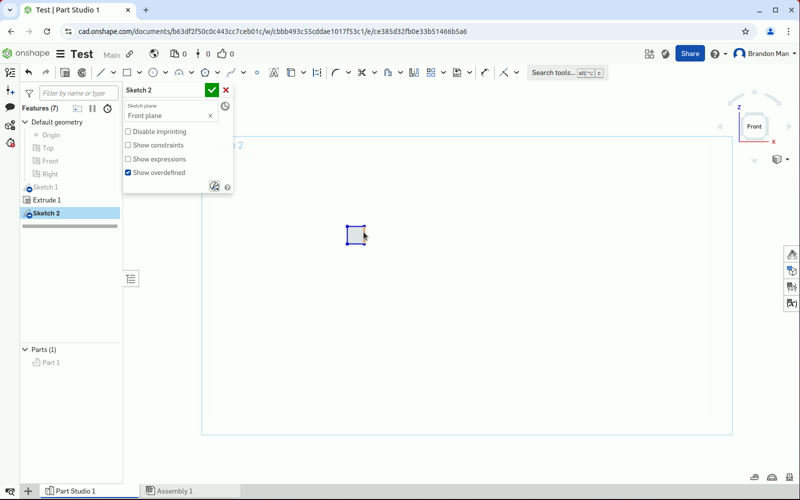
scroll(6)
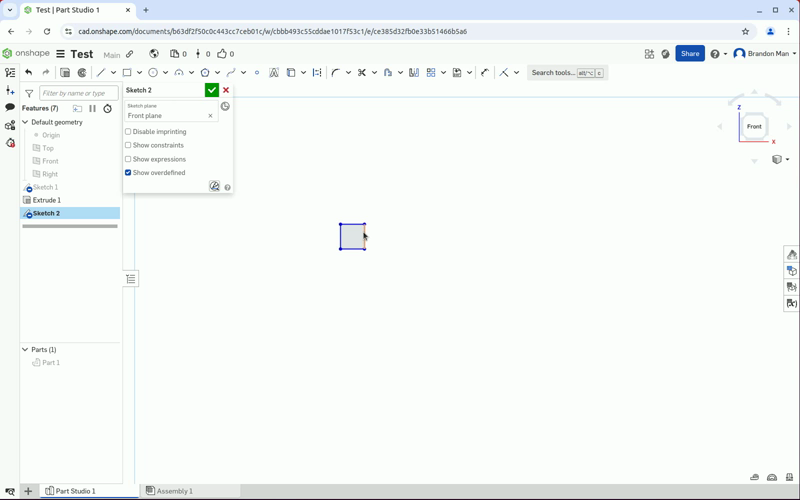
scroll(6)
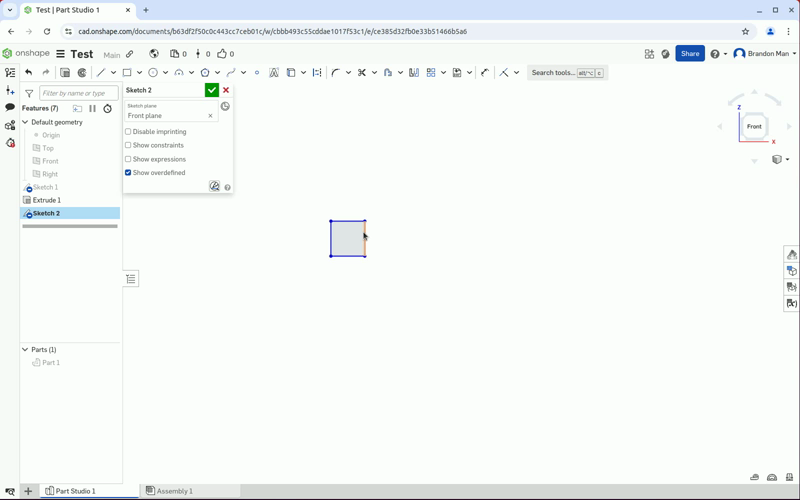
scroll(6)
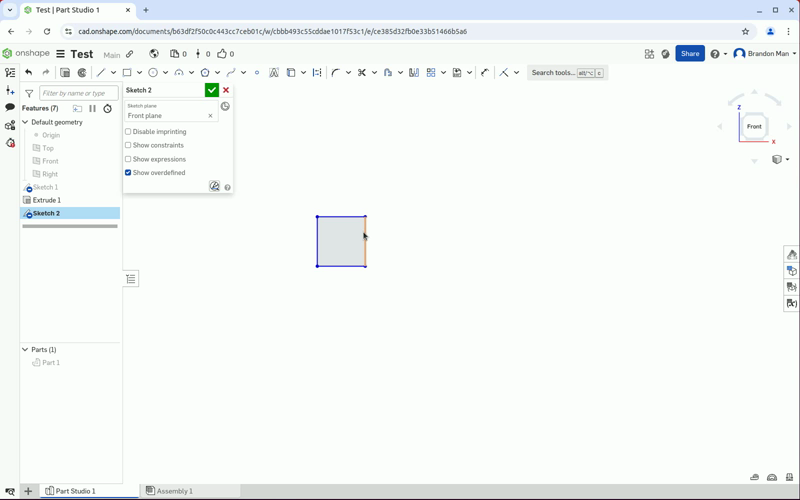
scroll(6)
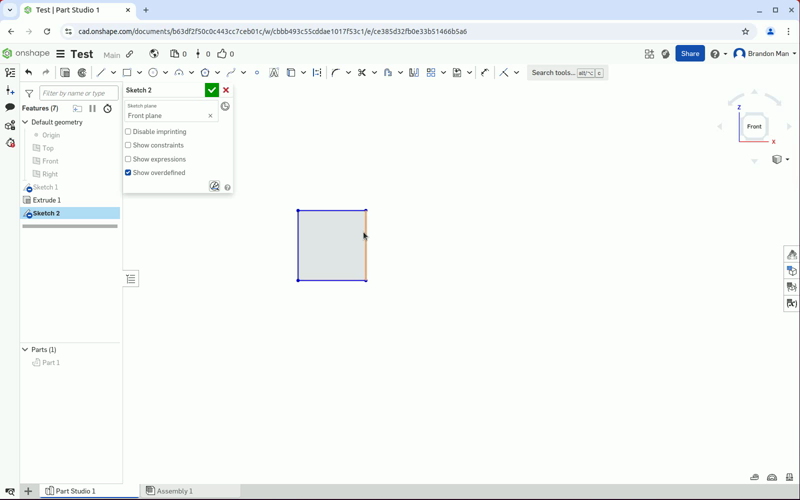
scroll(6)
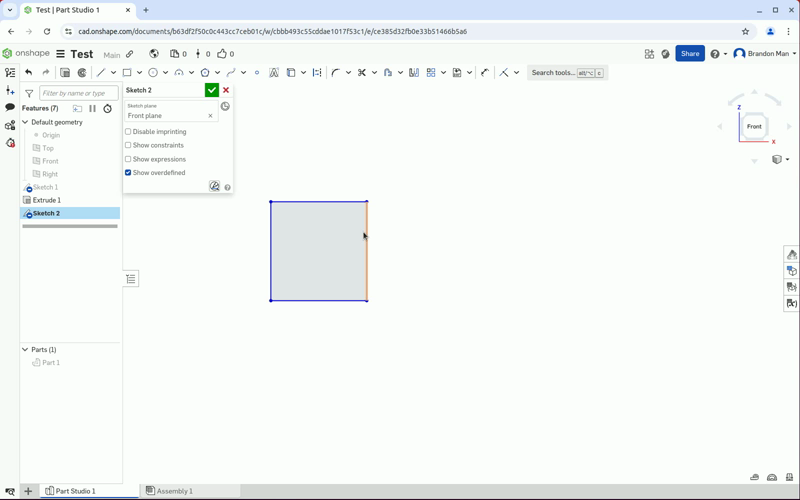
scroll(6)
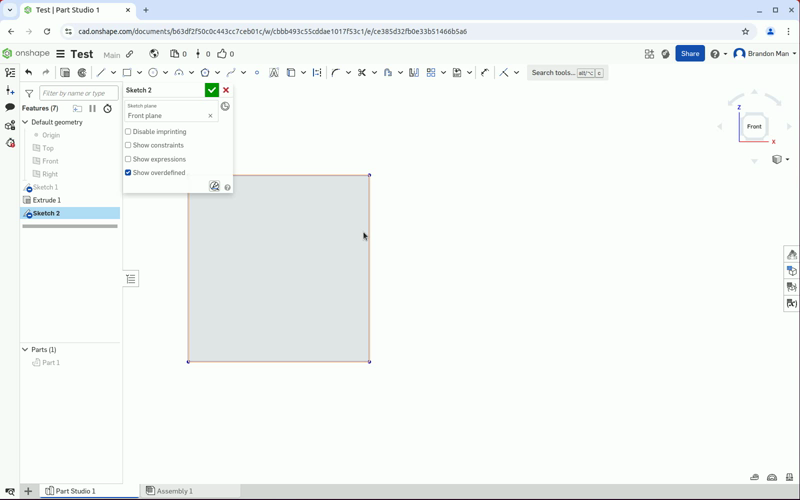
click(363, 231)
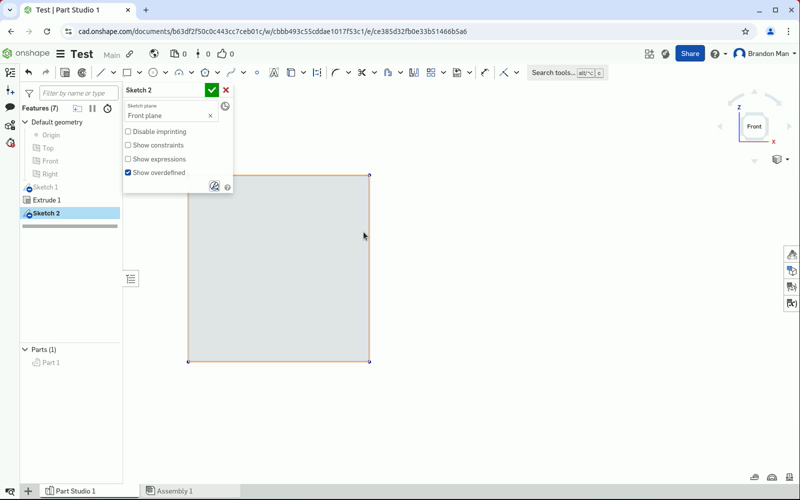
scroll(-6)
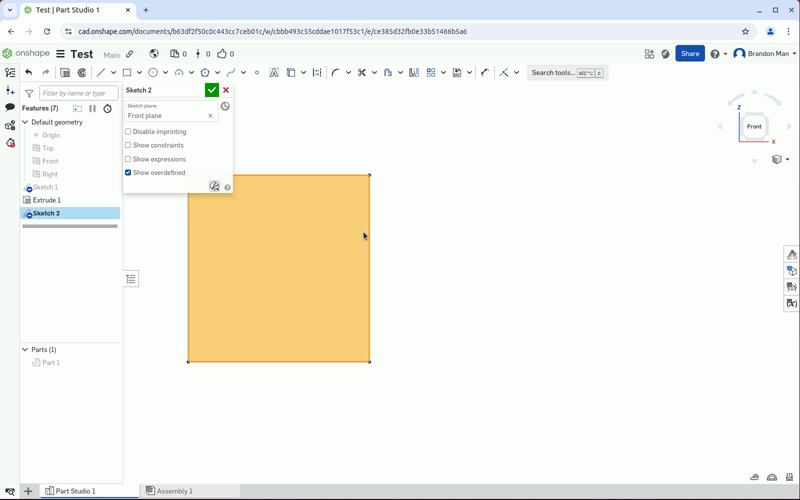
scroll(-6)
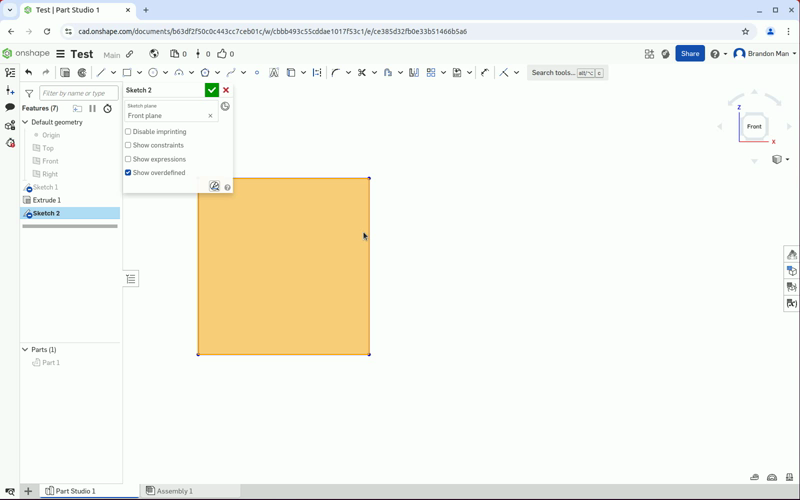
scroll(-6)
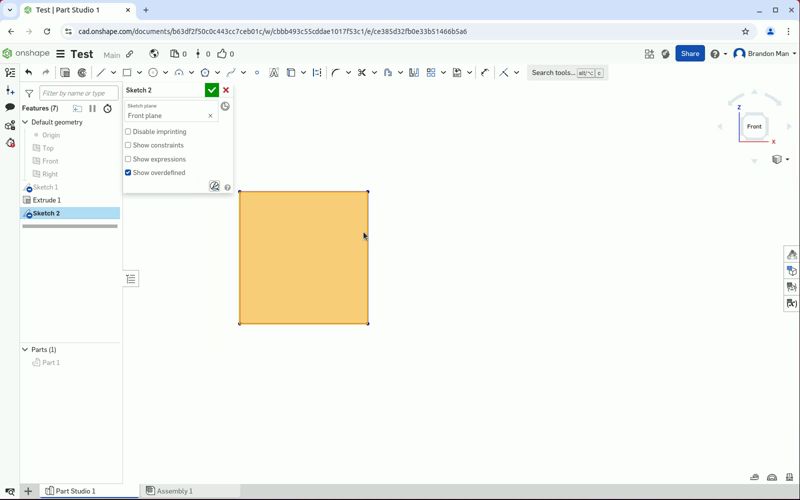
scroll(-6)
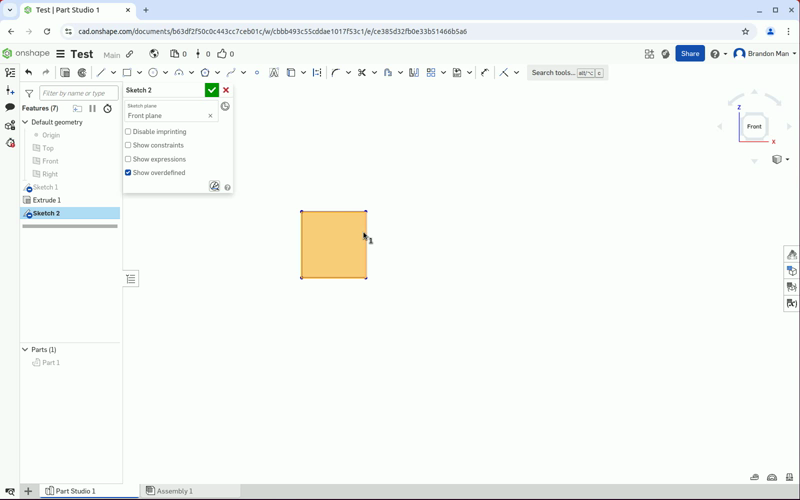
scroll(-6)
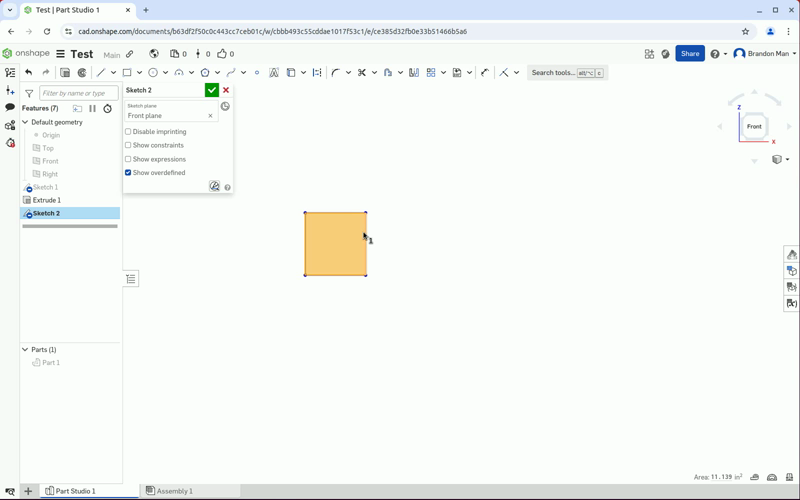
scroll(-6)
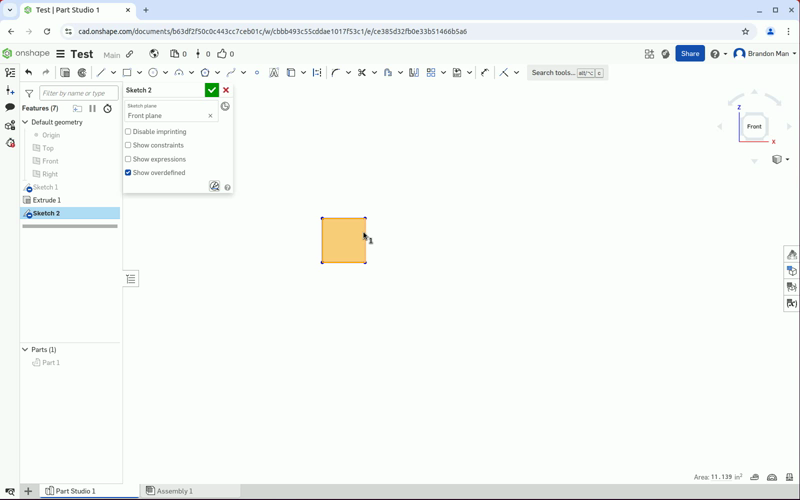
scroll(-6)
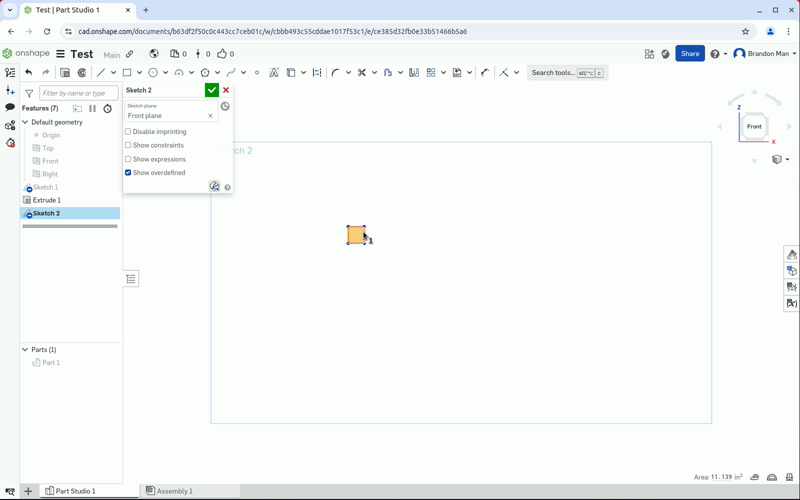
mouse_move(73, 352)
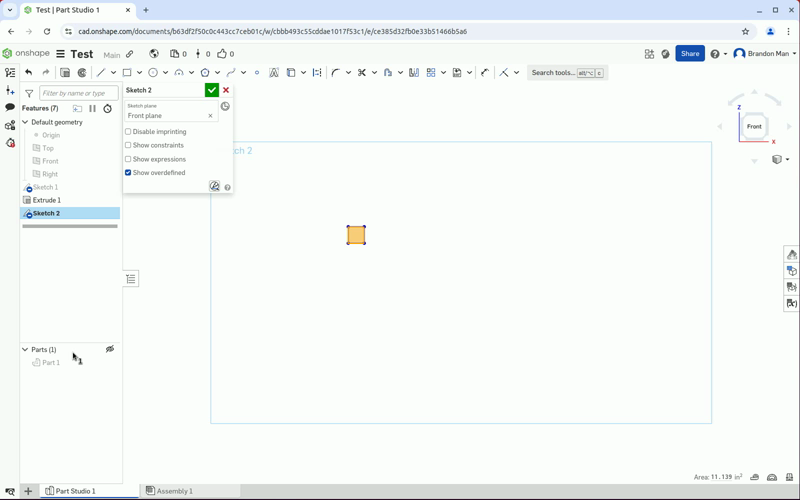
key(shift+y)
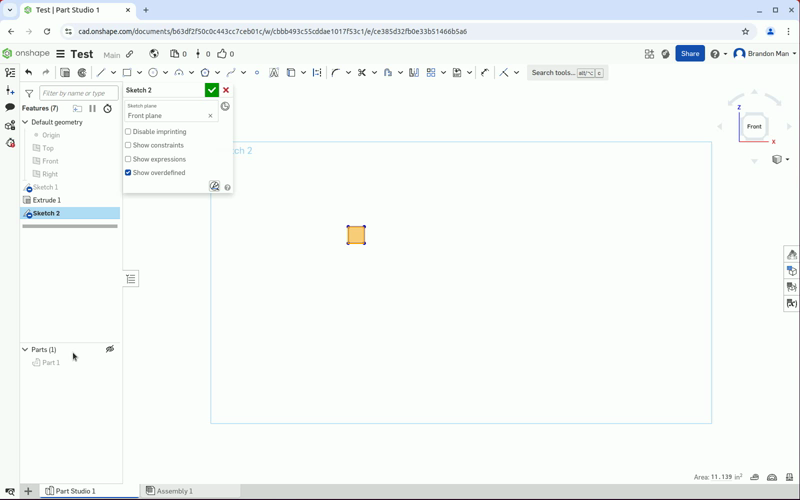
key(shift+e)
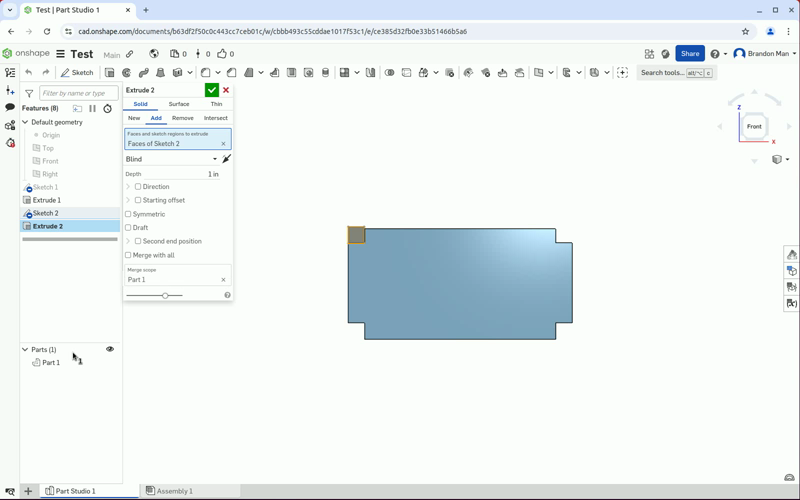
mouse_move(143, 106)
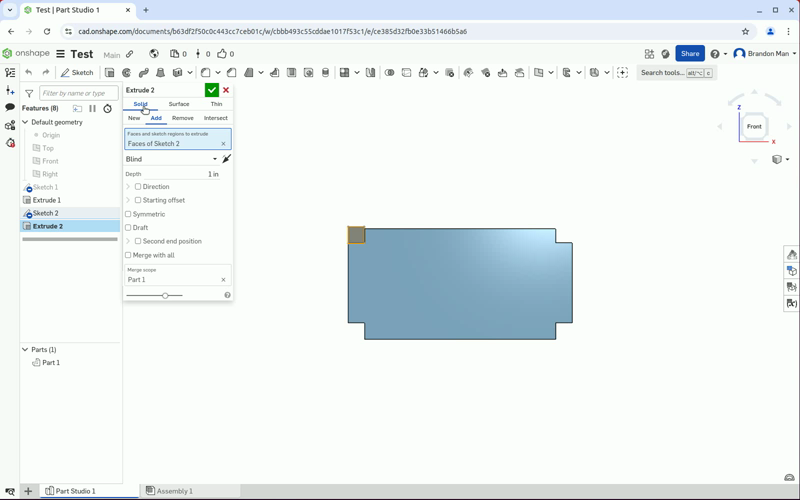
click(143, 106)
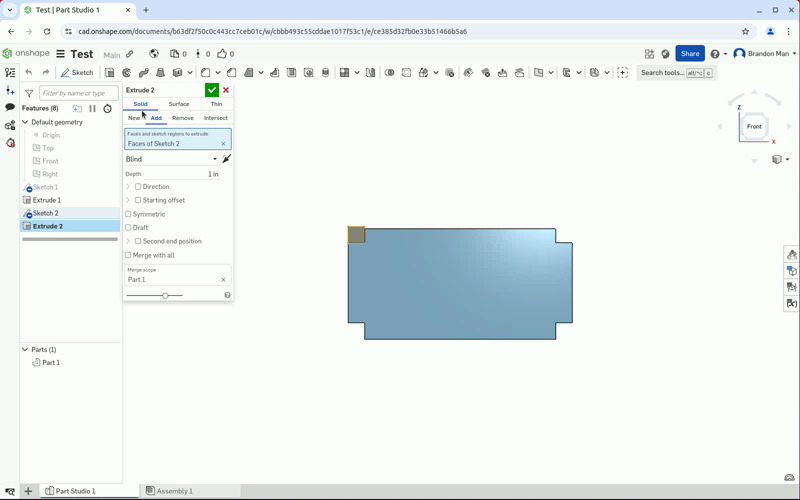
mouse_move(137, 120)
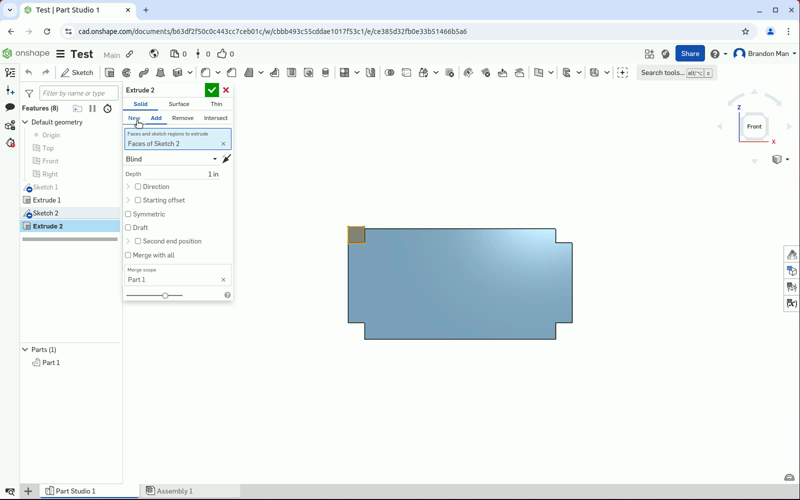
click(137, 120)
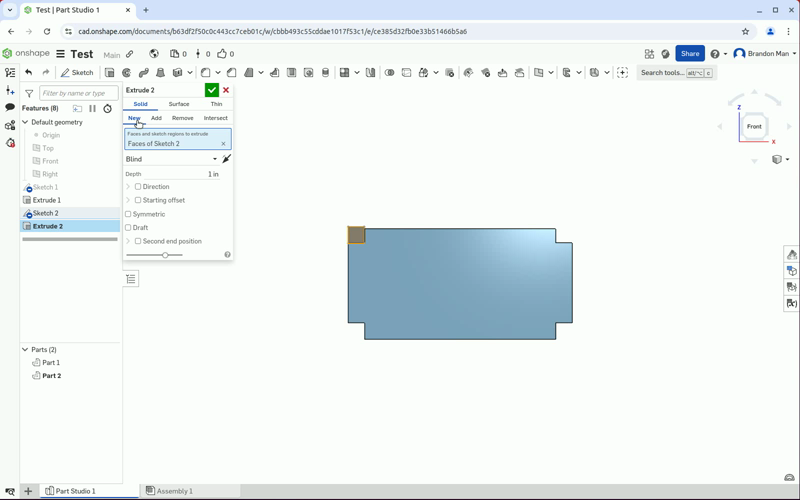
key(tab, 4)
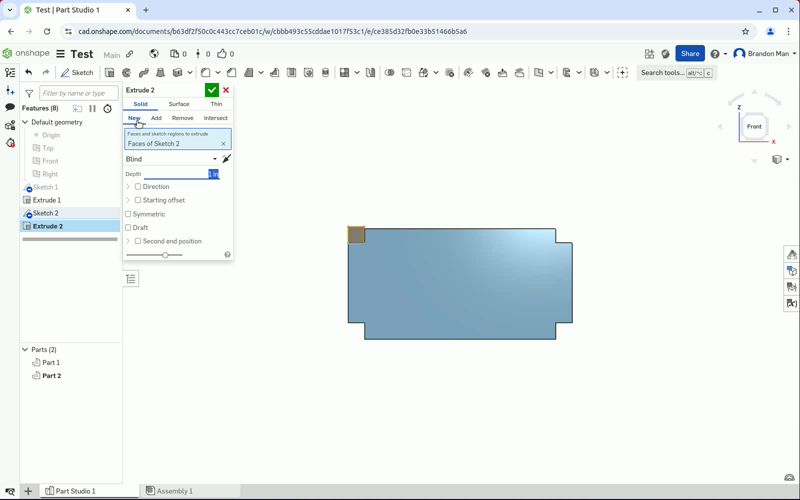
text(12.758)
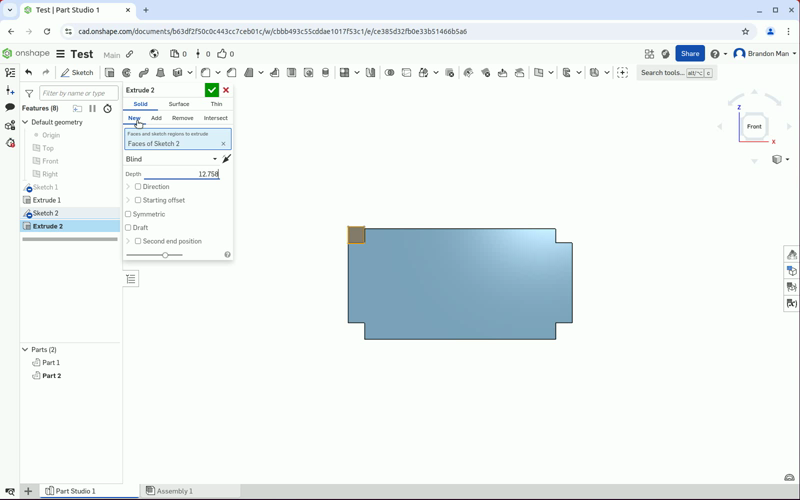
key(enter)
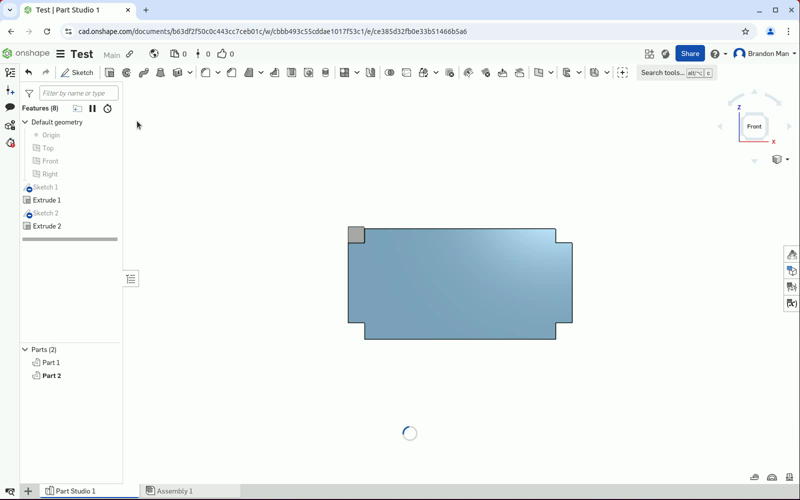
key(shift+h)
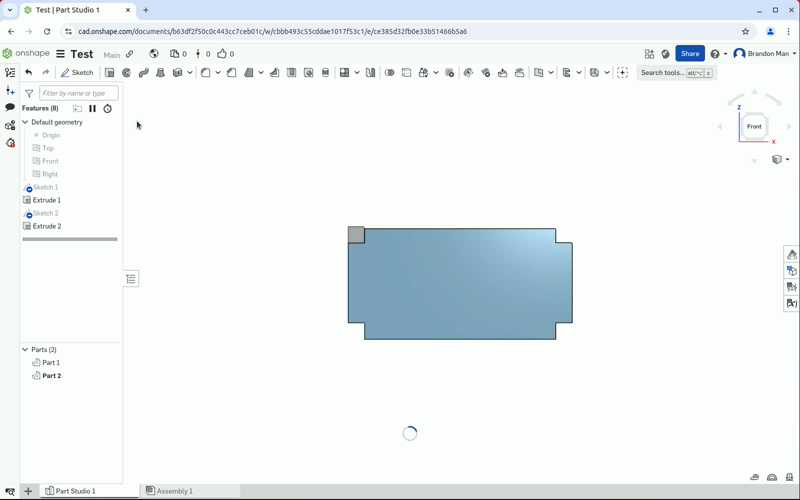
key(shift+h)
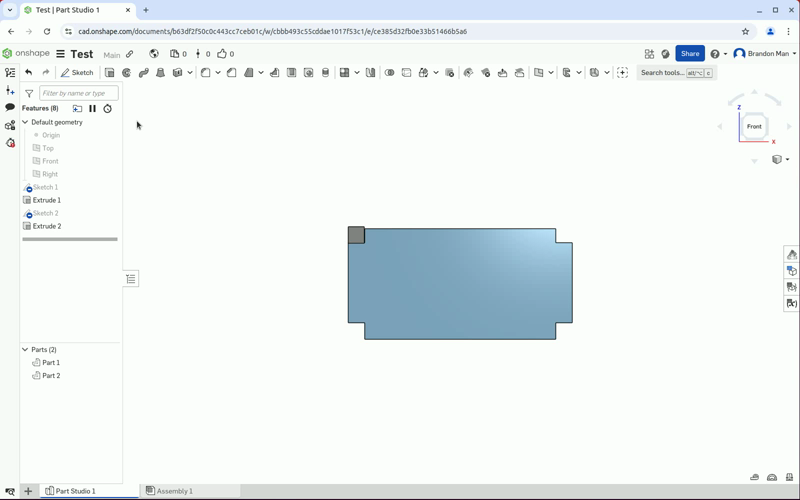
mouse_move(73, 189)
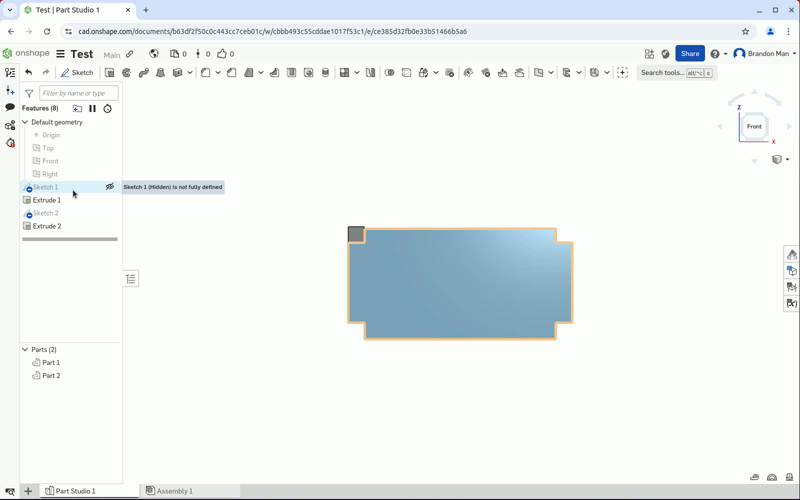
click(73, 189)
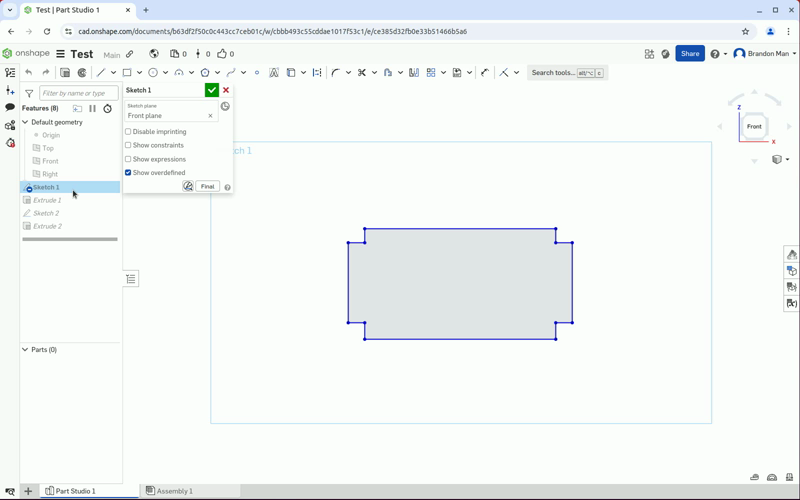
mouse_move(229, 92)
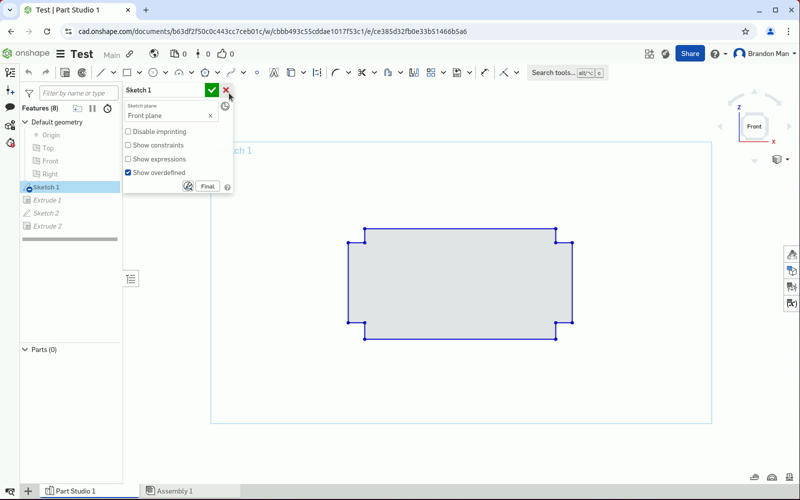
click(229, 92)
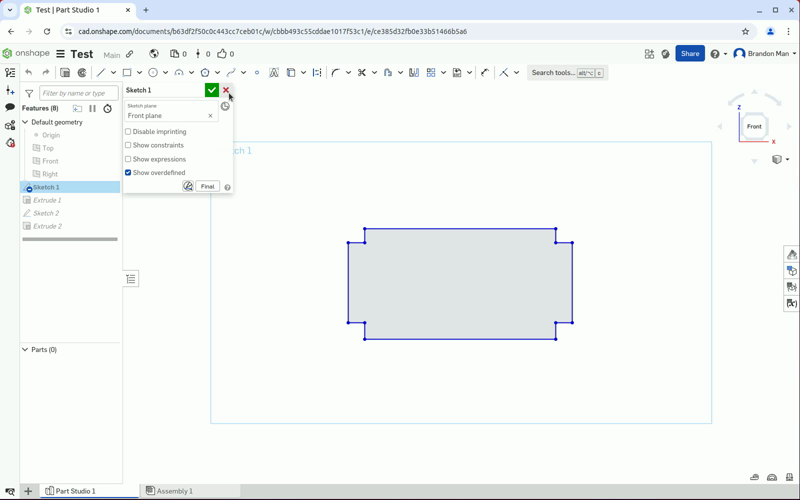
key(shift+s)
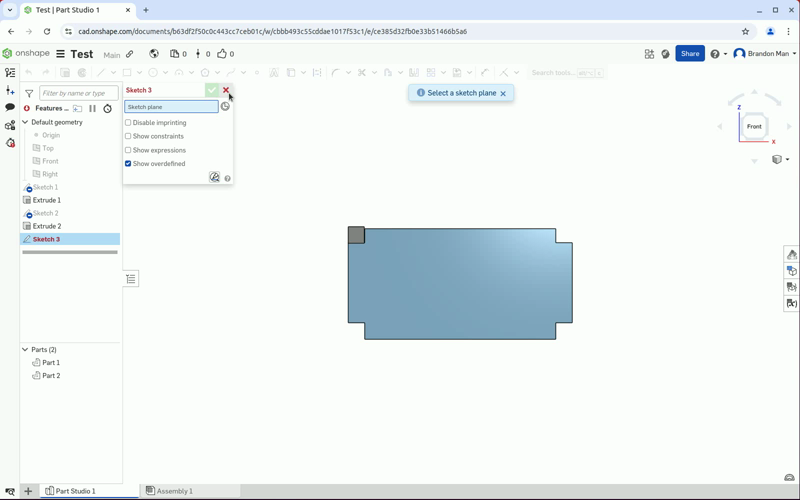
mouse_move(73, 163)
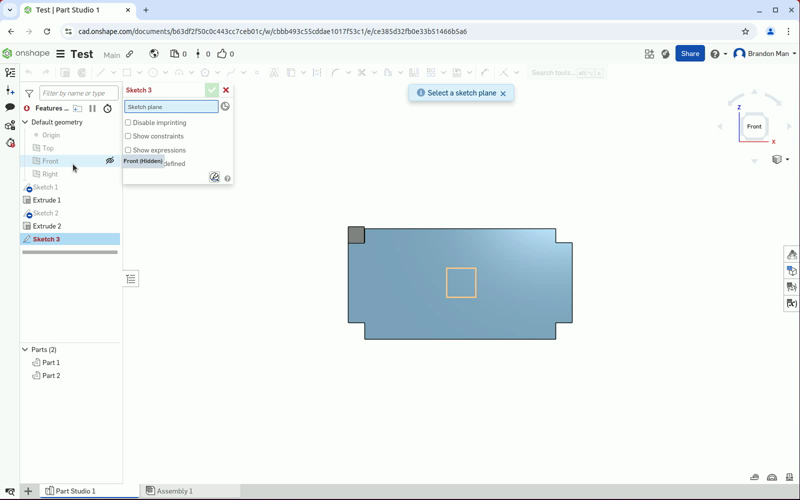
click(73, 163)
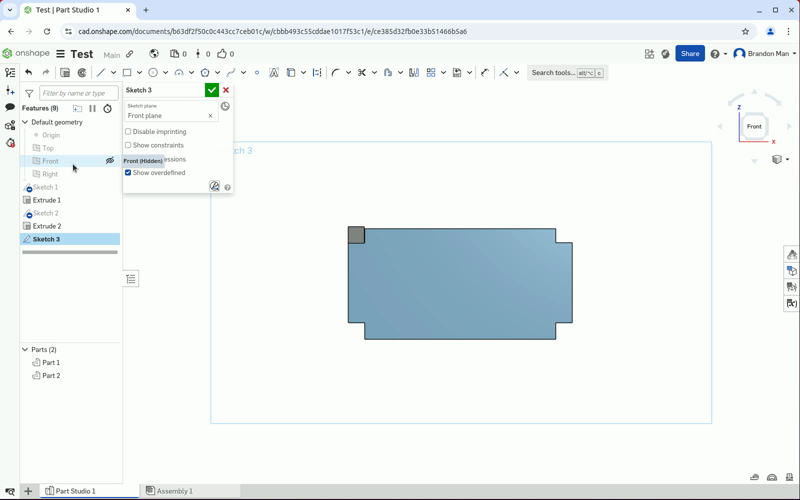
mouse_move(73, 352)
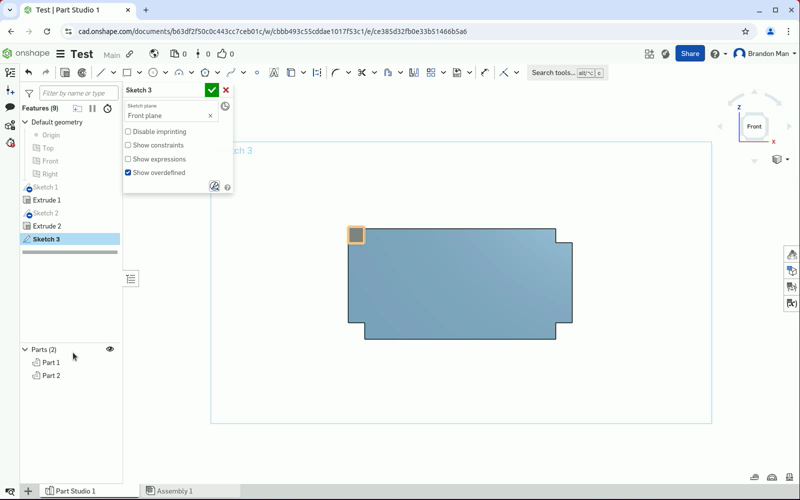
key(y)
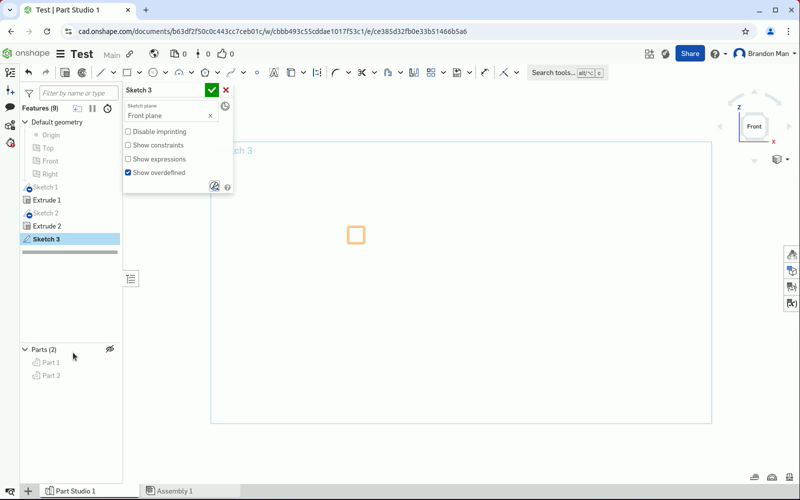
key(l)
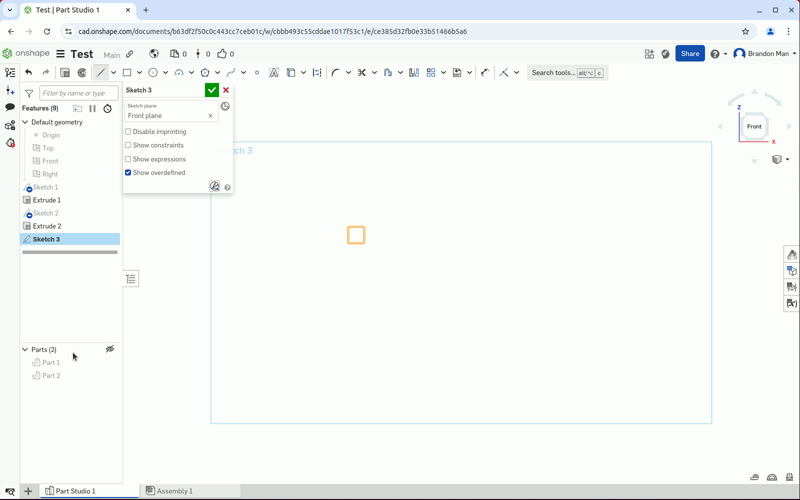
key_down(shift)
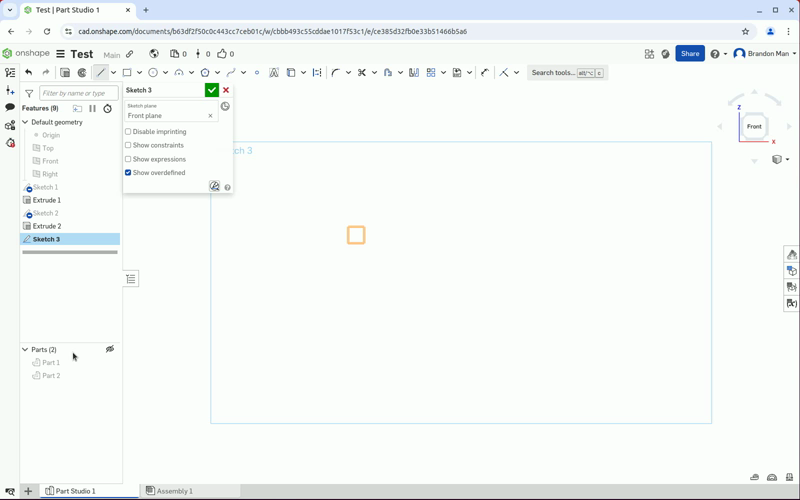
mouse_move(348, 339)
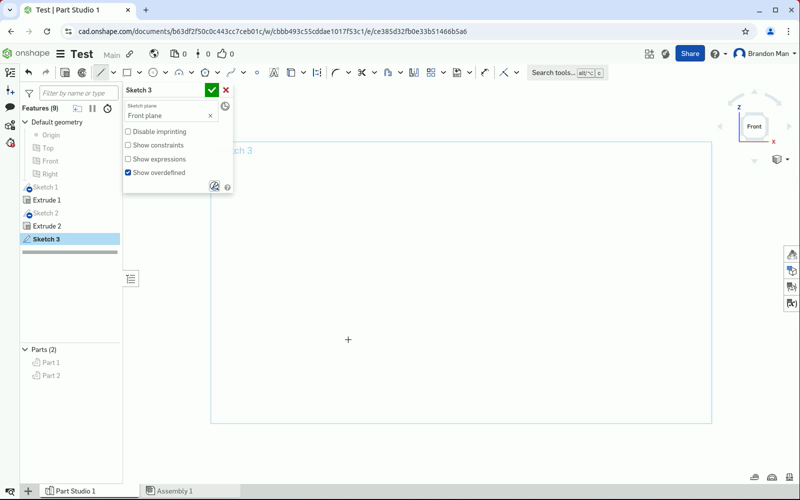
click(348, 339)
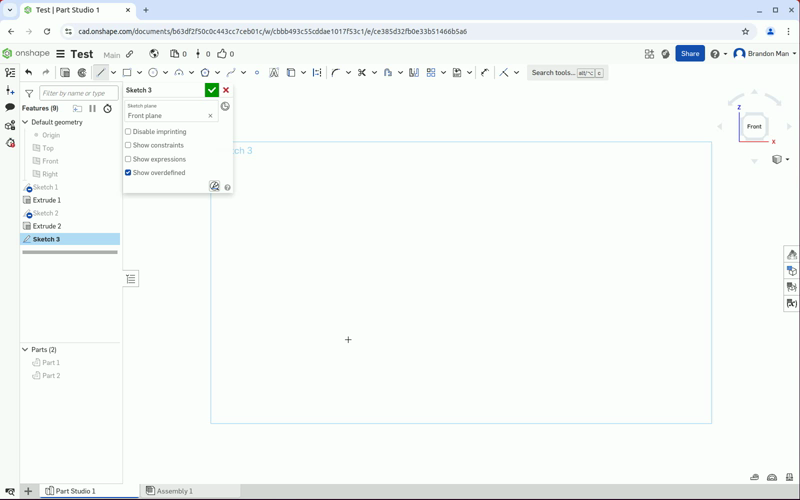
key_up(shift)
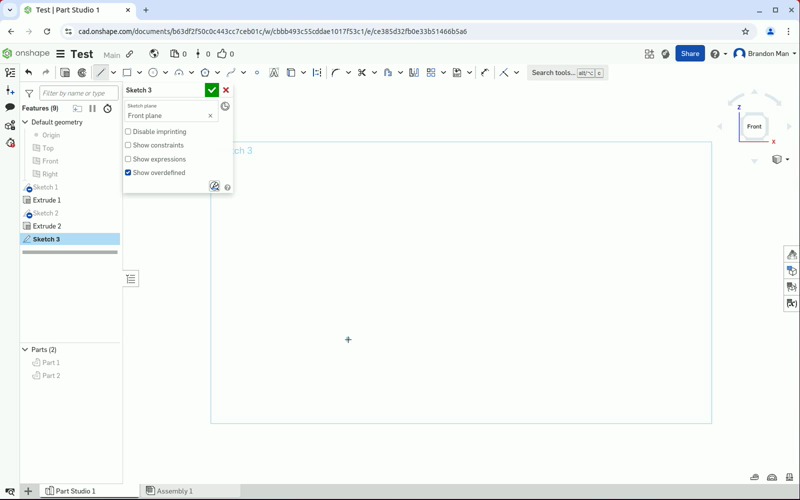
key_down(shift)
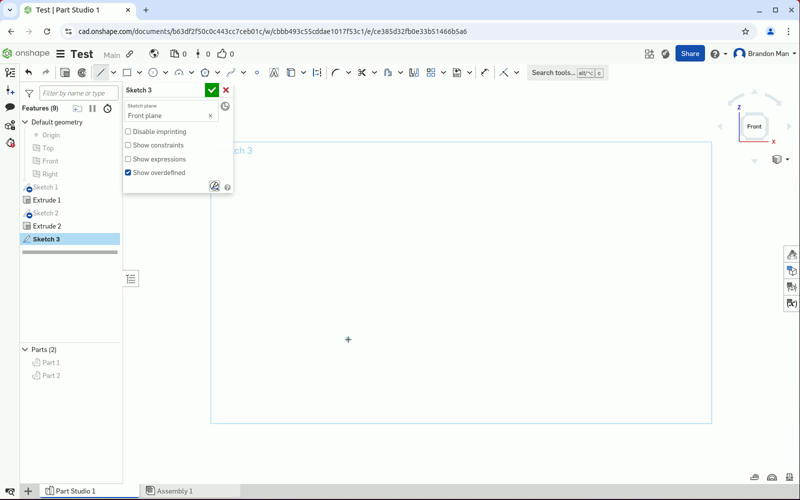
mouse_move(378, 339)
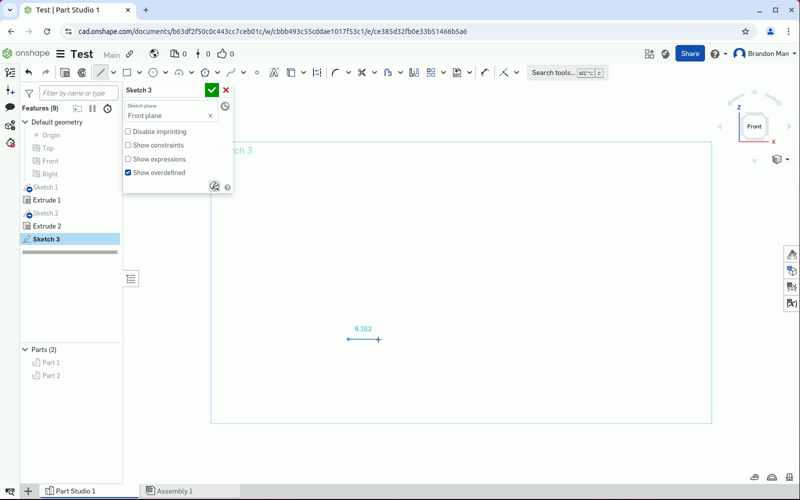
mouse_move(364, 339)
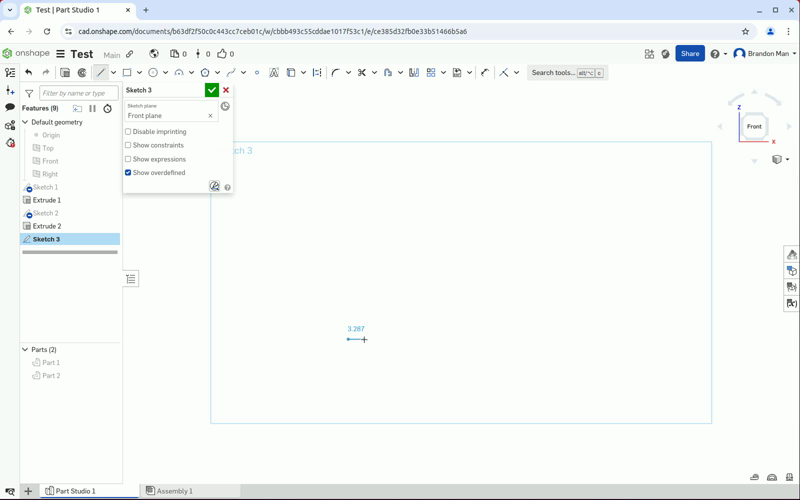
click(364, 339)
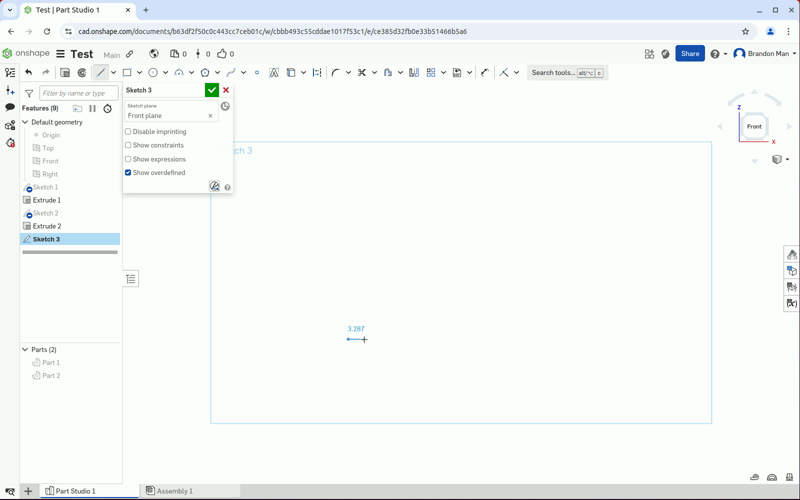
key_up(shift)
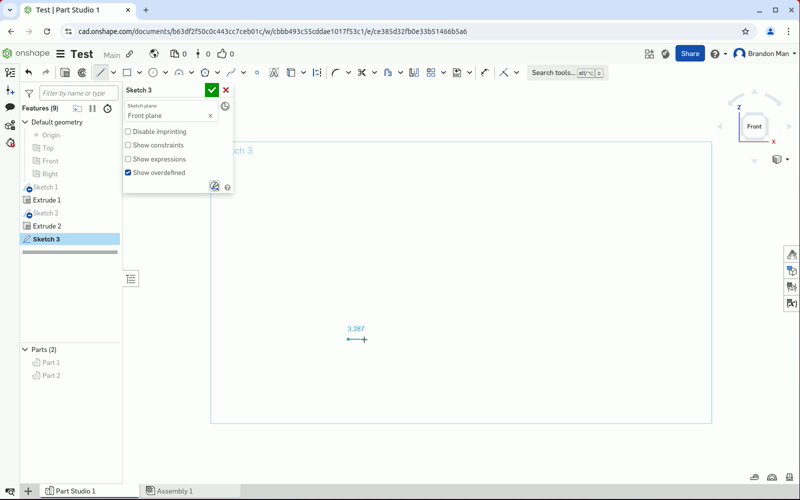
key_down(shift)
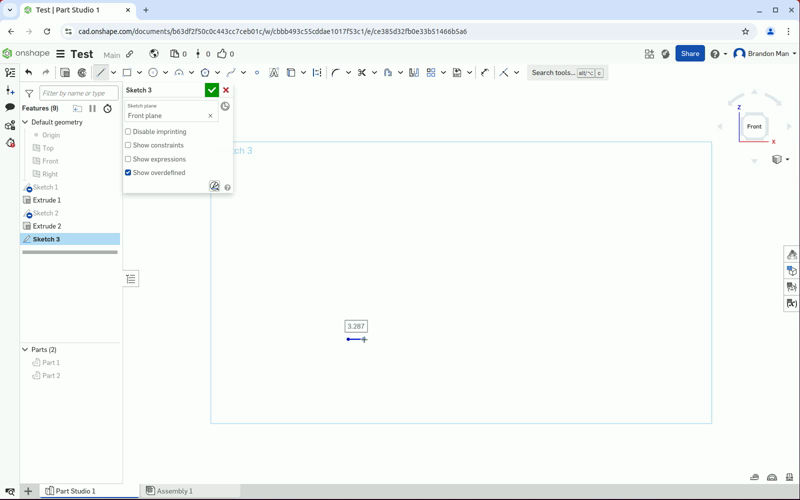
mouse_move(394, 339)
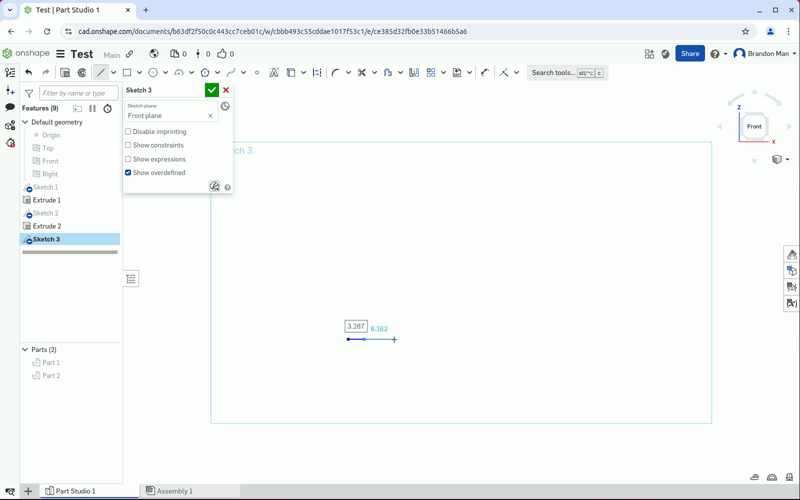
mouse_move(364, 322)
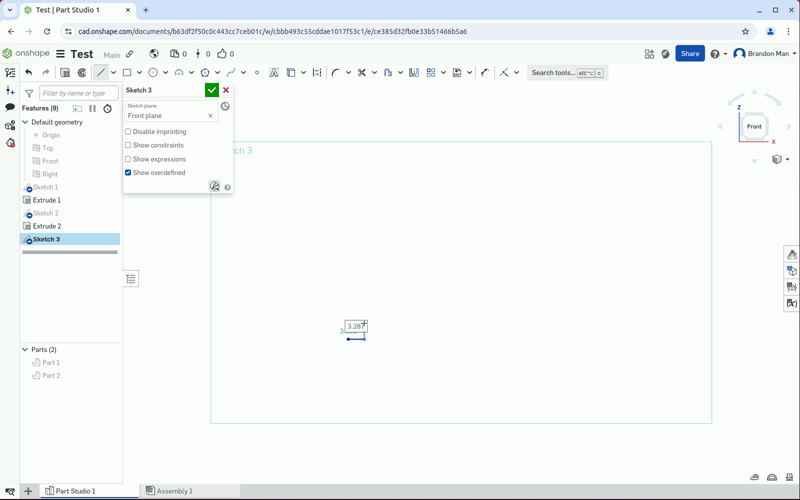
click(364, 322)
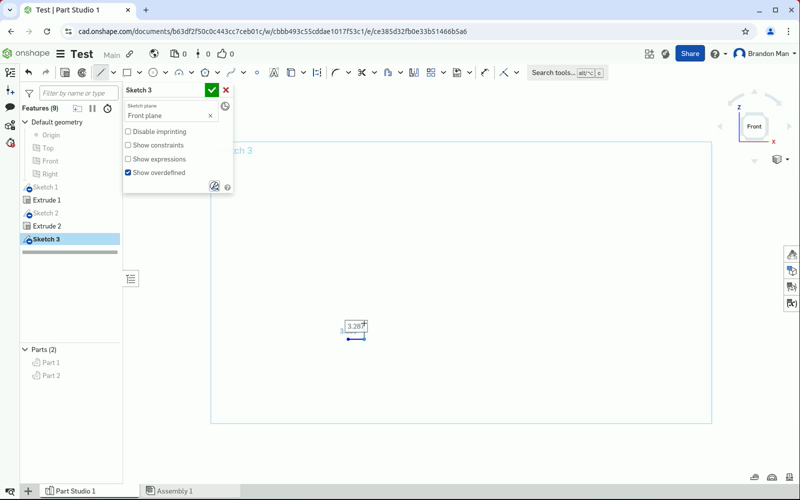
key_up(shift)
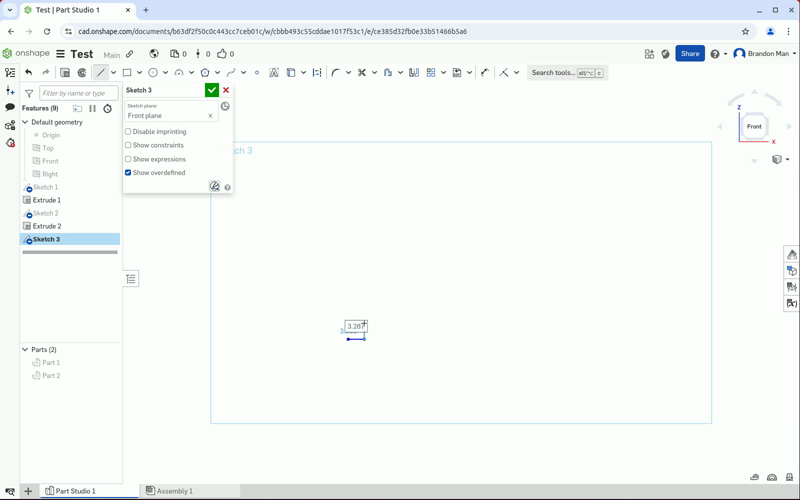
key_down(shift)
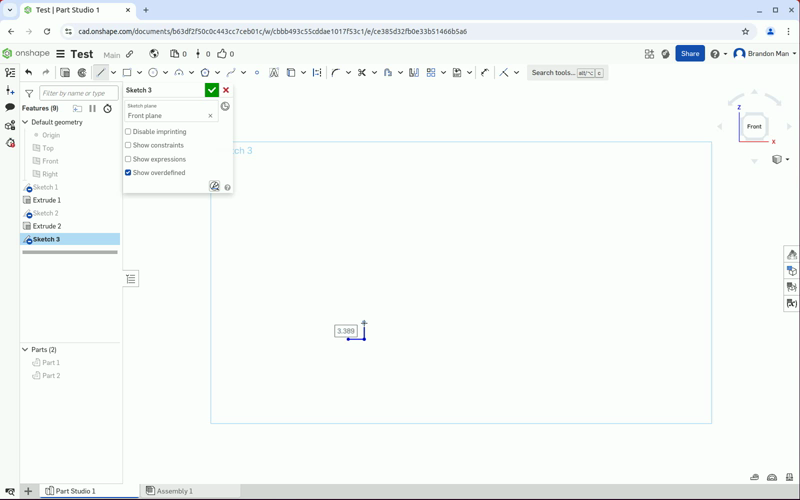
mouse_move(394, 322)
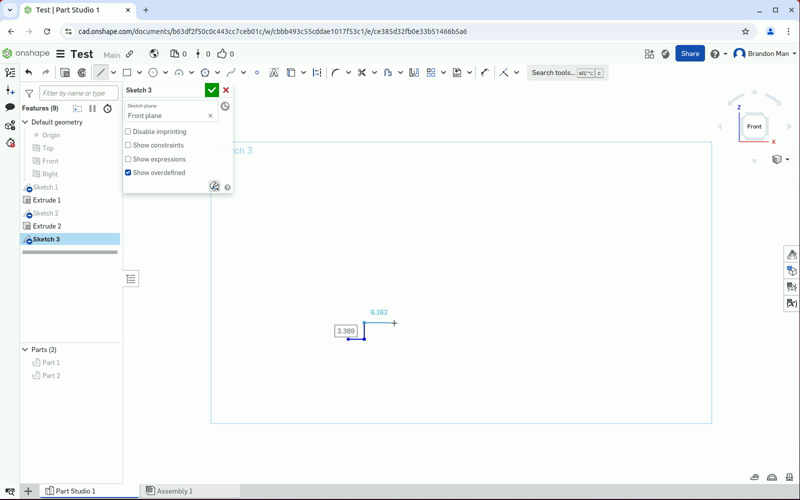
mouse_move(348, 322)
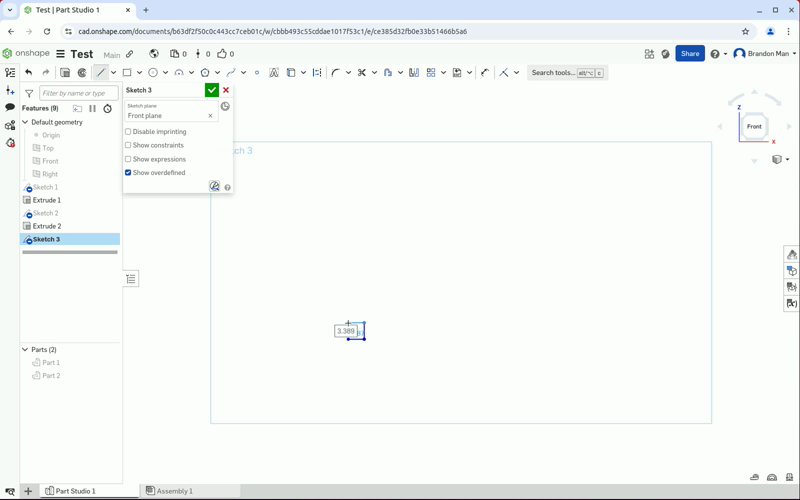
click(348, 322)
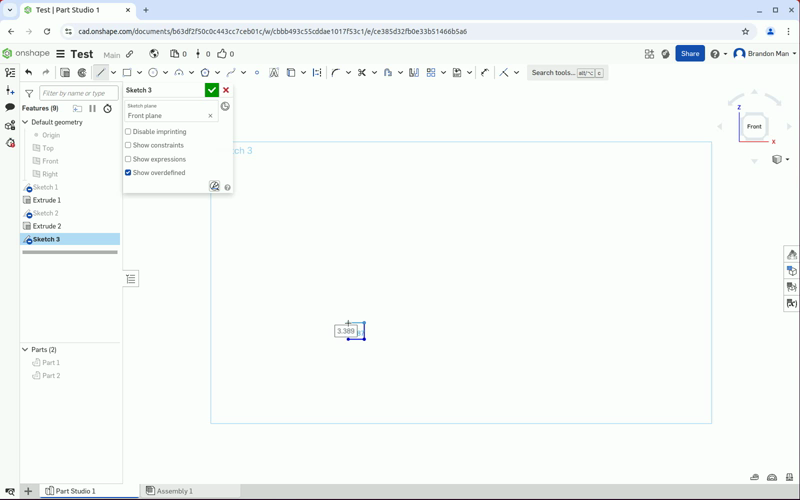
key_up(shift)
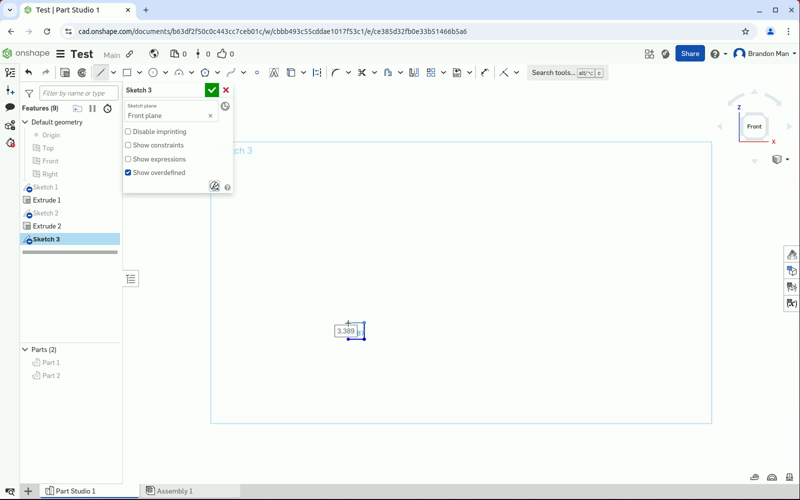
mouse_move(378, 322)
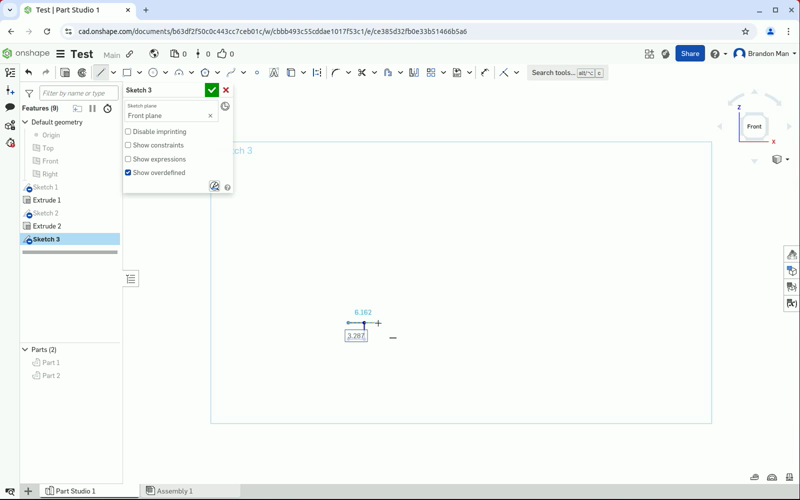
key_down(shift)
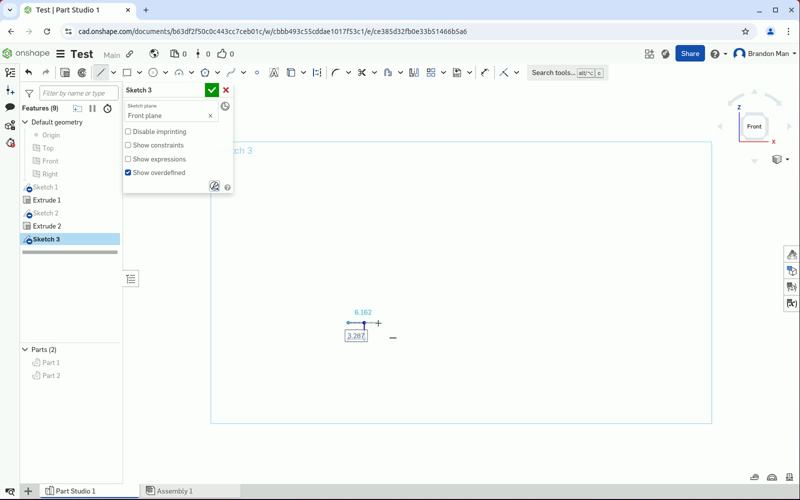
mouse_move(348, 339)
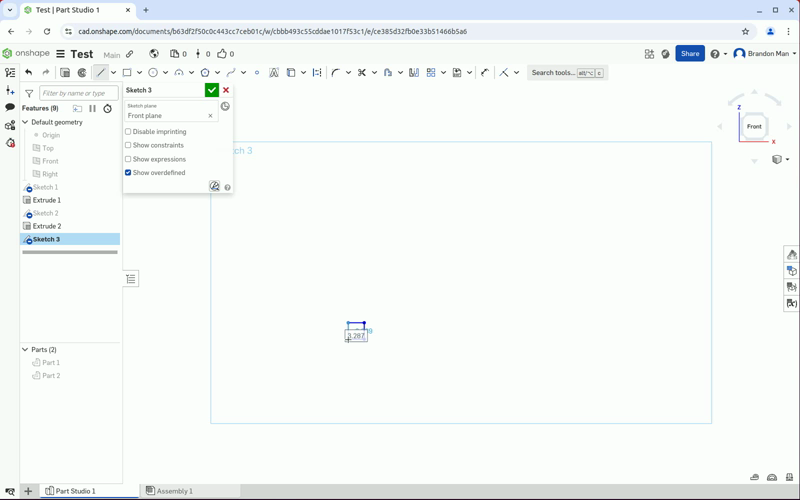
key_up(shift)
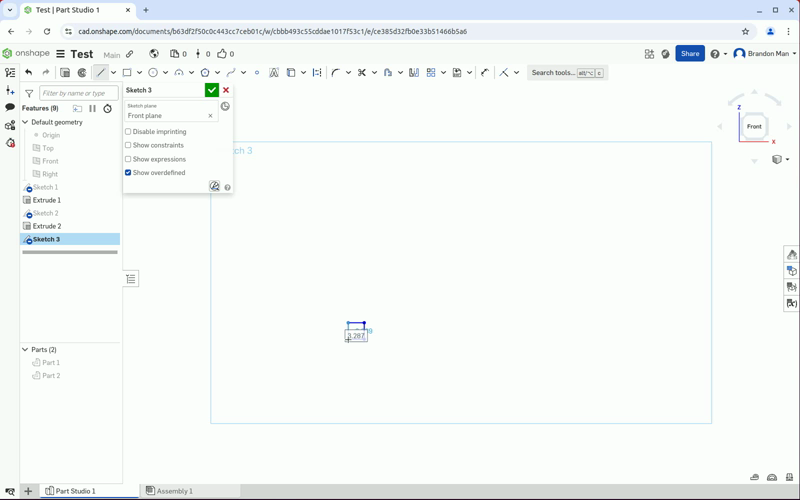
click(348, 339)
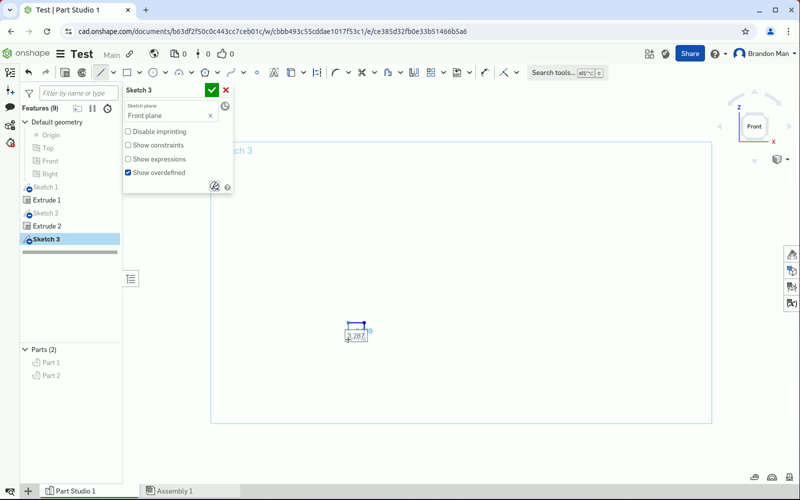
key(esc)
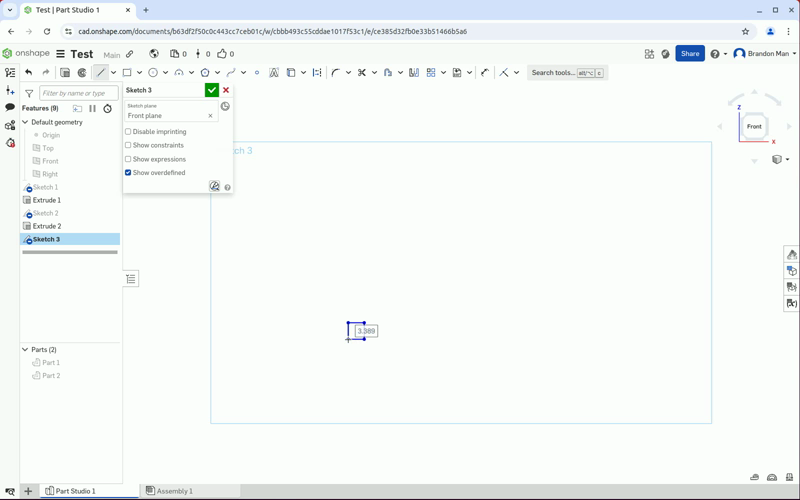
mouse_move(352, 331)
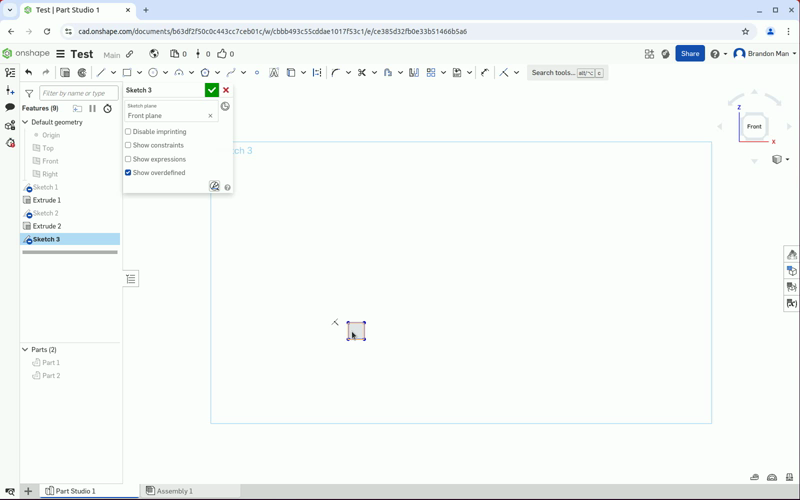
scroll(6)
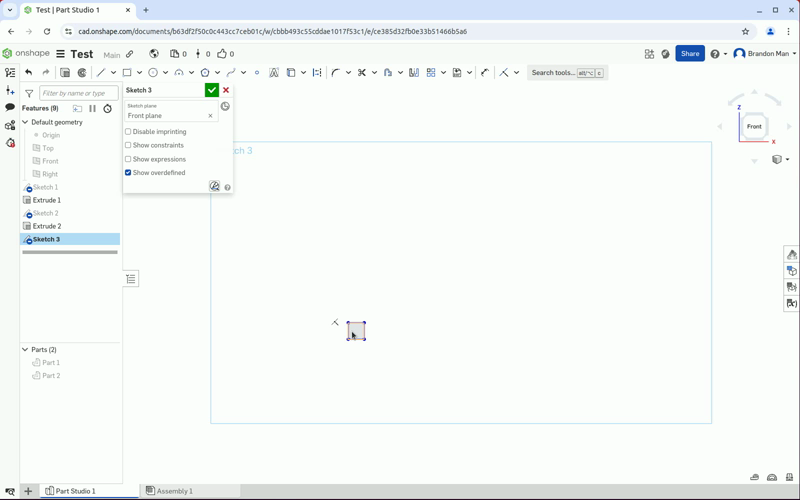
scroll(6)
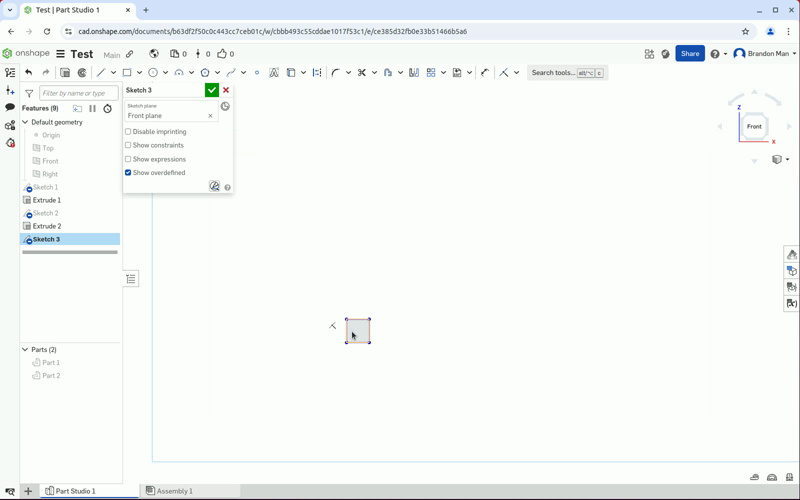
scroll(6)
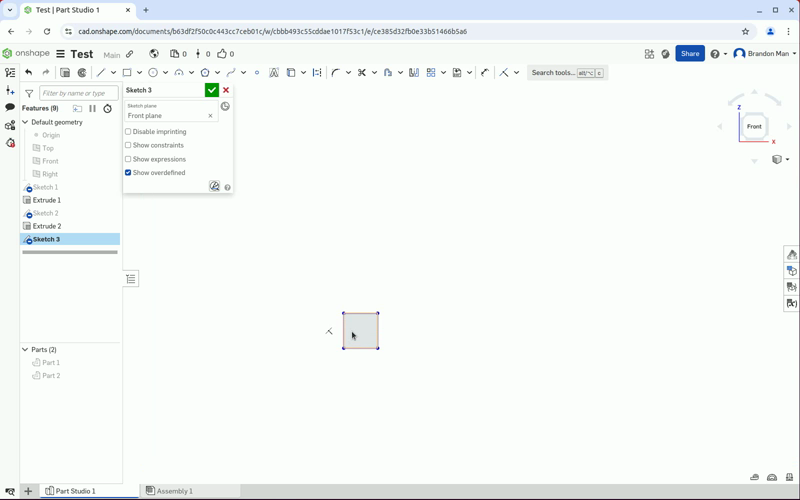
scroll(6)
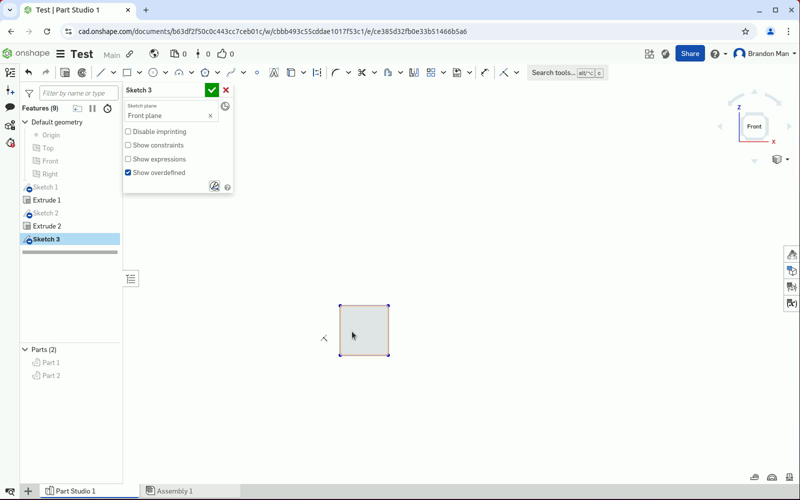
scroll(6)
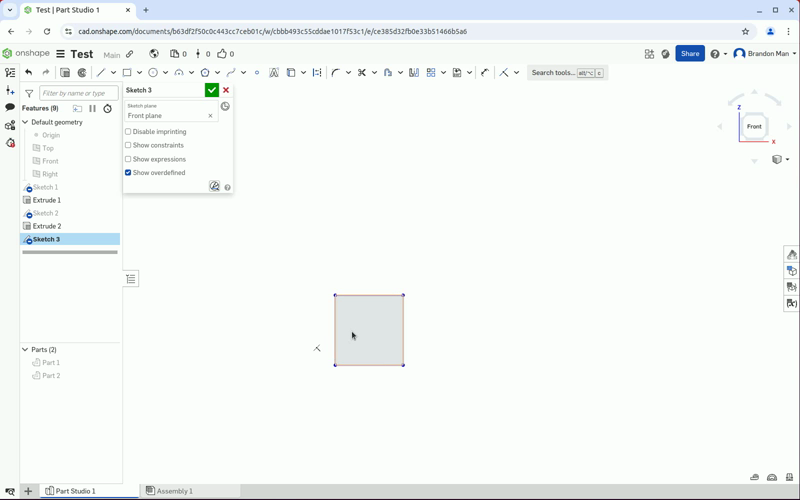
scroll(6)
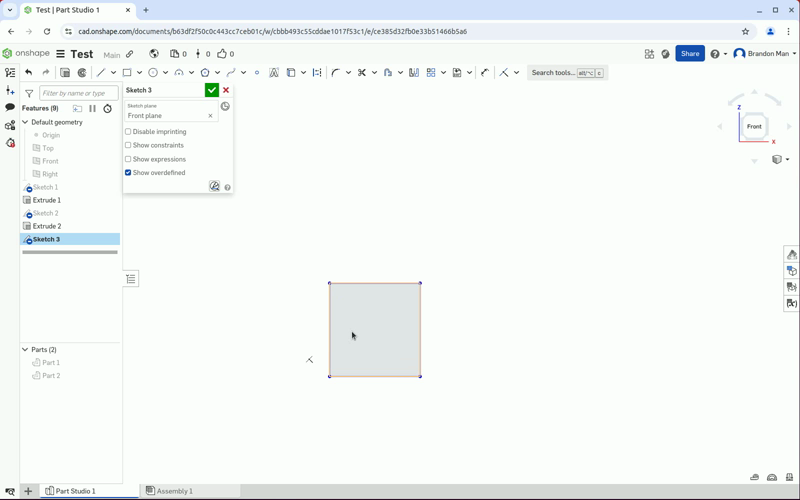
scroll(6)
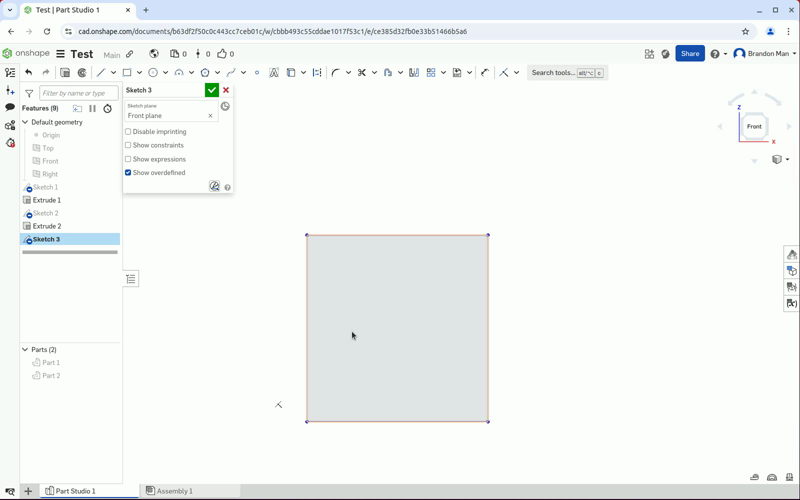
click(352, 331)
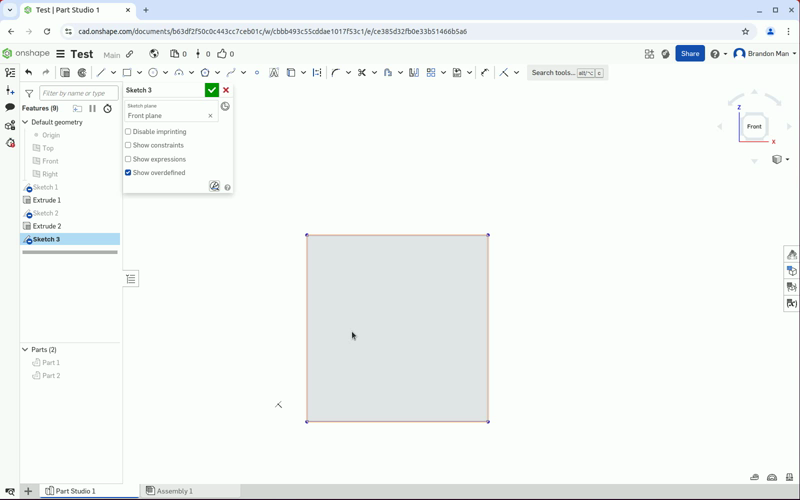
scroll(-6)
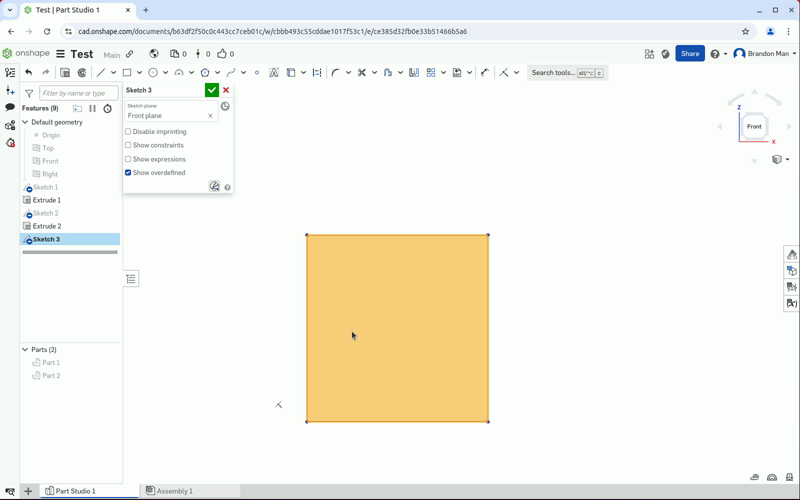
scroll(-6)
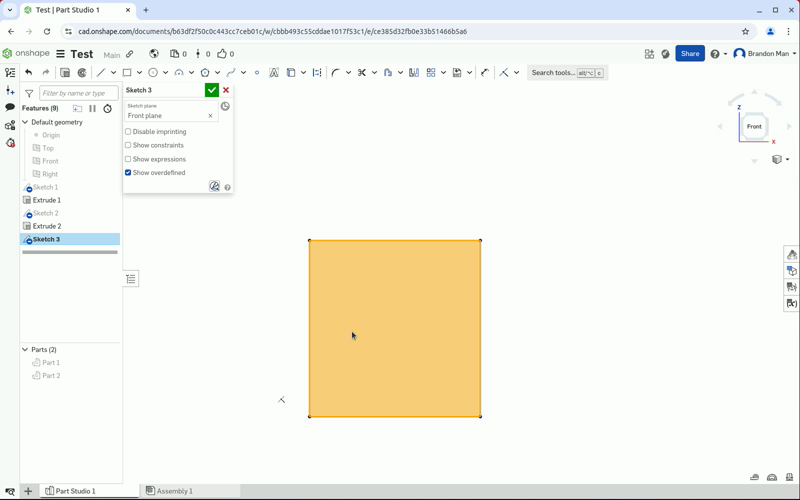
scroll(-6)
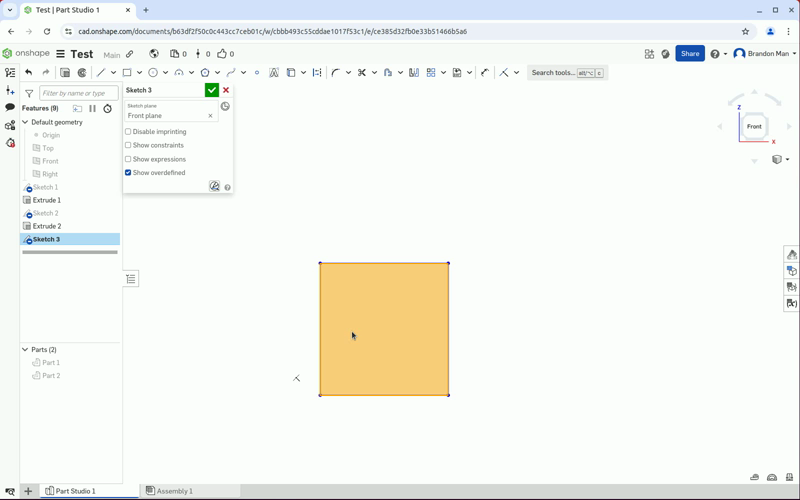
scroll(-6)
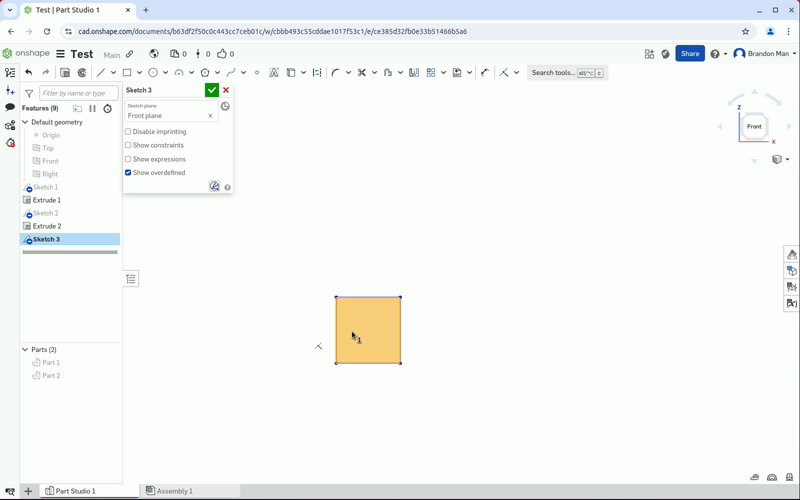
scroll(-6)
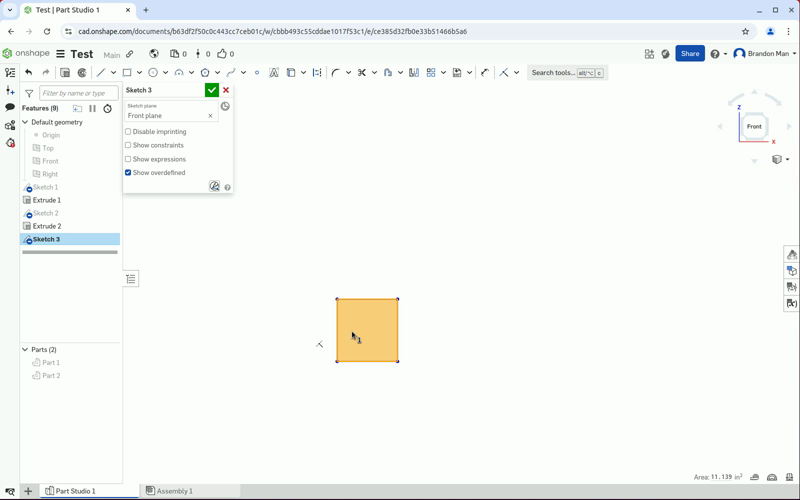
scroll(-6)
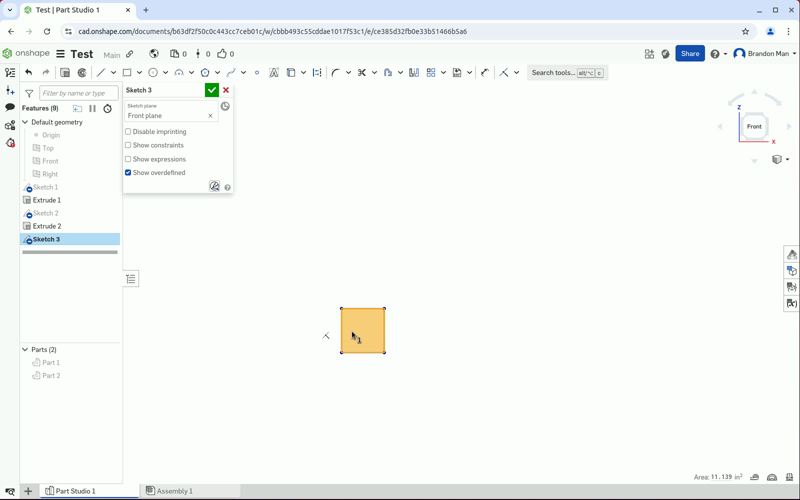
scroll(-6)
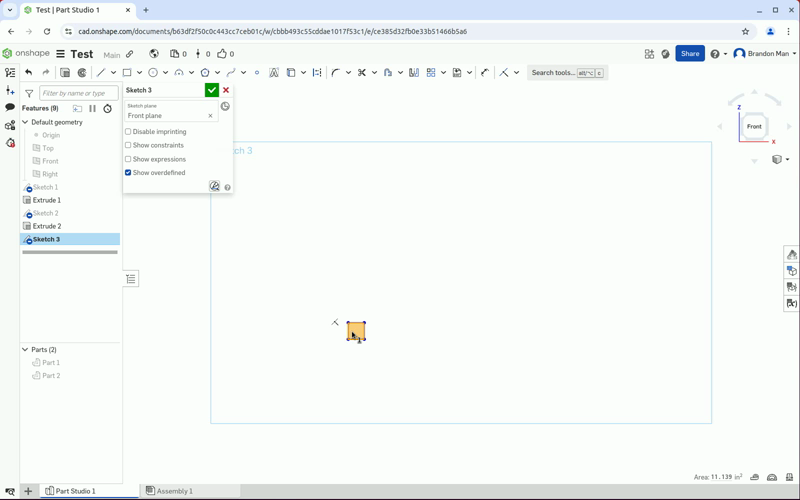
mouse_move(73, 352)
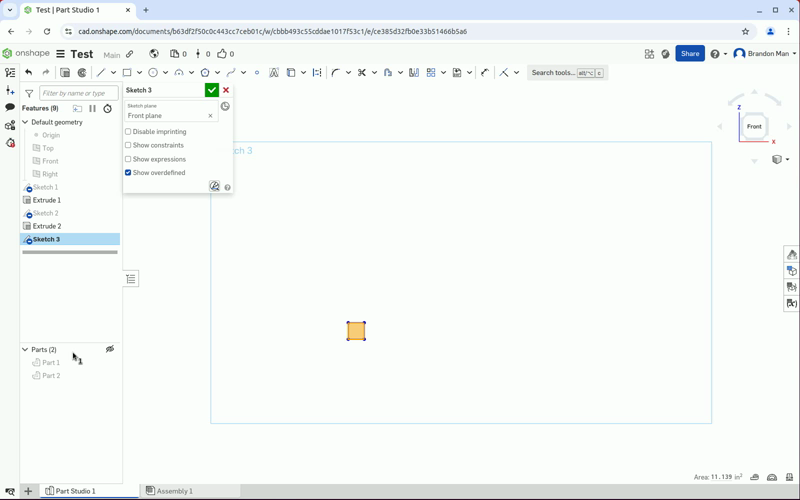
key(shift+y)
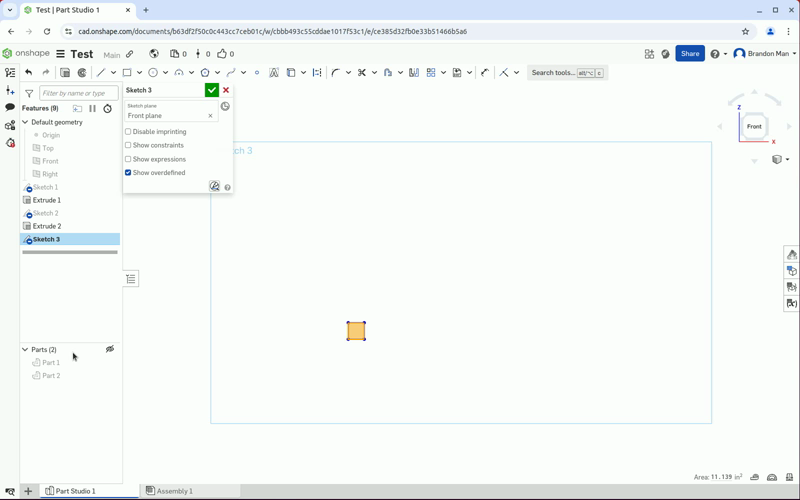
key(shift+e)
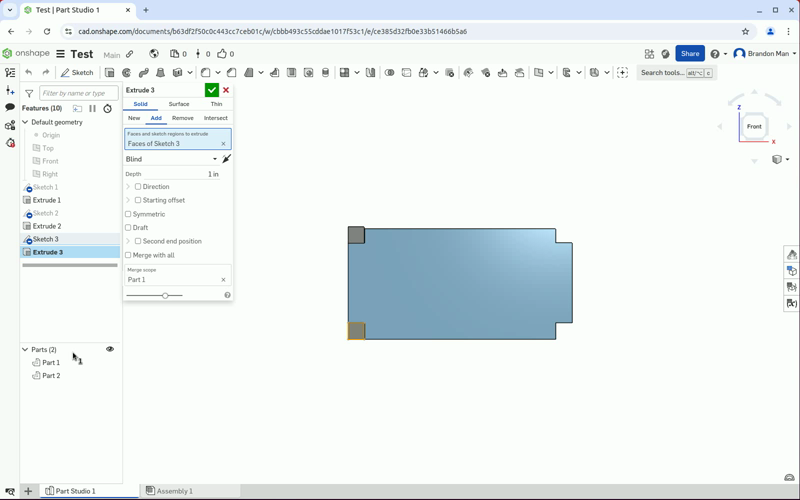
mouse_move(143, 106)
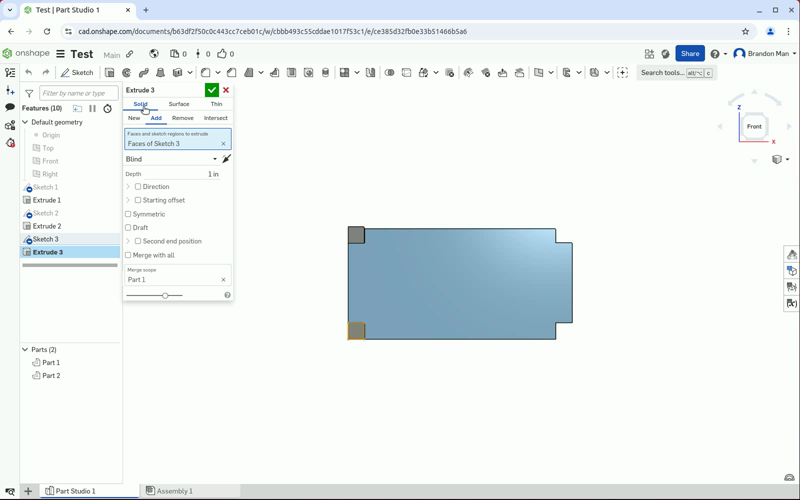
click(143, 106)
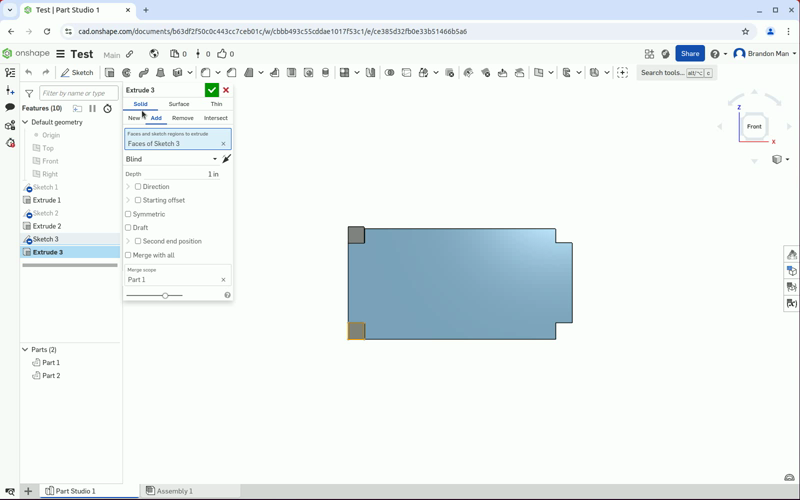
mouse_move(137, 120)
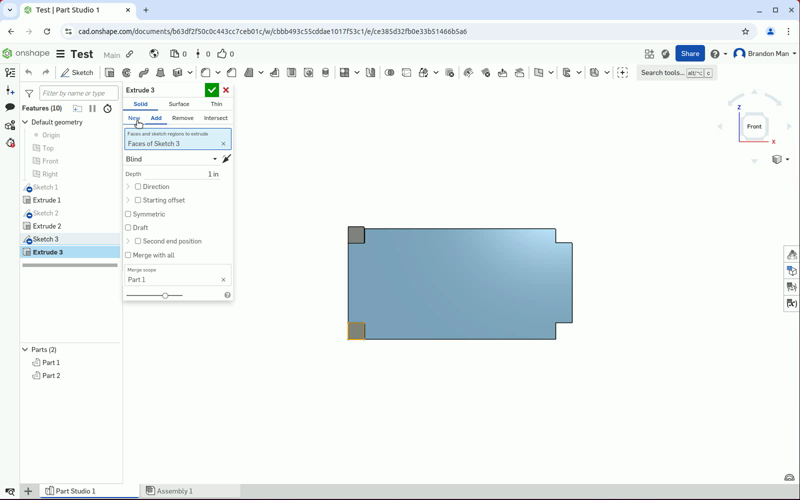
click(137, 120)
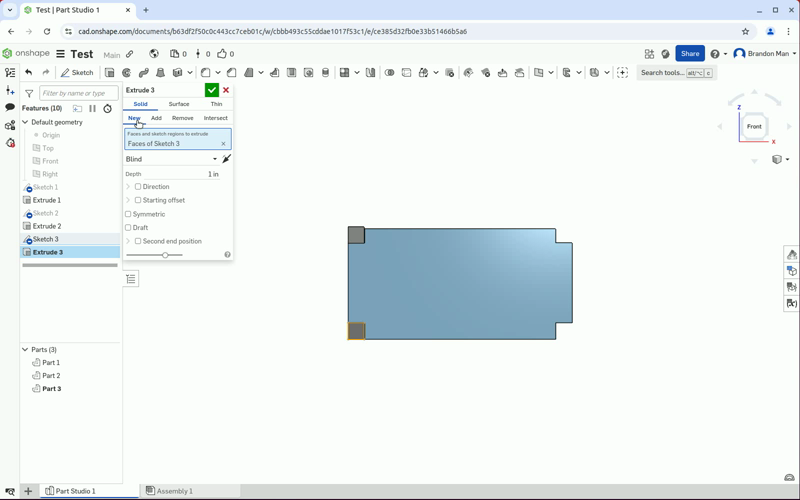
key(tab, 4)
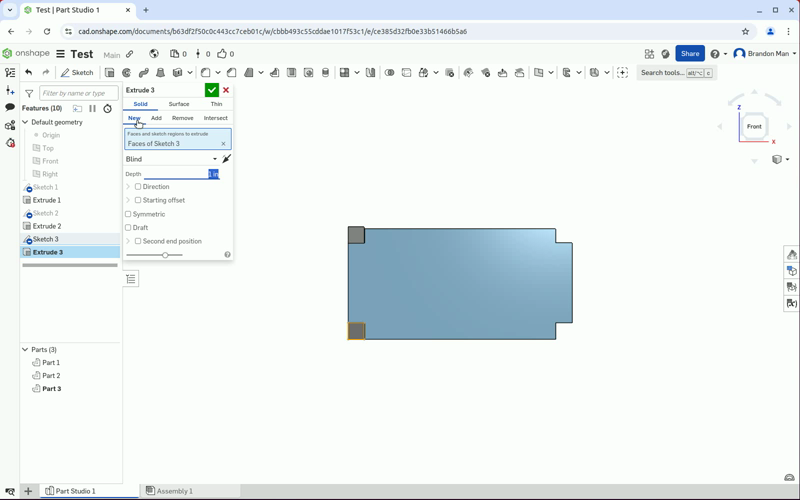
text(12.758)
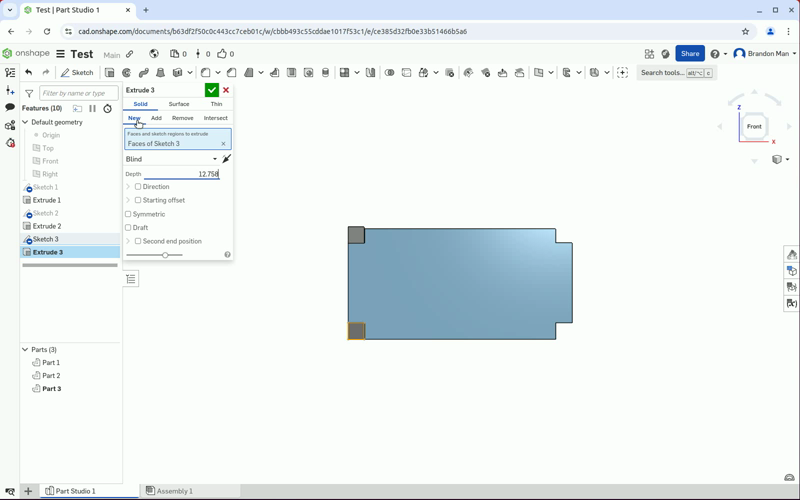
key(enter)
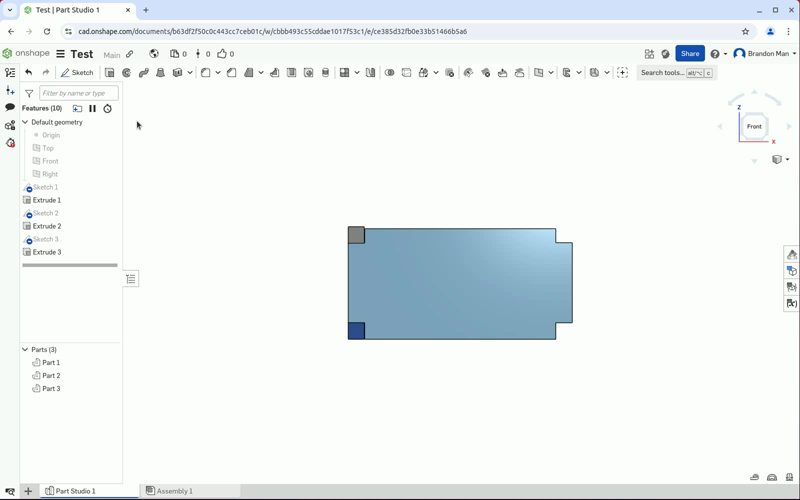
key(shift+h)
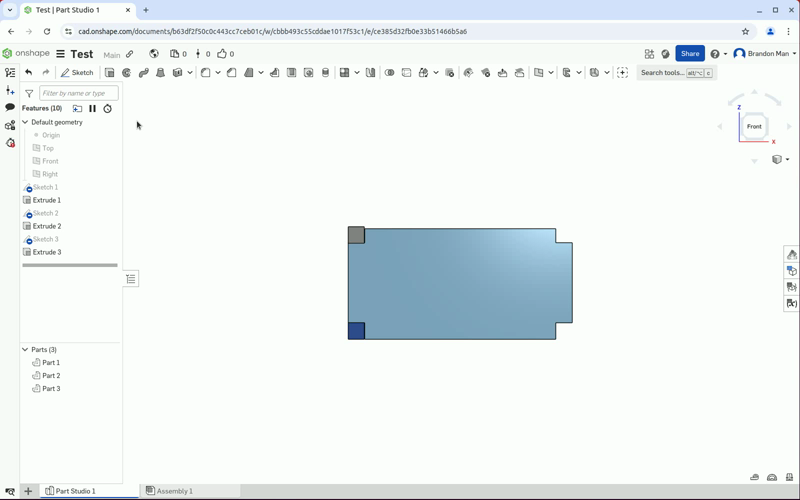
key(shift+h)
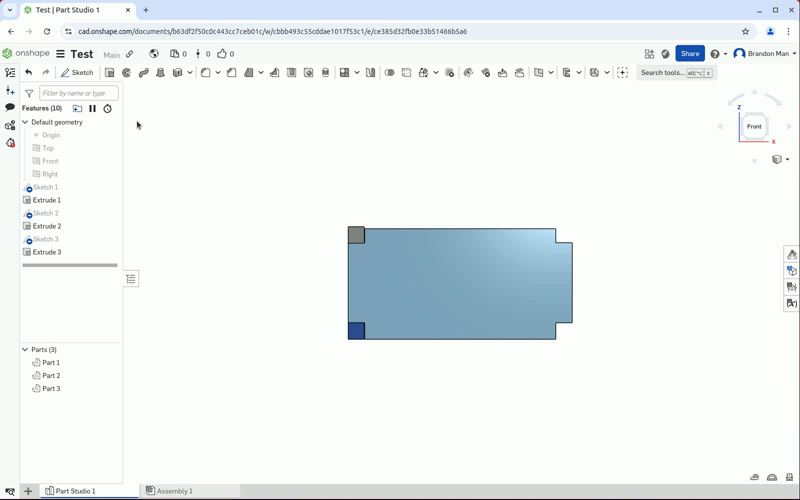
mouse_move(73, 189)
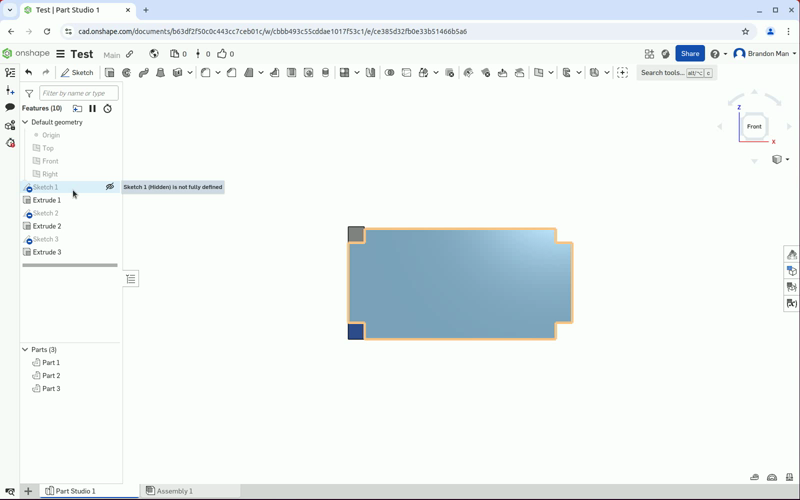
click(73, 189)
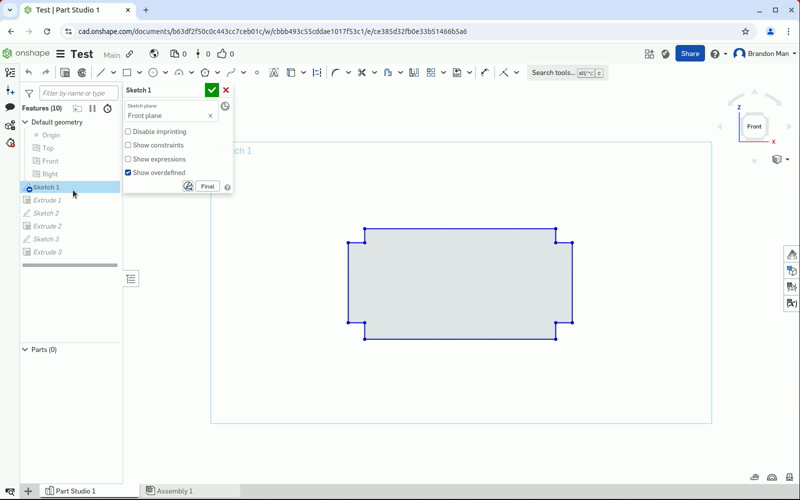
mouse_move(229, 92)
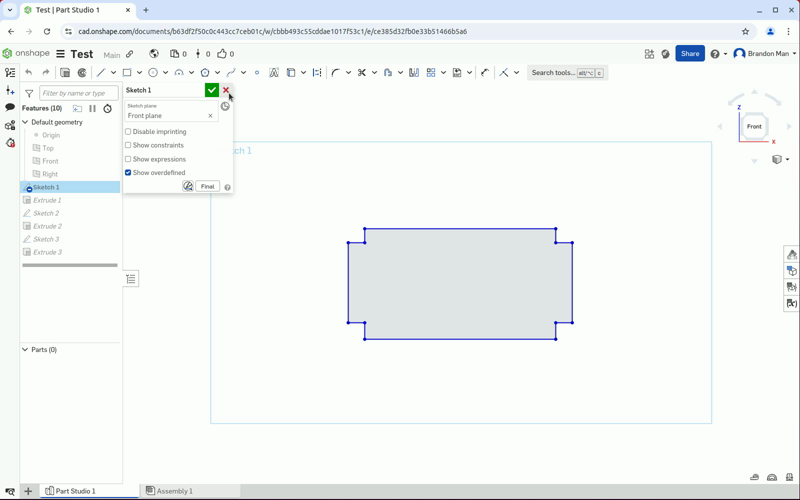
click(229, 92)
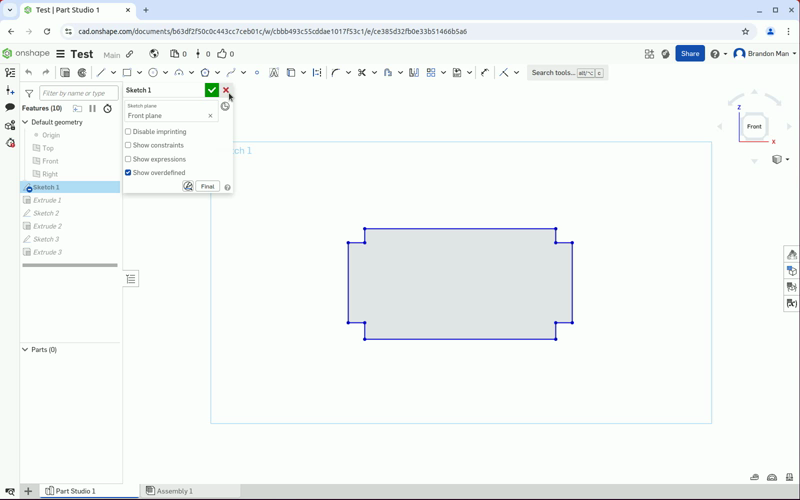
key(shift+s)
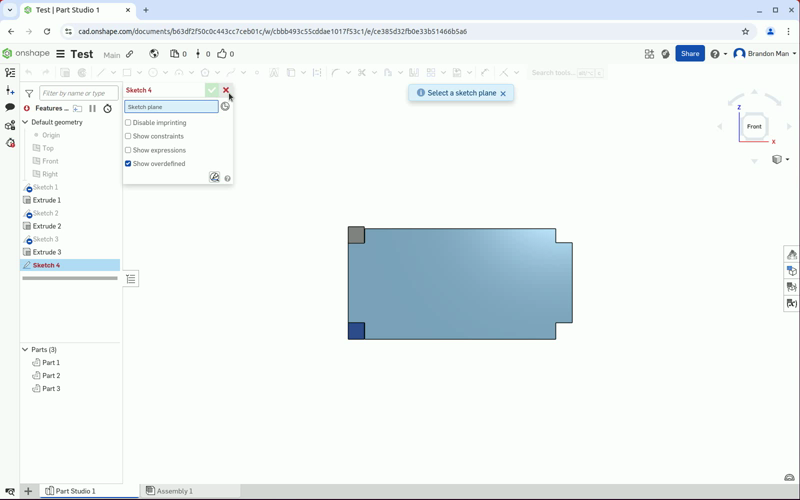
mouse_move(73, 163)
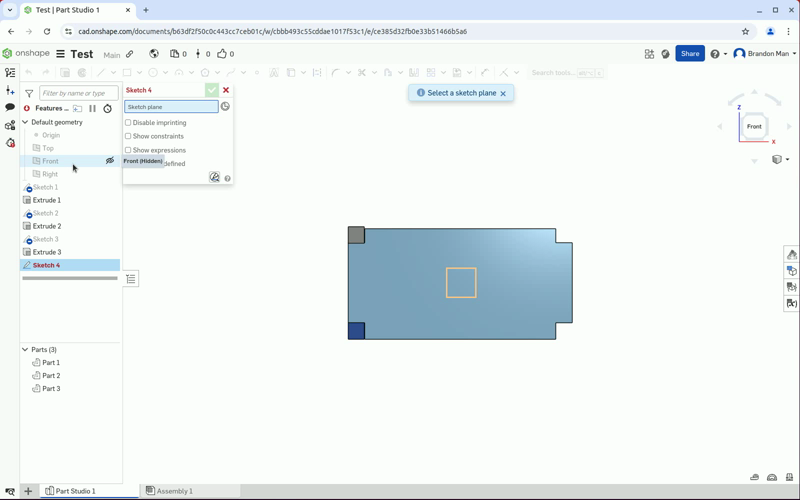
click(73, 163)
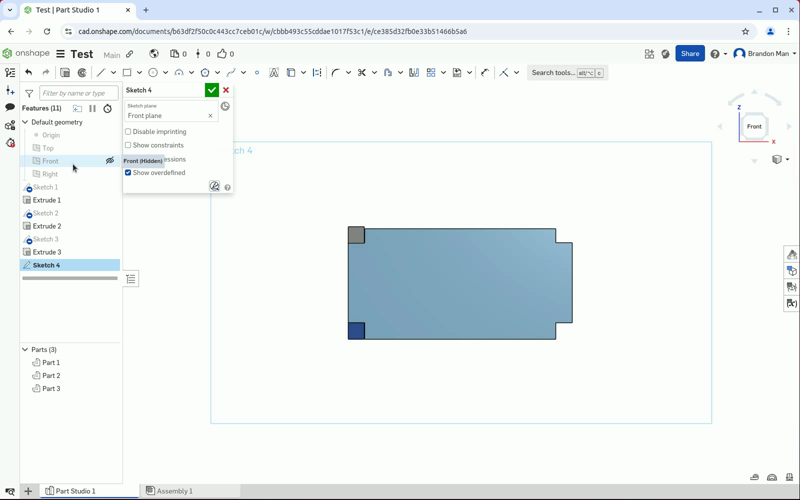
mouse_move(73, 352)
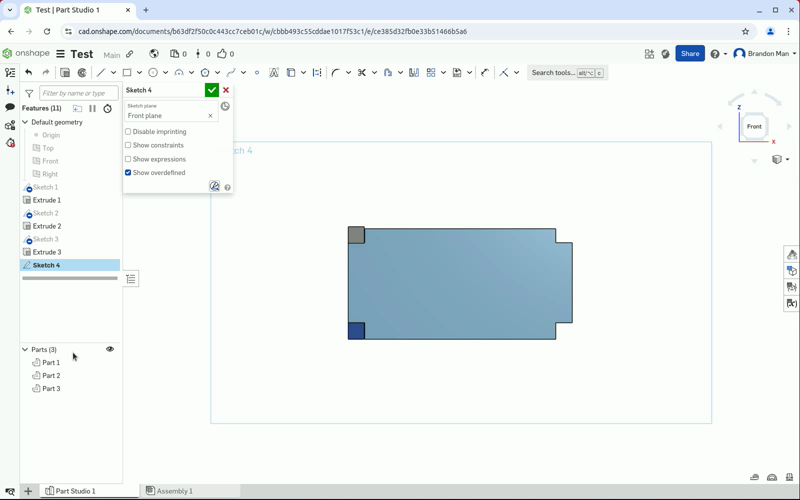
key(y)
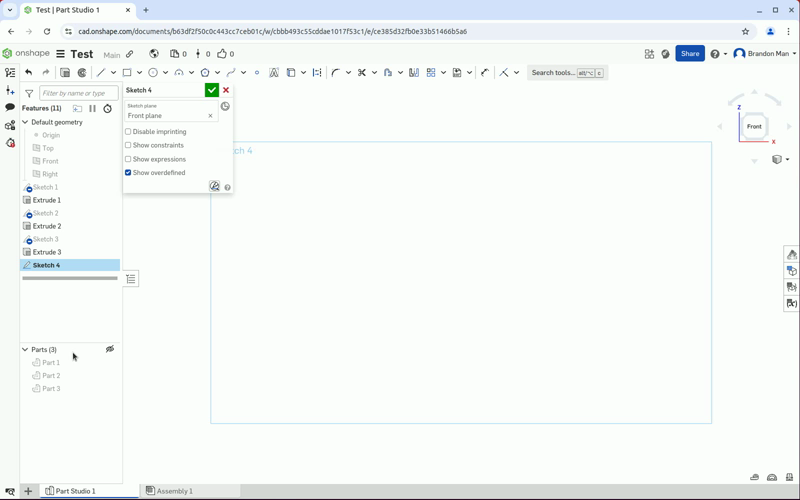
key(l)
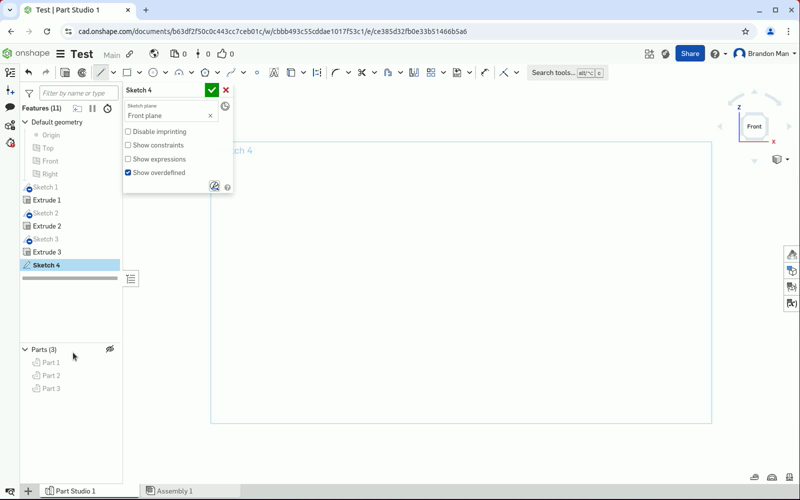
key_down(shift)
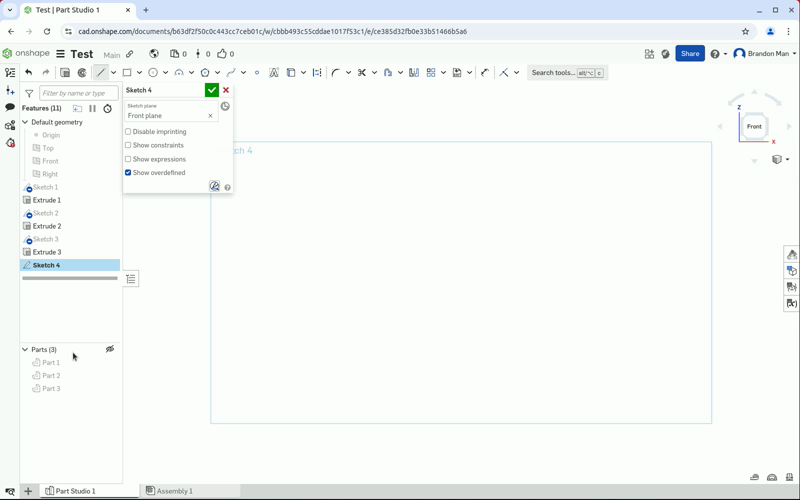
mouse_move(558, 339)
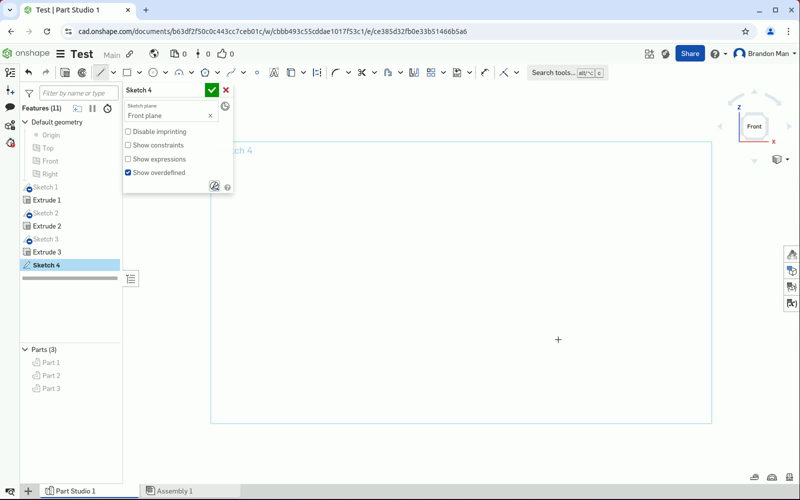
click(558, 339)
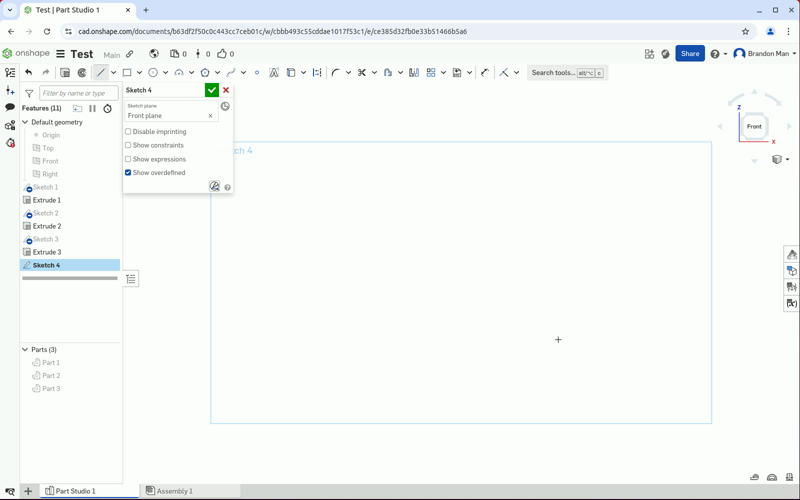
key_up(shift)
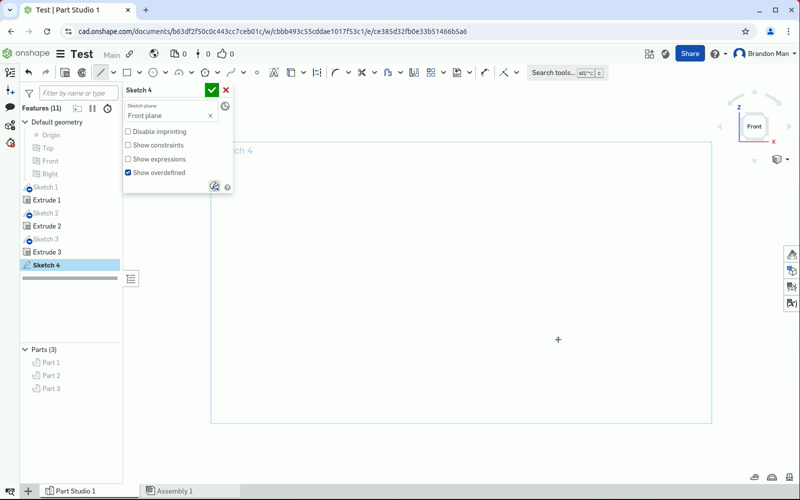
key_down(shift)
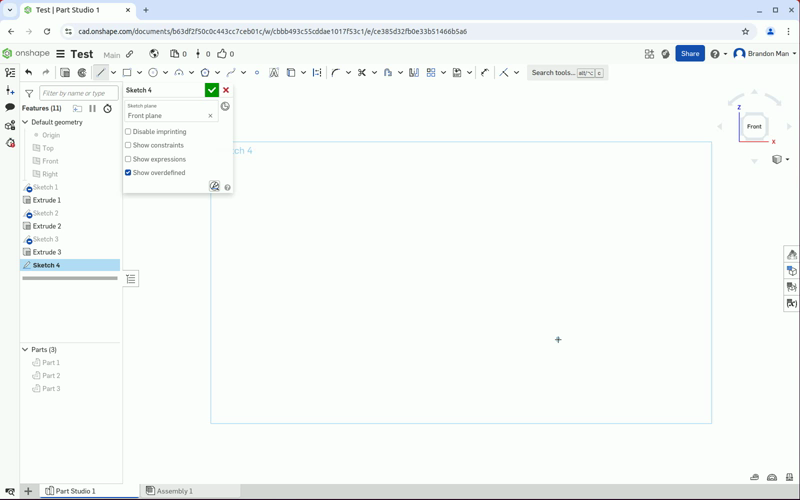
mouse_move(588, 339)
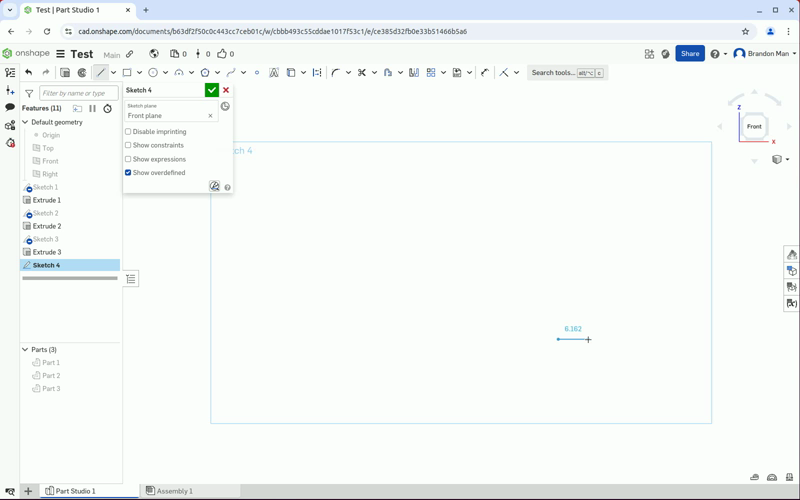
mouse_move(574, 339)
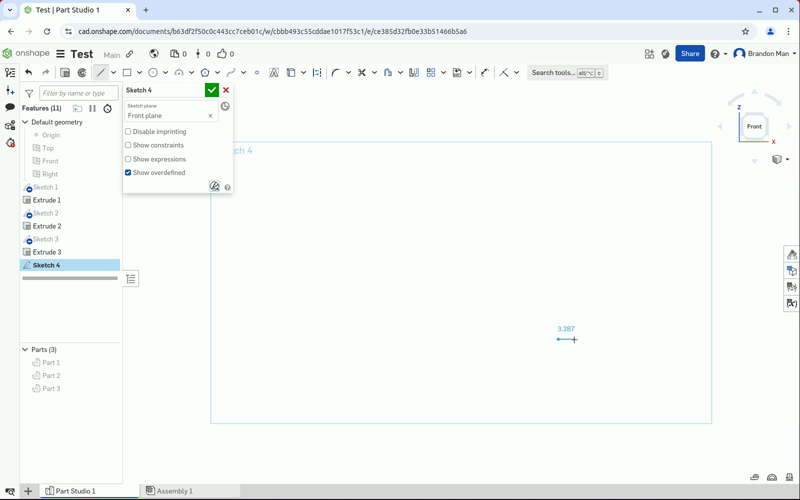
click(574, 339)
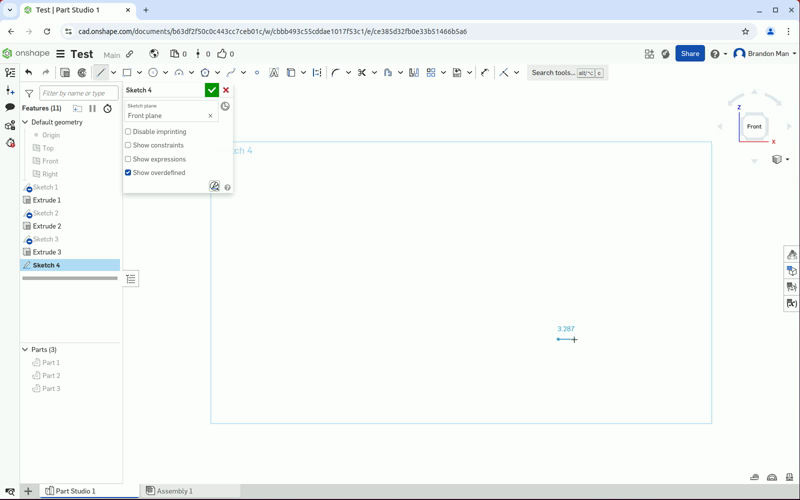
key_up(shift)
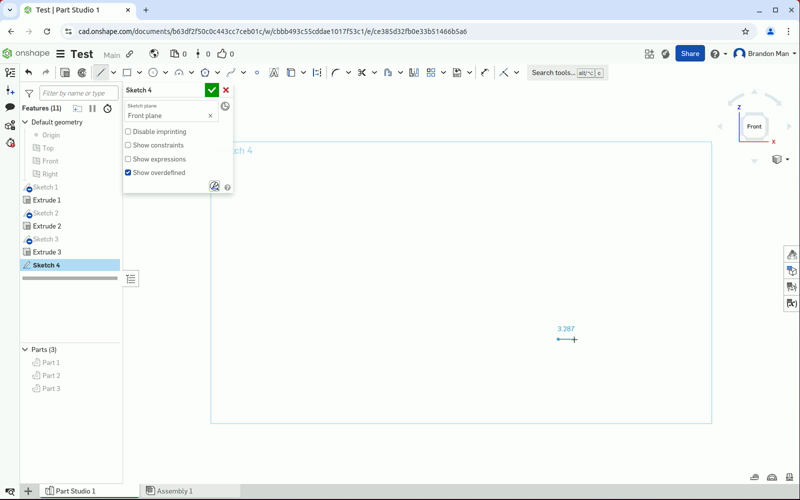
key_down(shift)
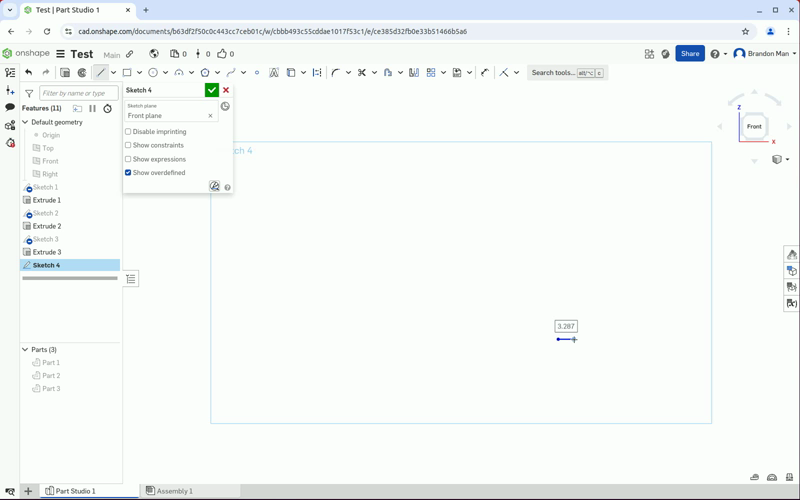
mouse_move(589, 339)
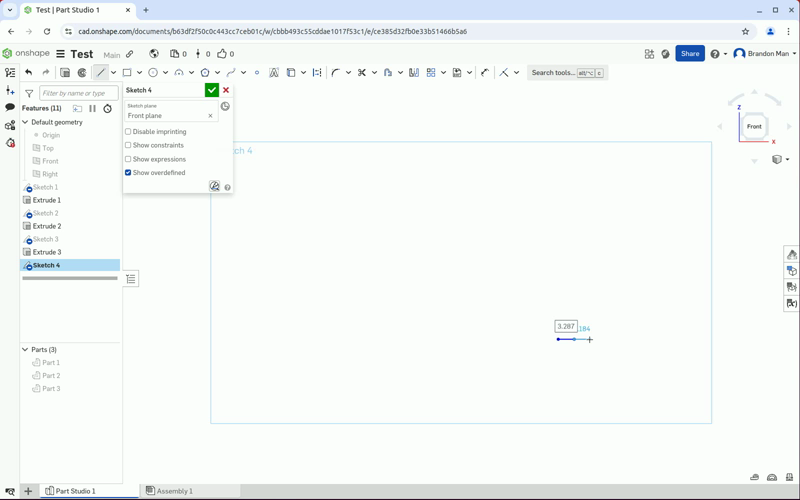
mouse_move(574, 322)
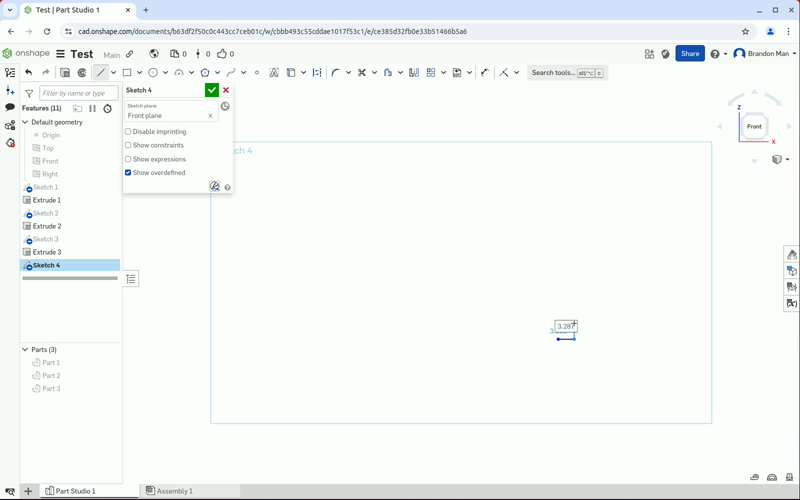
click(574, 322)
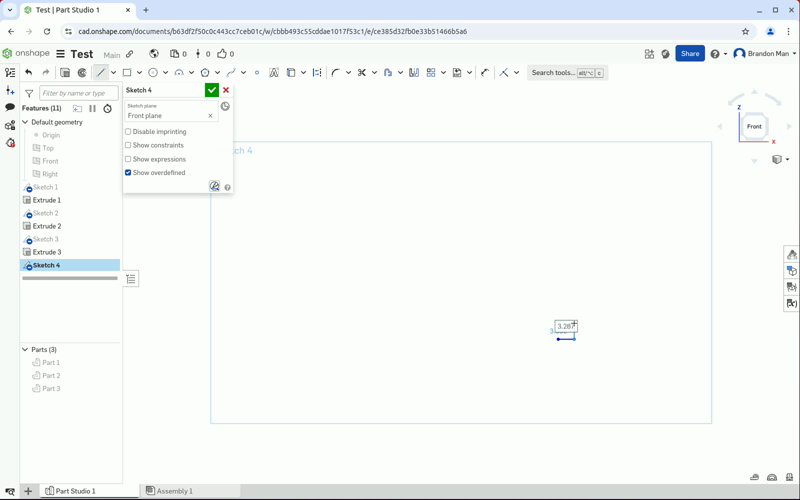
key_up(shift)
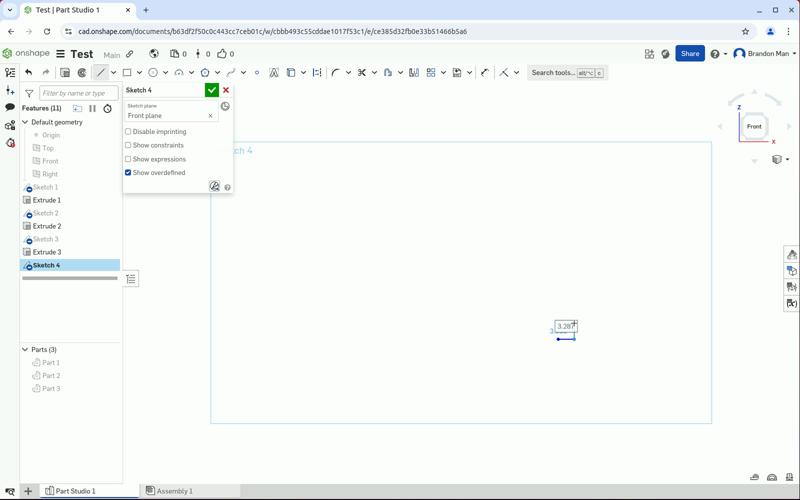
key_down(shift)
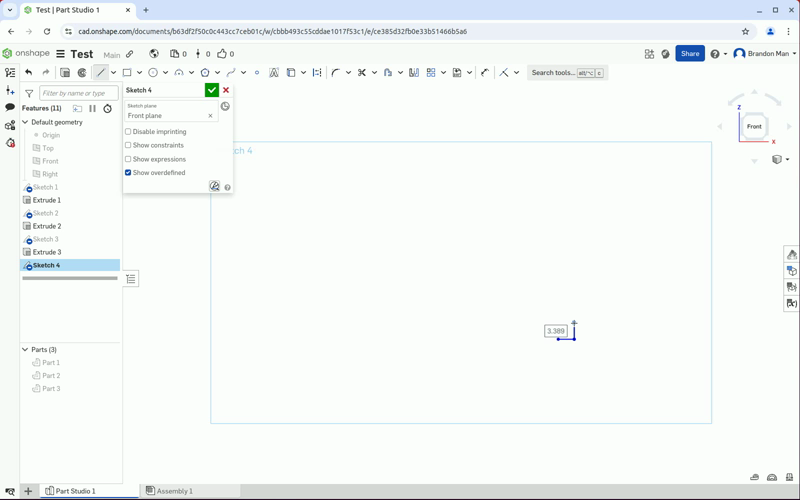
mouse_move(589, 322)
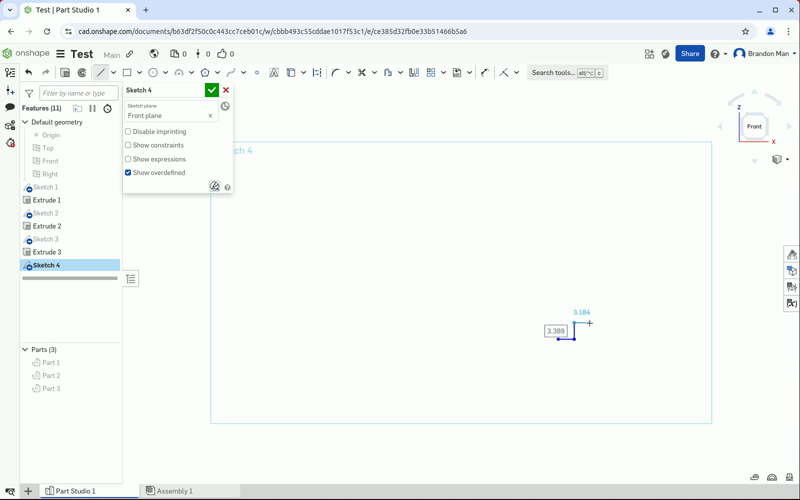
mouse_move(558, 322)
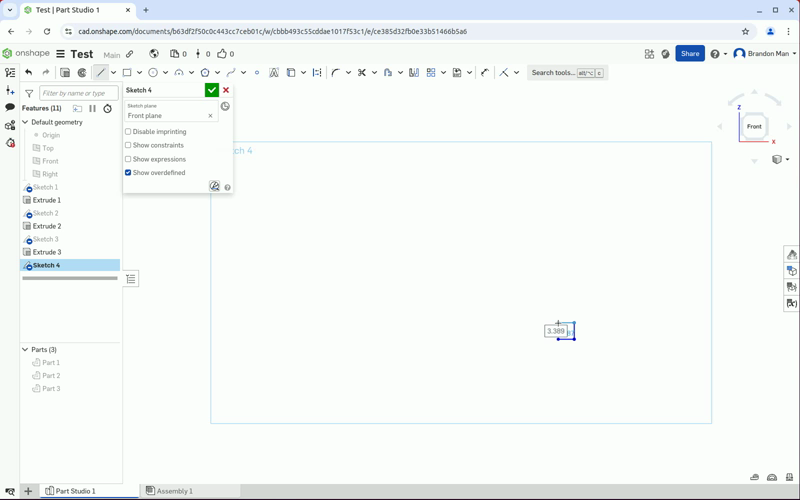
click(558, 322)
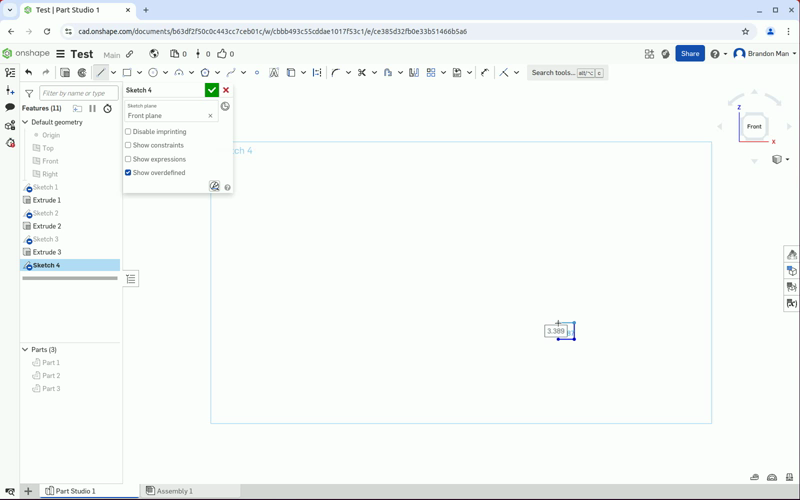
key_up(shift)
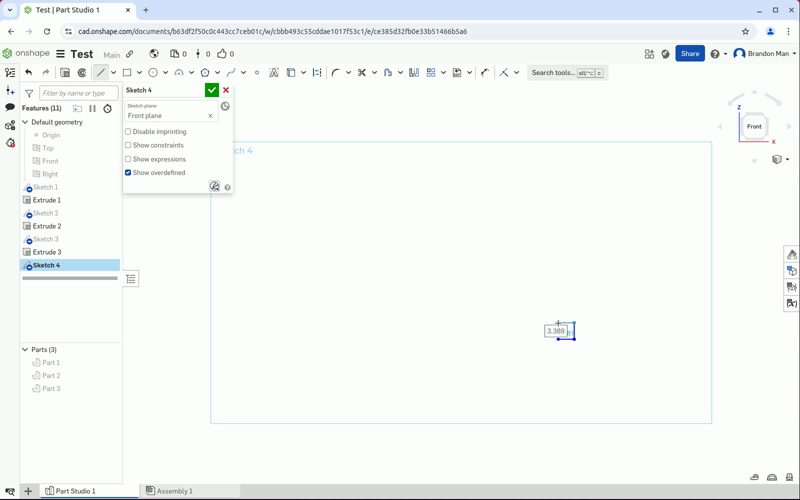
mouse_move(588, 322)
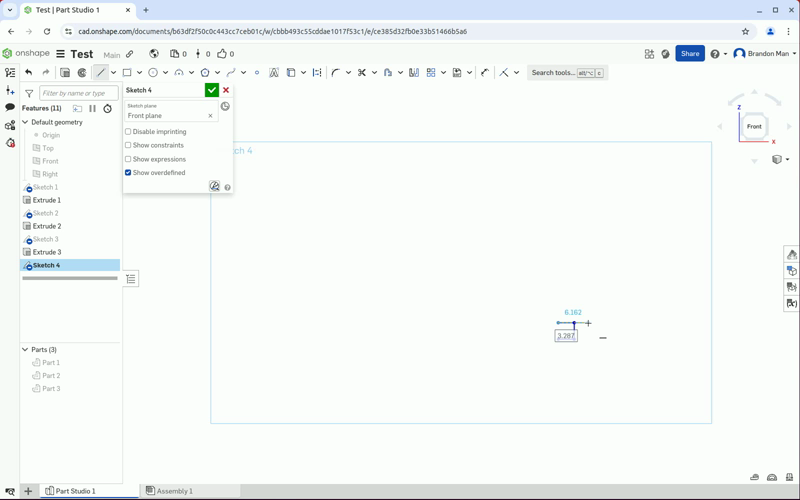
key_down(shift)
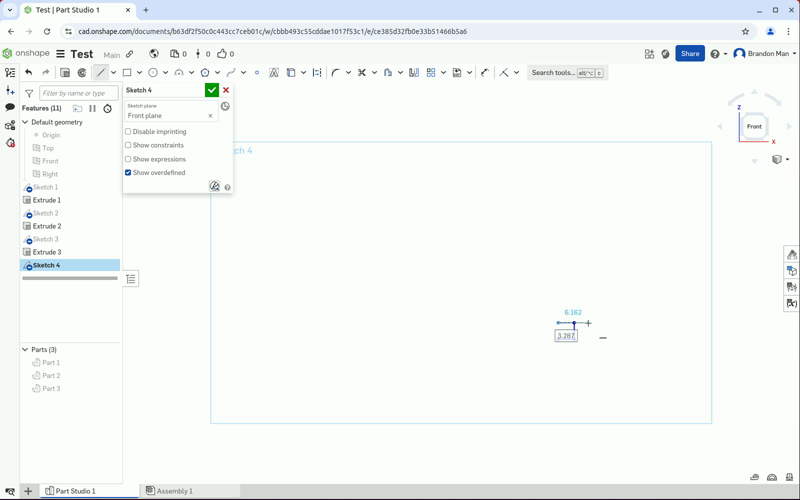
mouse_move(558, 339)
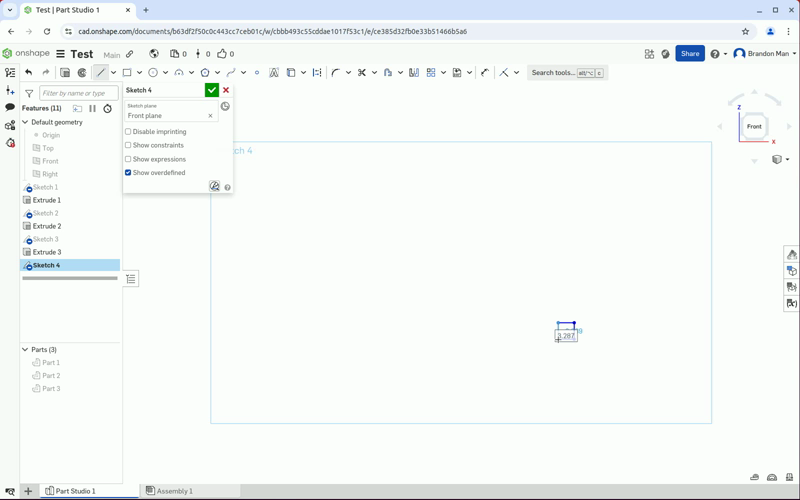
key_up(shift)
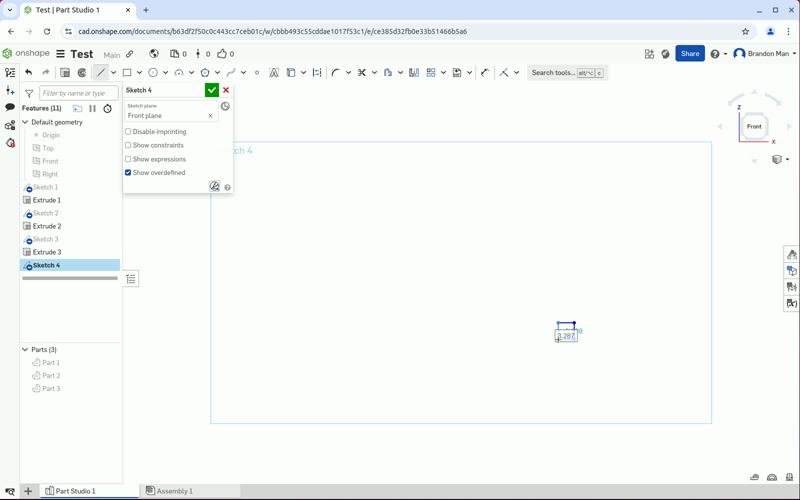
click(558, 339)
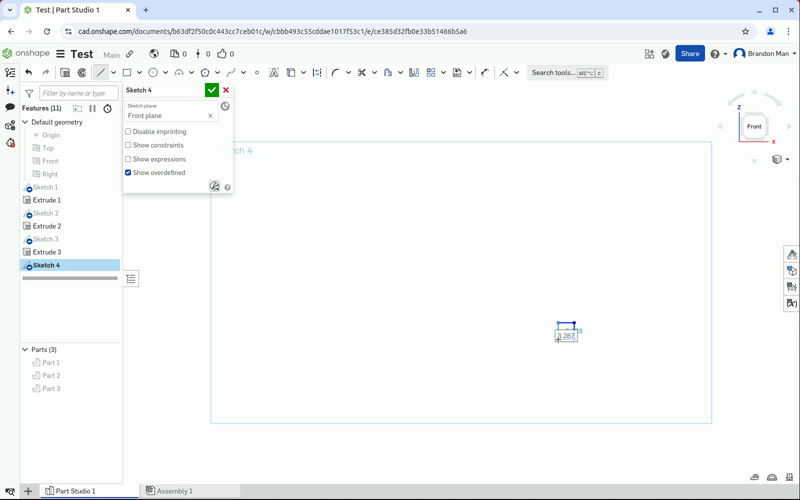
key(esc)
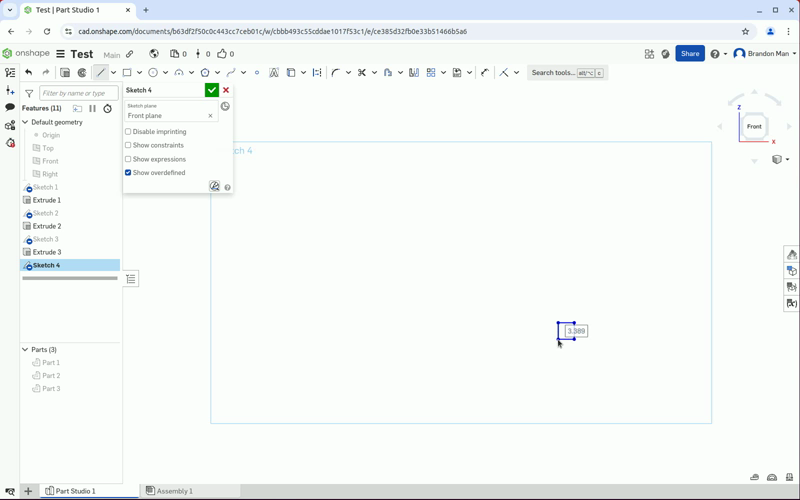
mouse_move(572, 336)
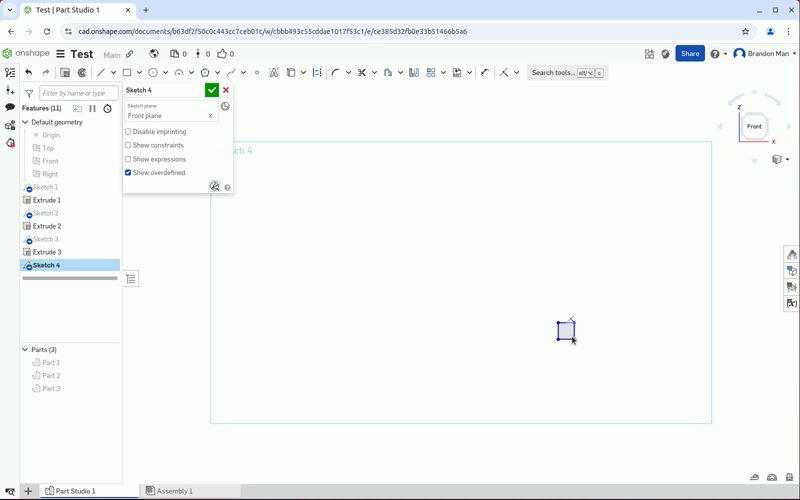
scroll(6)
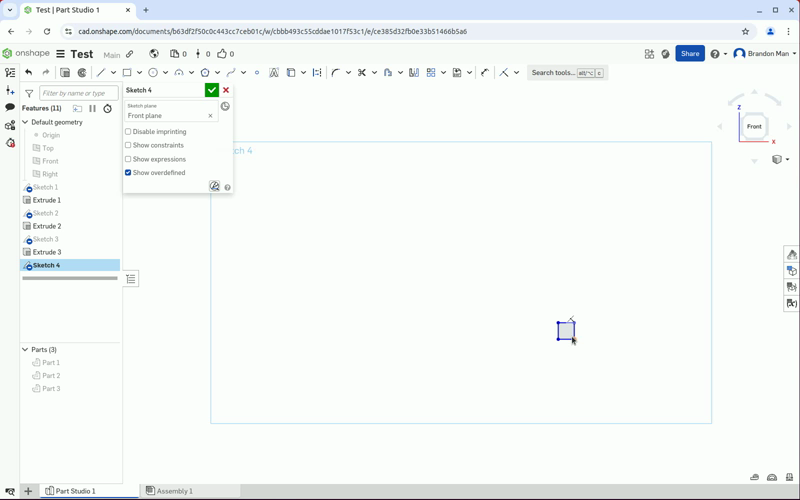
scroll(6)
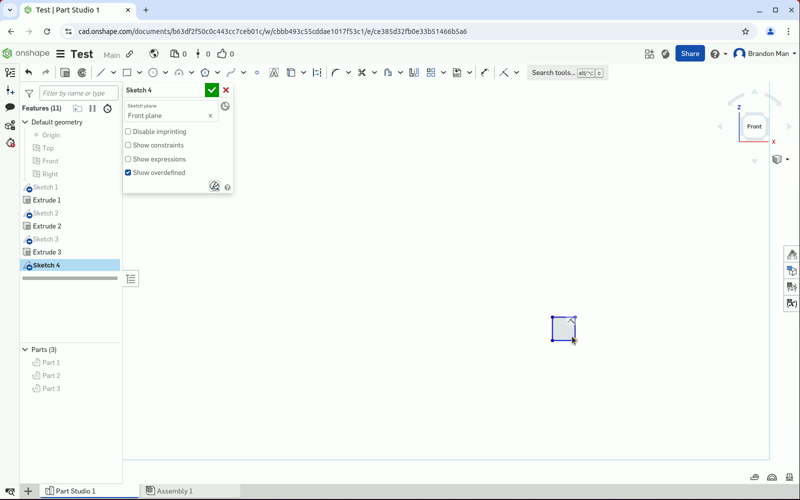
scroll(6)
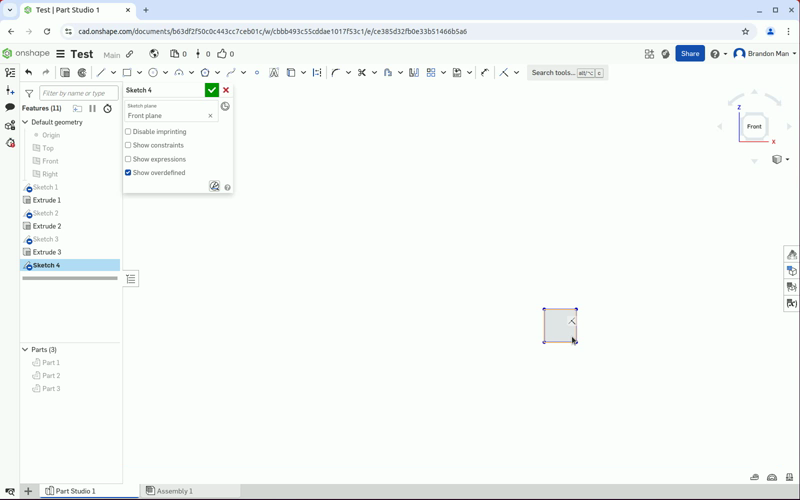
scroll(6)
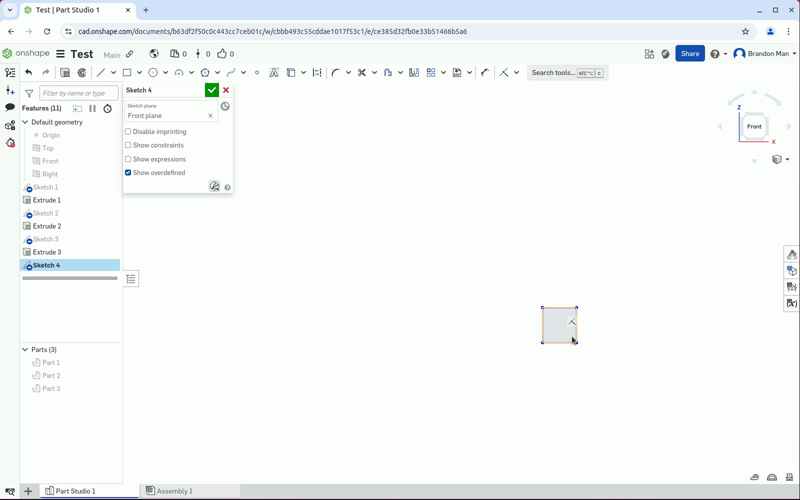
scroll(6)
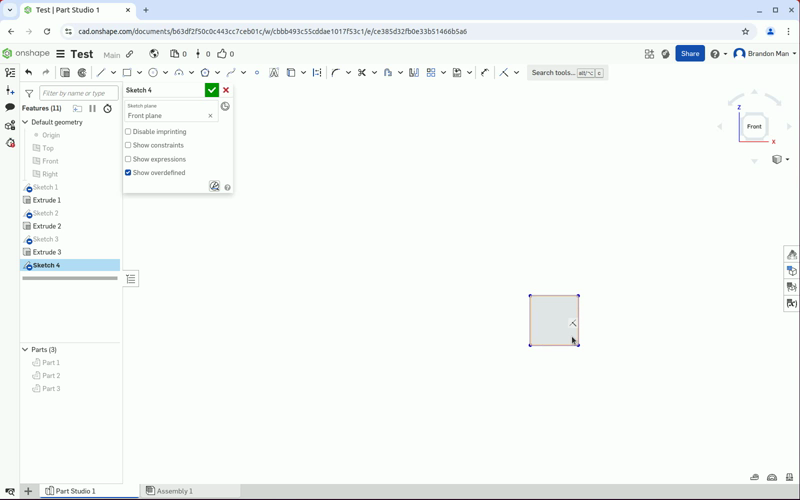
scroll(6)
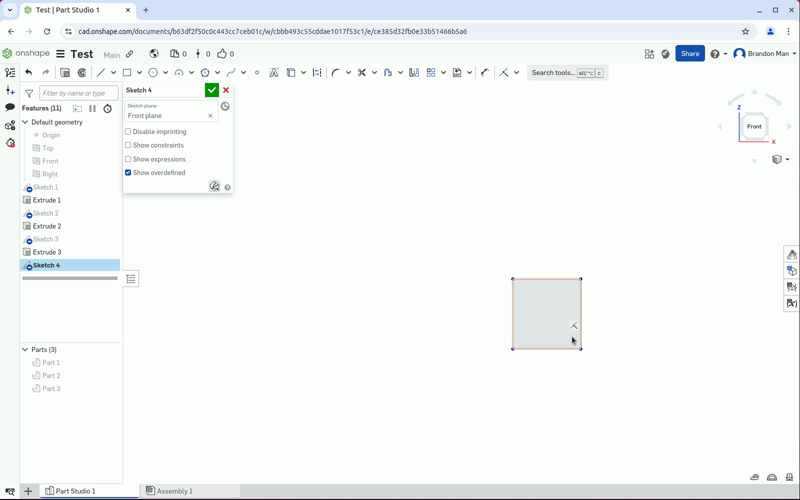
scroll(6)
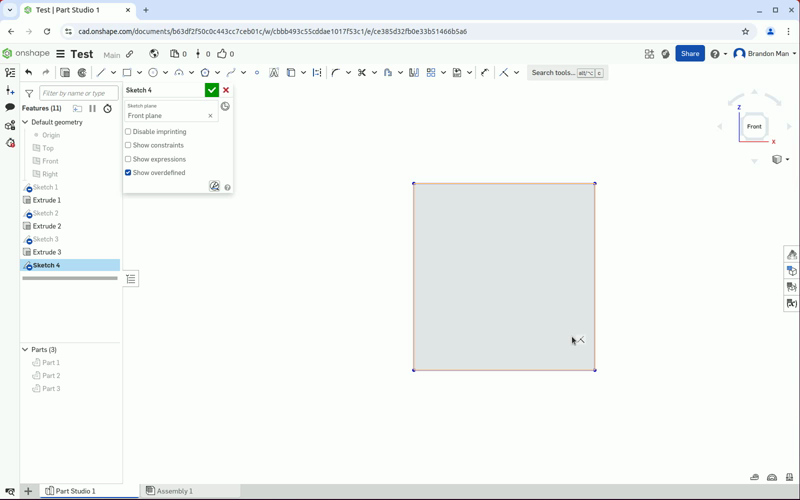
click(572, 336)
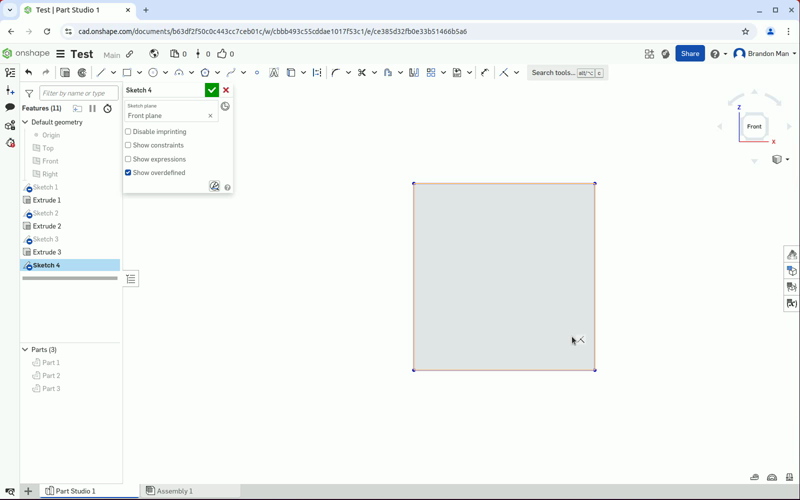
scroll(-6)
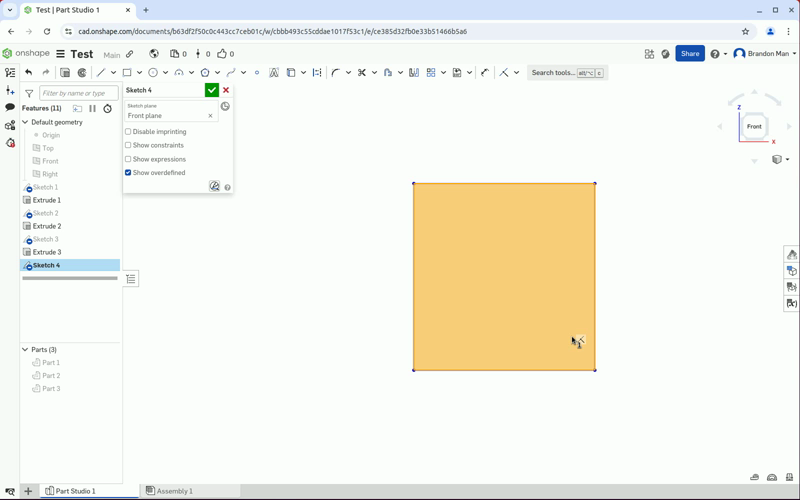
scroll(-6)
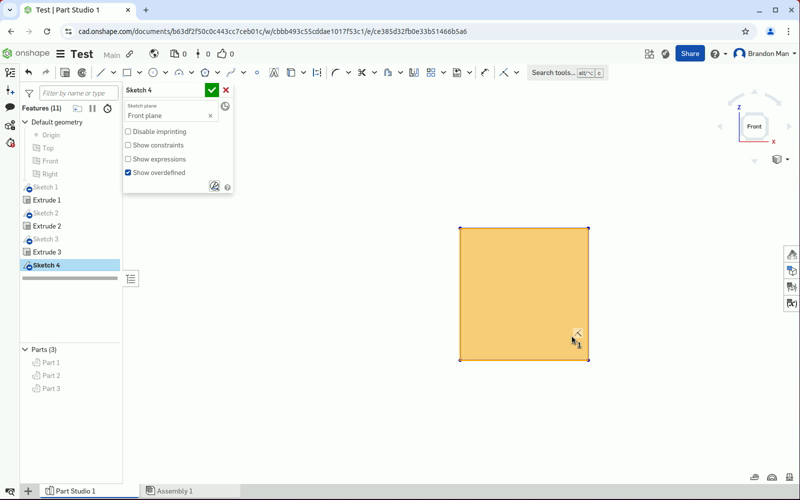
scroll(-6)
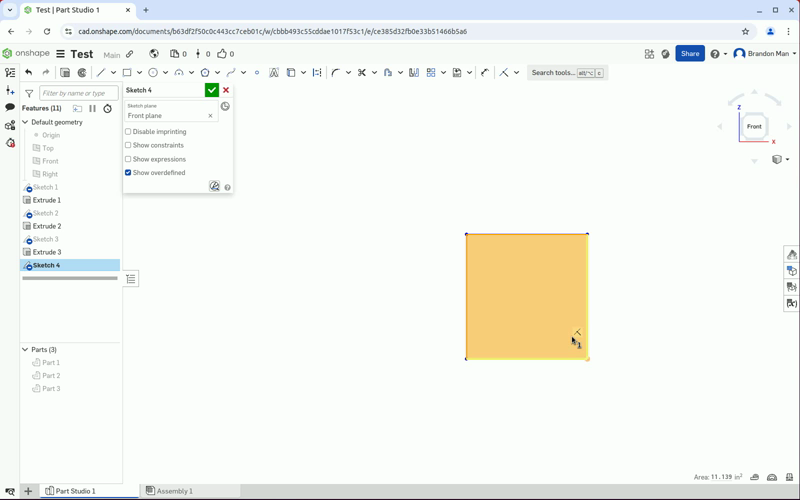
scroll(-6)
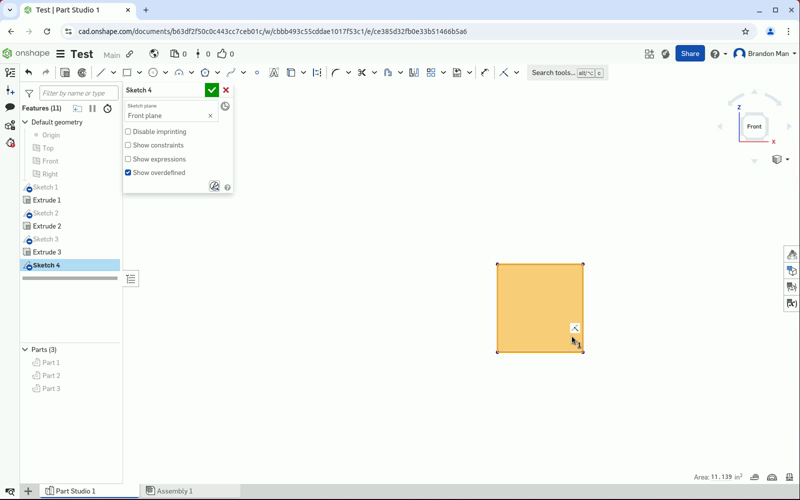
scroll(-6)
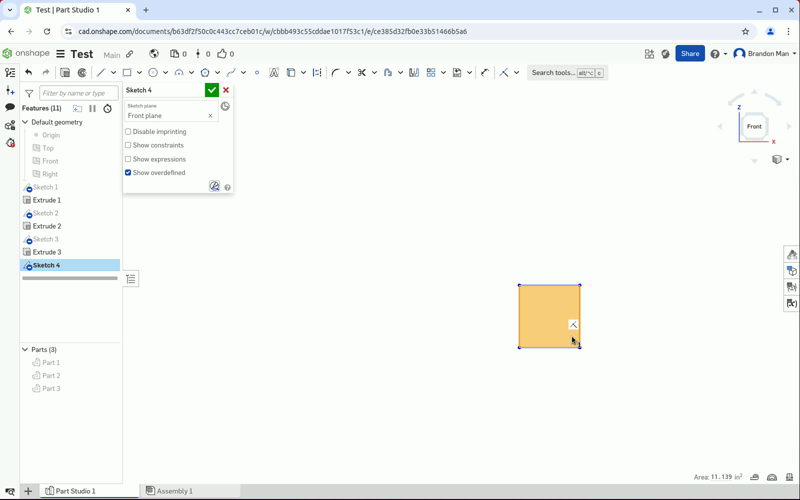
scroll(-6)
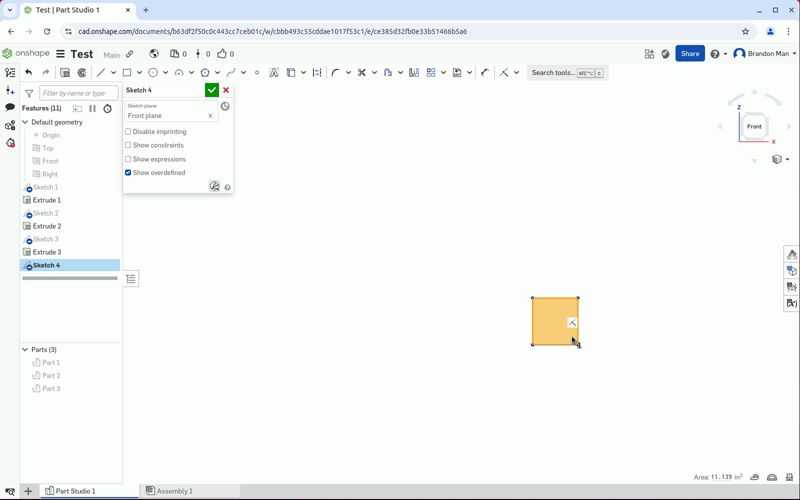
scroll(-6)
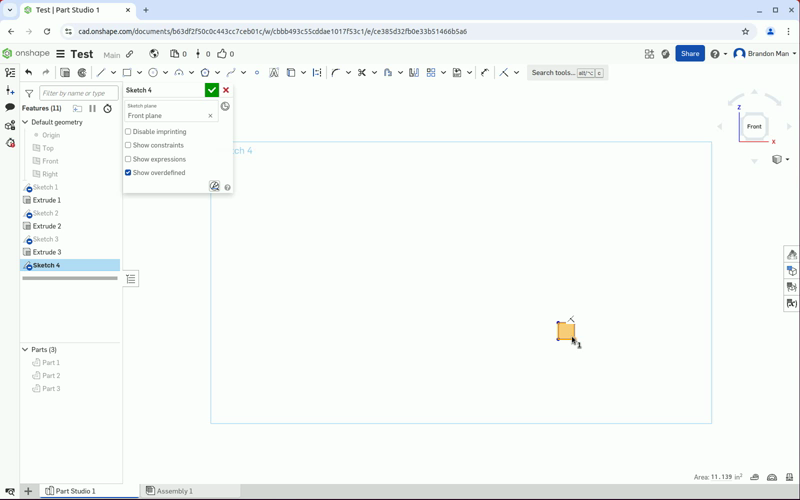
mouse_move(73, 352)
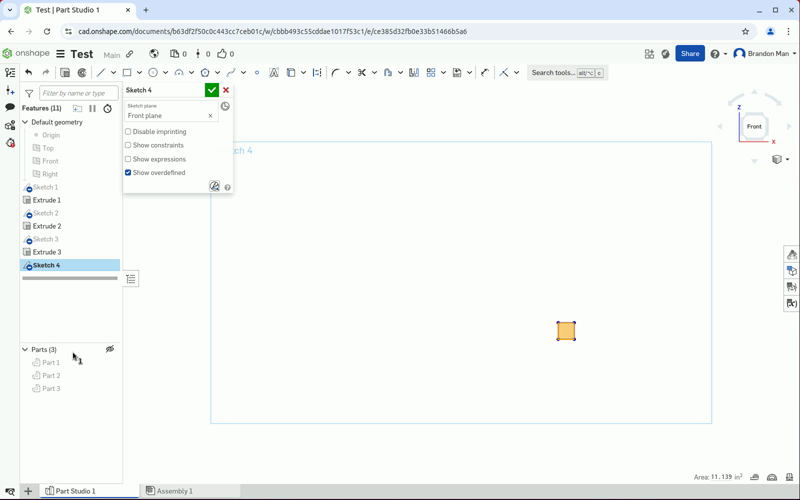
key(shift+y)
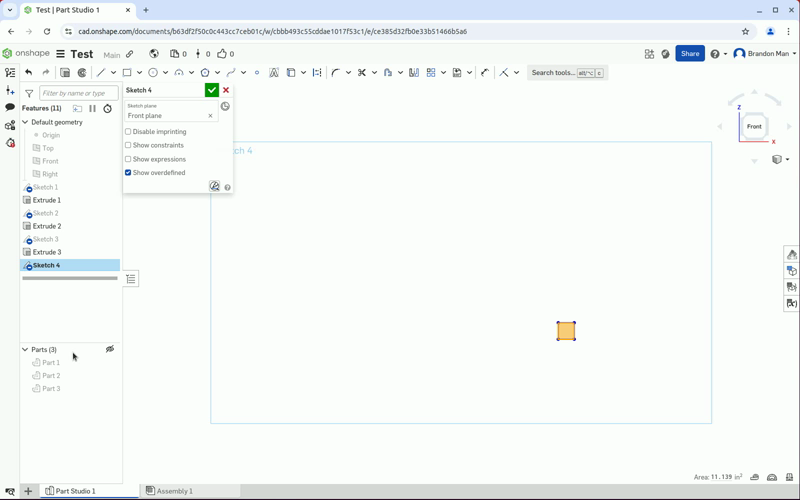
key(shift+e)
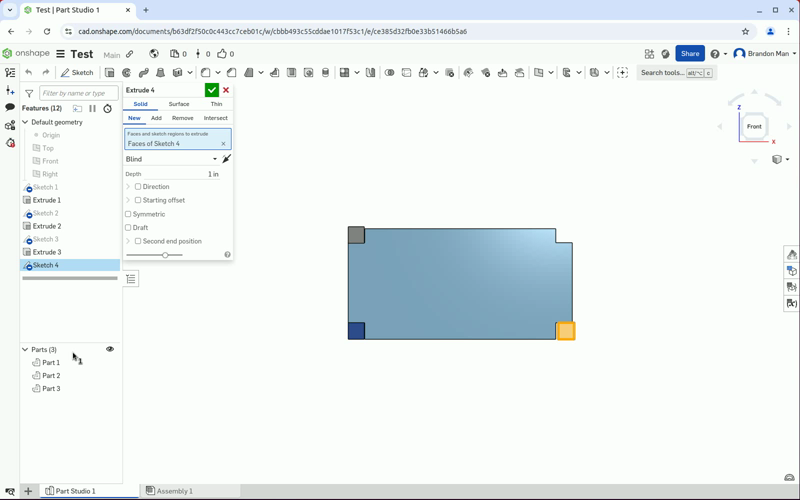
mouse_move(143, 106)
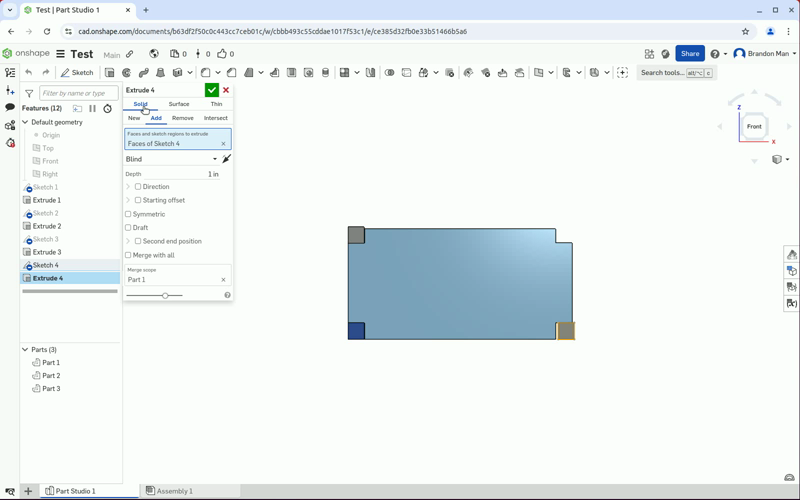
click(143, 106)
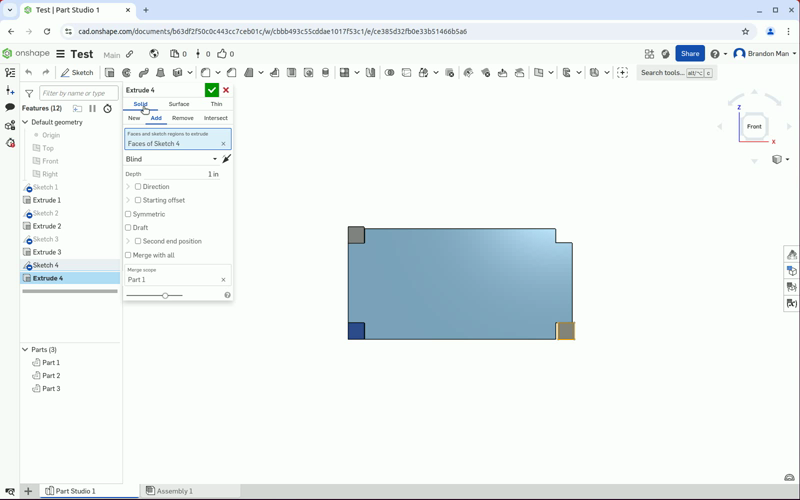
mouse_move(137, 120)
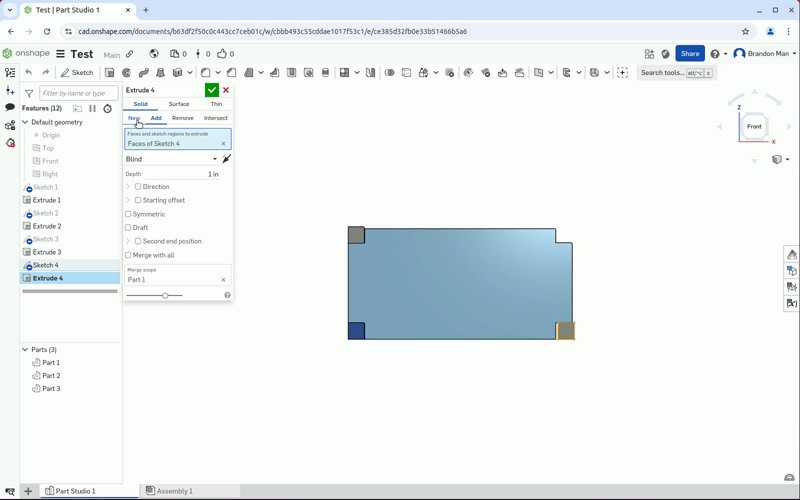
click(137, 120)
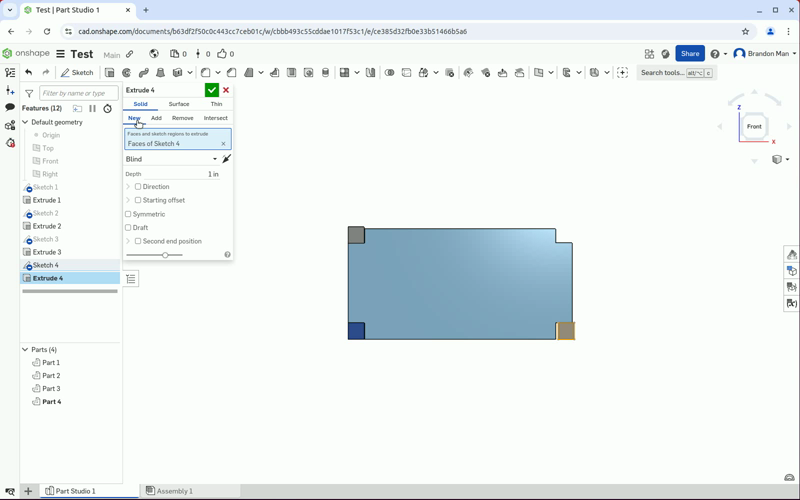
key(tab, 4)
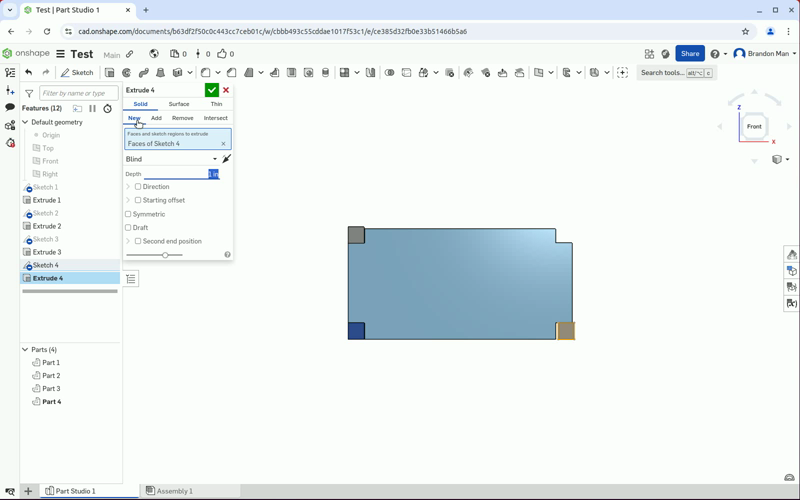
text(12.758)
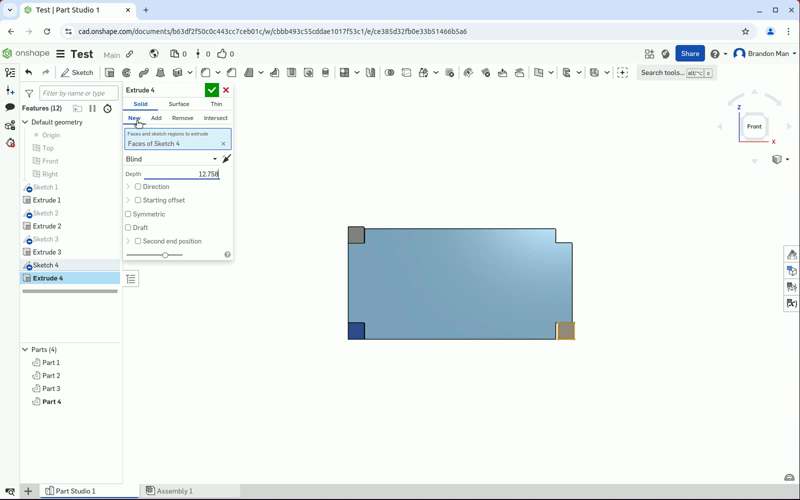
key(enter)
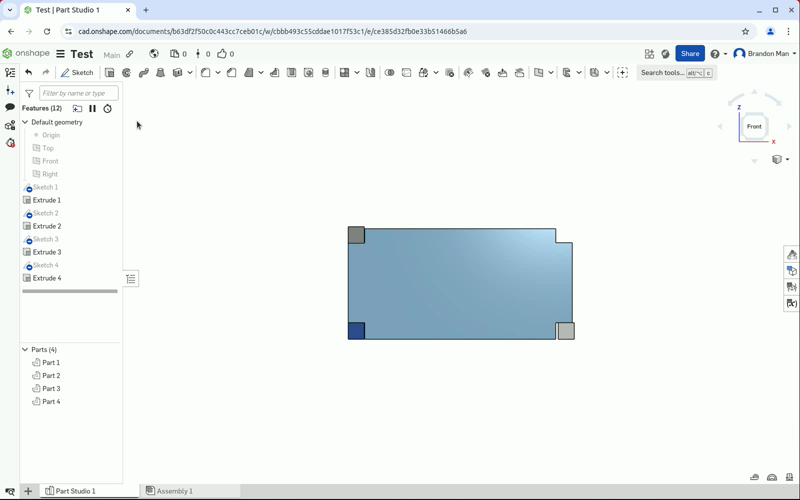
key(shift+h)
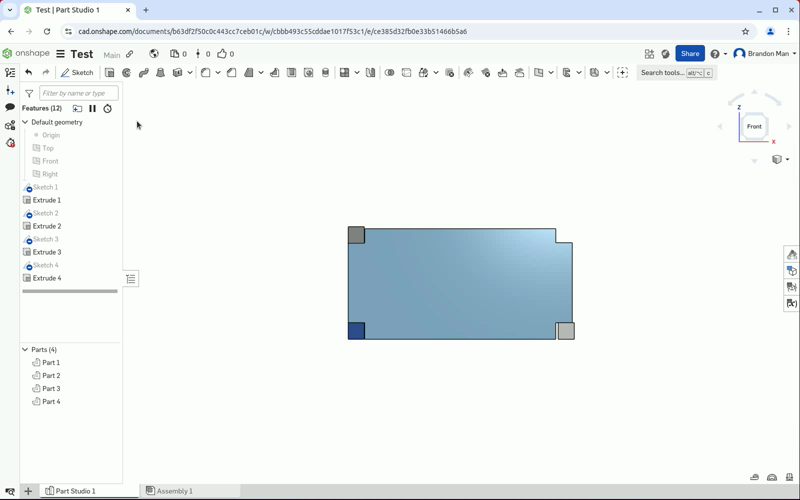
key(shift+h)
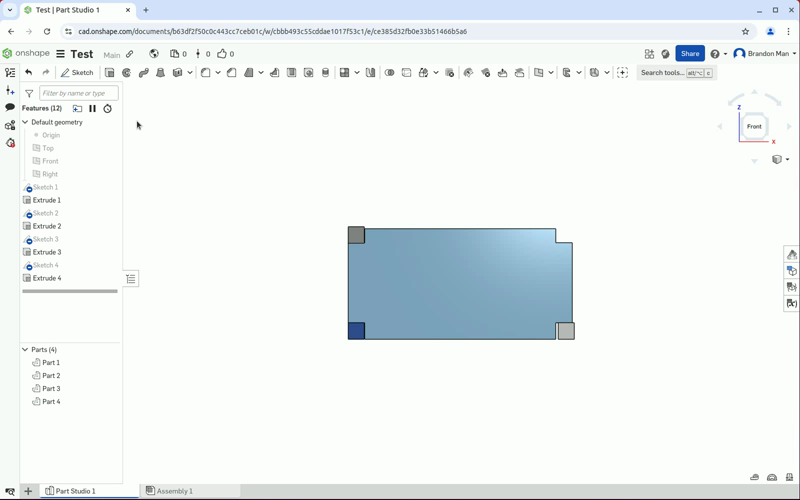
mouse_move(73, 189)
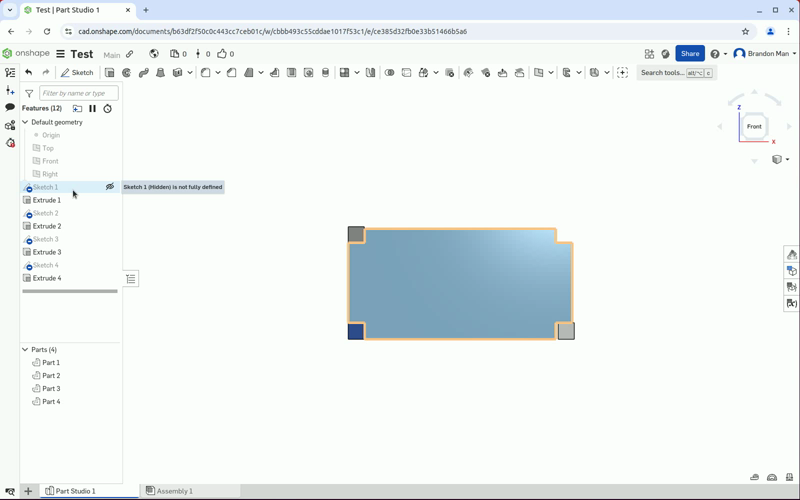
click(73, 189)
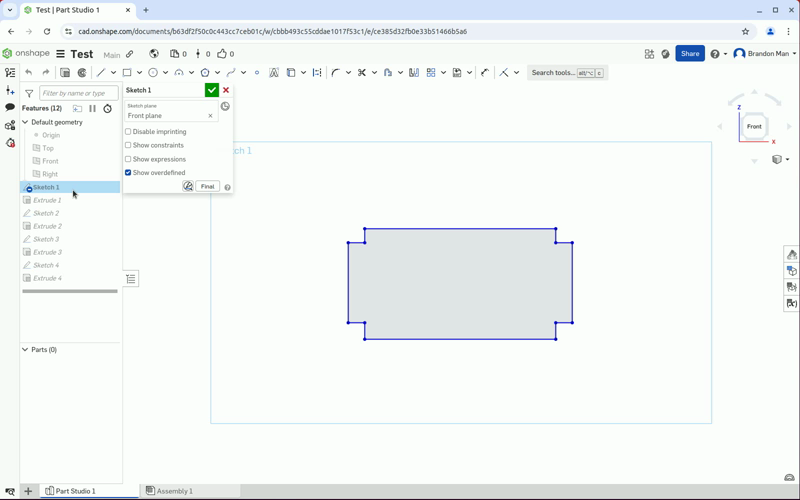
mouse_move(229, 92)
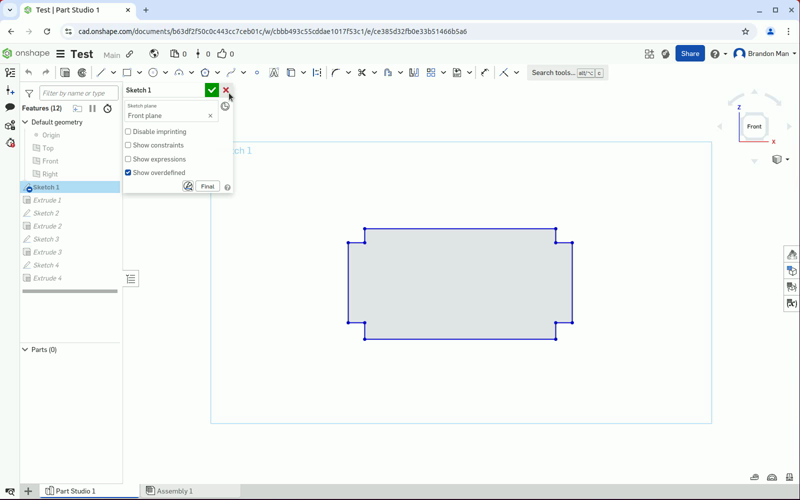
click(229, 92)
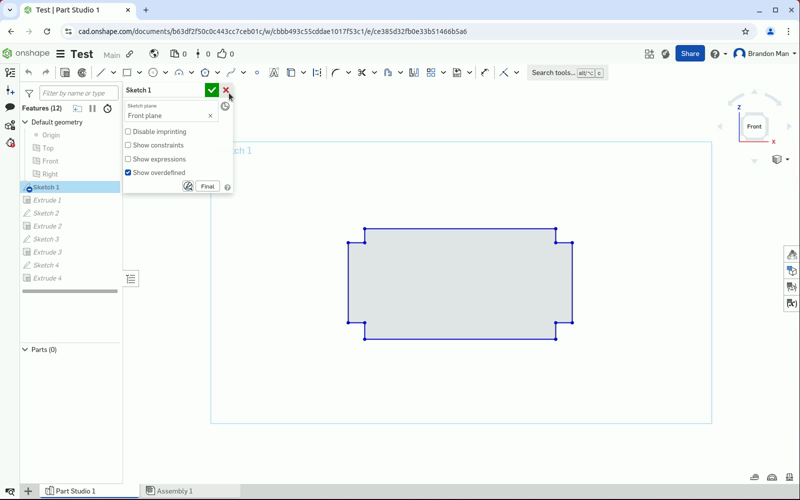
key(shift+s)
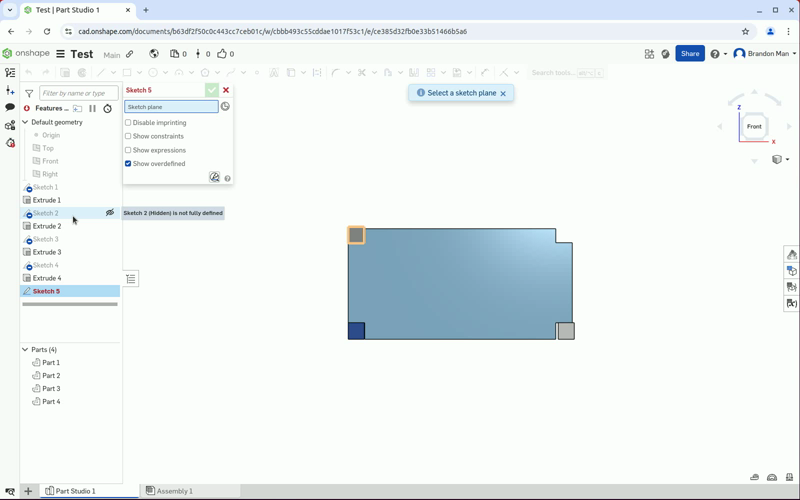
scroll(3)
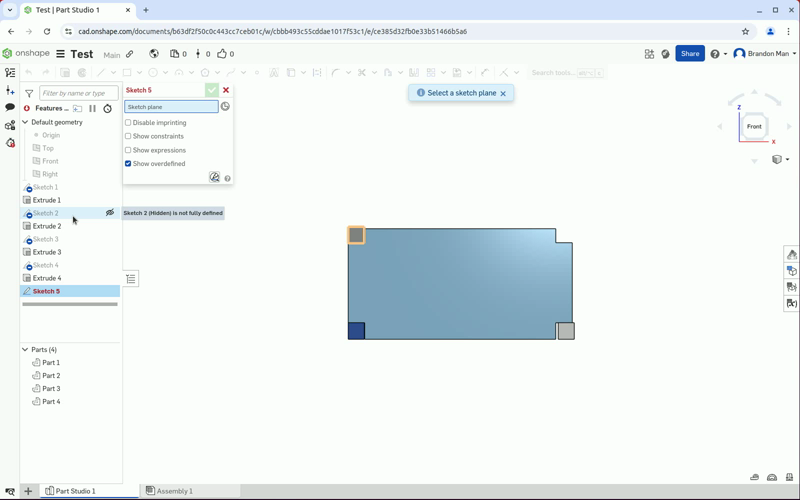
mouse_move(73, 163)
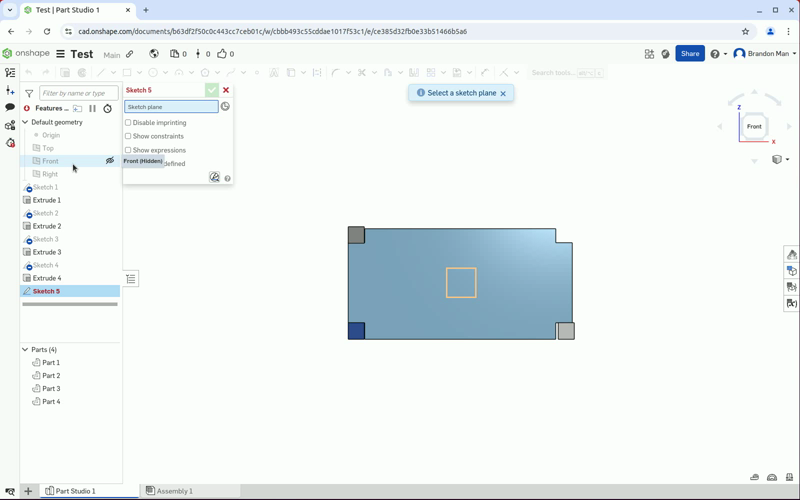
click(73, 163)
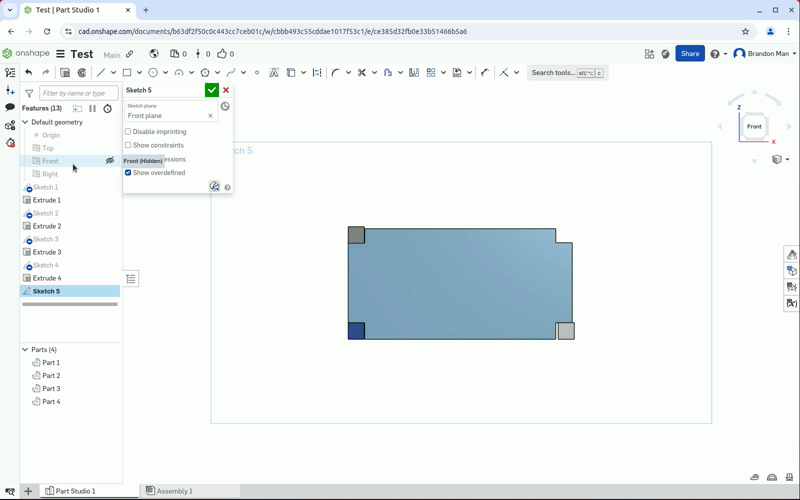
mouse_move(73, 352)
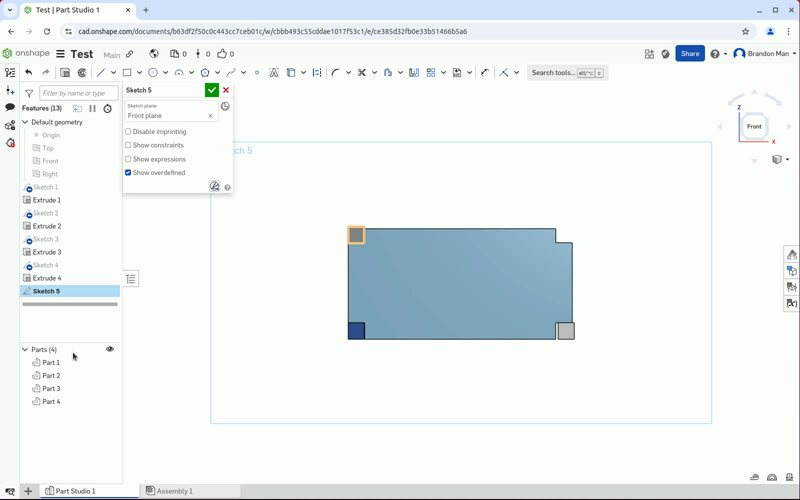
key(y)
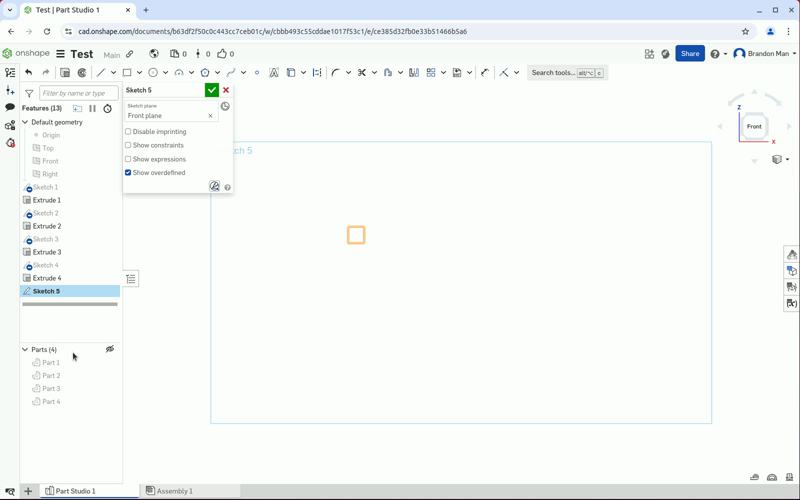
key(l)
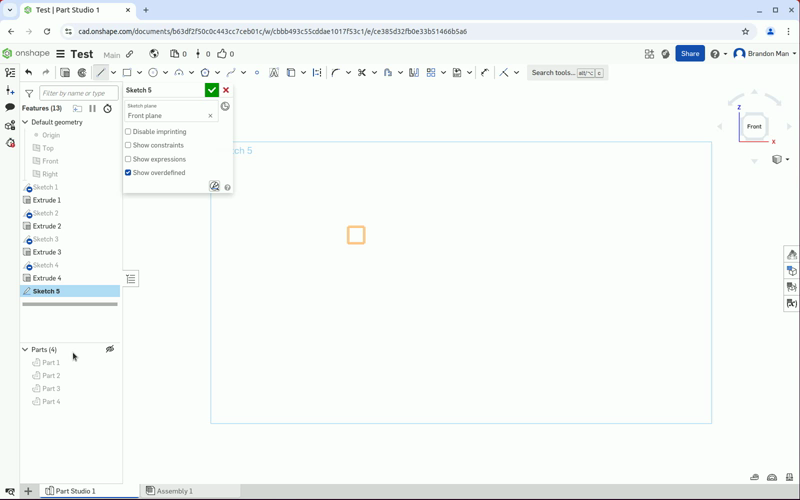
key_down(shift)
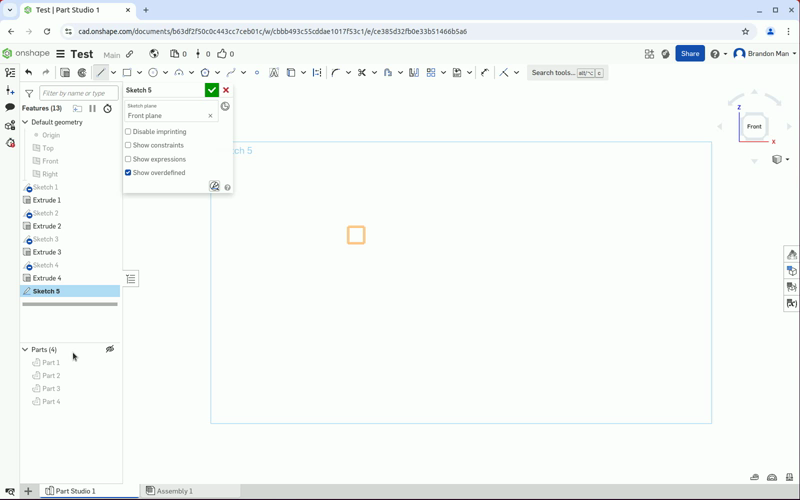
mouse_move(558, 243)
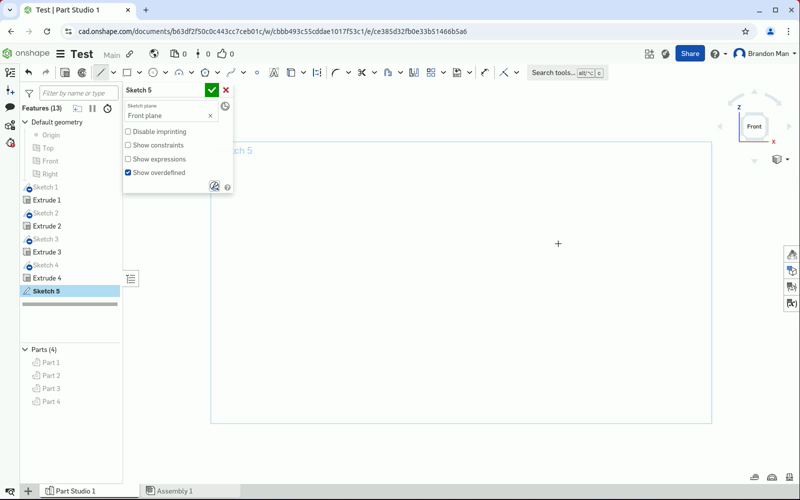
click(558, 243)
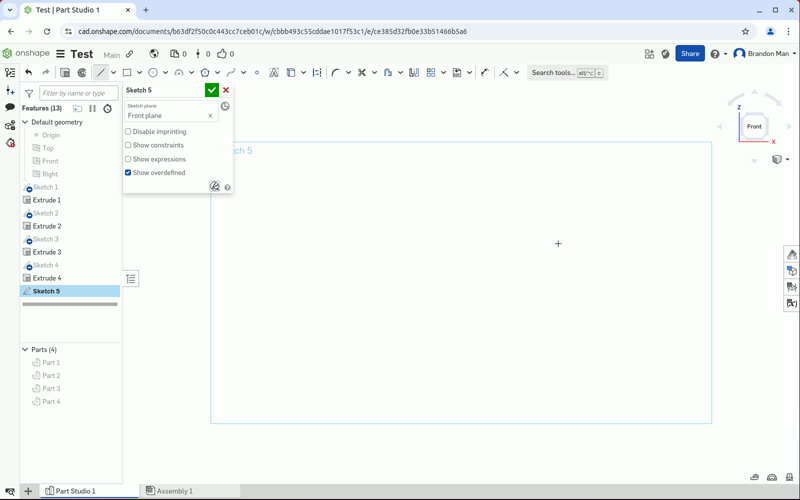
key_up(shift)
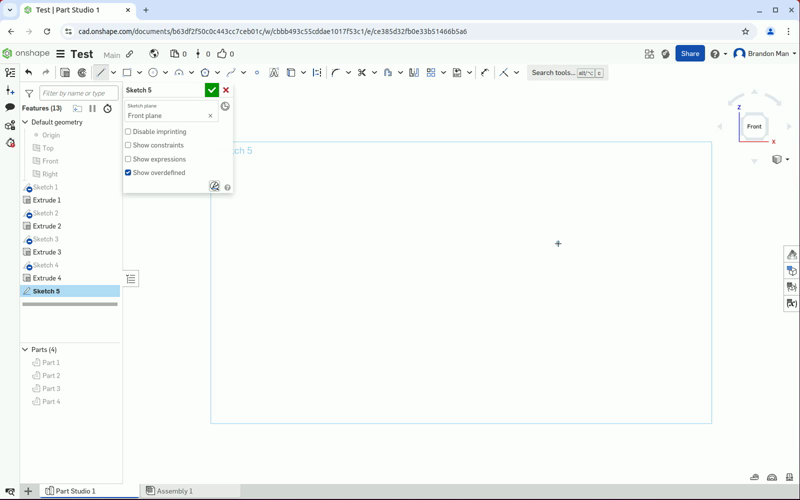
key_down(shift)
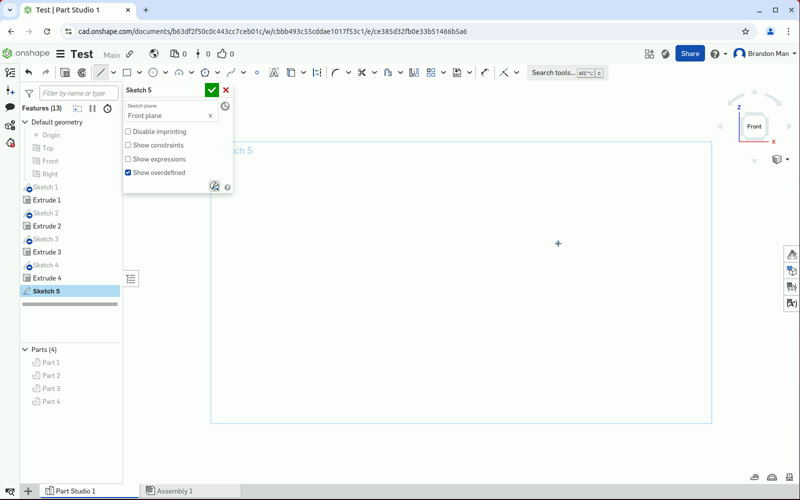
mouse_move(588, 243)
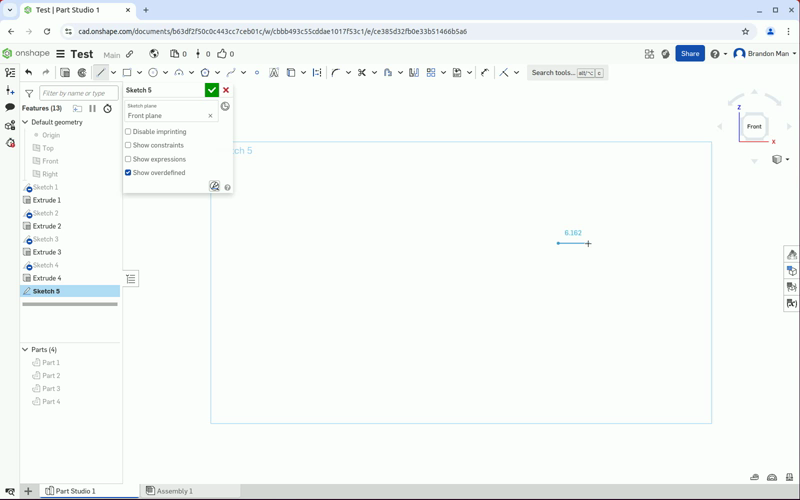
mouse_move(574, 243)
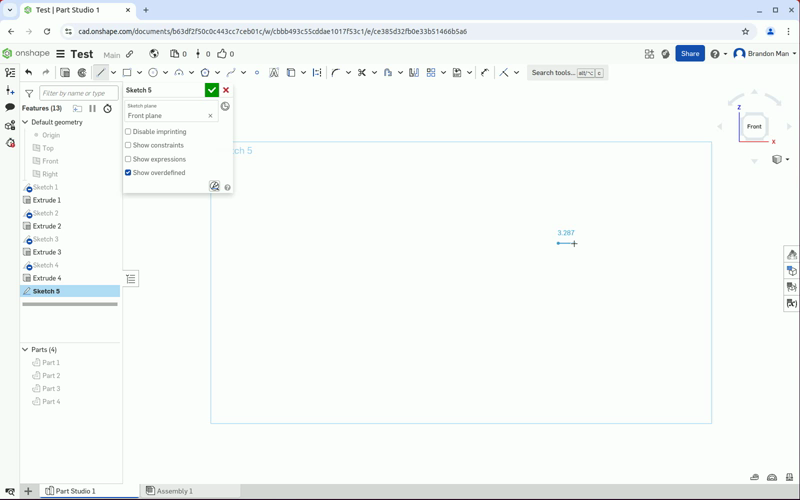
click(574, 243)
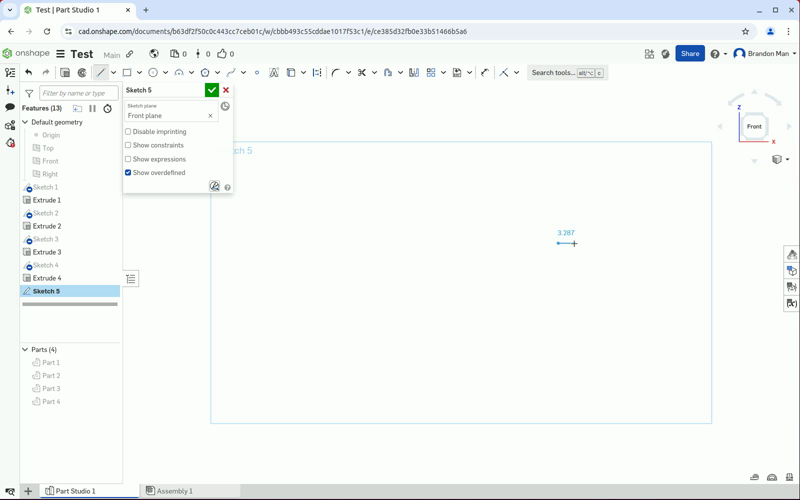
key_up(shift)
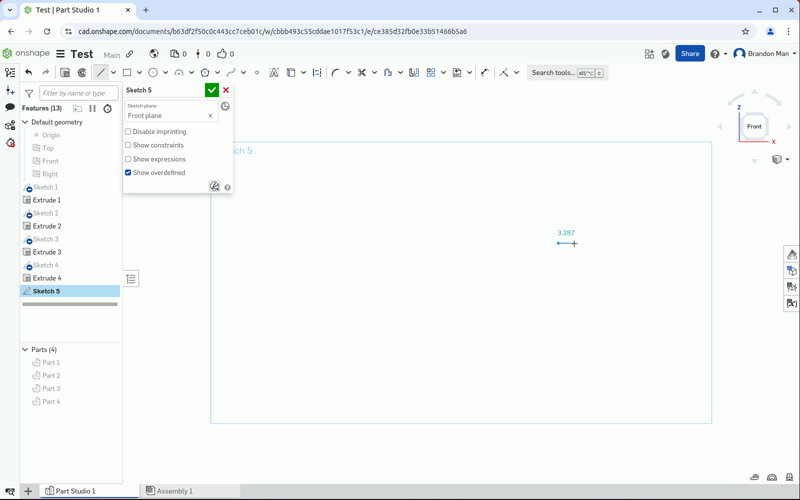
key_down(shift)
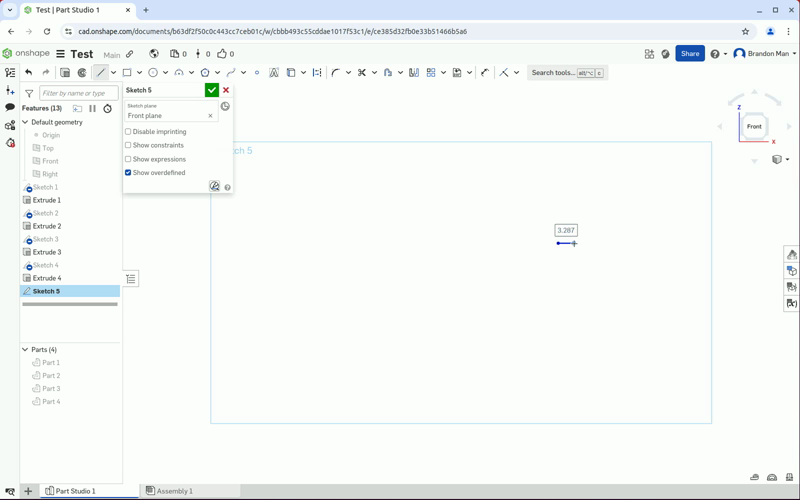
mouse_move(589, 243)
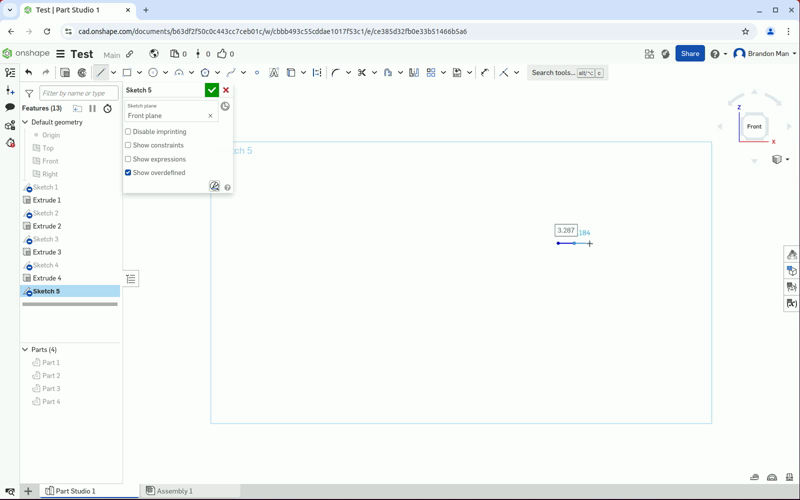
mouse_move(574, 226)
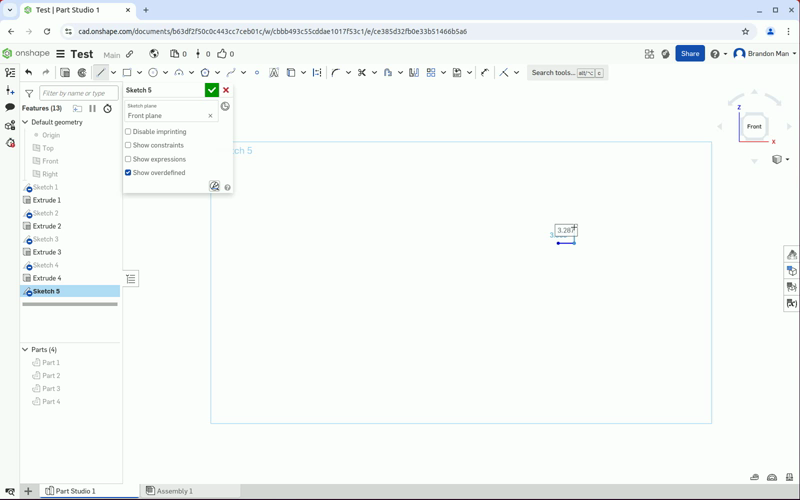
click(574, 226)
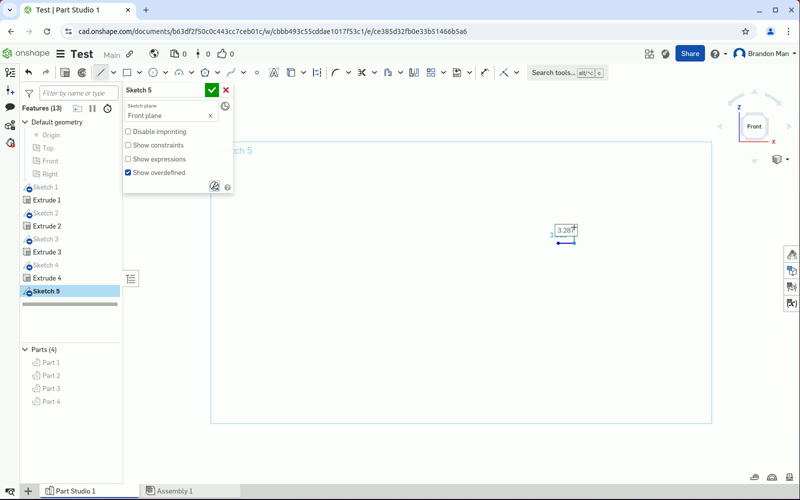
key_up(shift)
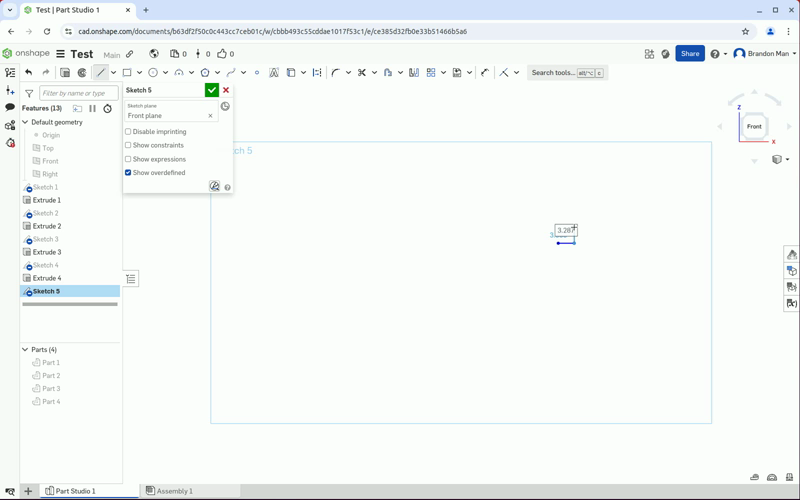
key_down(shift)
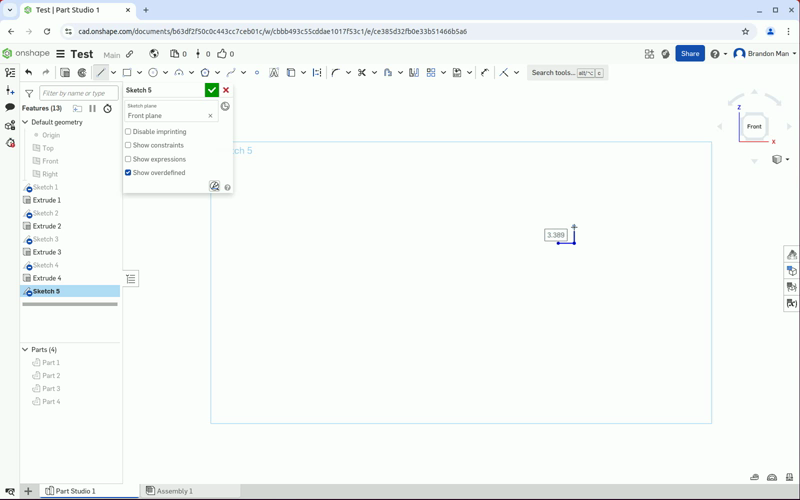
mouse_move(589, 226)
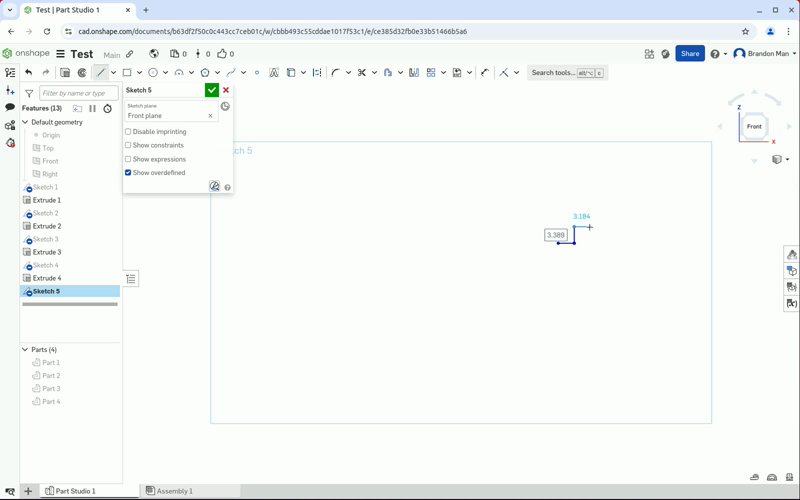
mouse_move(558, 226)
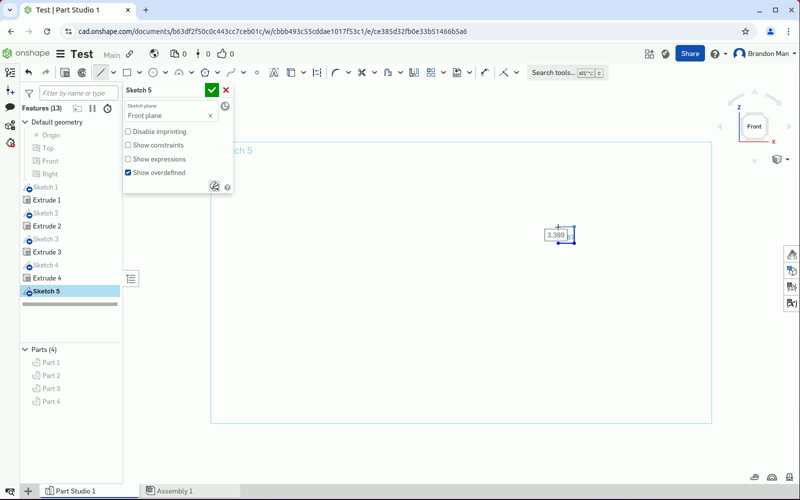
click(558, 226)
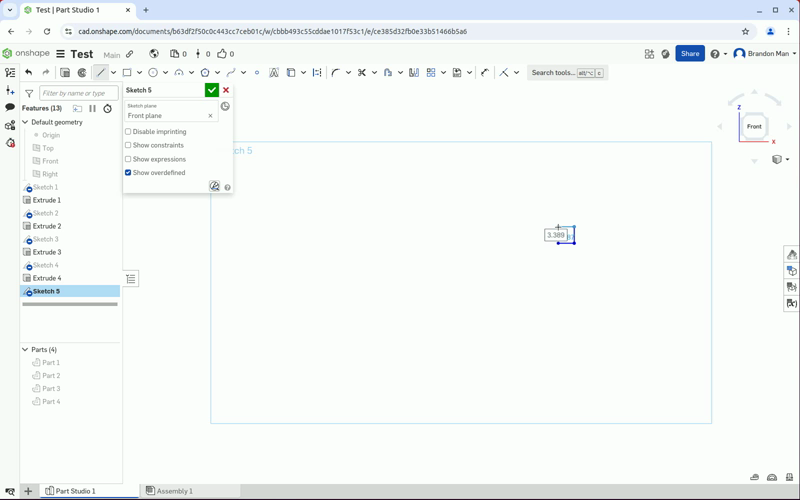
key_up(shift)
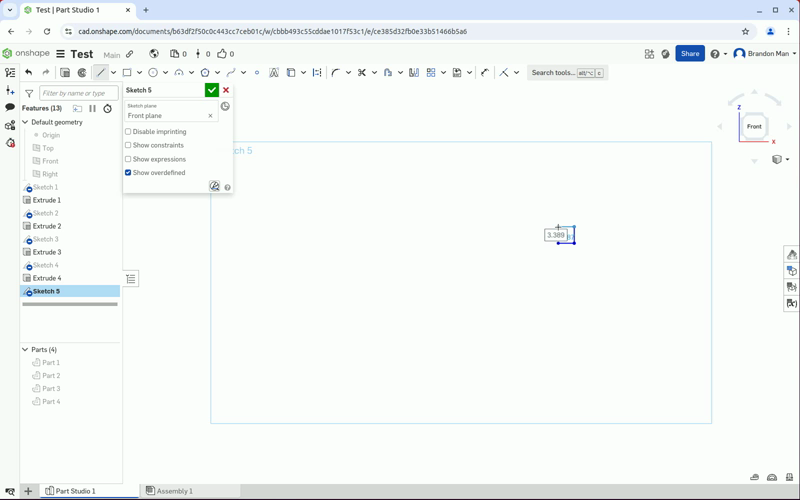
mouse_move(588, 226)
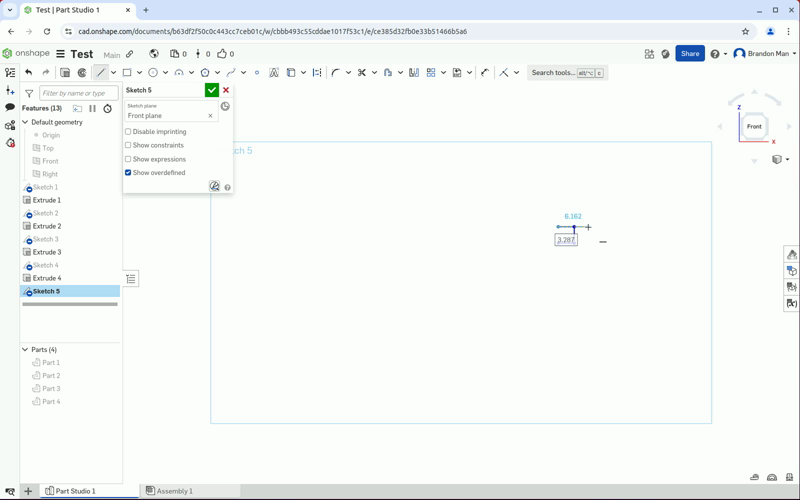
key_down(shift)
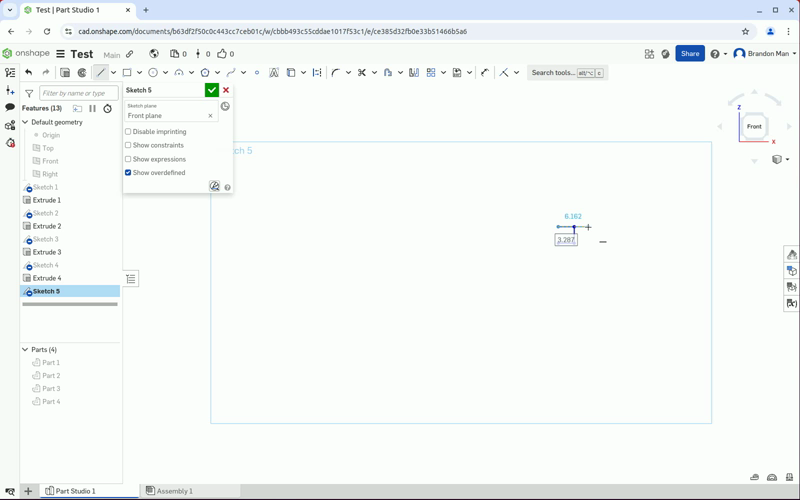
mouse_move(558, 243)
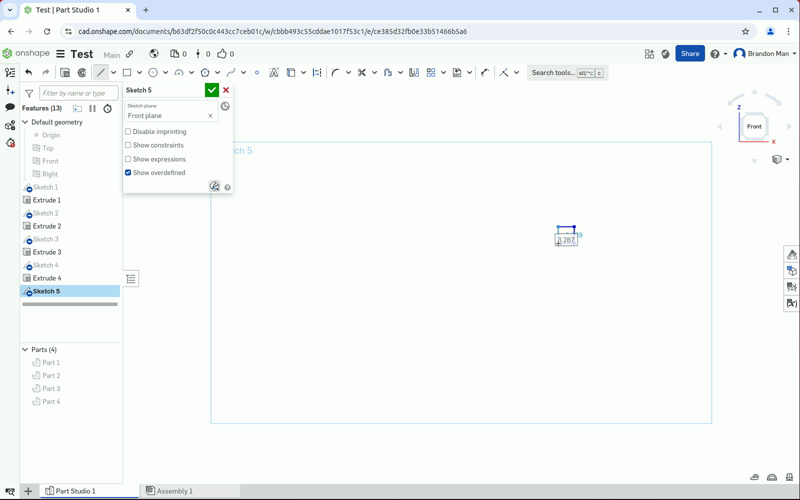
key_up(shift)
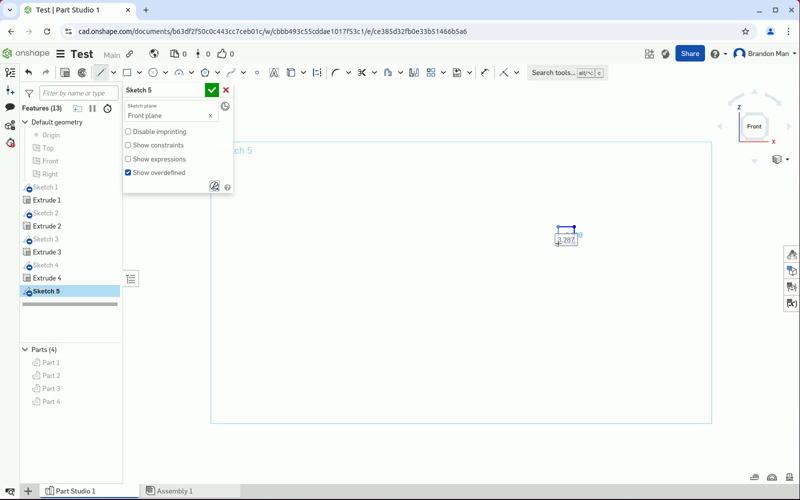
click(558, 243)
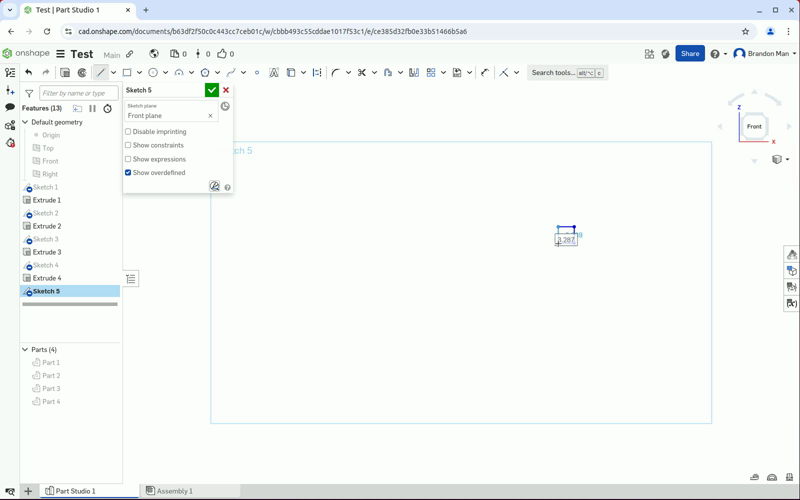
key(esc)
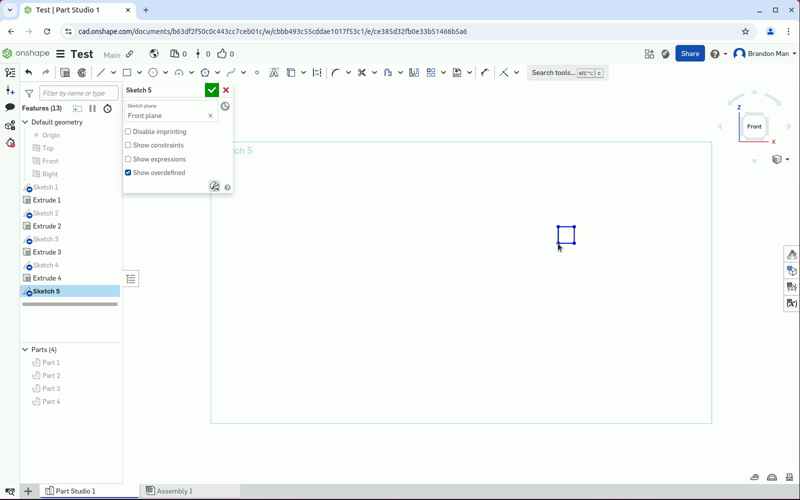
mouse_move(563, 240)
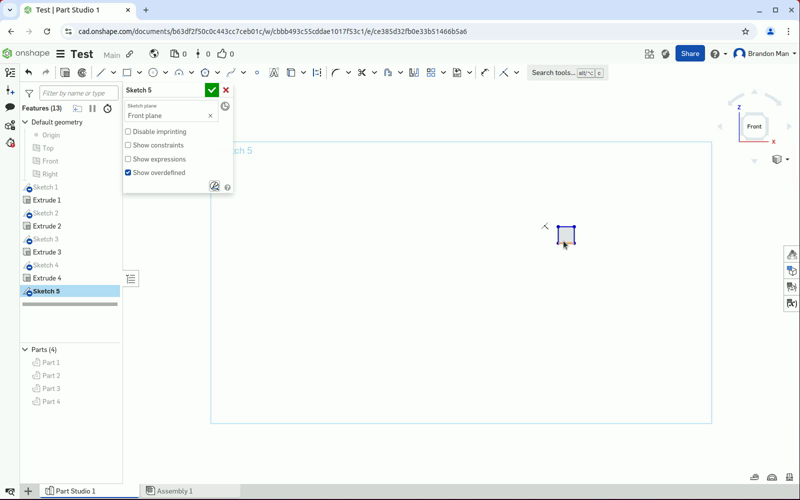
scroll(6)
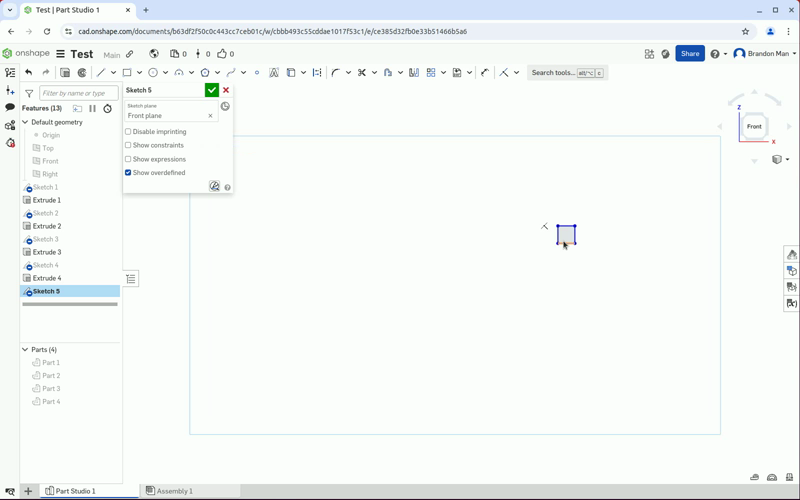
scroll(6)
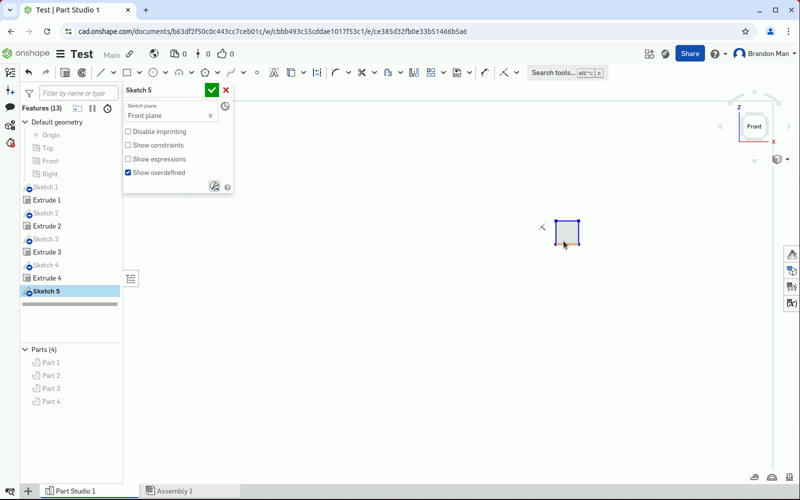
scroll(6)
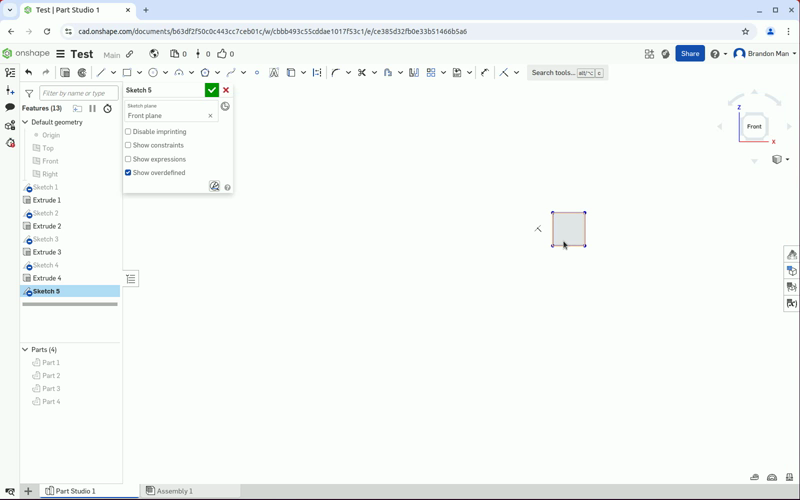
scroll(6)
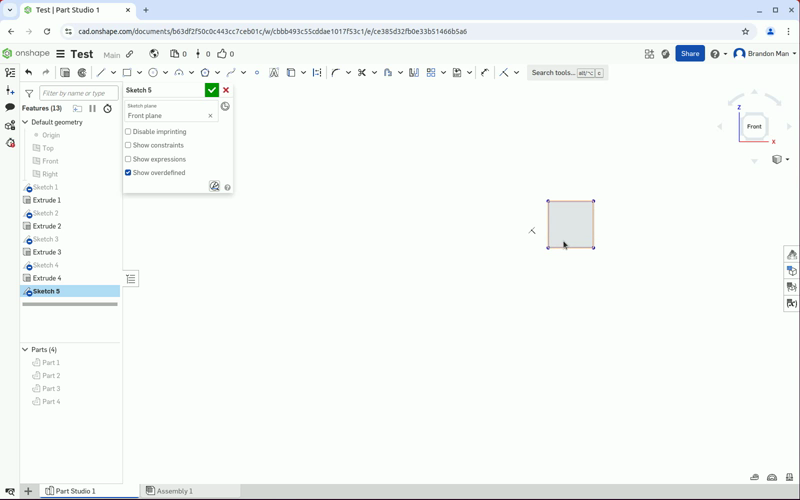
scroll(6)
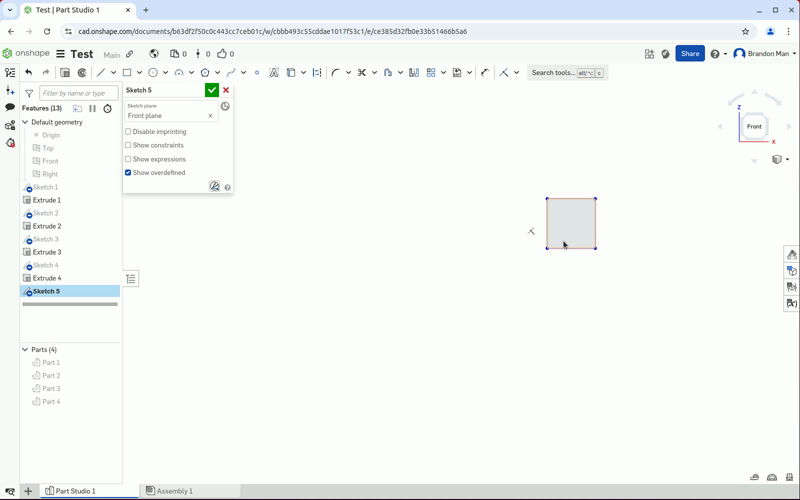
scroll(6)
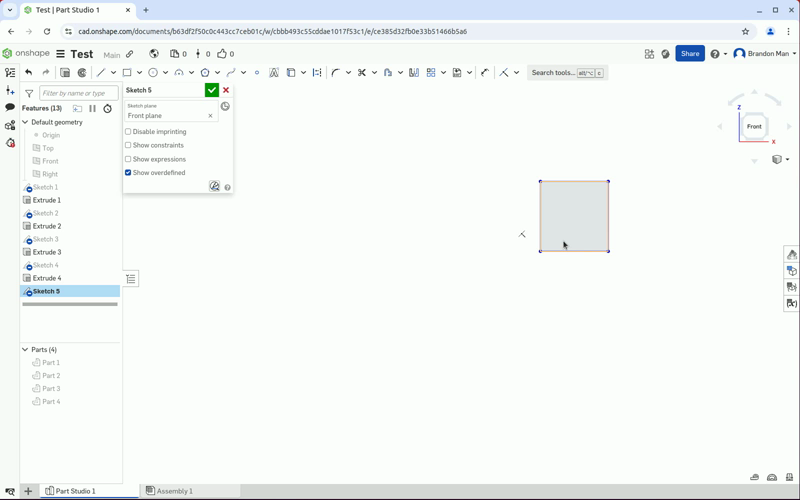
scroll(6)
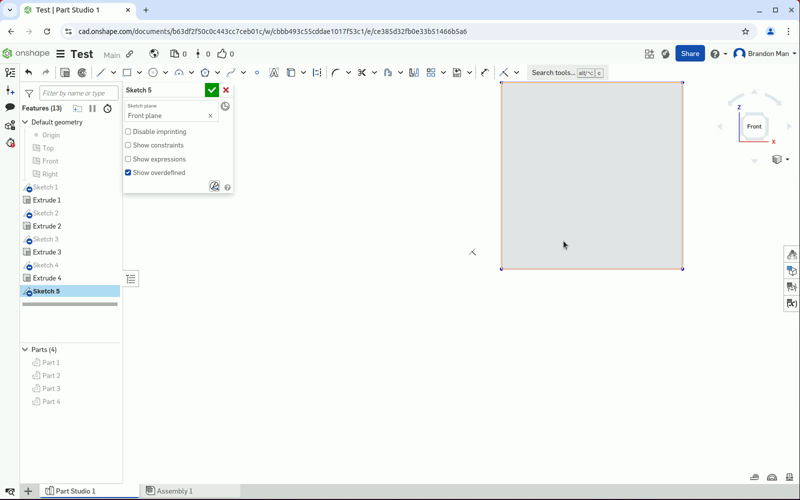
click(563, 240)
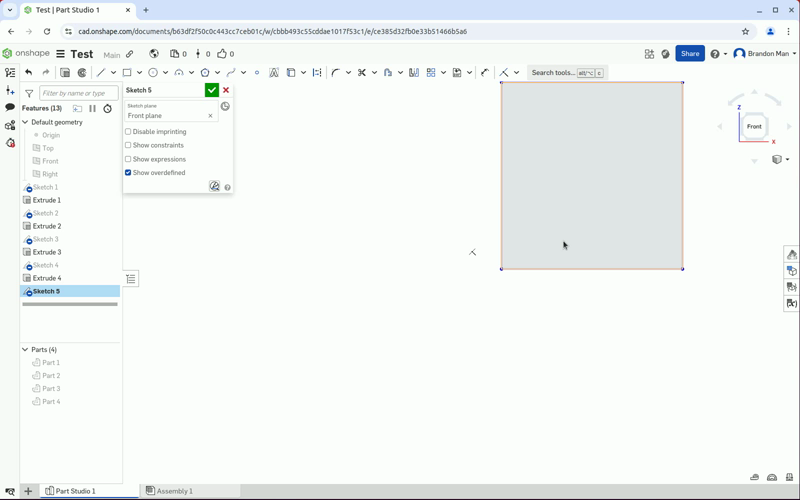
scroll(-6)
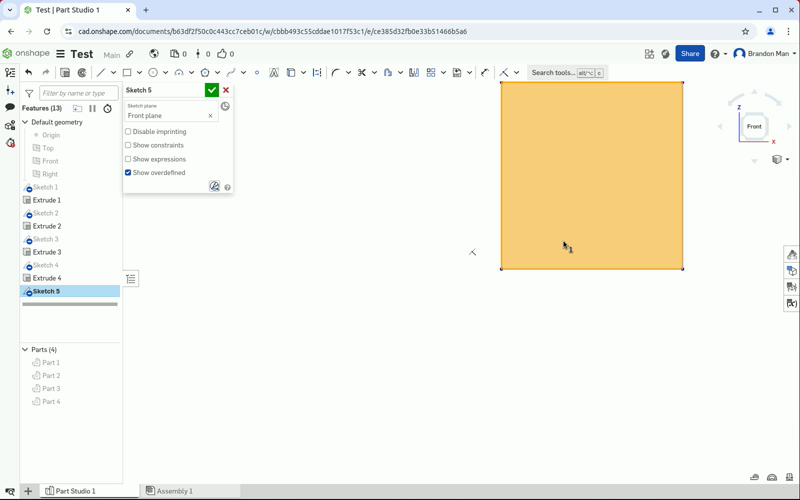
scroll(-6)
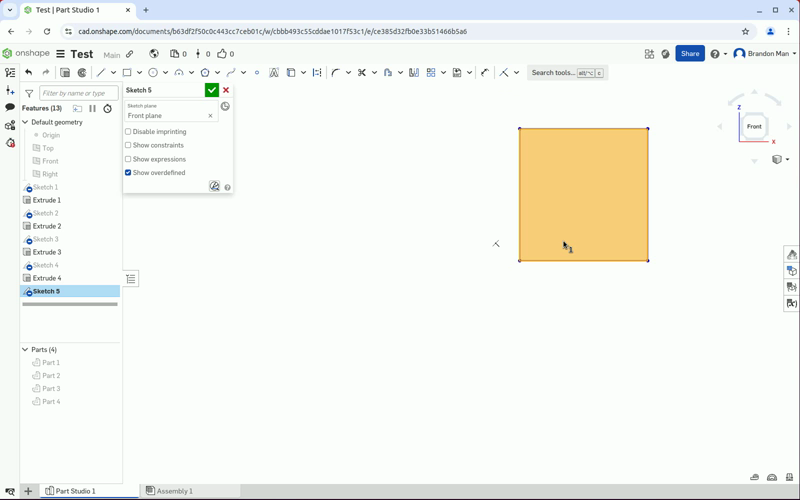
scroll(-6)
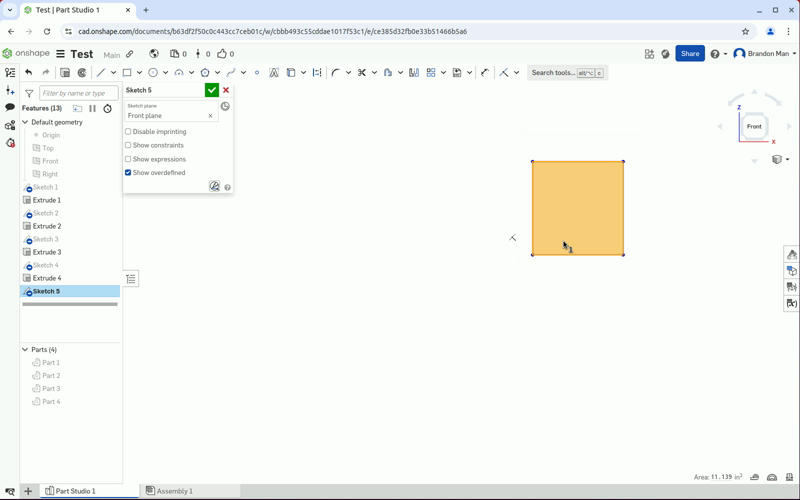
scroll(-6)
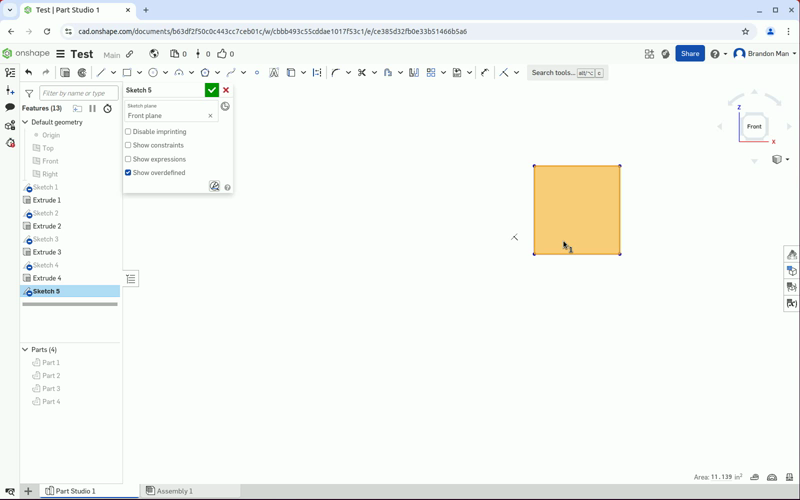
scroll(-6)
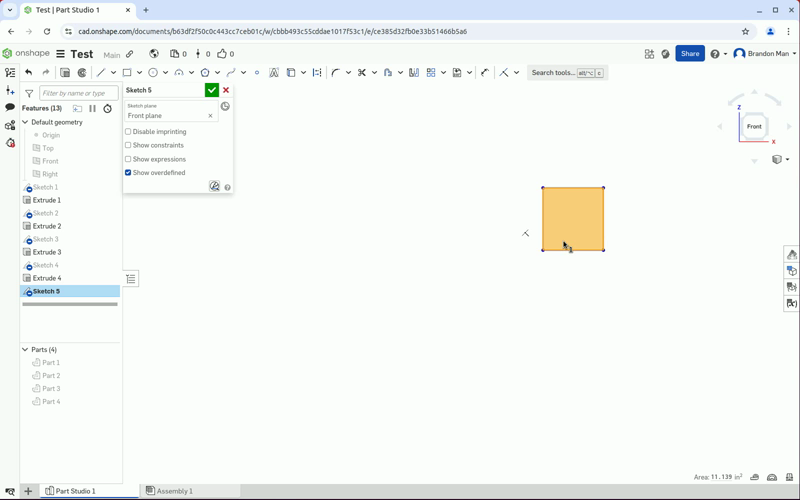
scroll(-6)
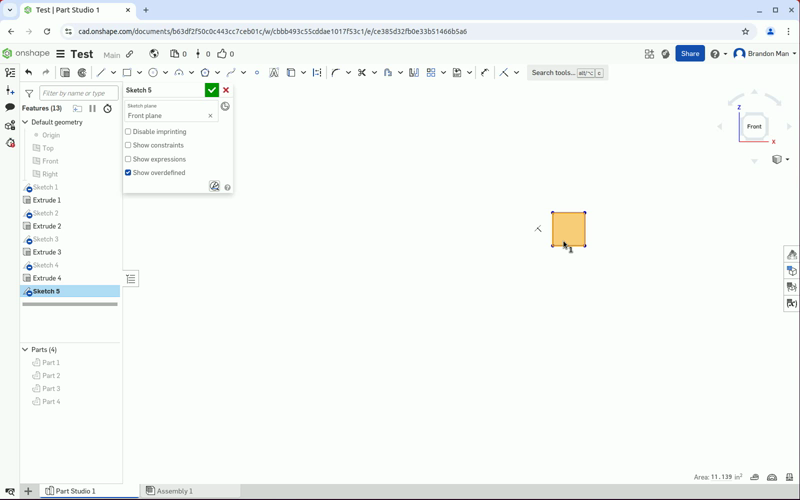
scroll(-6)
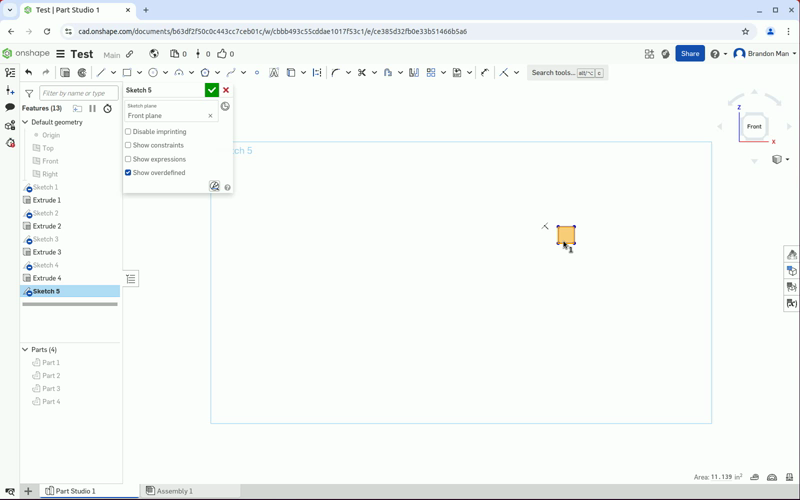
mouse_move(73, 352)
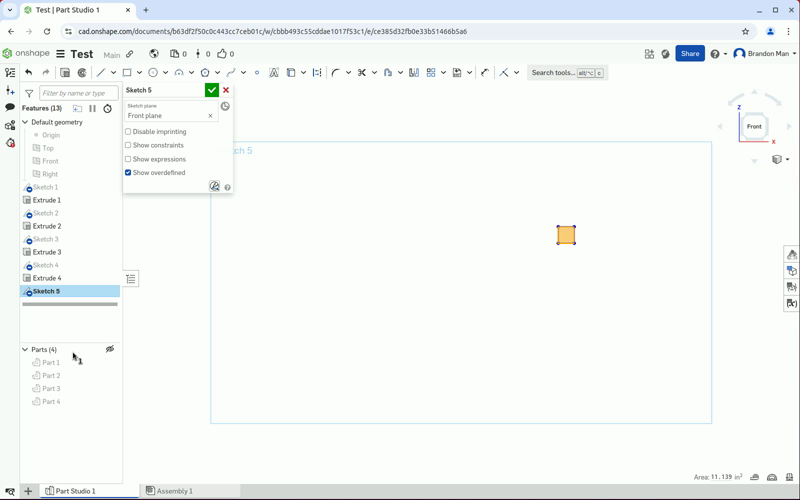
key(shift+y)
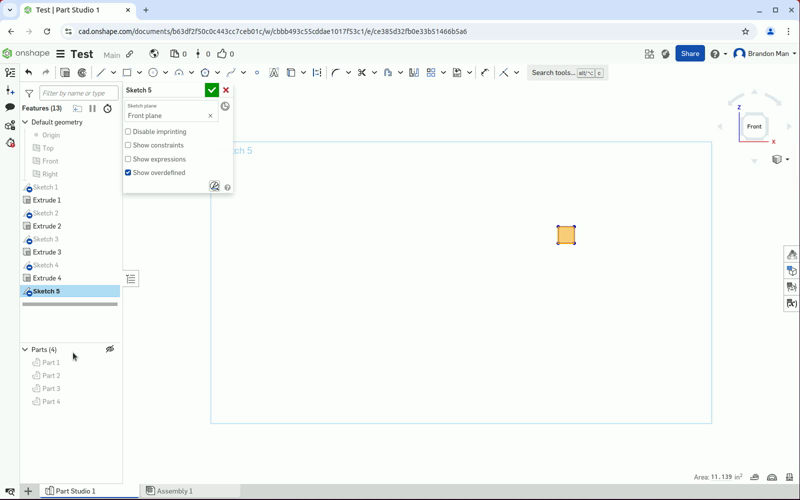
key(shift+e)
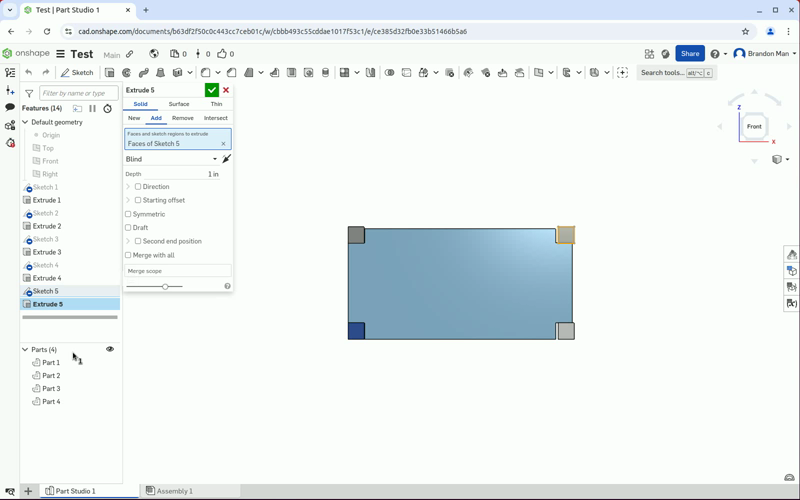
mouse_move(143, 106)
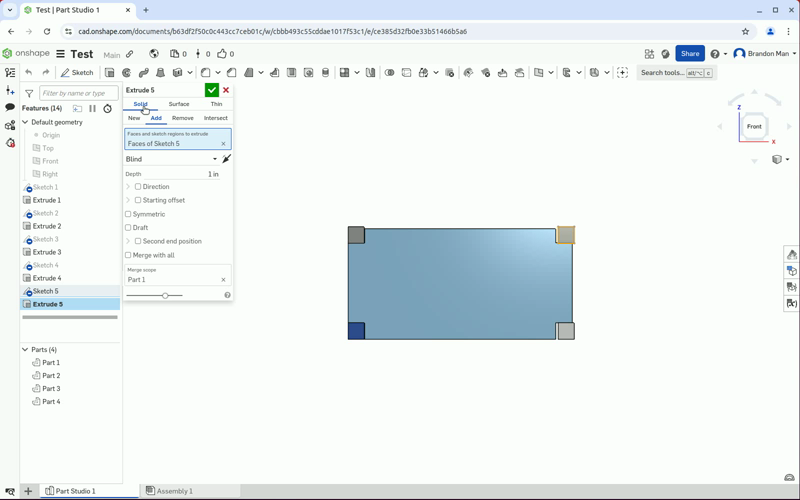
click(143, 106)
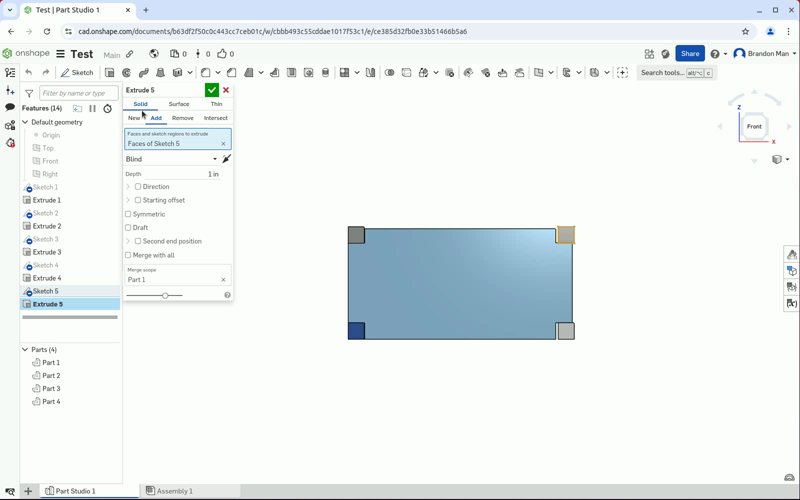
mouse_move(137, 120)
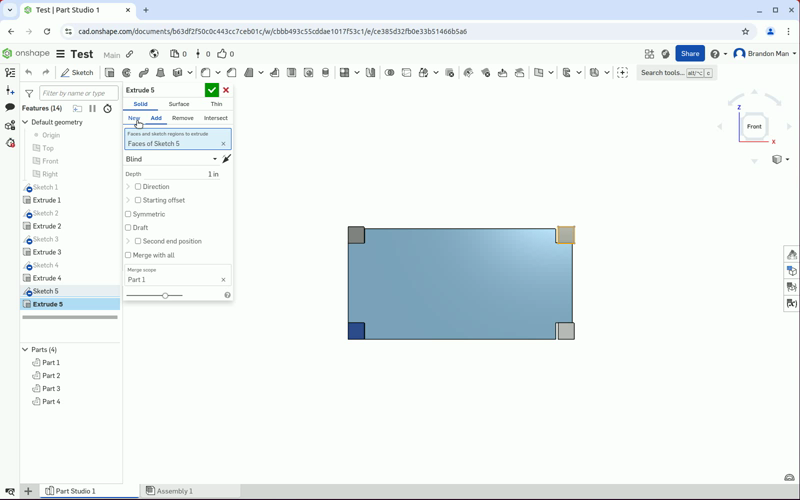
click(137, 120)
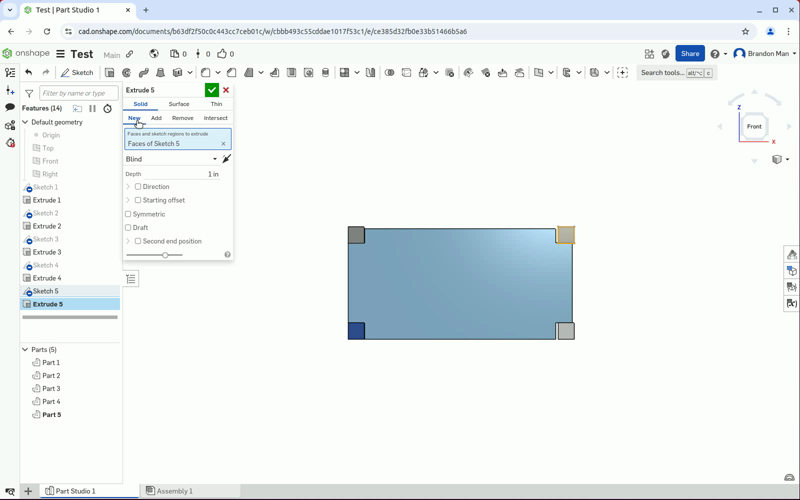
key(tab, 4)
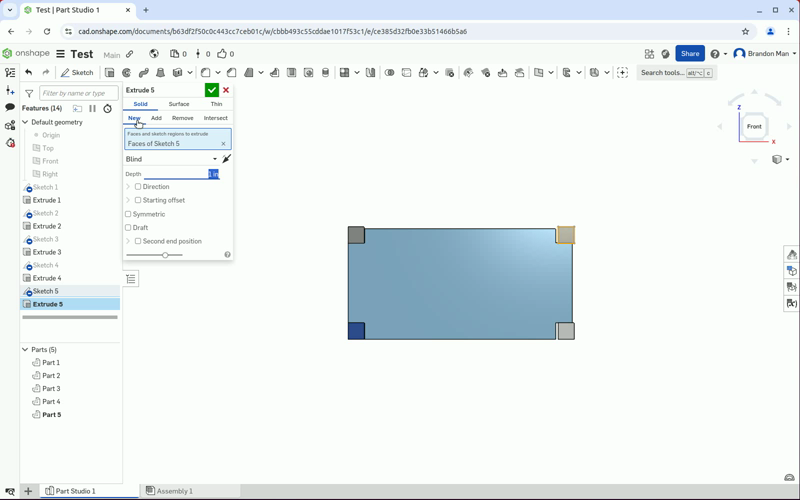
text(12.758)
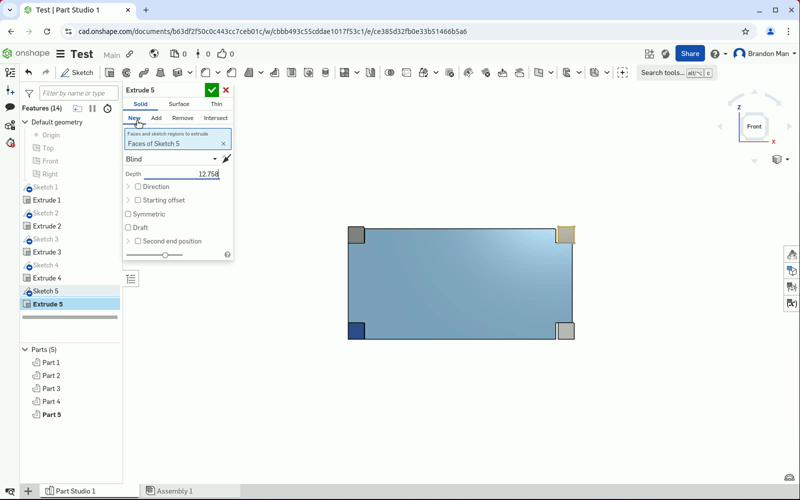
key(enter)
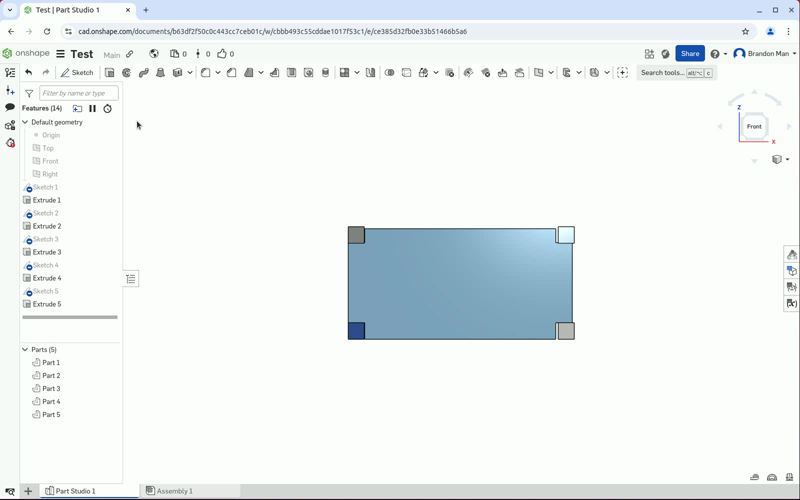
key(shift+h)
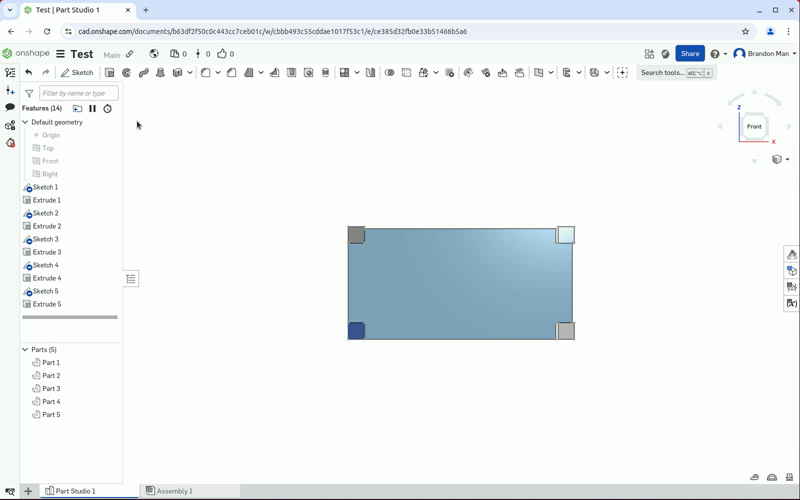
key(shift+h)
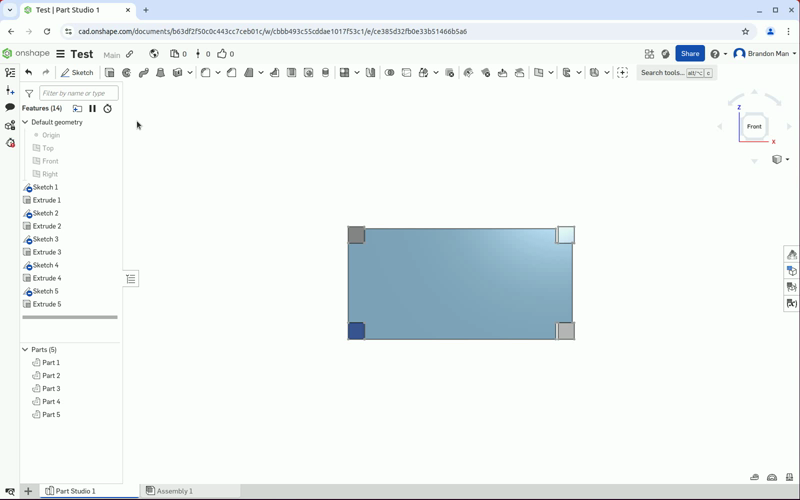
key(shift+7)
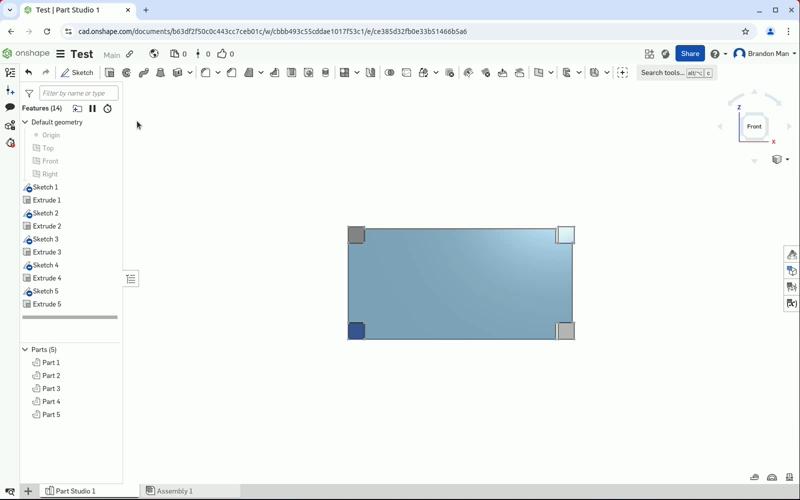
key(left, 2)
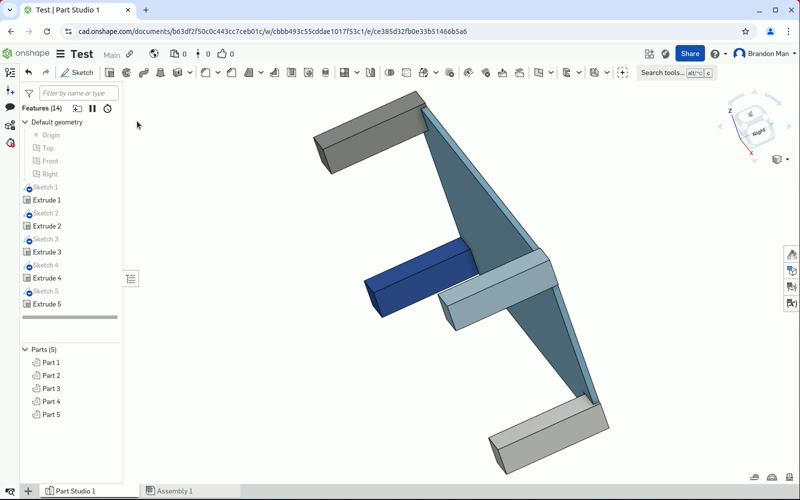
key(down, 2)
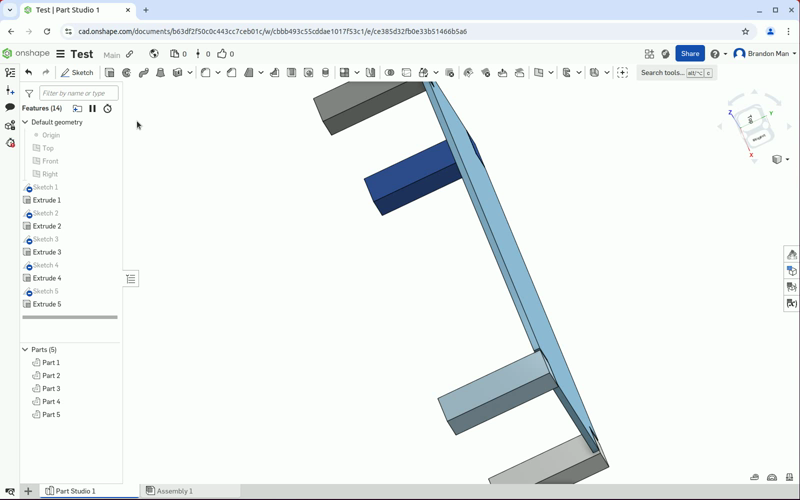
key(up, 2)
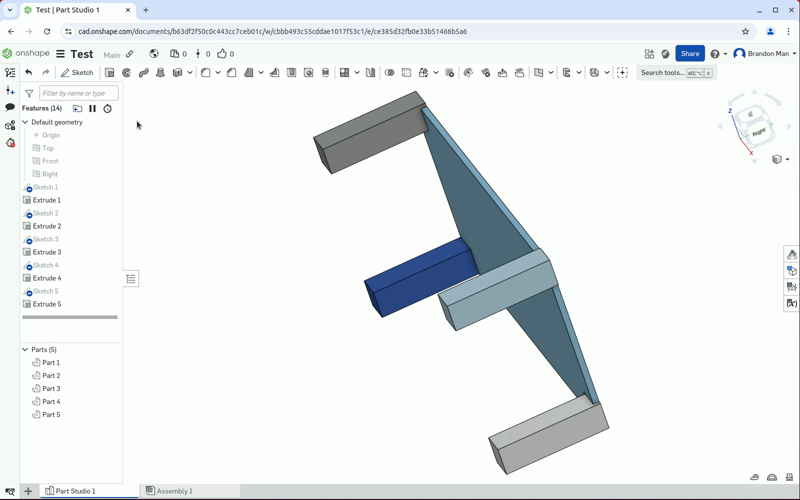
key(right, 2)
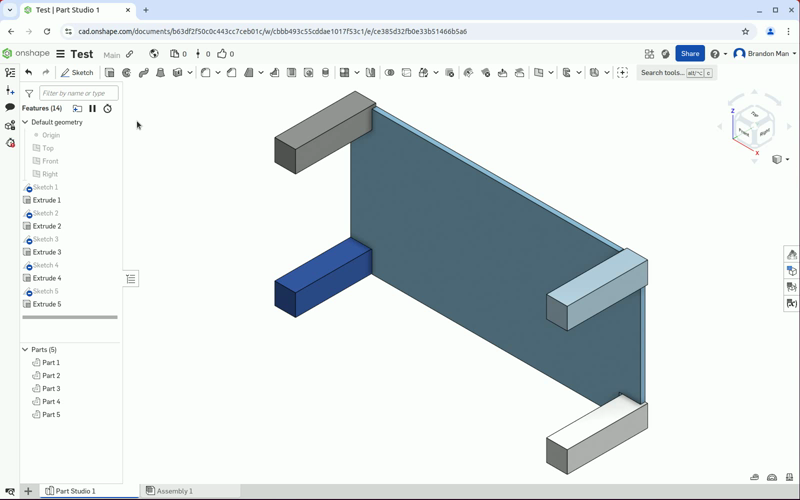
mouse_move(73, 189)
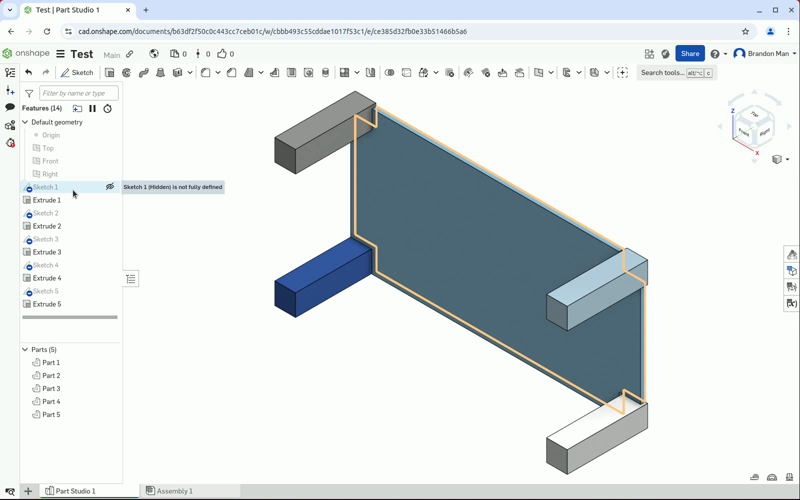
click(73, 189)